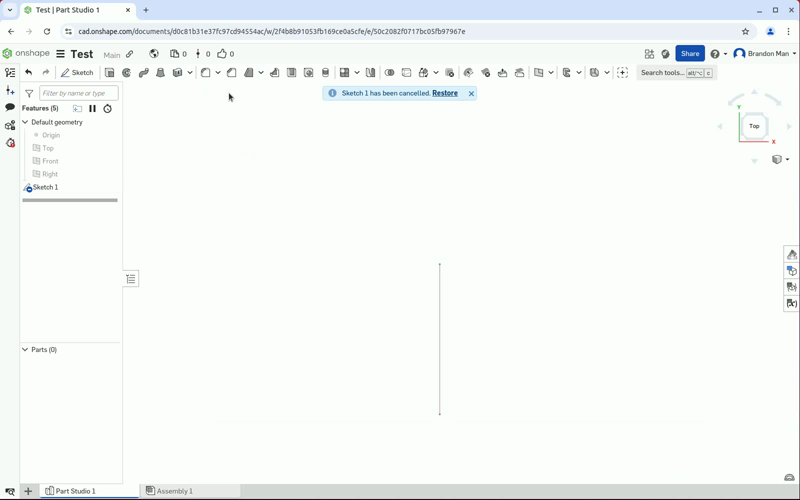
key(shift+h)
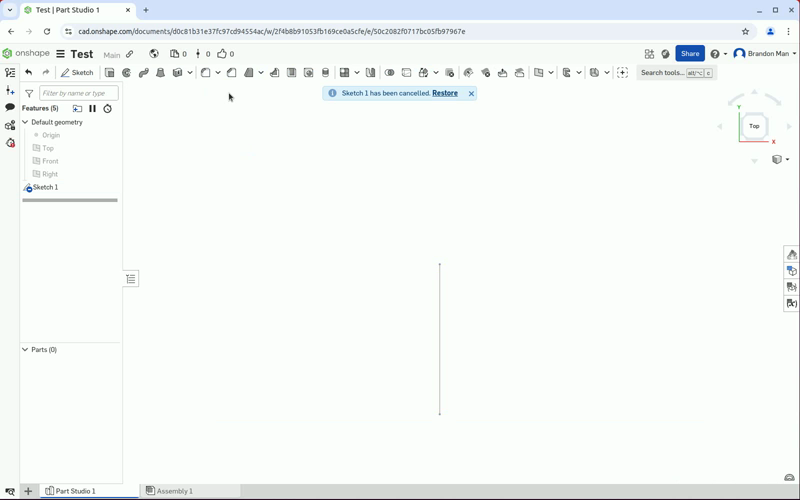
key(shift+s)
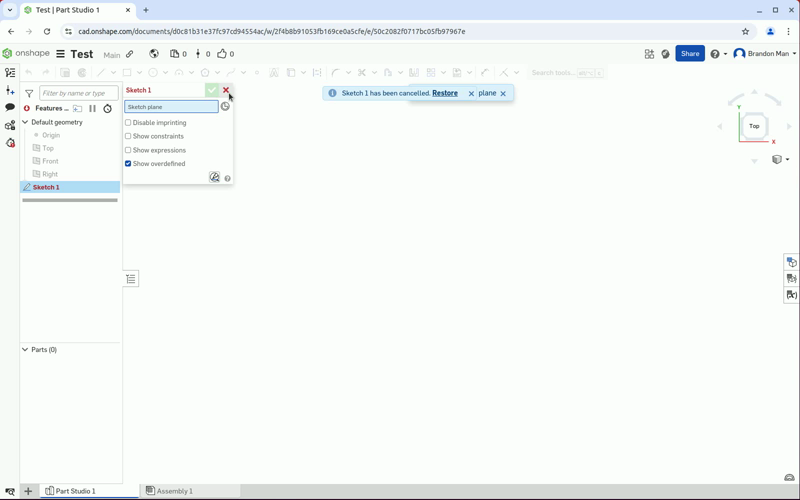
mouse_move(73, 150)
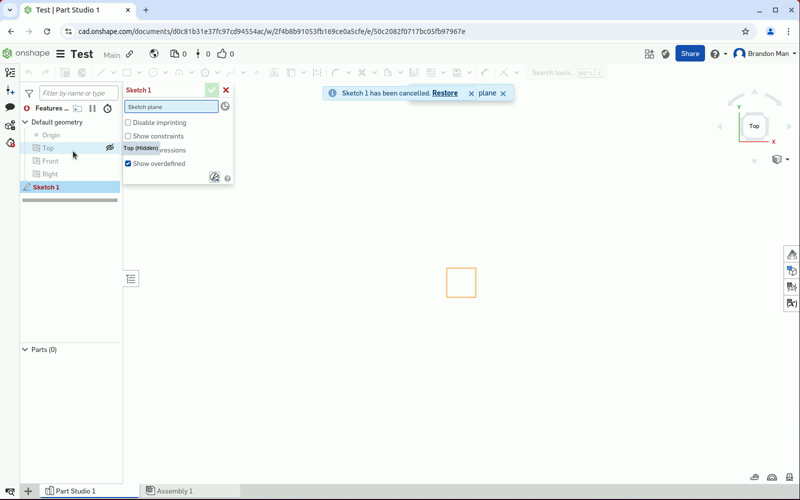
click(73, 150)
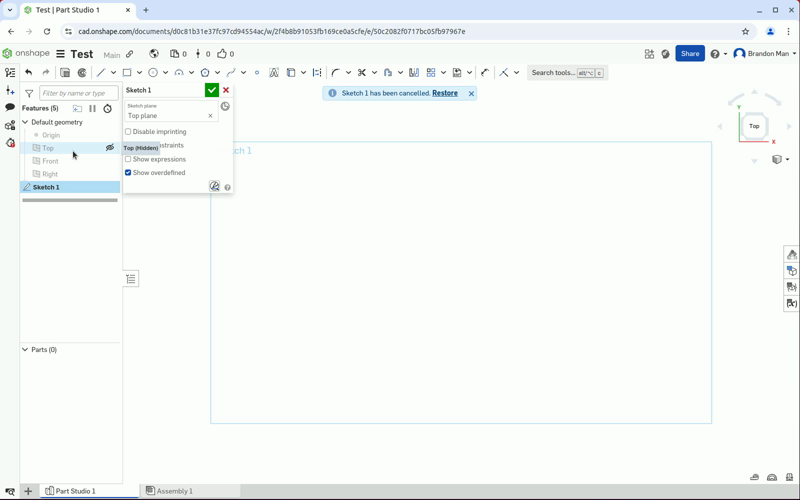
mouse_move(73, 352)
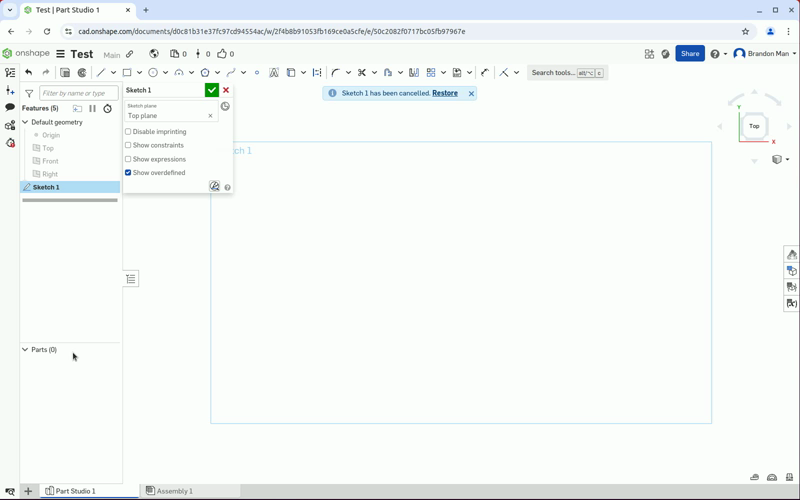
key(y)
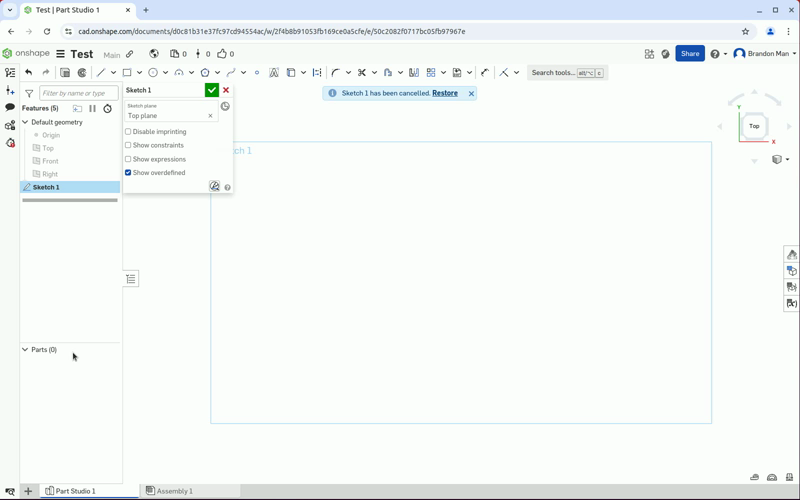
key(l)
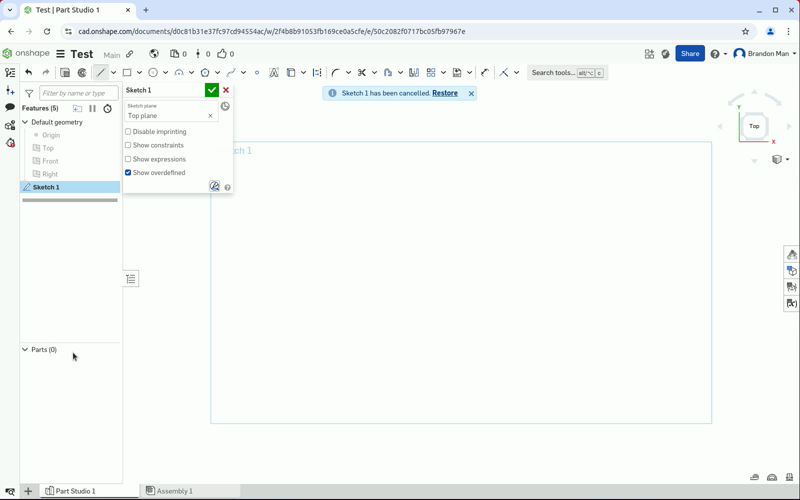
key_down(shift)
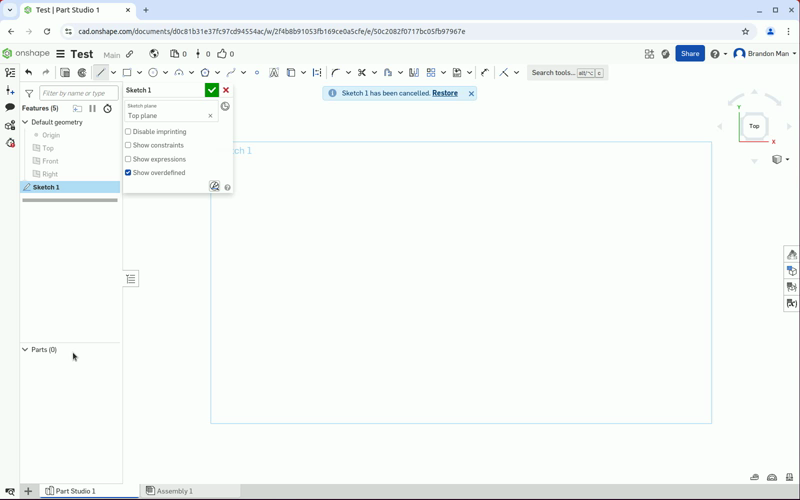
mouse_move(459, 360)
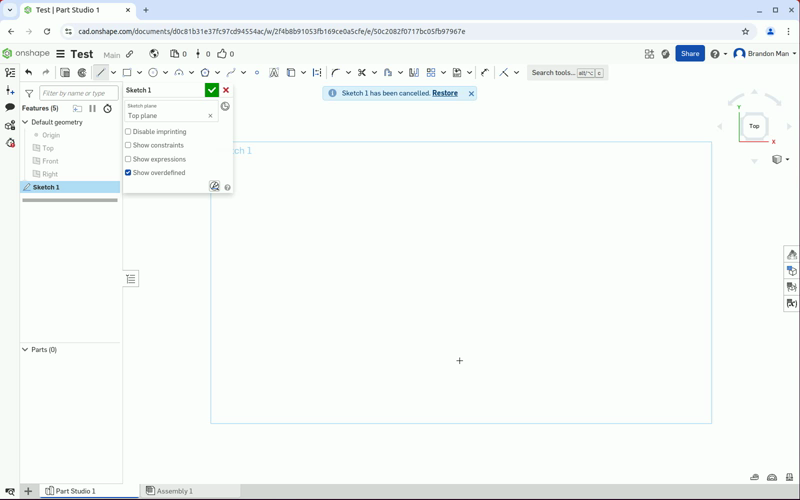
click(459, 360)
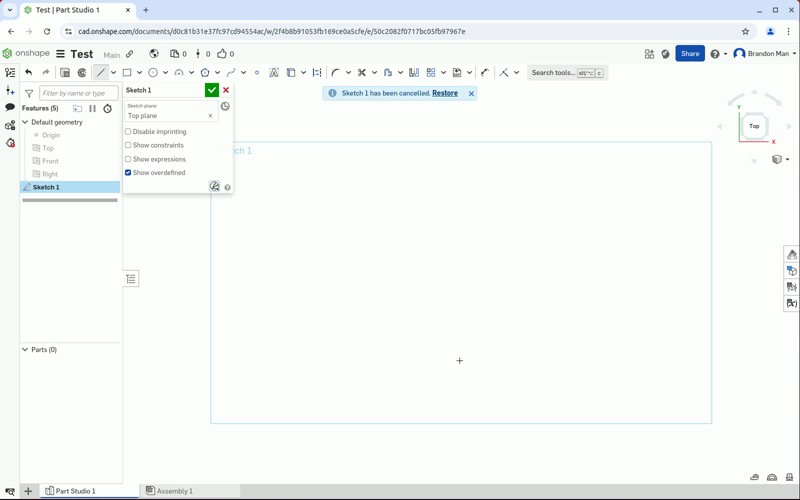
key_up(shift)
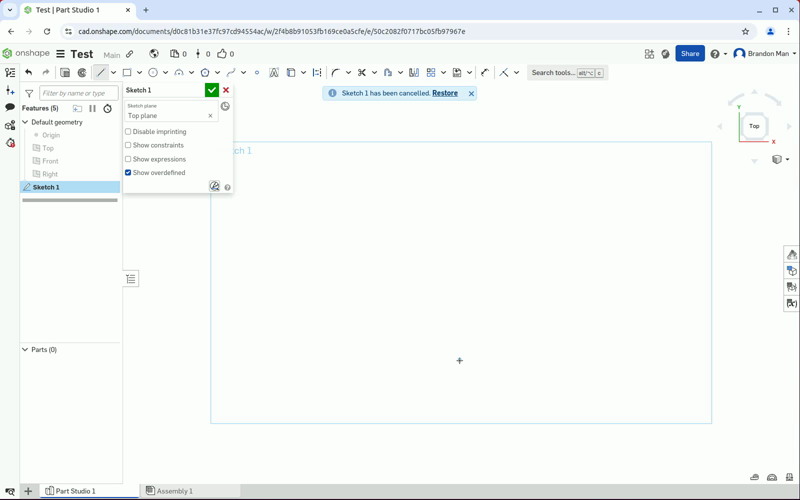
key_down(shift)
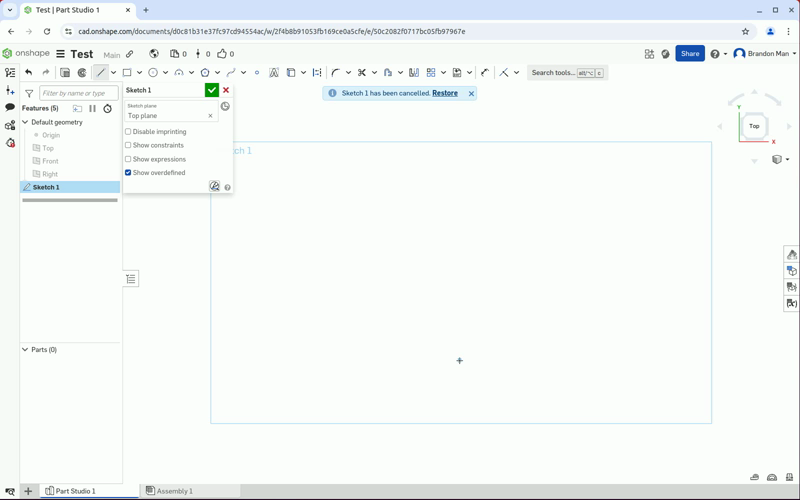
mouse_move(489, 360)
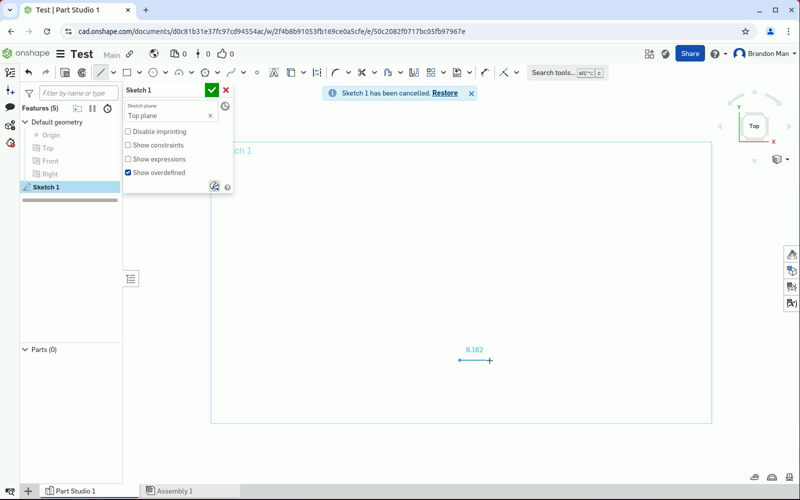
mouse_move(461, 360)
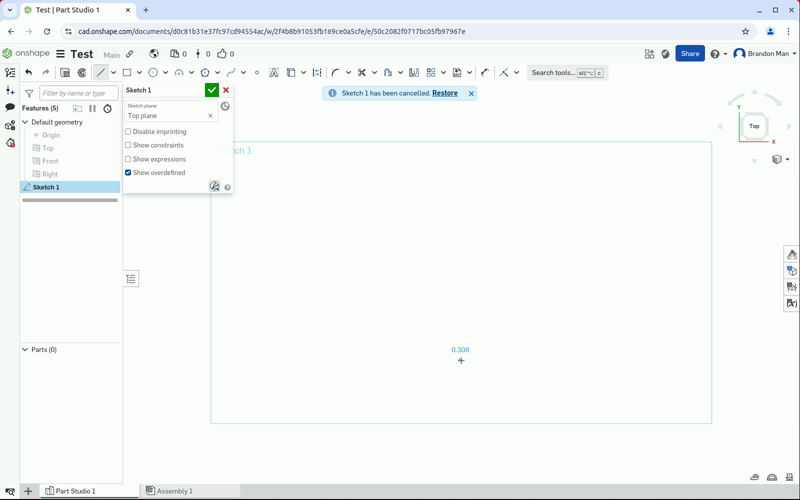
scroll(6)
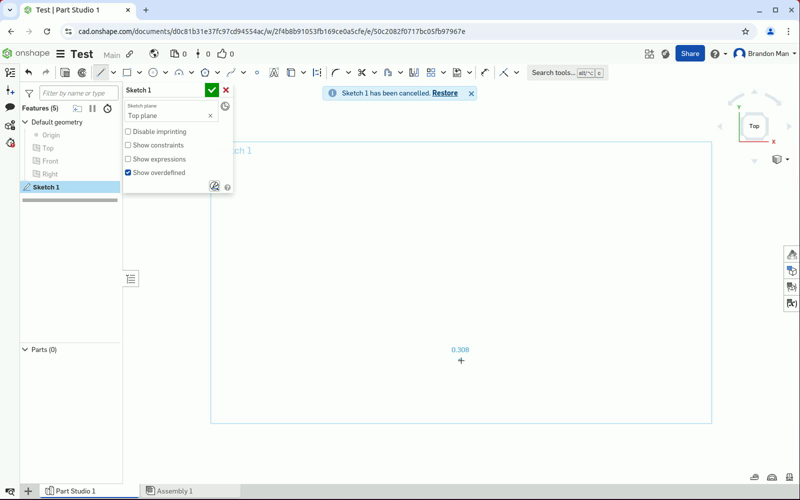
scroll(6)
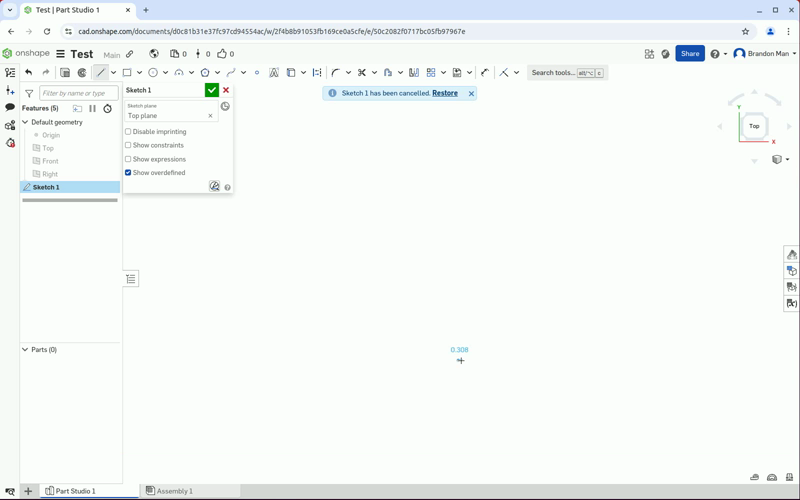
scroll(6)
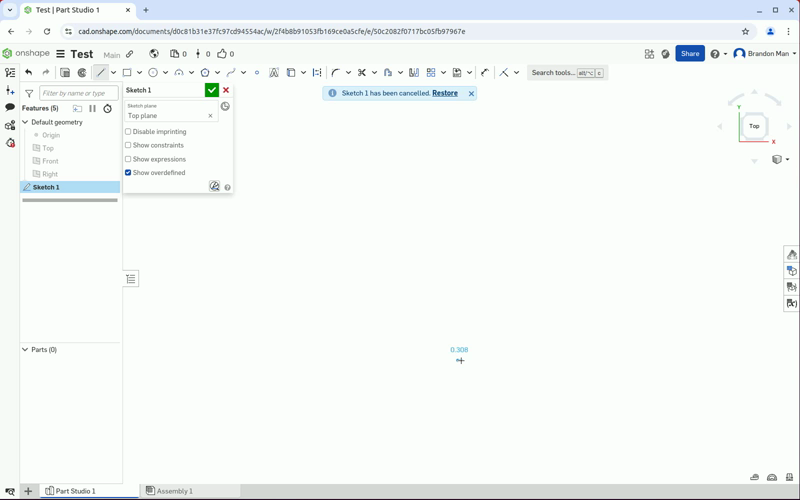
scroll(6)
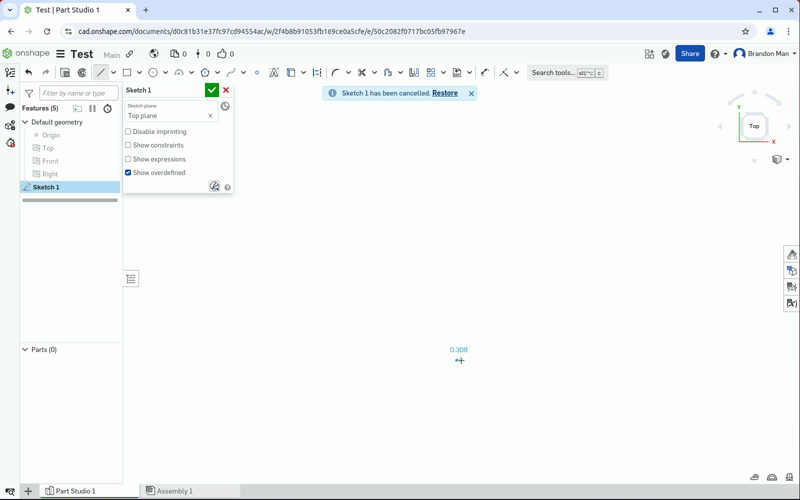
scroll(6)
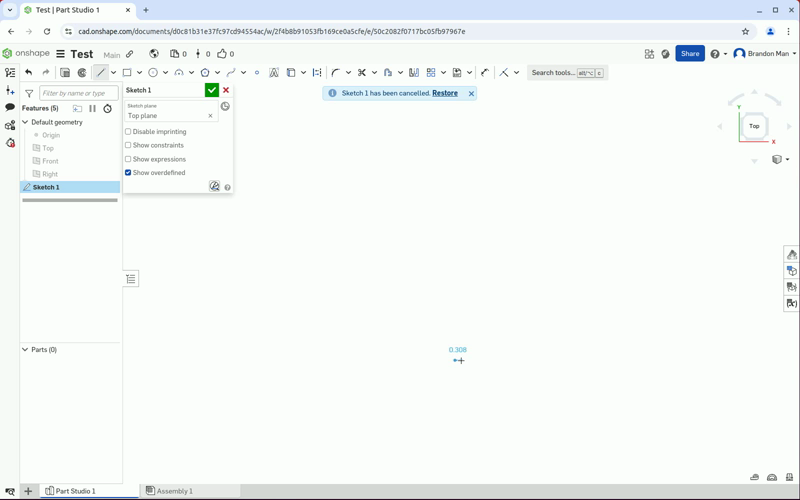
scroll(6)
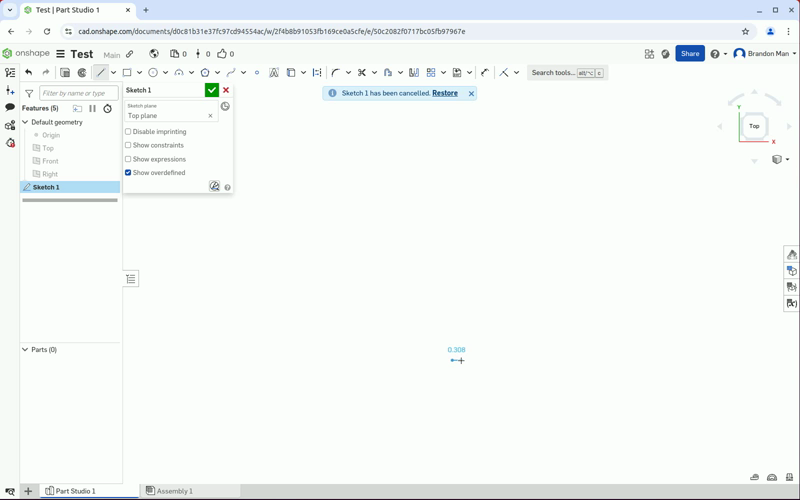
scroll(6)
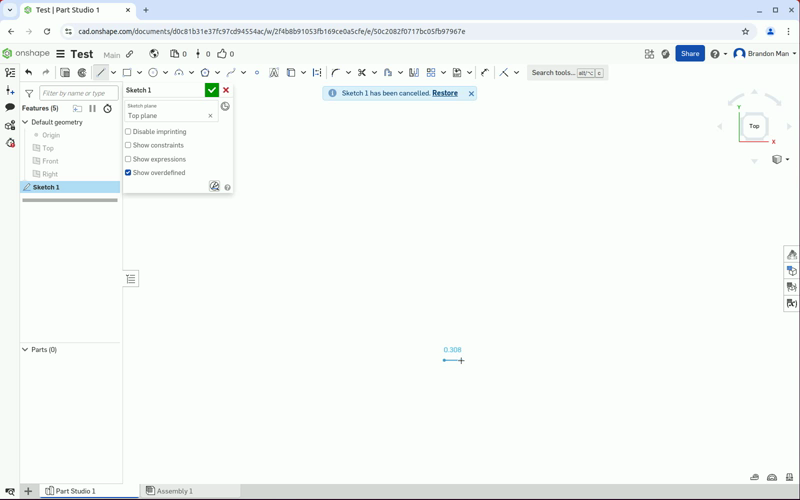
click(461, 360)
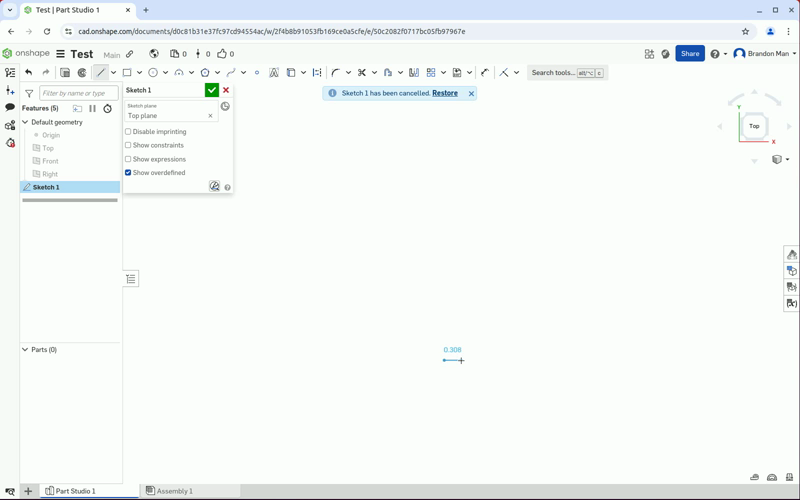
scroll(-6)
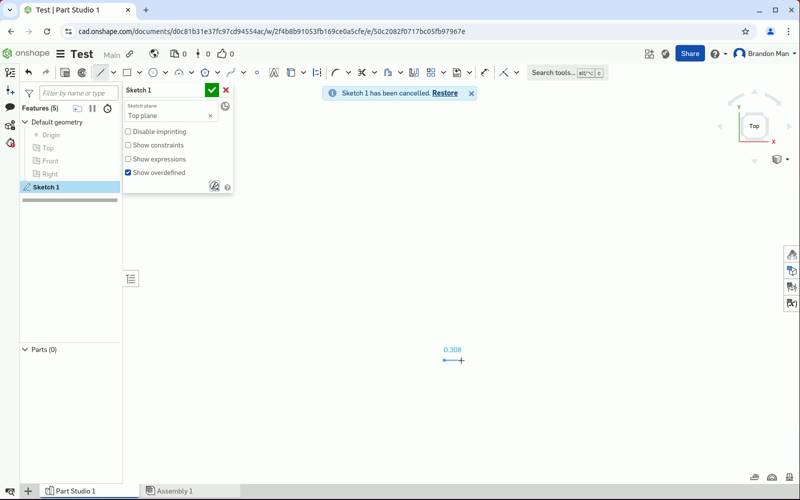
scroll(-6)
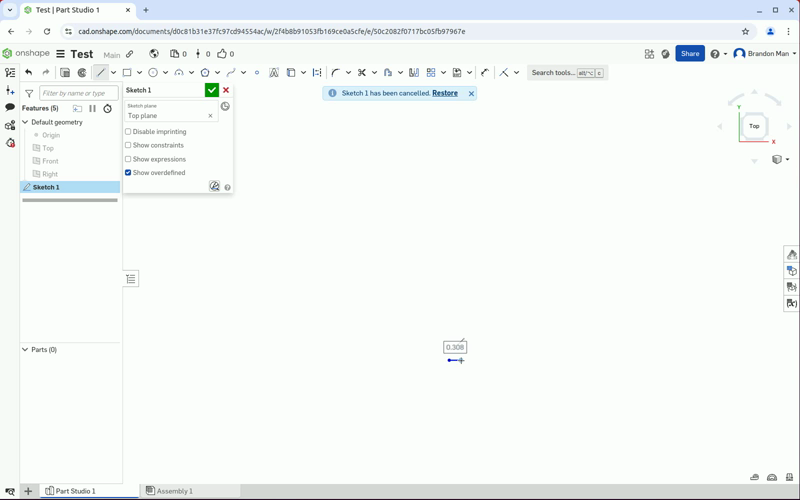
scroll(-6)
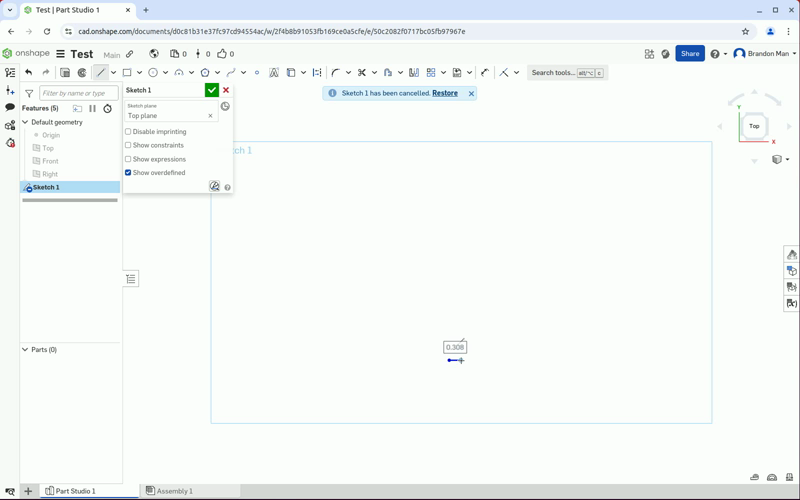
scroll(-6)
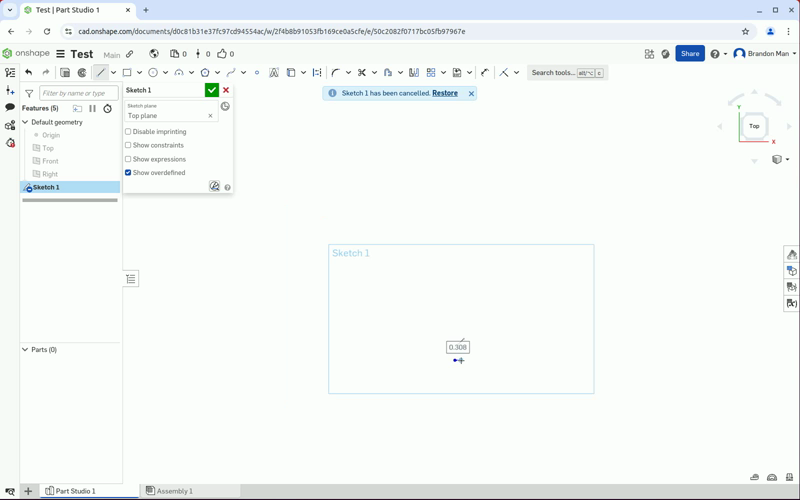
scroll(-6)
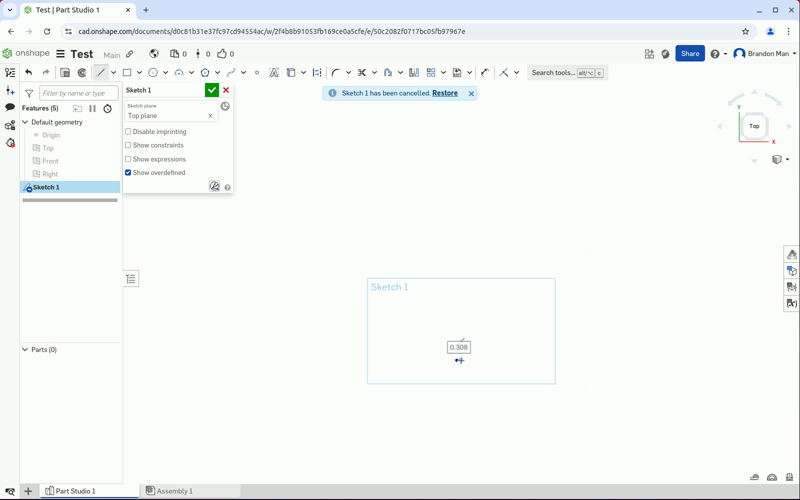
scroll(-6)
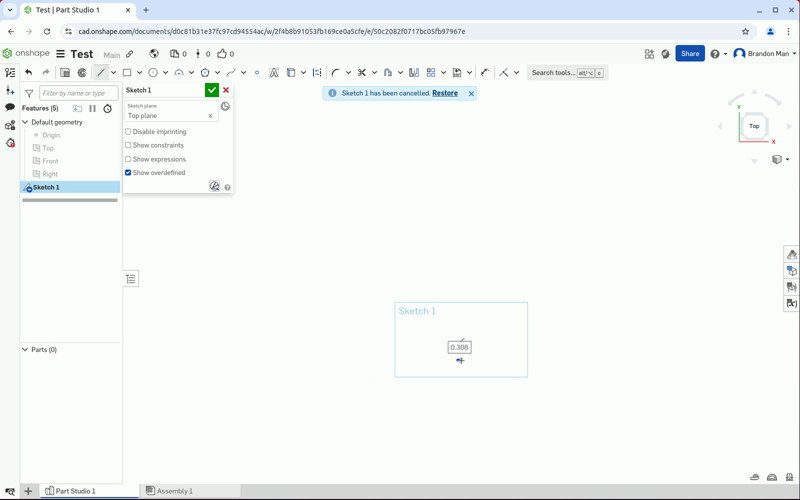
scroll(-6)
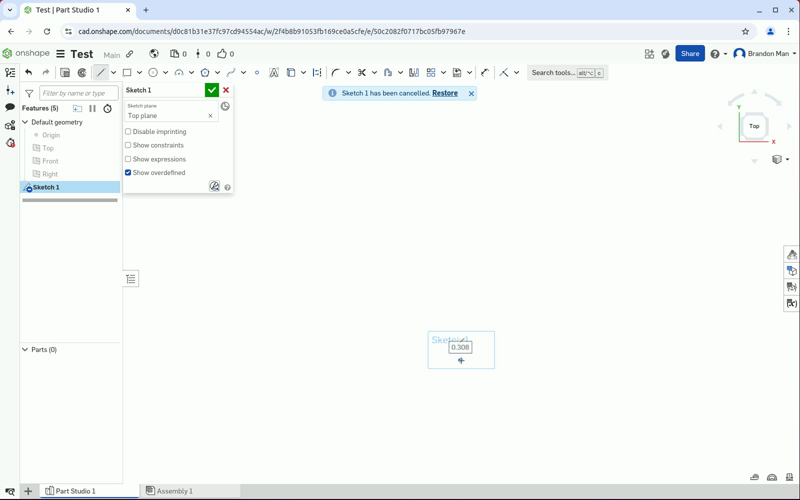
key_up(shift)
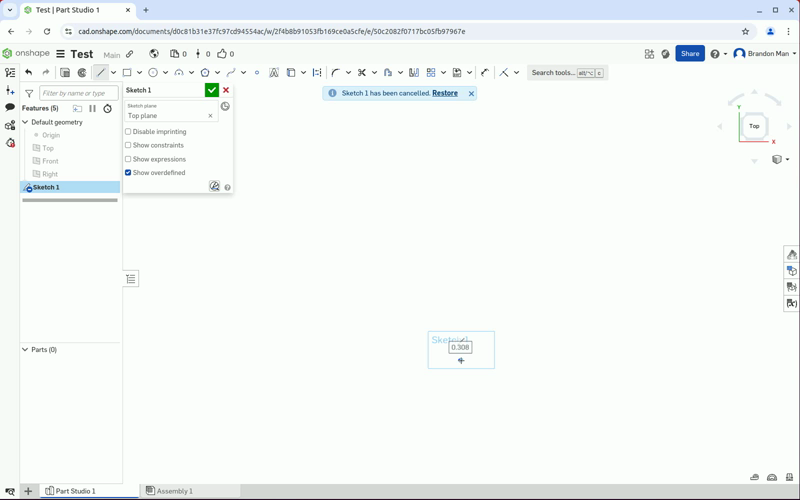
key_down(shift)
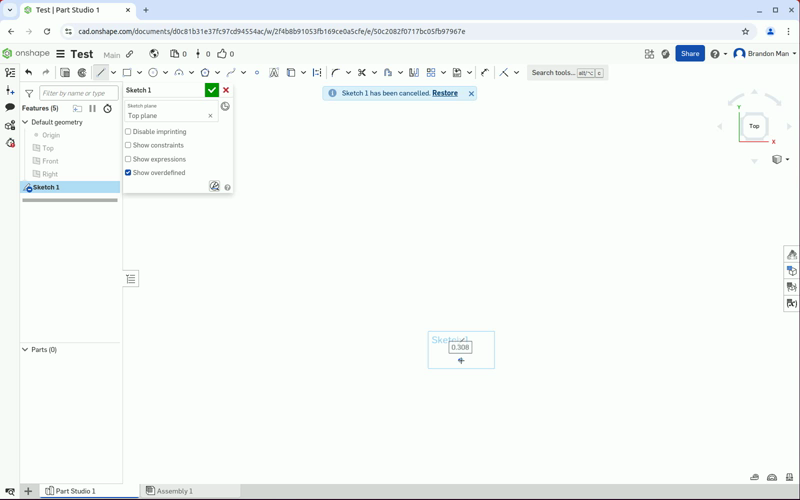
mouse_move(461, 206)
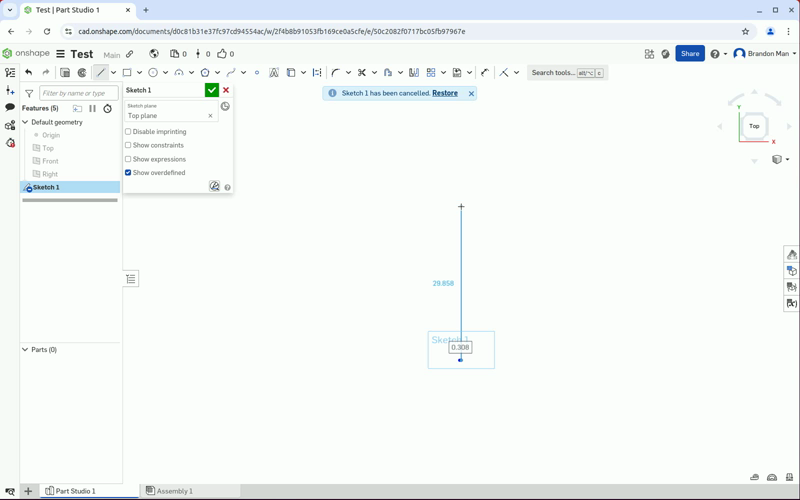
click(461, 206)
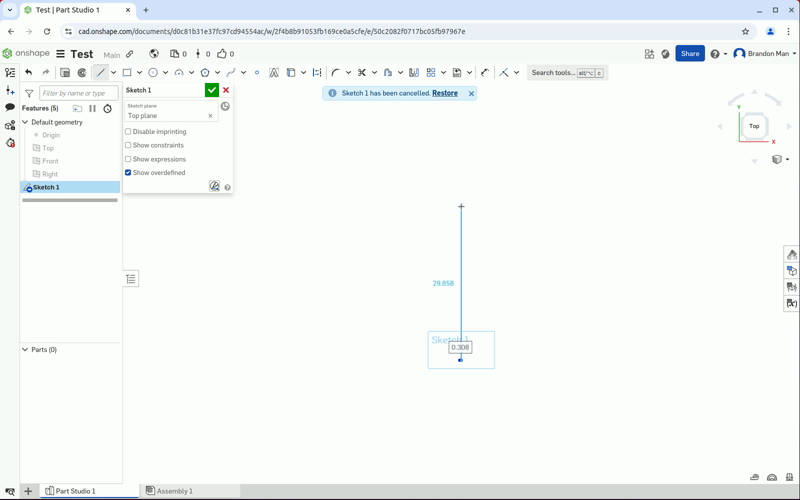
key_up(shift)
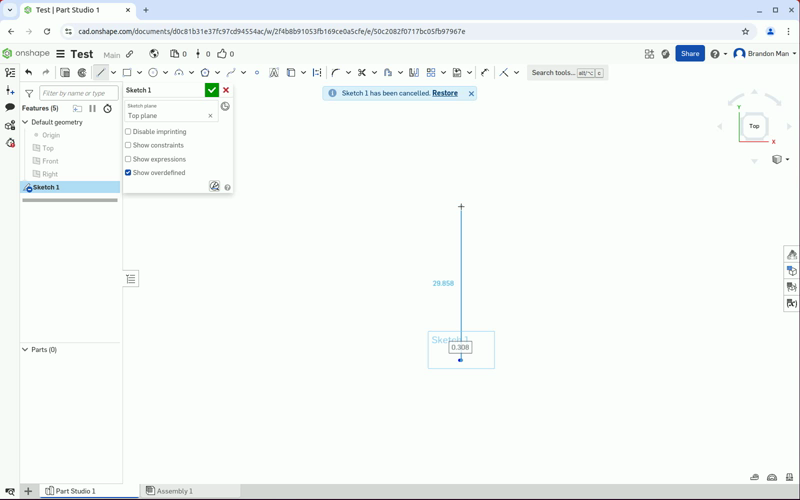
key_down(shift)
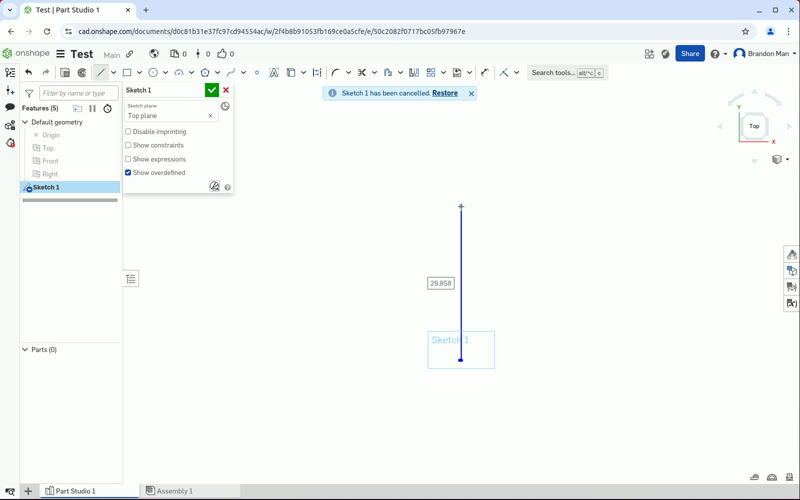
mouse_move(491, 206)
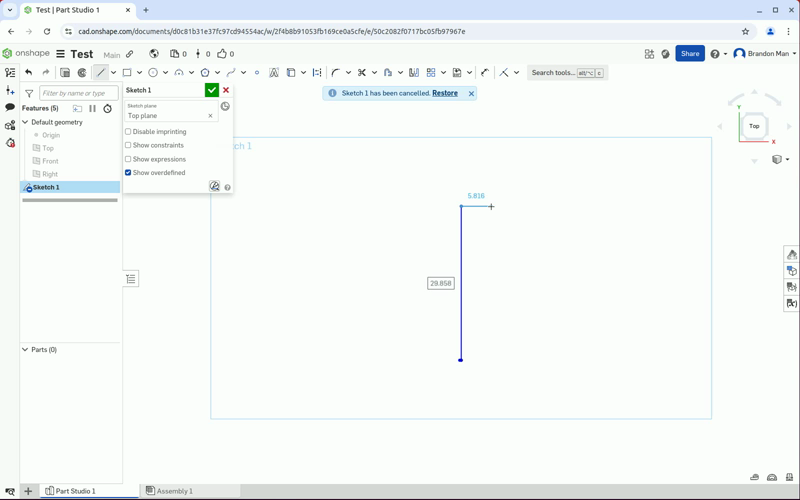
mouse_move(459, 206)
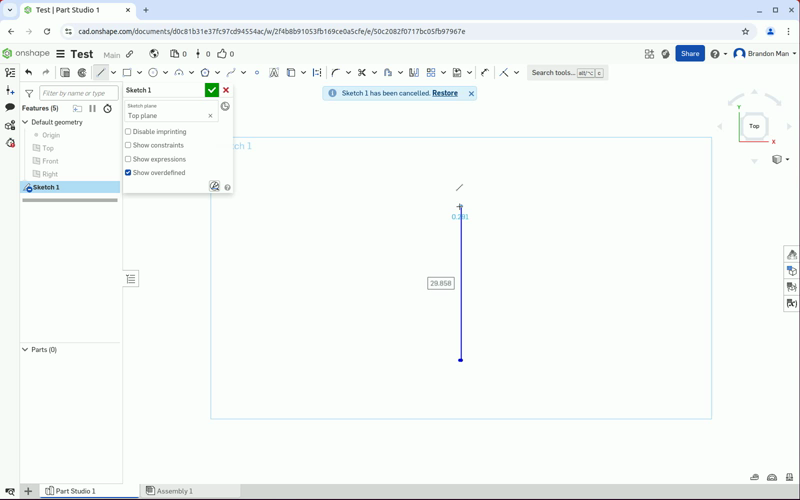
scroll(6)
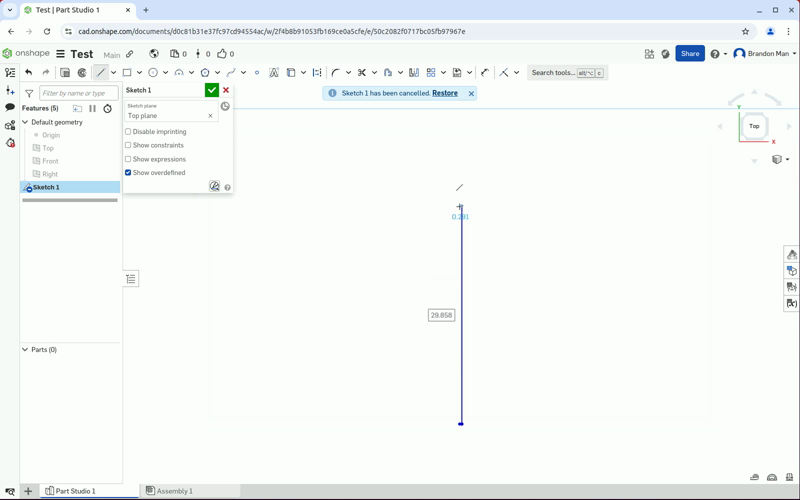
scroll(6)
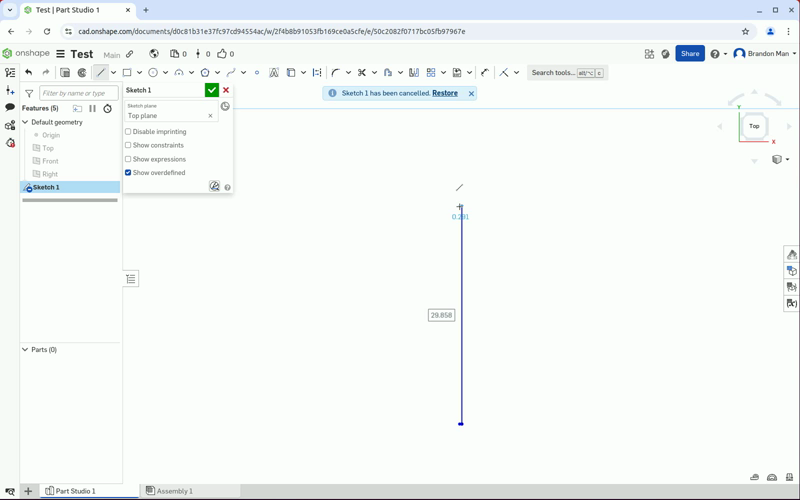
scroll(6)
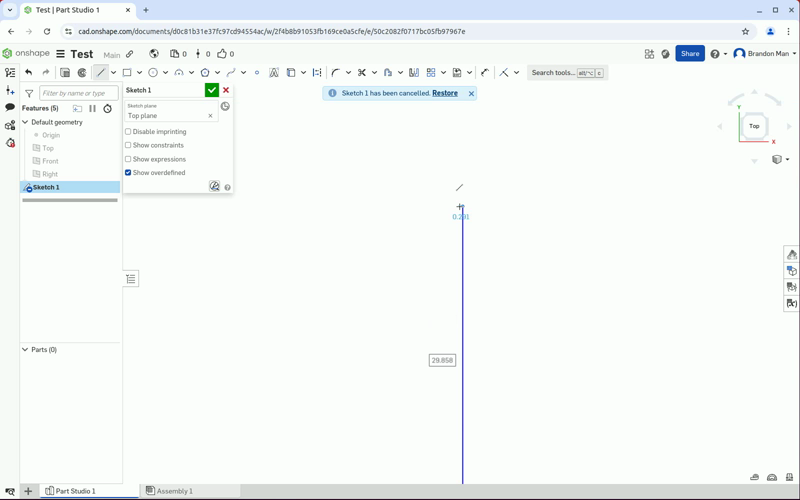
scroll(6)
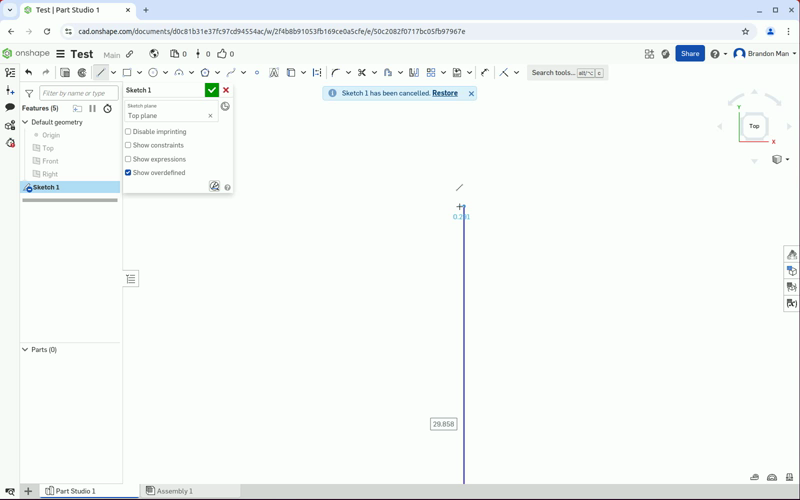
scroll(6)
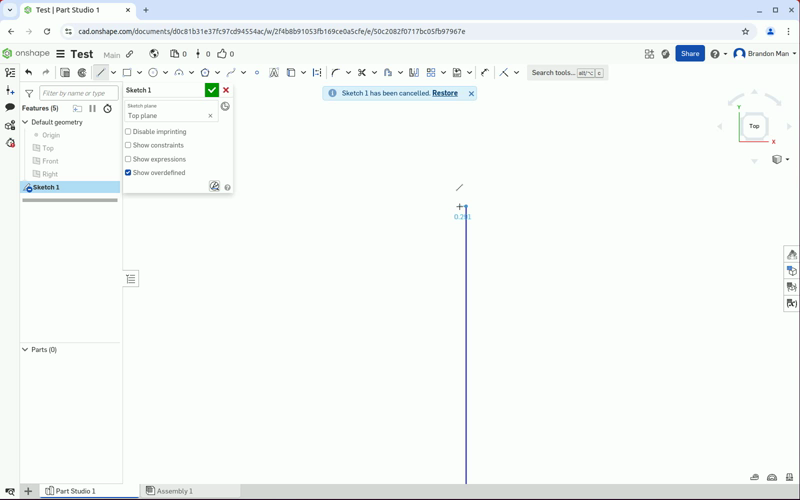
scroll(6)
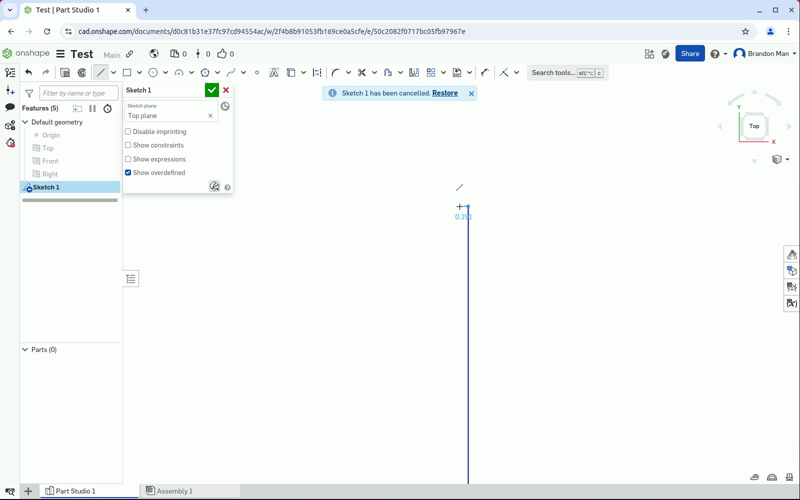
scroll(6)
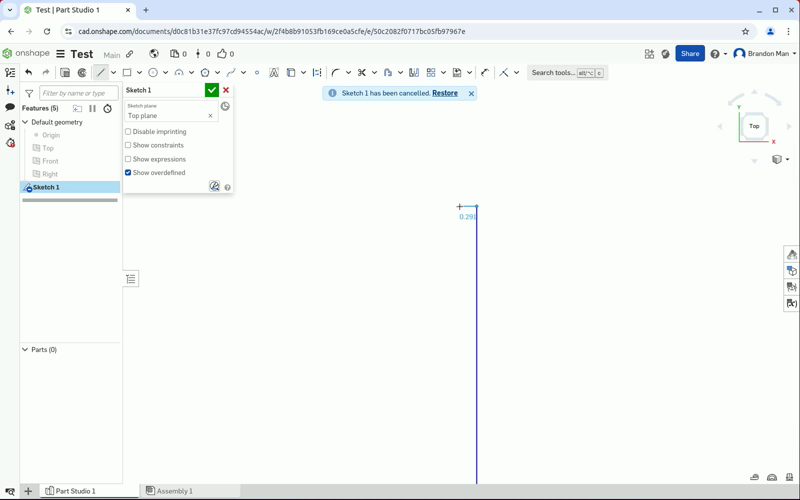
click(459, 206)
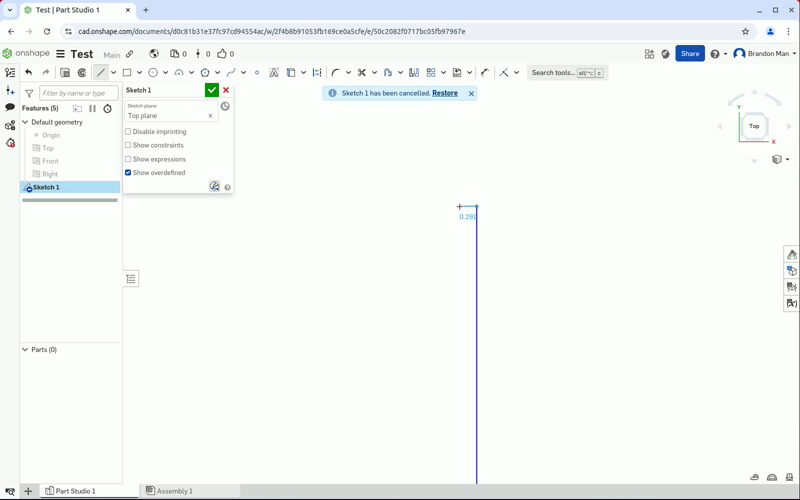
scroll(-6)
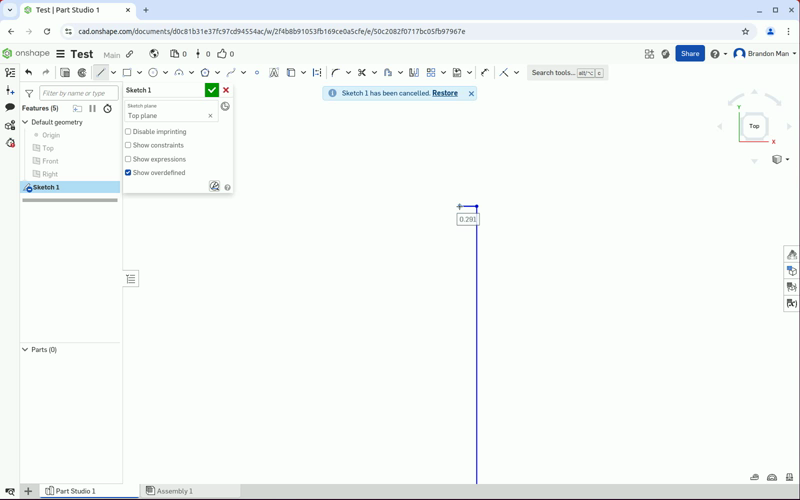
scroll(-6)
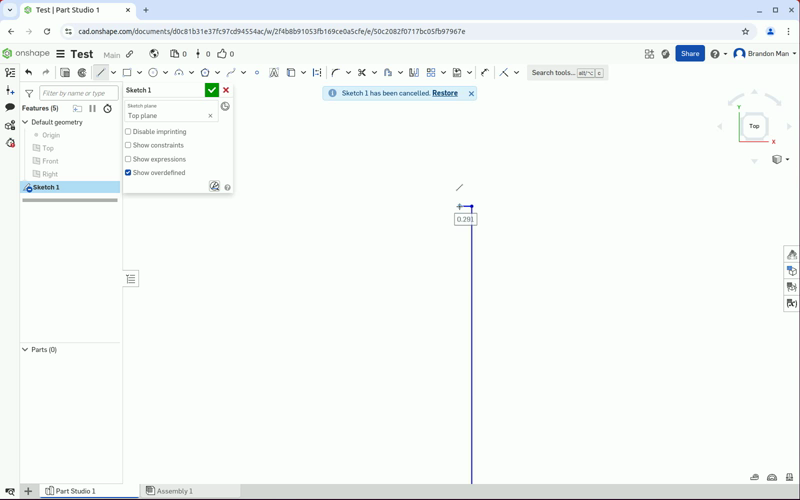
scroll(-6)
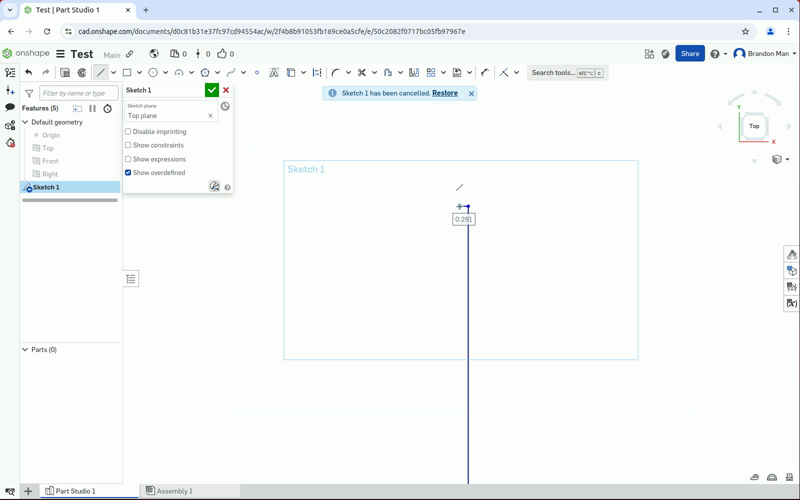
scroll(-6)
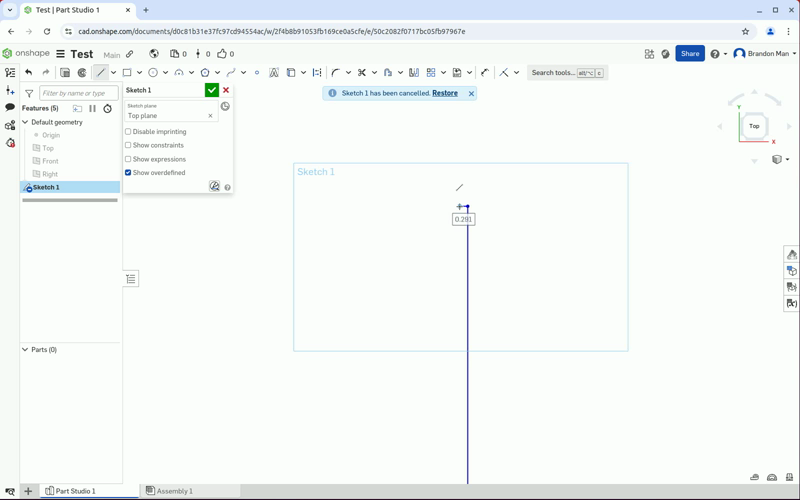
scroll(-6)
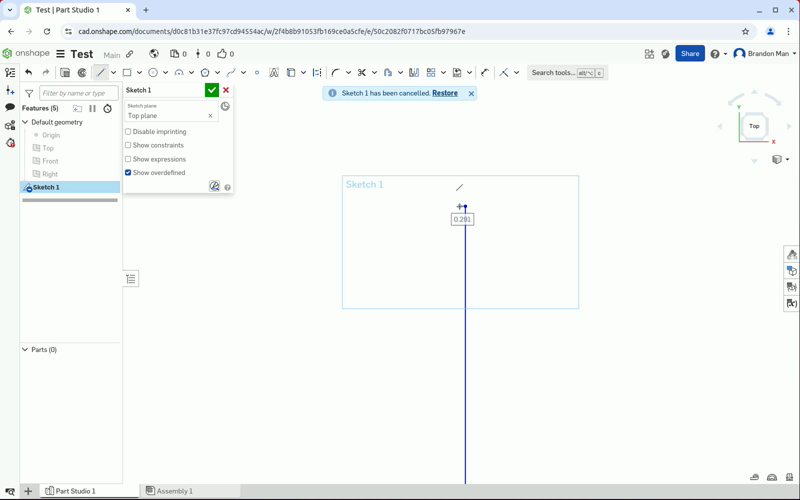
scroll(-6)
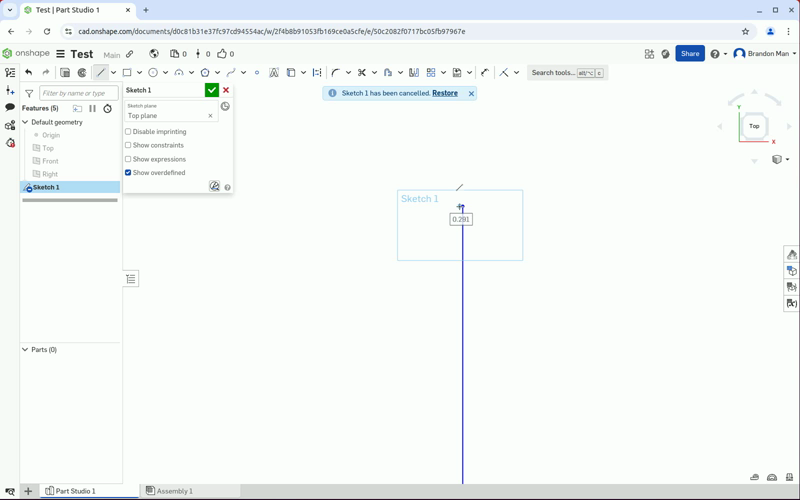
scroll(-6)
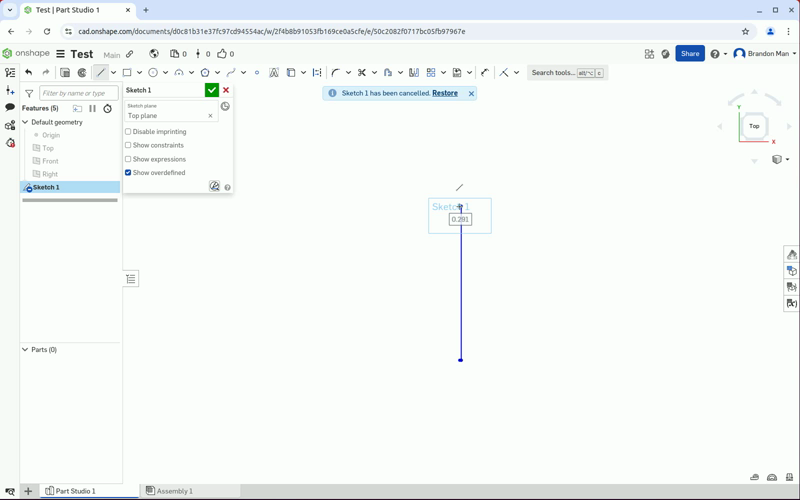
key_up(shift)
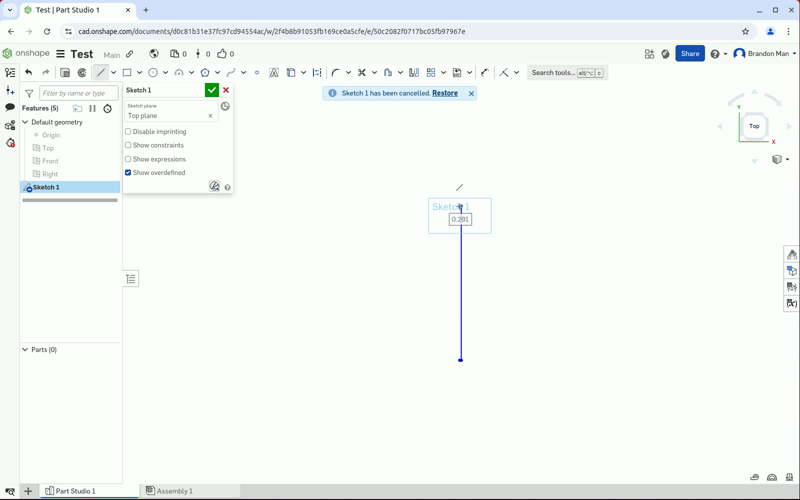
key_down(shift)
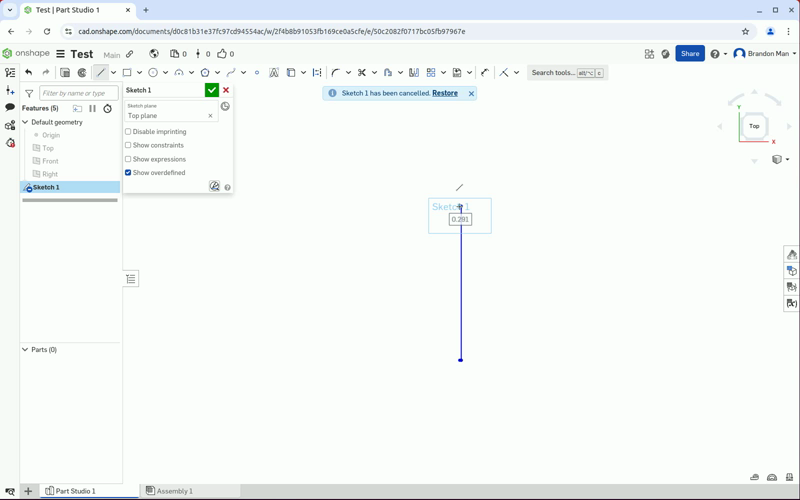
mouse_move(459, 360)
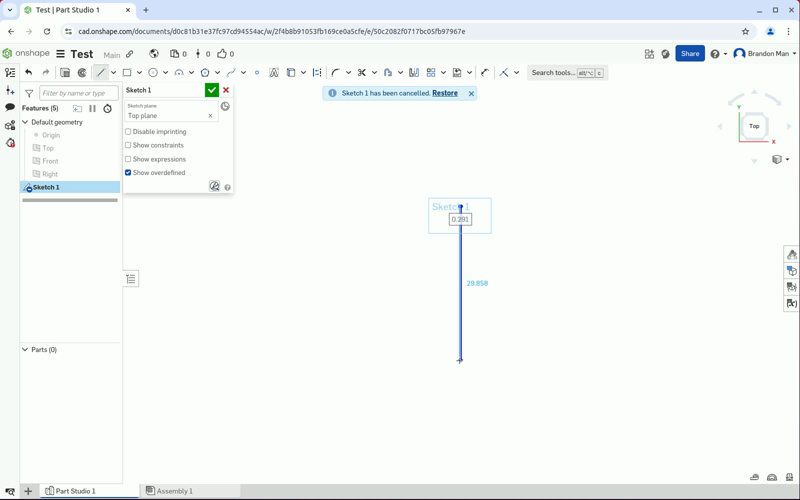
scroll(6)
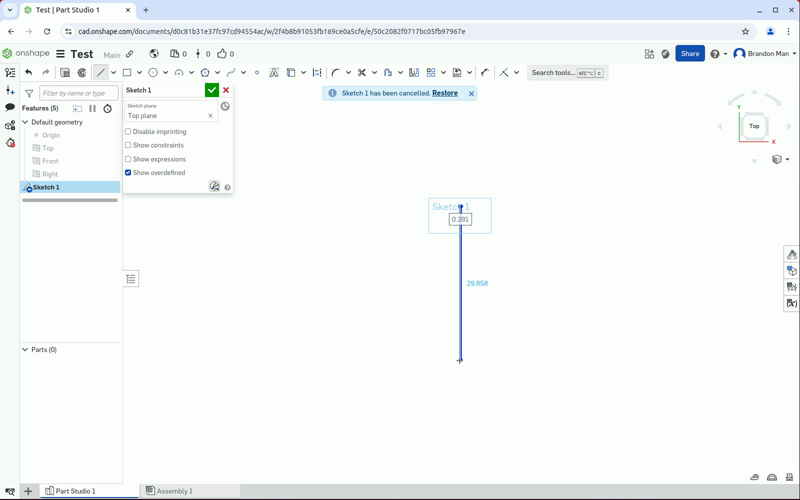
scroll(6)
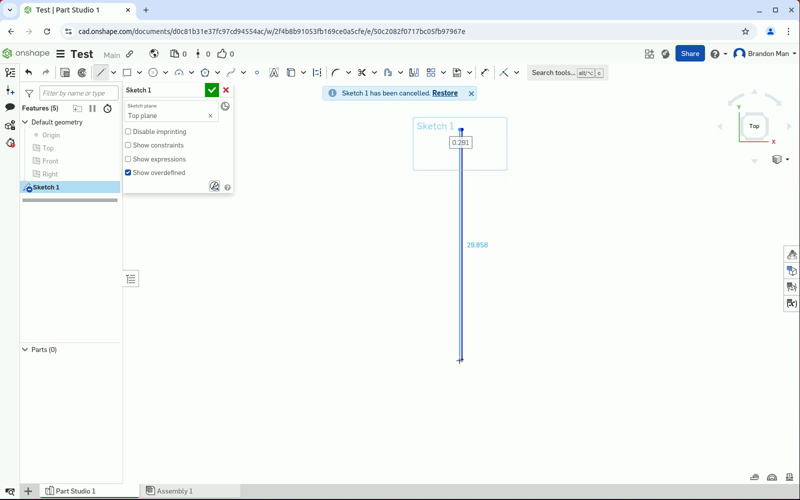
scroll(6)
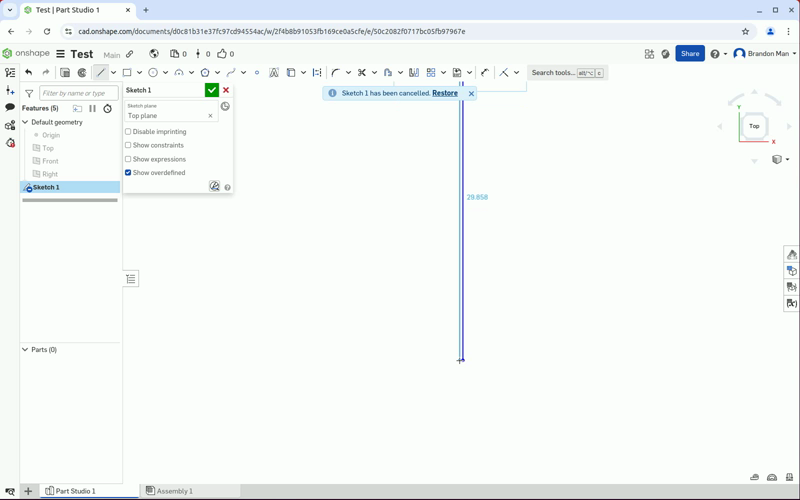
scroll(6)
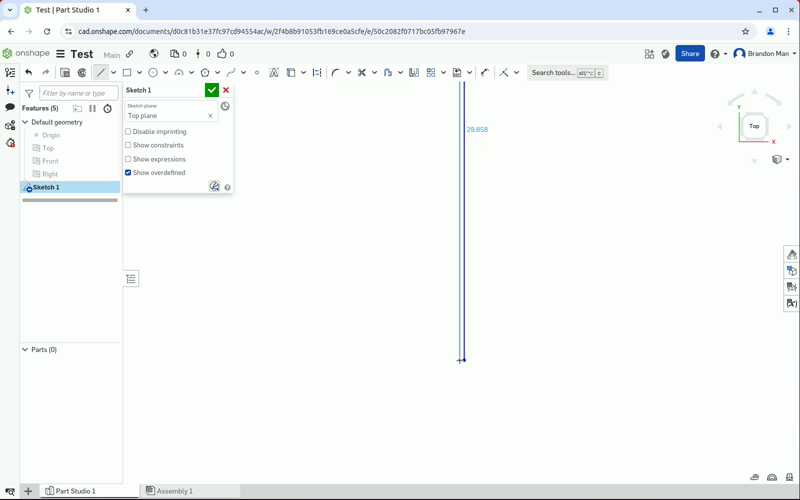
scroll(6)
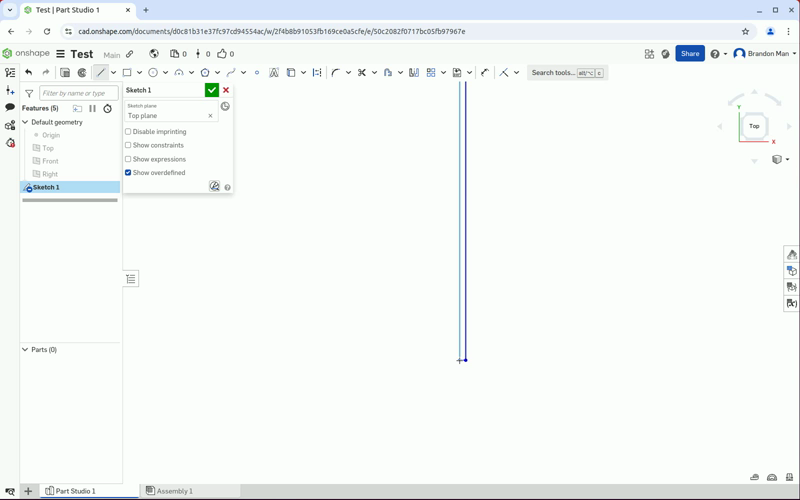
scroll(6)
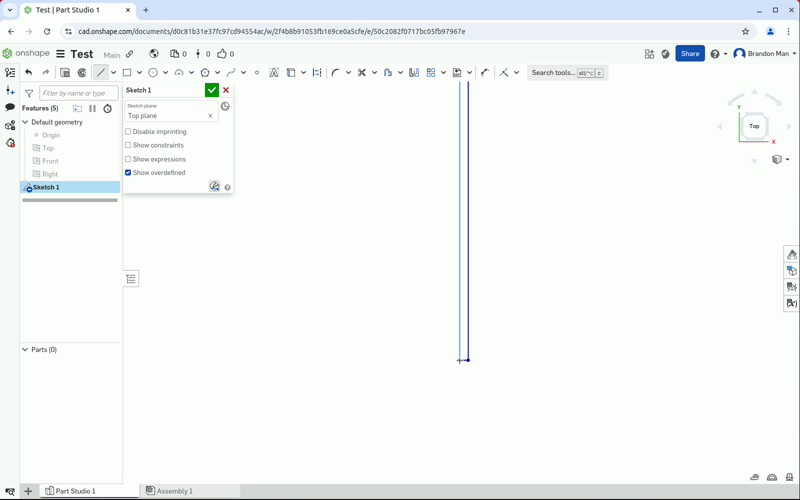
scroll(6)
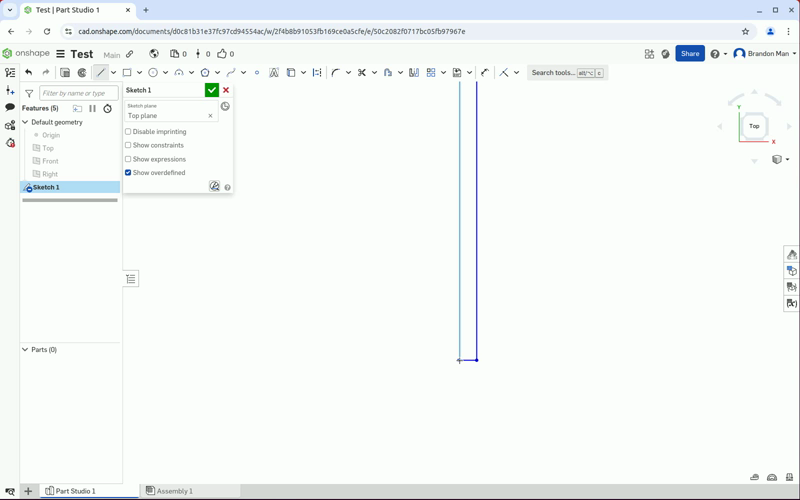
key_up(shift)
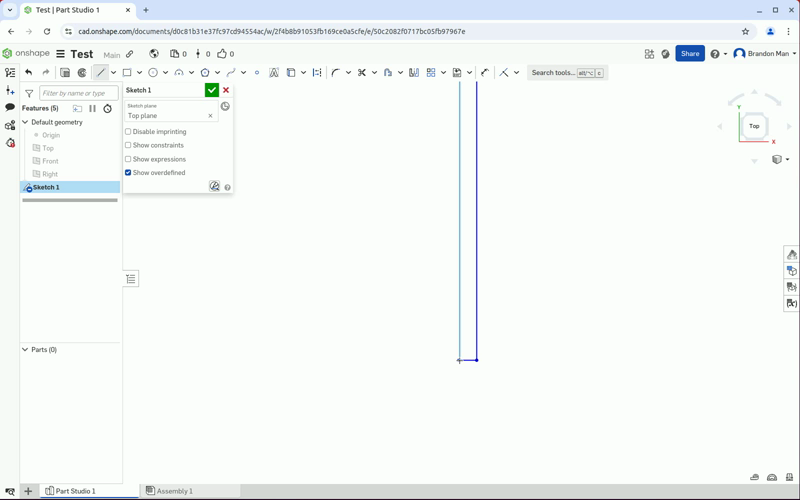
click(459, 360)
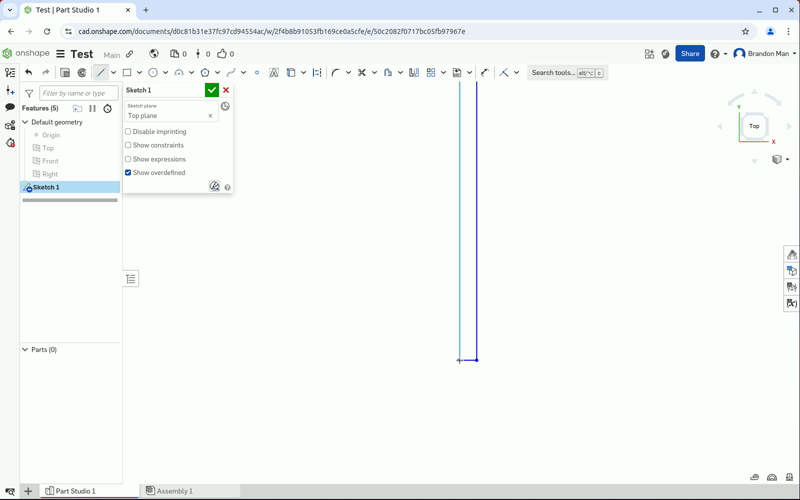
scroll(-6)
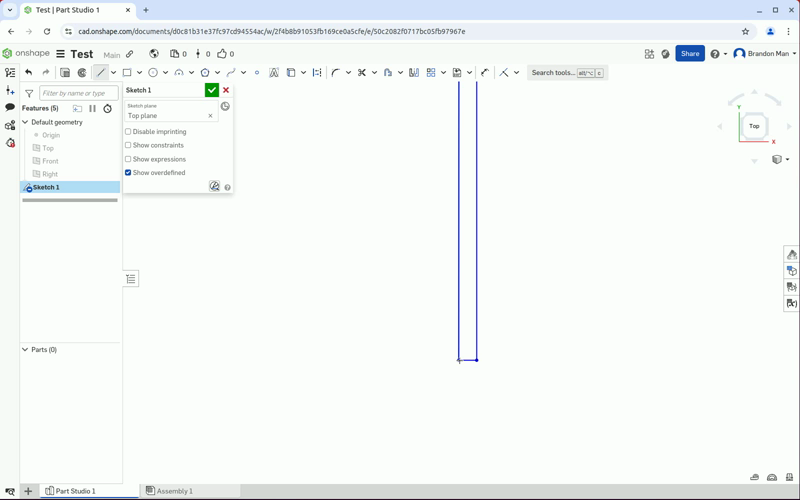
scroll(-6)
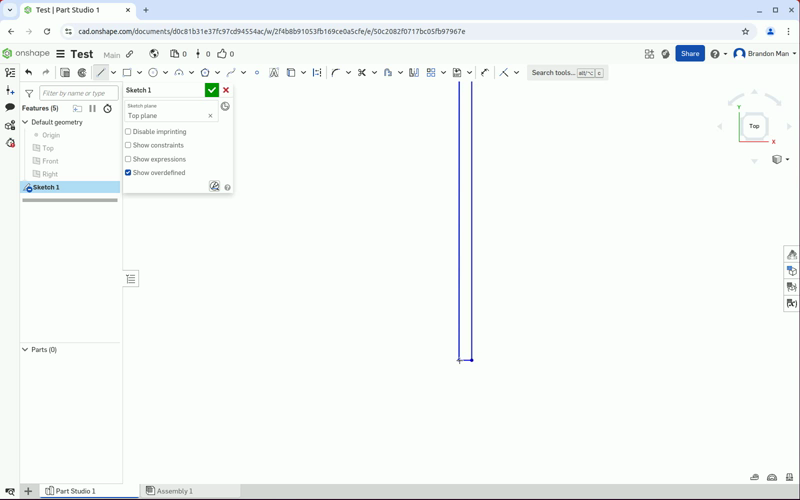
scroll(-6)
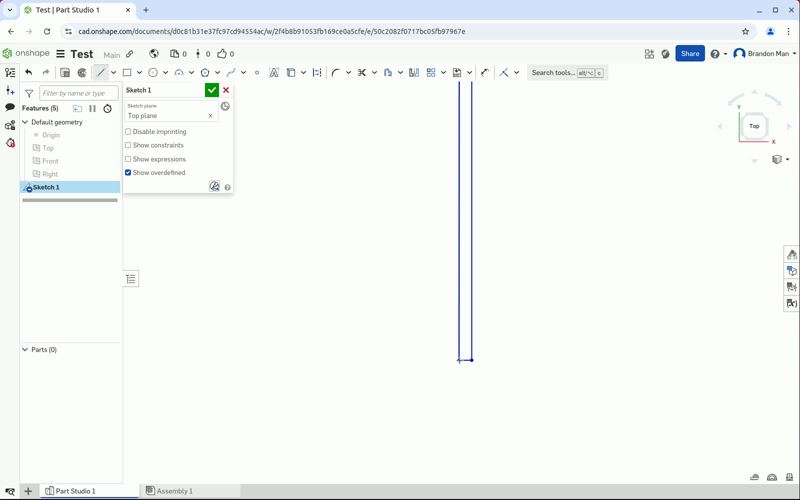
scroll(-6)
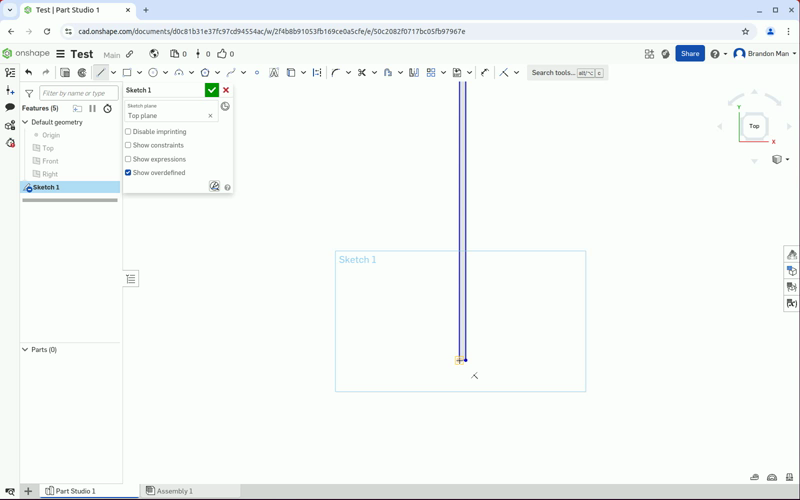
scroll(-6)
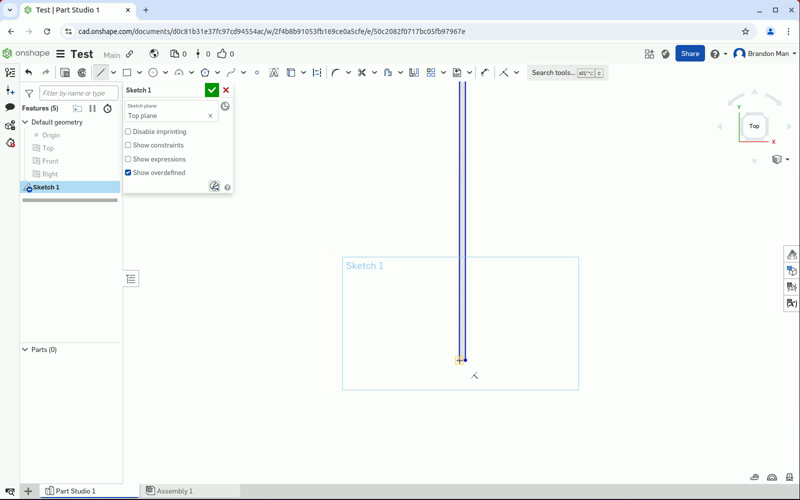
scroll(-6)
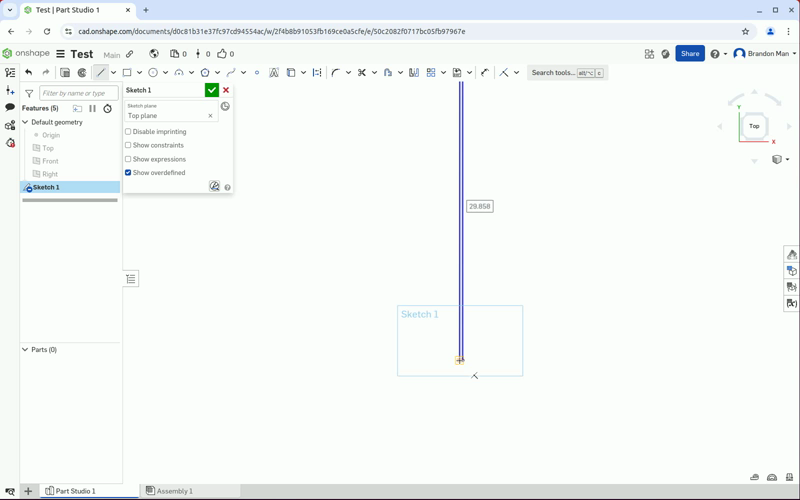
scroll(-6)
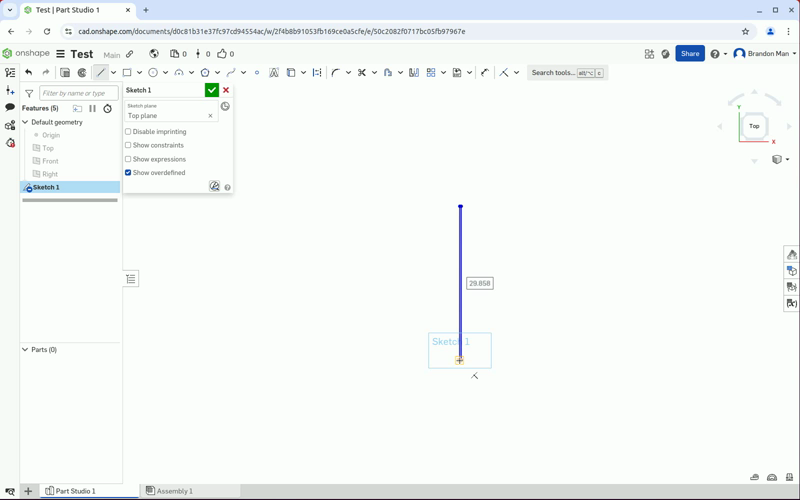
key(esc)
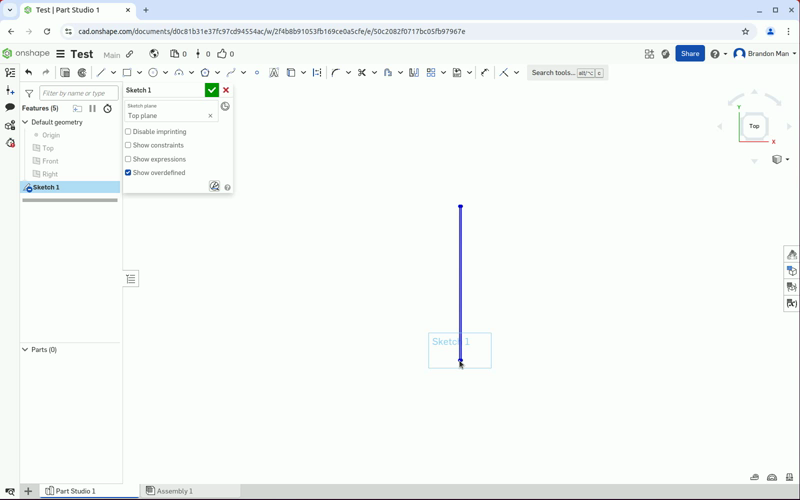
mouse_move(460, 358)
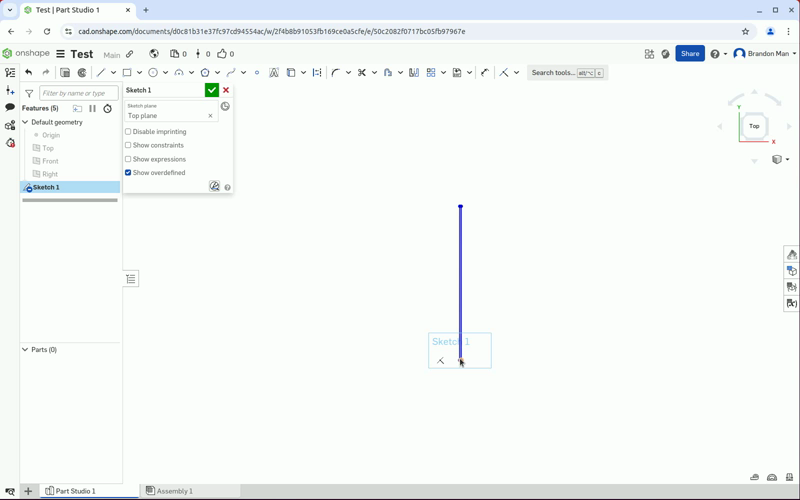
scroll(6)
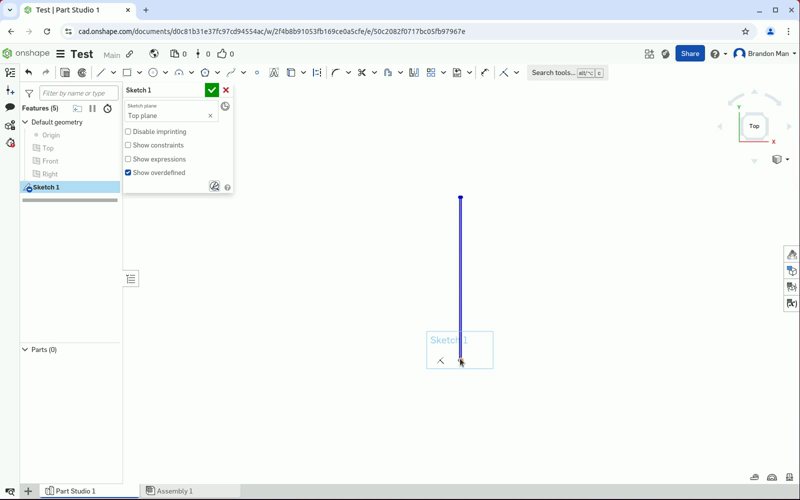
scroll(6)
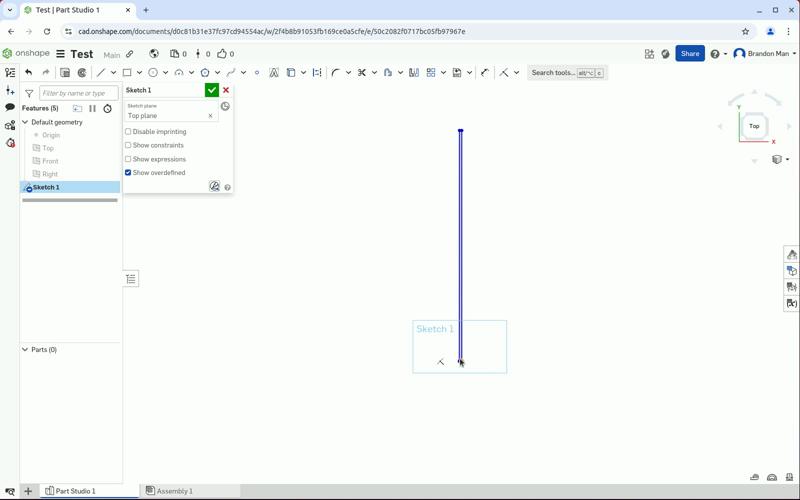
scroll(6)
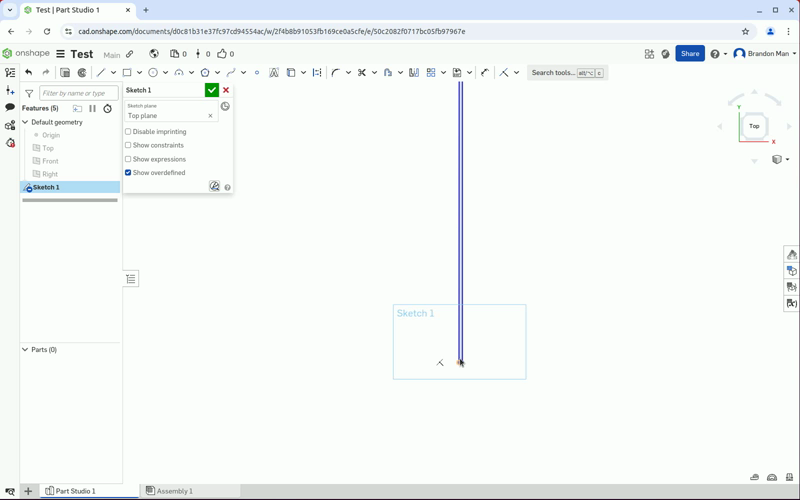
scroll(6)
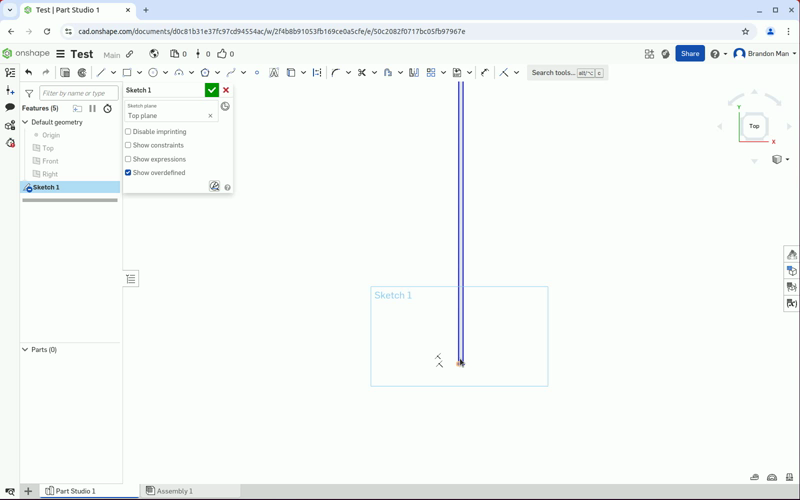
scroll(6)
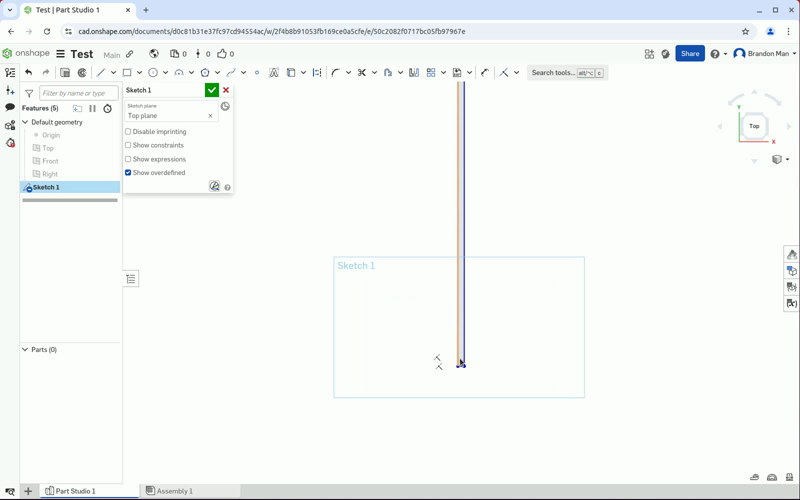
scroll(6)
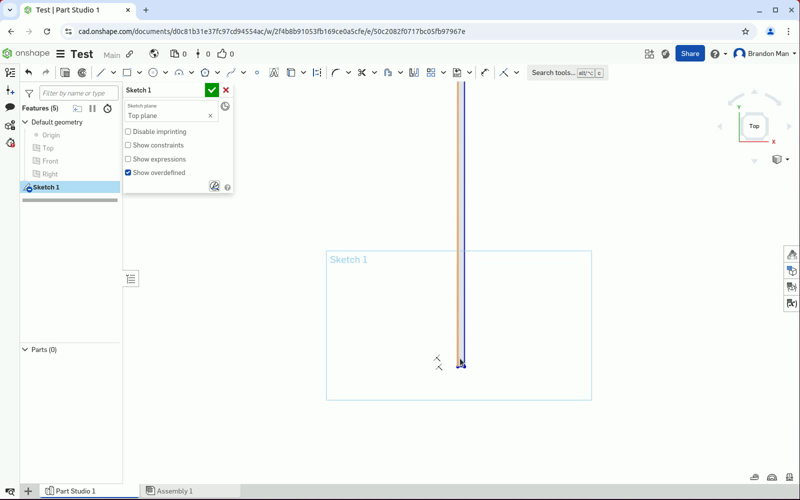
scroll(6)
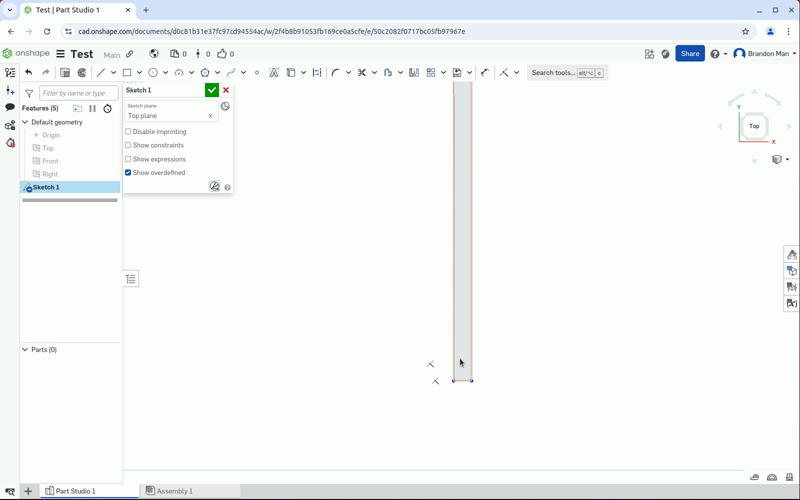
click(460, 358)
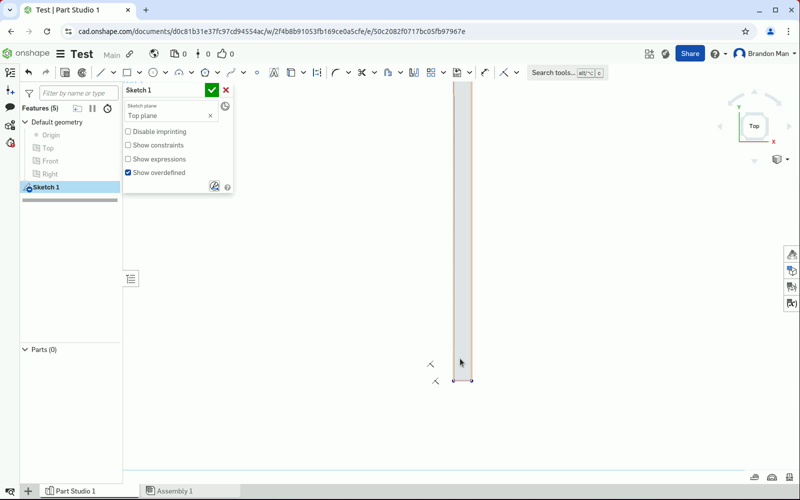
scroll(-6)
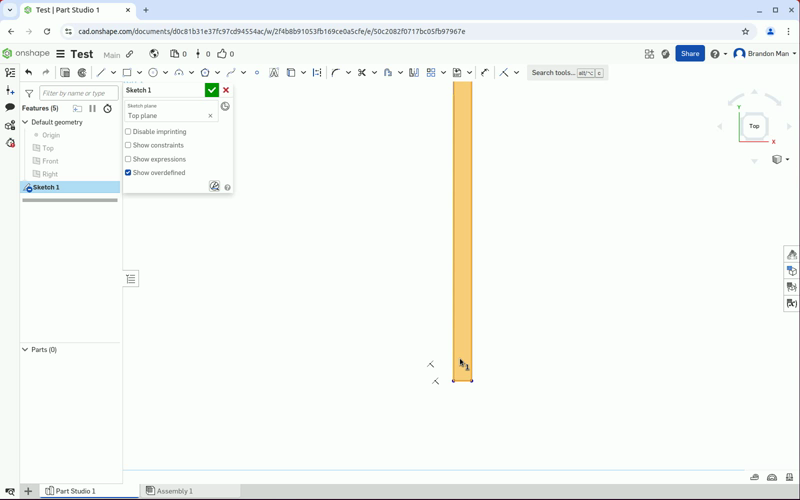
scroll(-6)
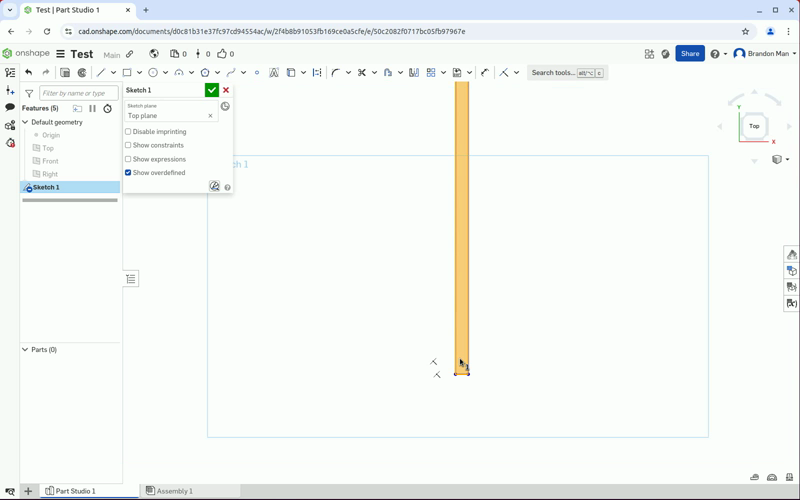
scroll(-6)
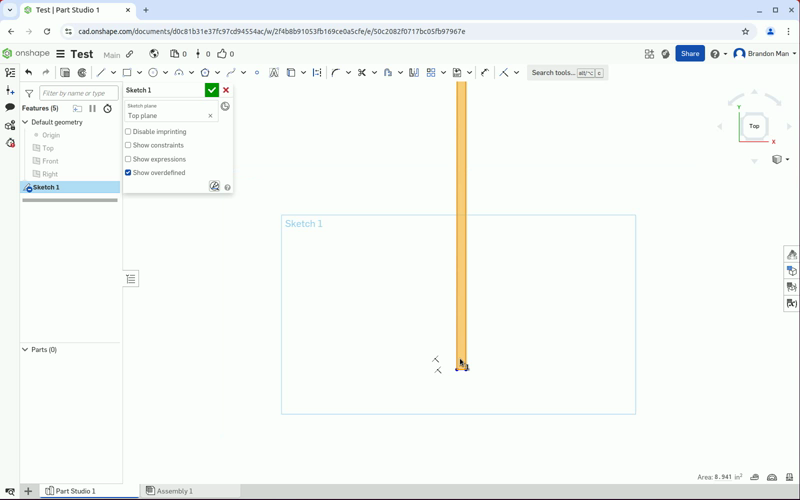
scroll(-6)
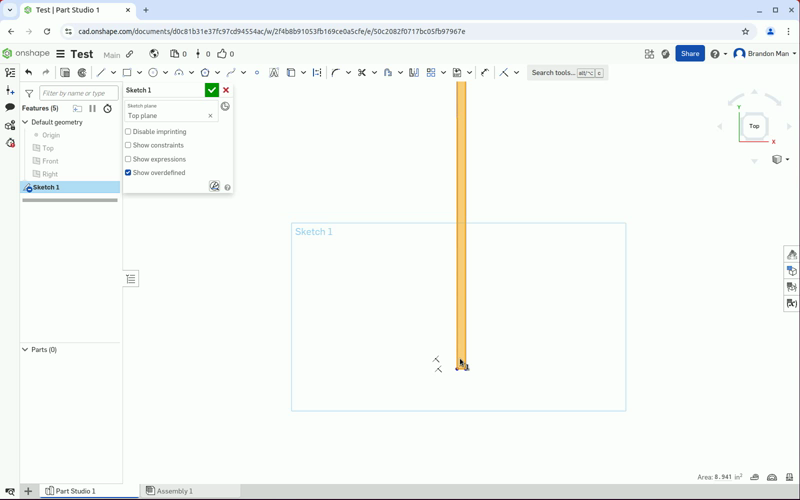
scroll(-6)
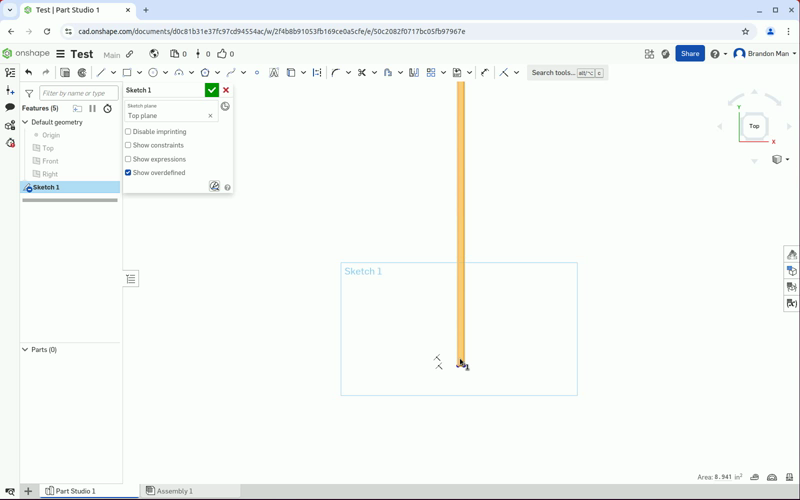
scroll(-6)
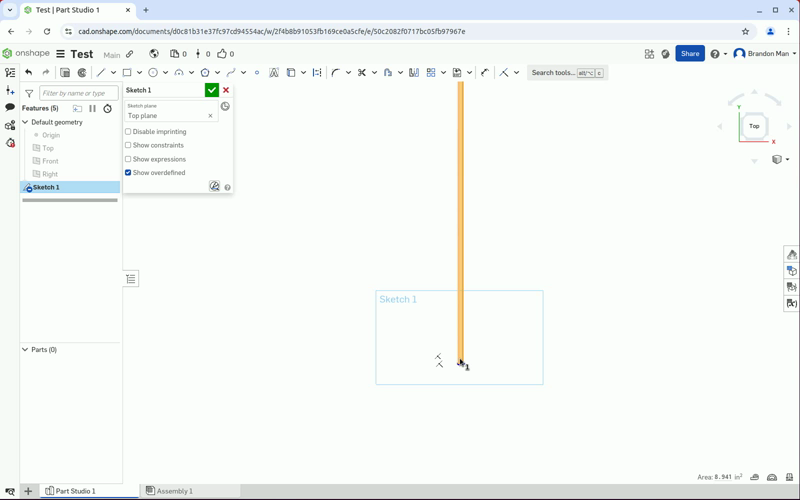
scroll(-6)
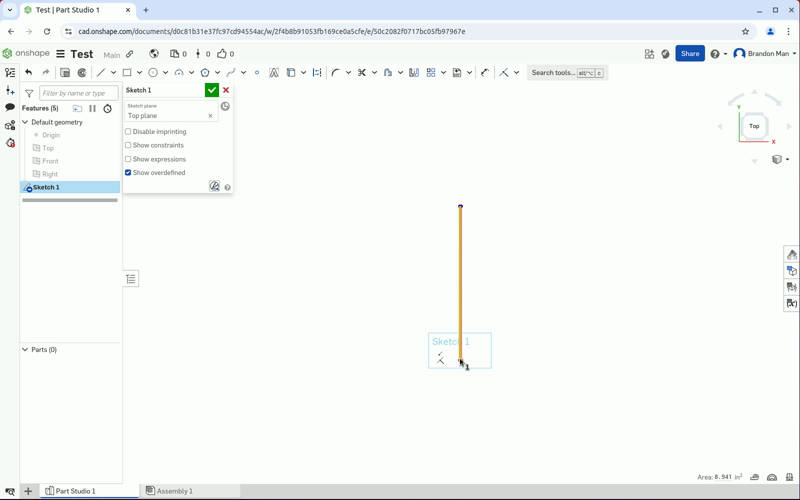
mouse_move(73, 352)
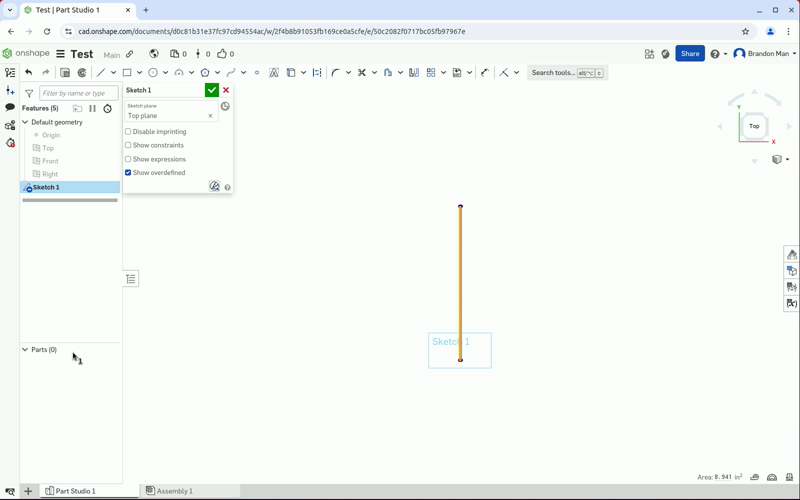
key(shift+y)
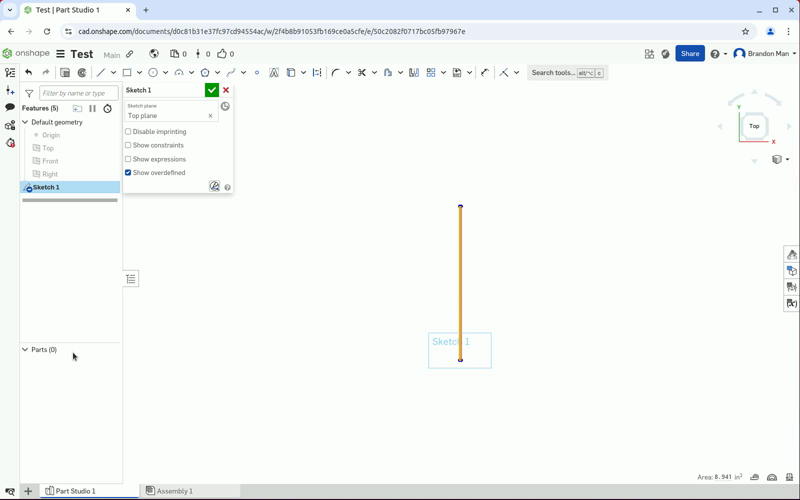
key(shift+e)
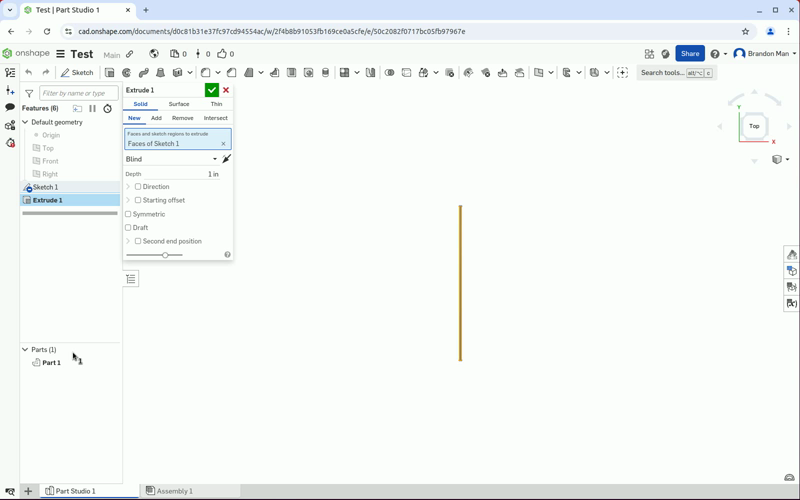
mouse_move(143, 106)
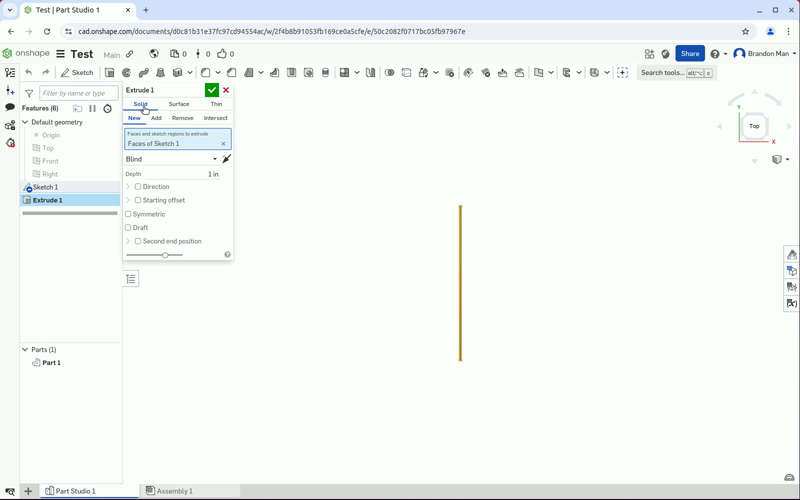
click(143, 106)
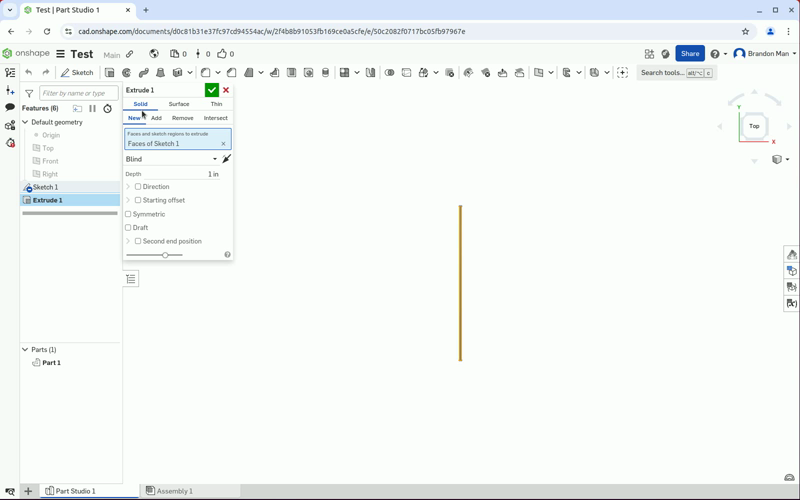
mouse_move(137, 120)
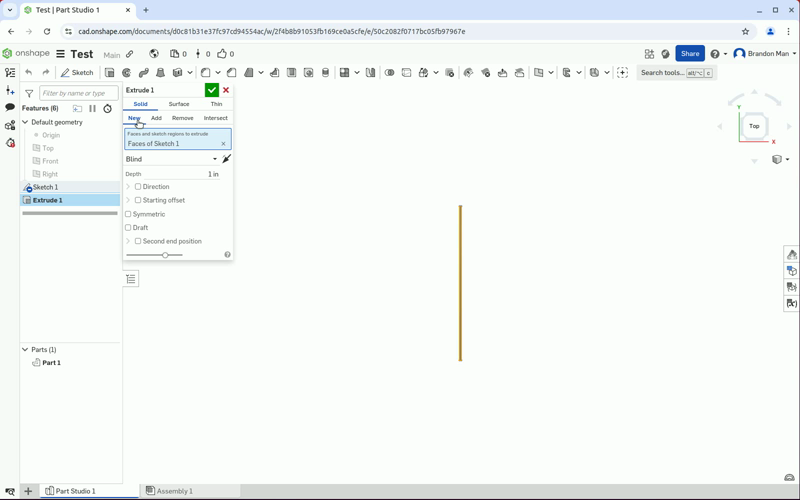
click(137, 120)
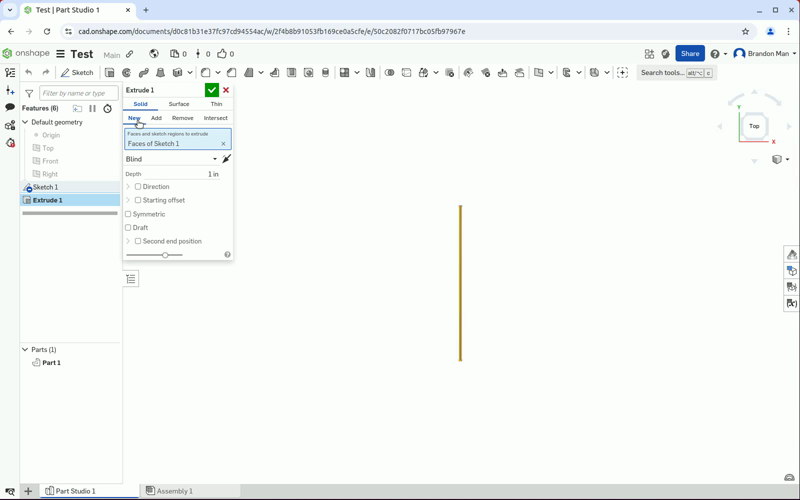
key(tab, 4)
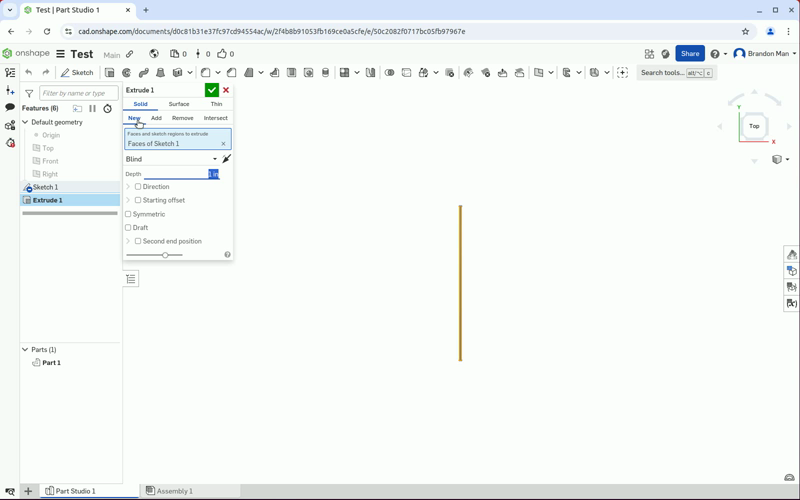
text(23.108)
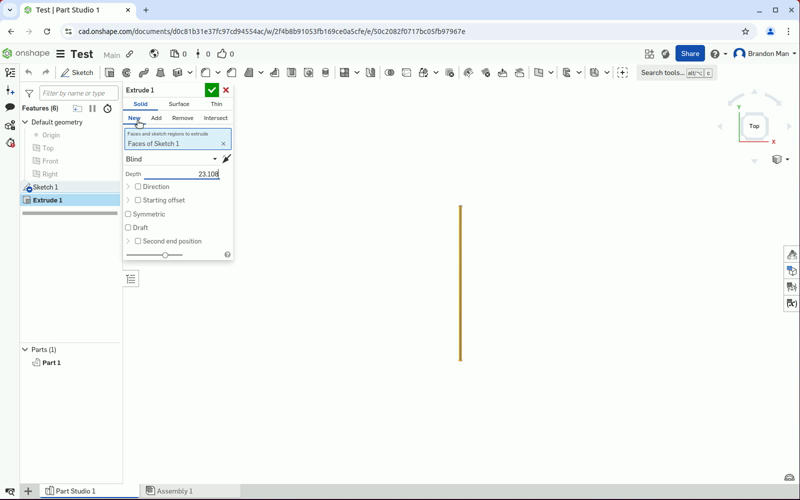
key(enter)
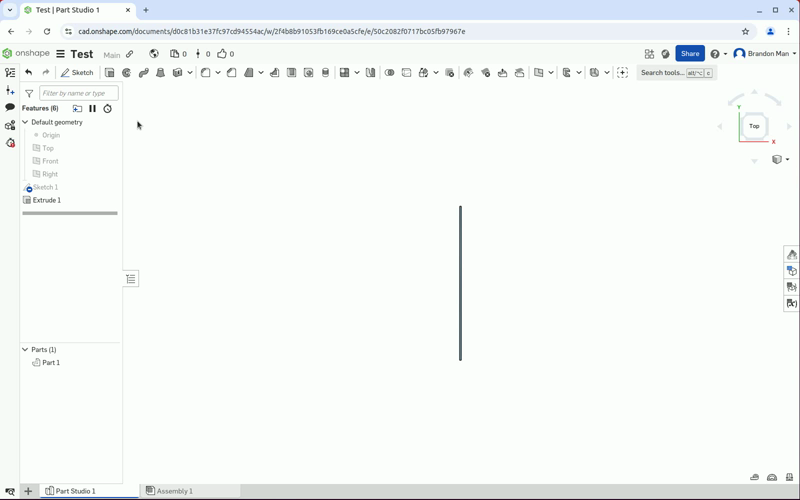
key(shift+h)
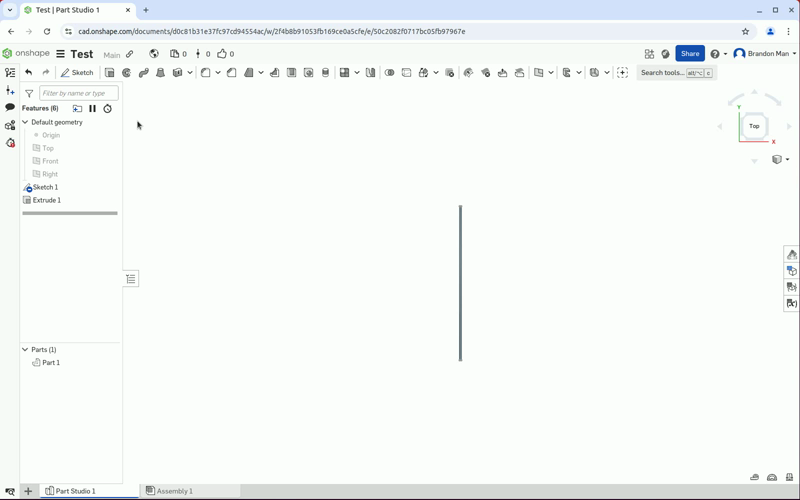
key(shift+h)
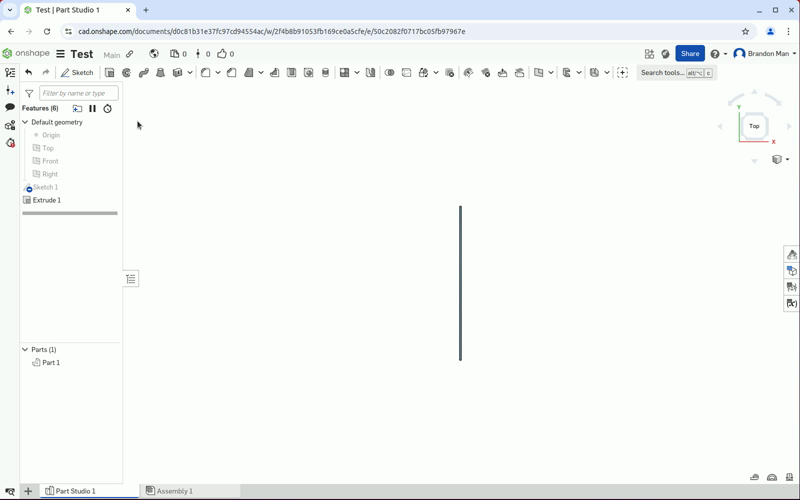
mouse_move(73, 189)
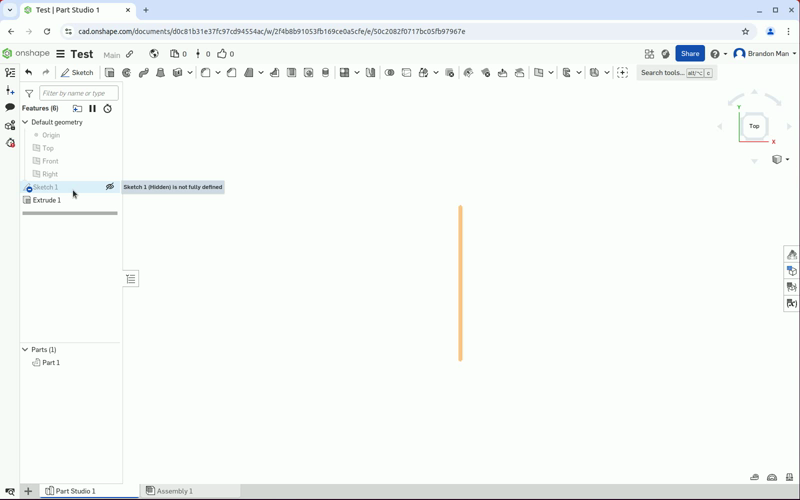
click(73, 189)
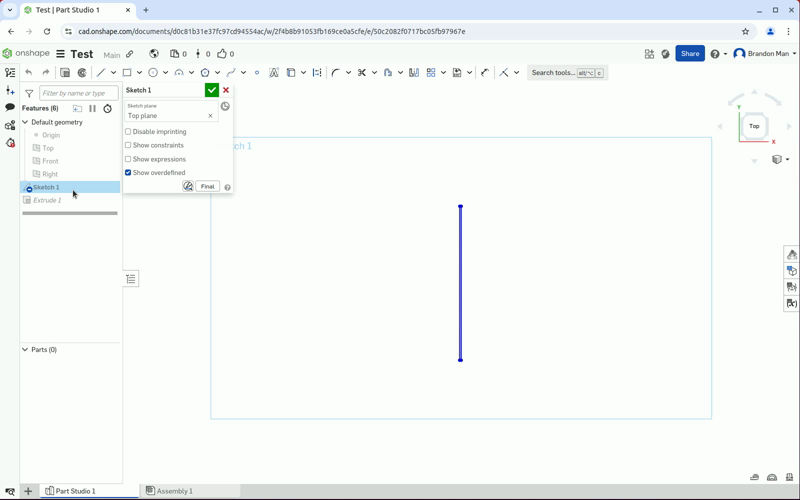
mouse_move(229, 92)
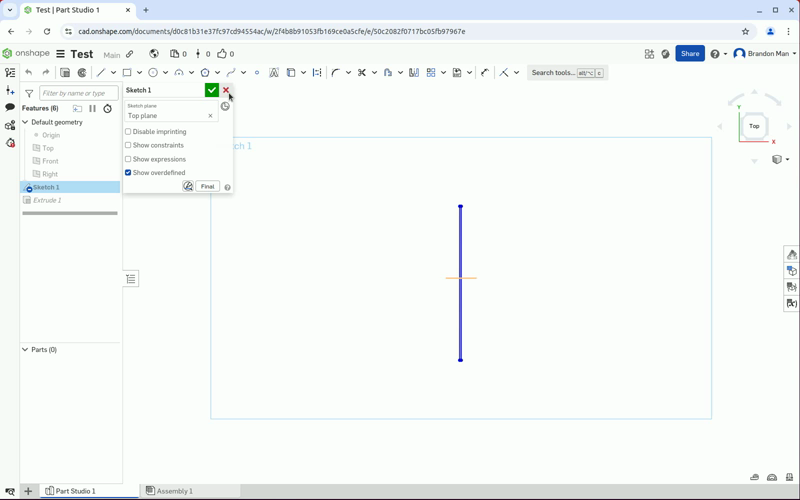
click(229, 92)
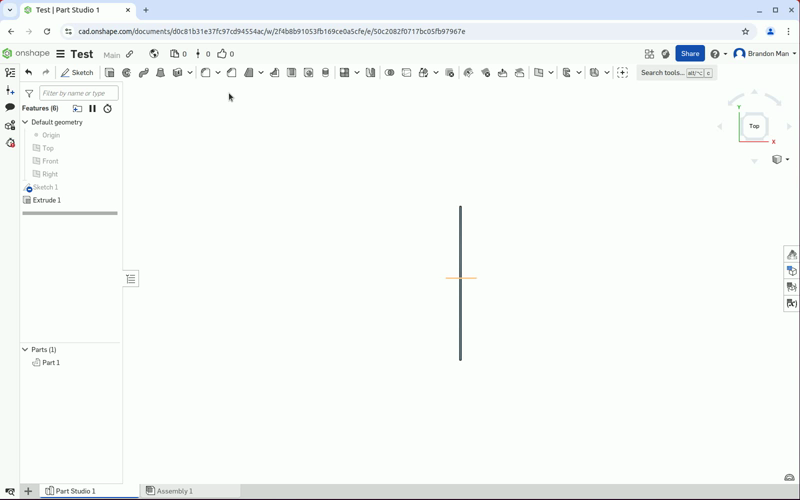
mouse_move(73, 352)
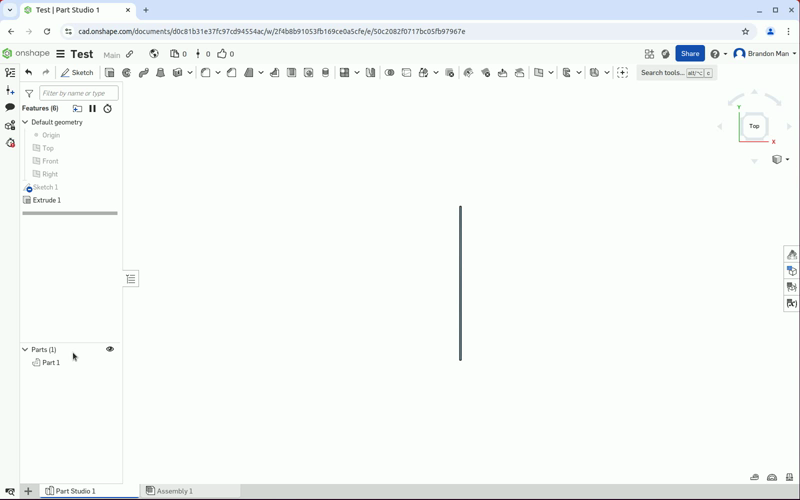
key(y)
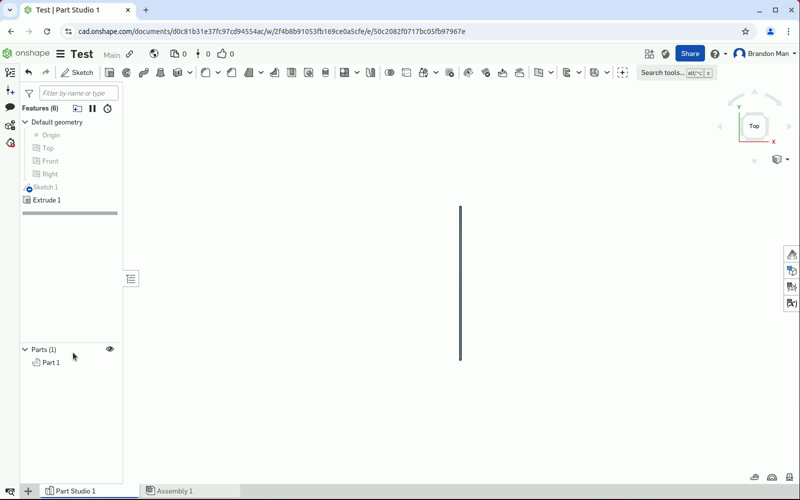
key(shift+p)
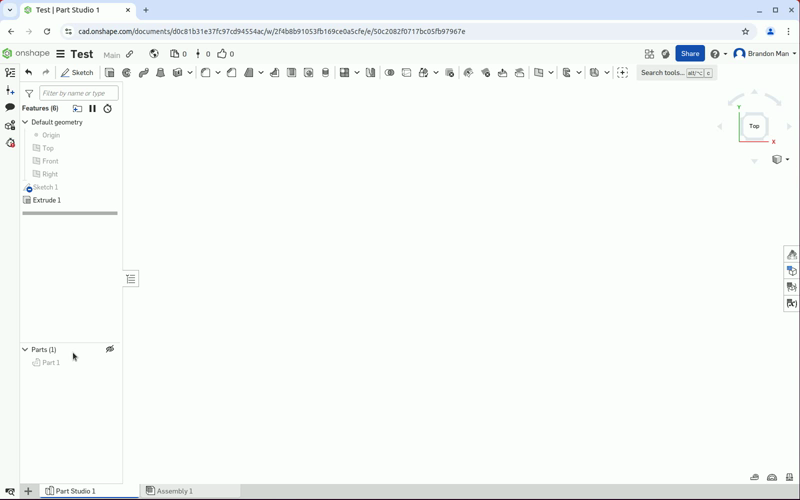
key(space)
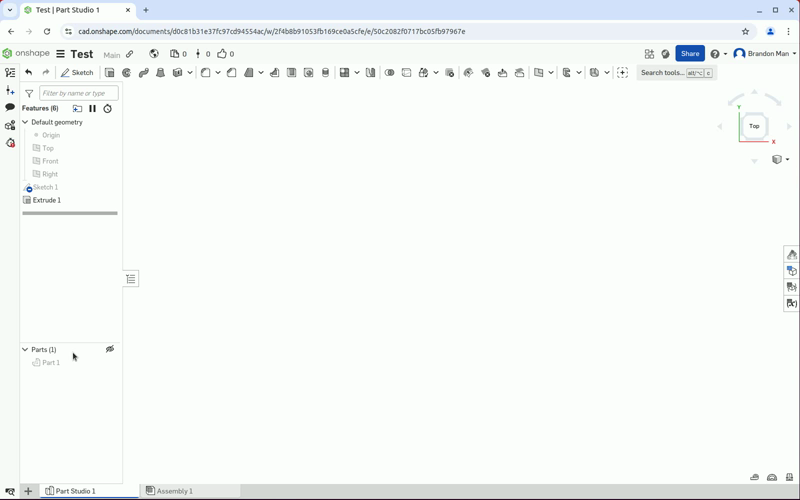
key_down(shift)
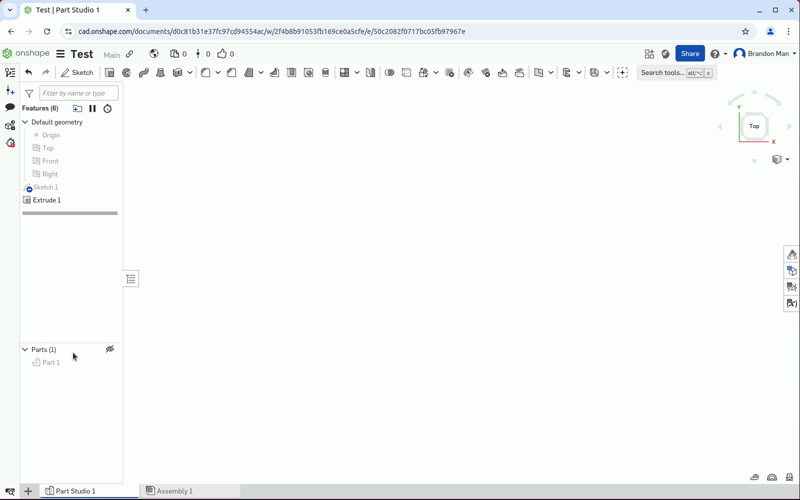
key(up)
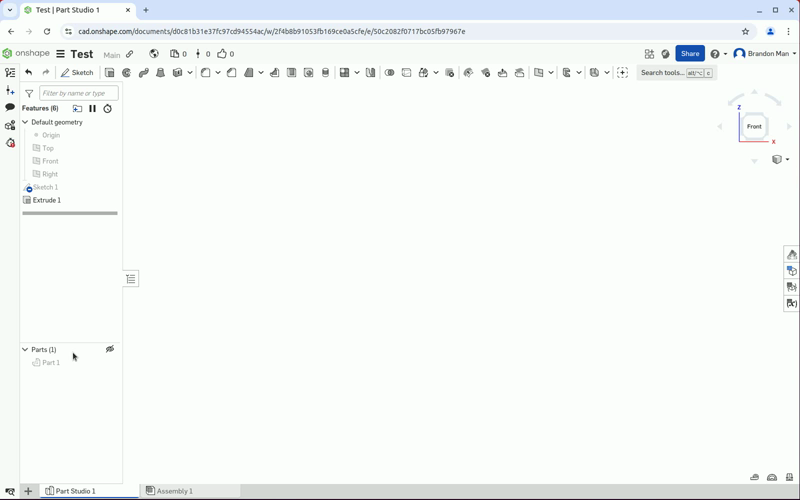
key_up(shift)
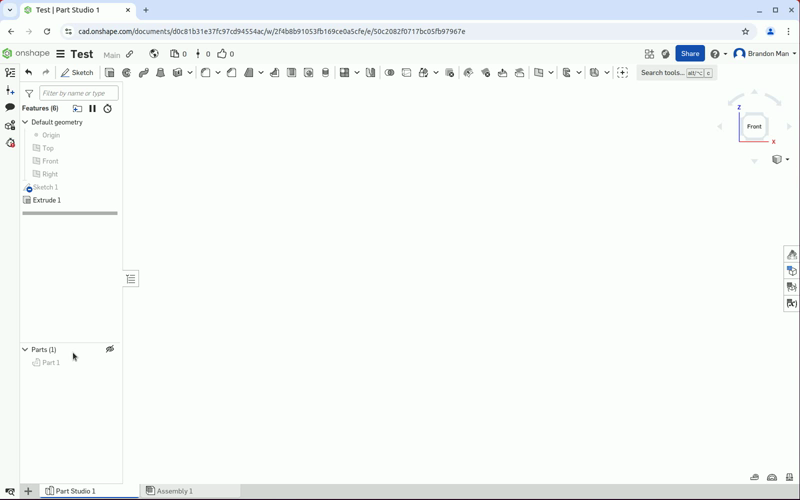
key(space)
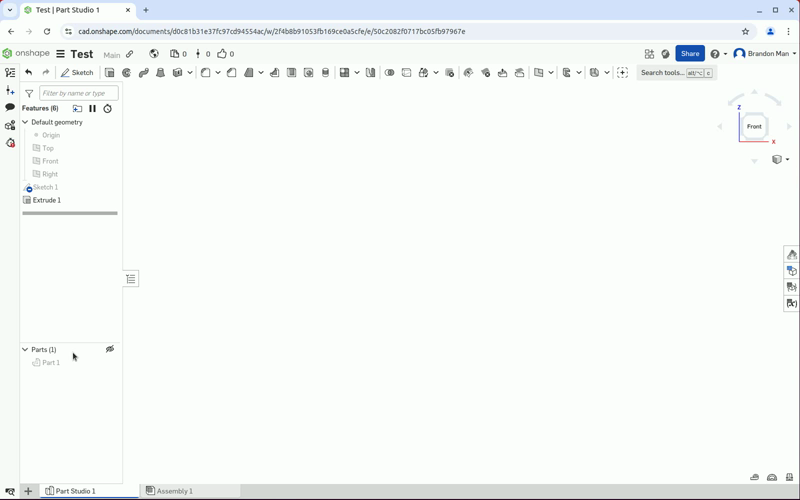
key_down(shift)
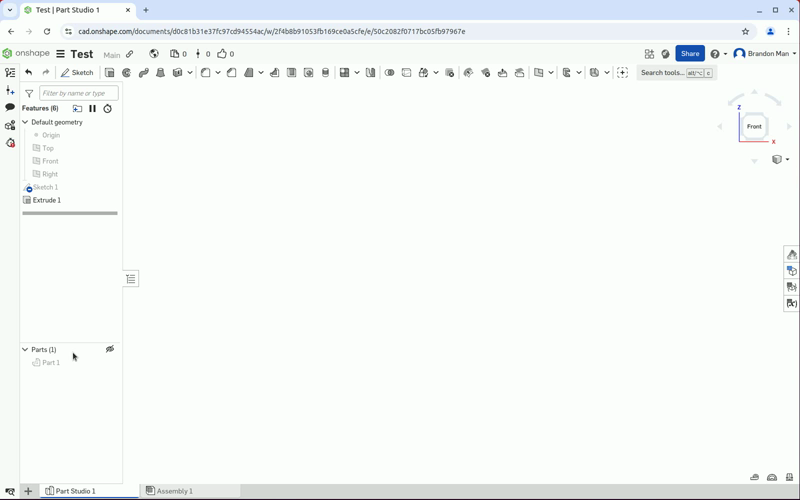
key(left)
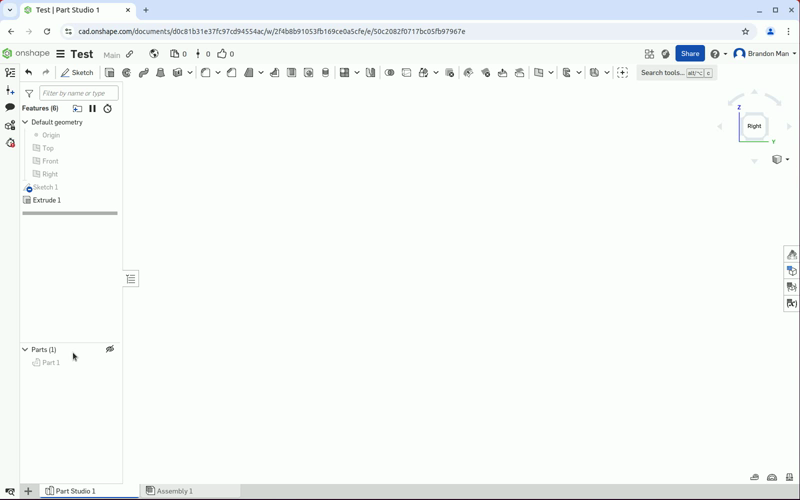
key_up(shift)
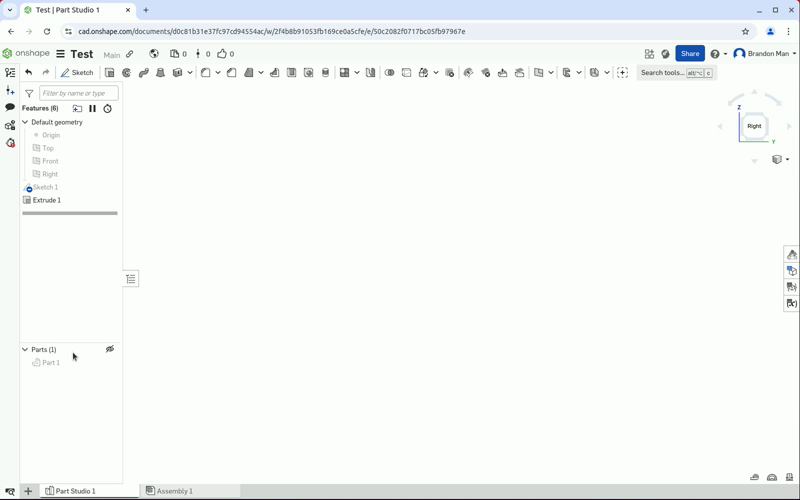
mouse_move(73, 352)
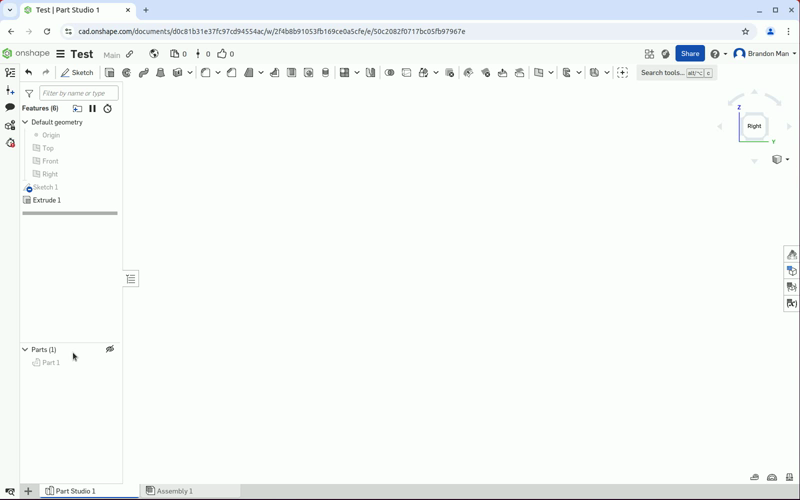
key(shift+y)
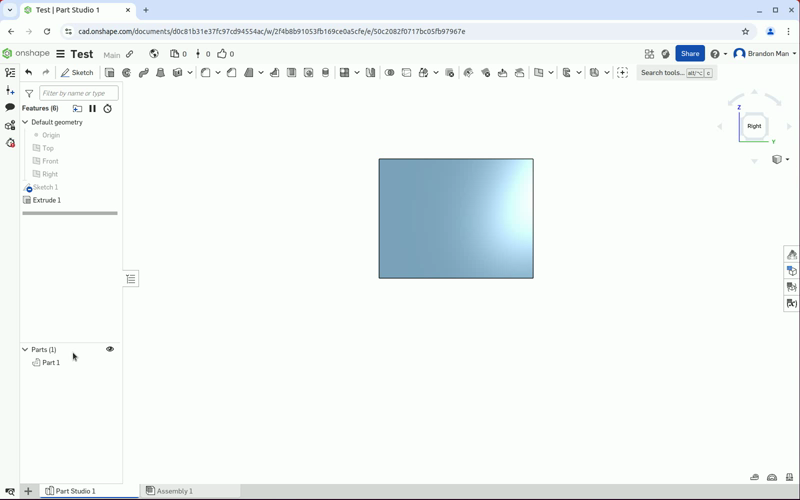
mouse_move(541, 75)
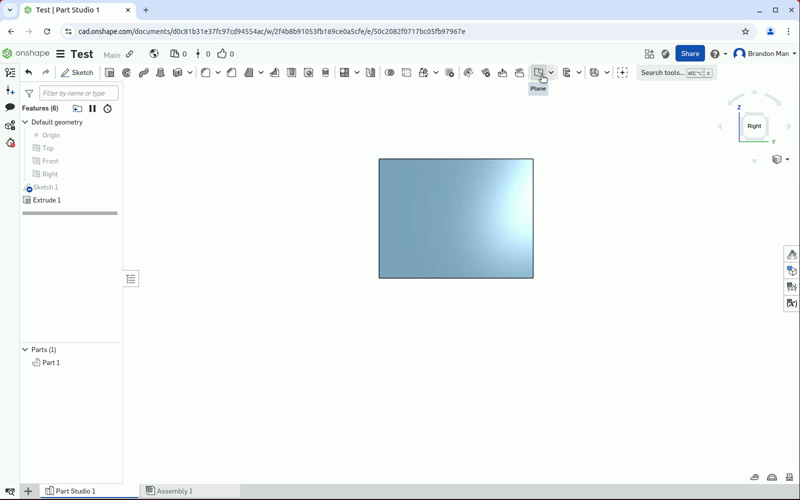
click(541, 75)
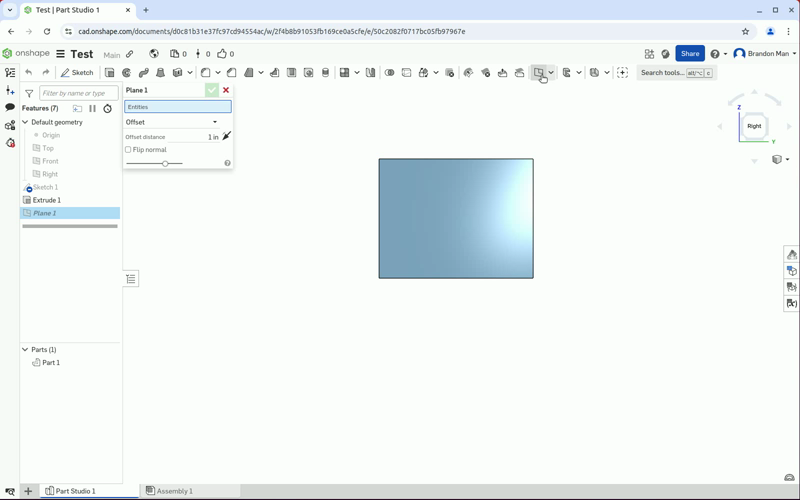
mouse_move(73, 176)
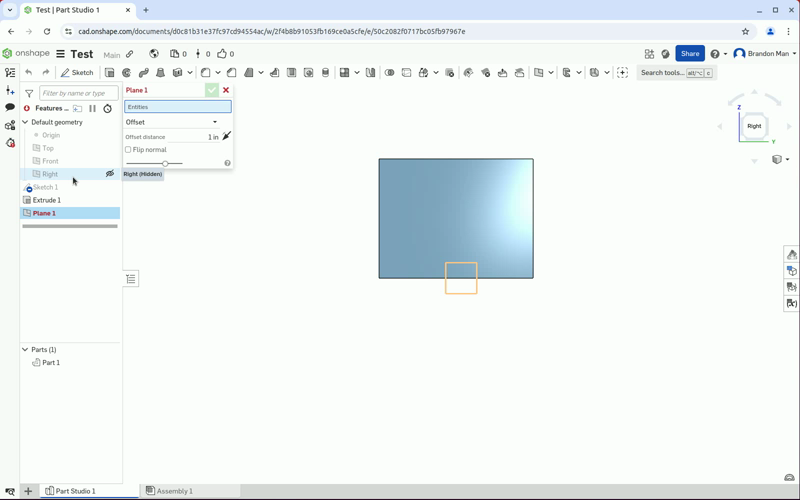
click(73, 176)
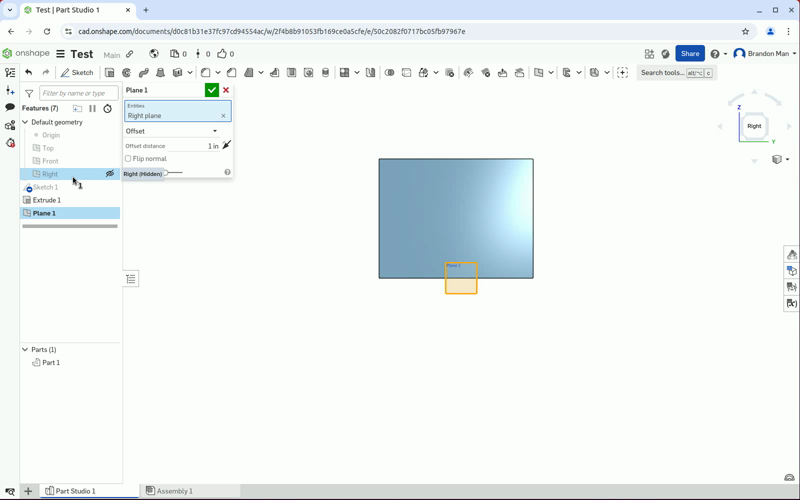
key(tab, 2)
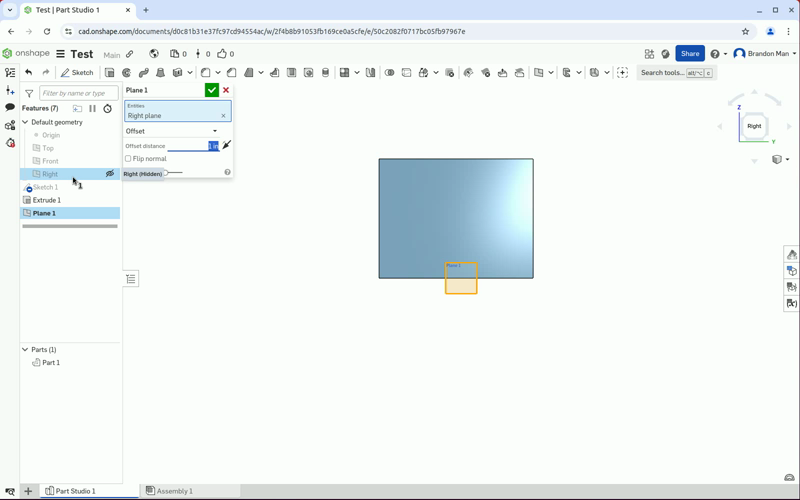
text(0.246)
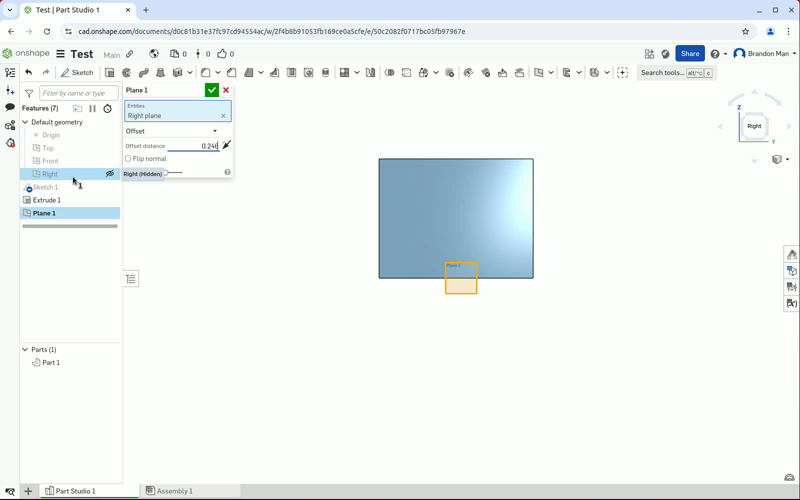
key(enter, 2)
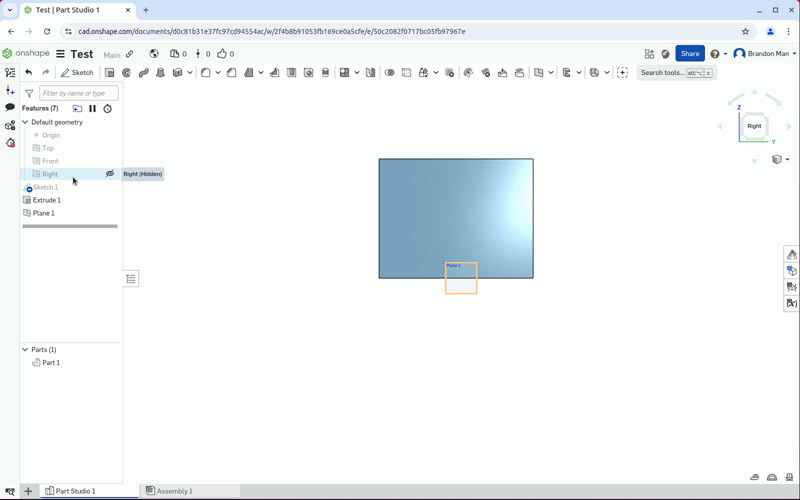
key(shift+s)
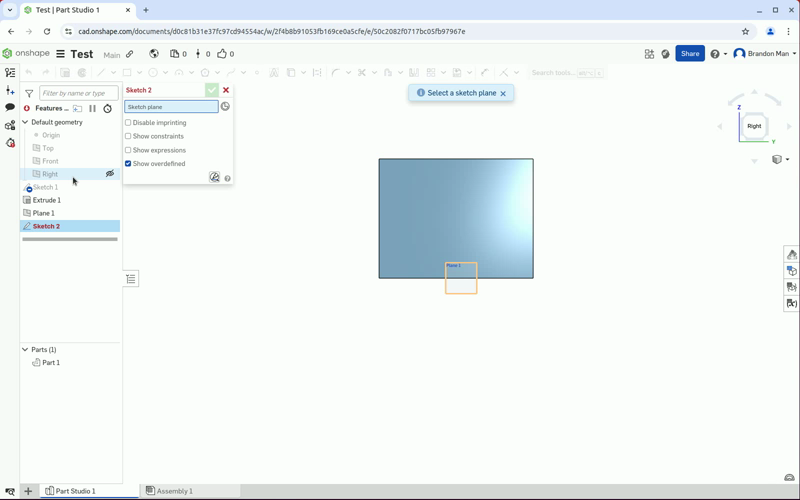
mouse_move(73, 215)
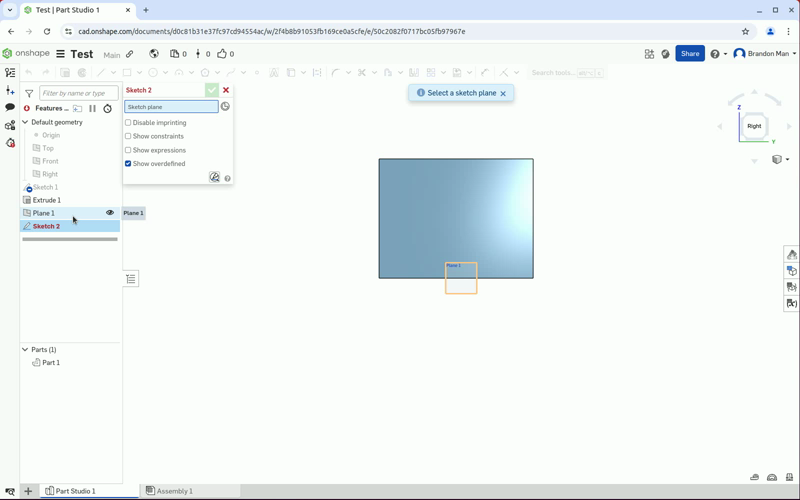
click(73, 215)
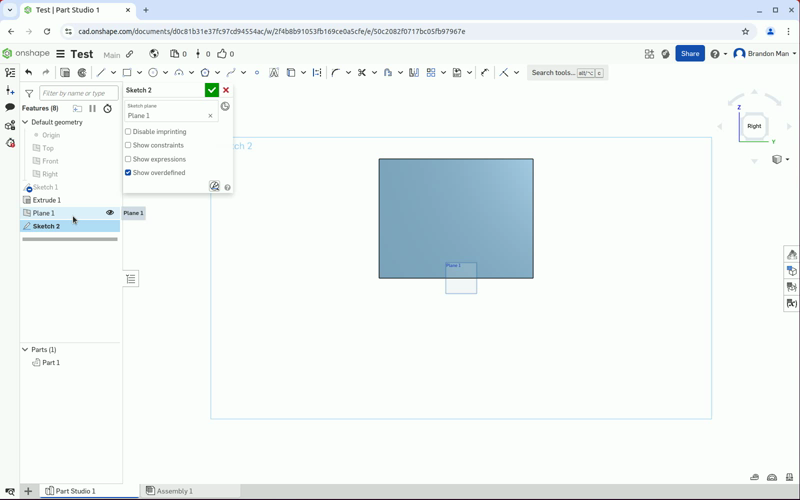
mouse_move(73, 352)
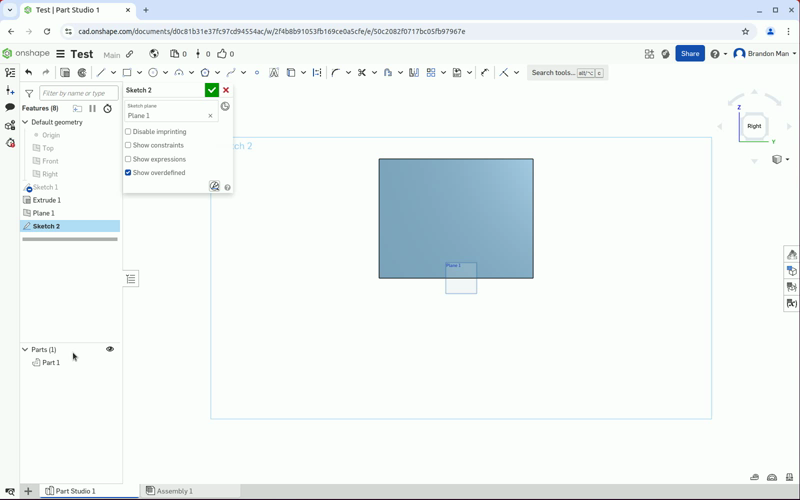
key(y)
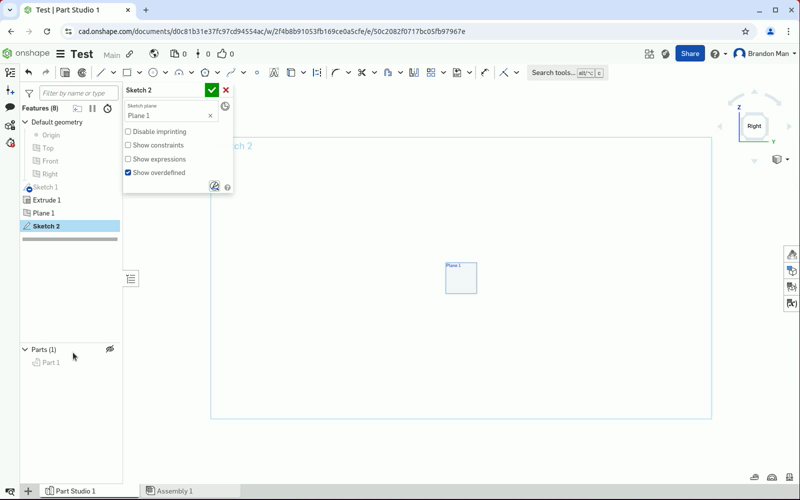
key(l)
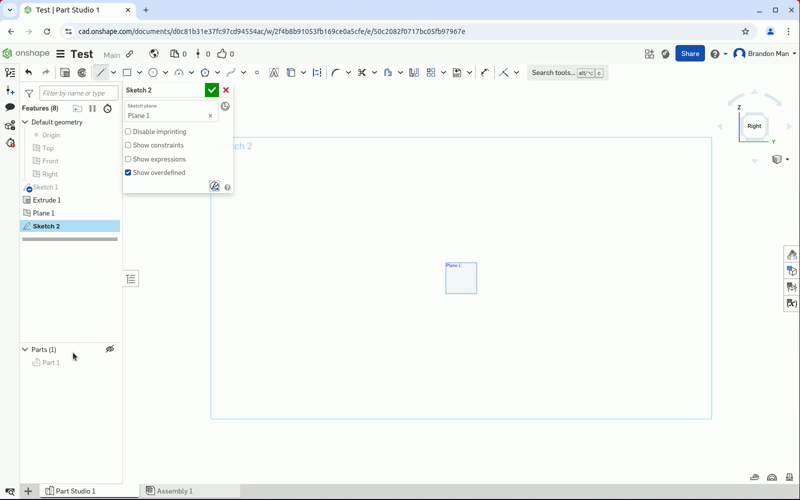
key_down(shift)
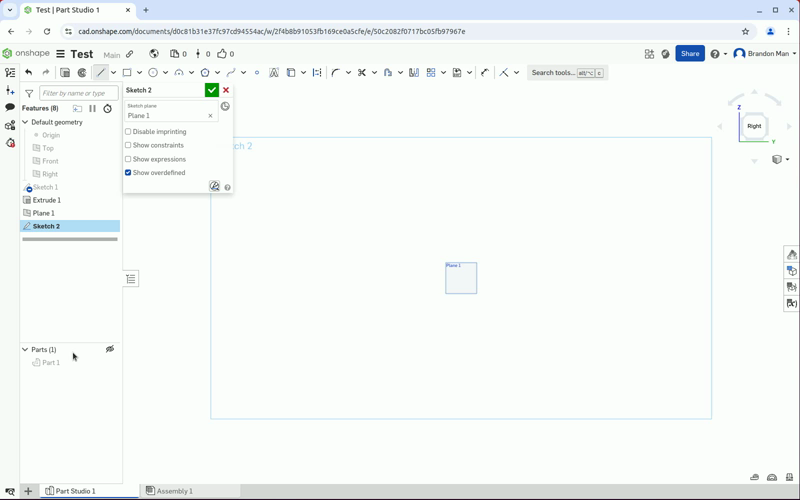
mouse_move(398, 274)
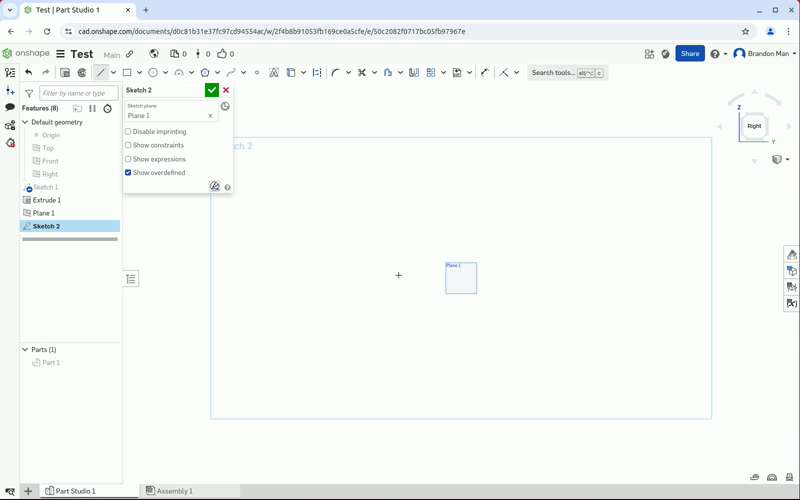
click(398, 274)
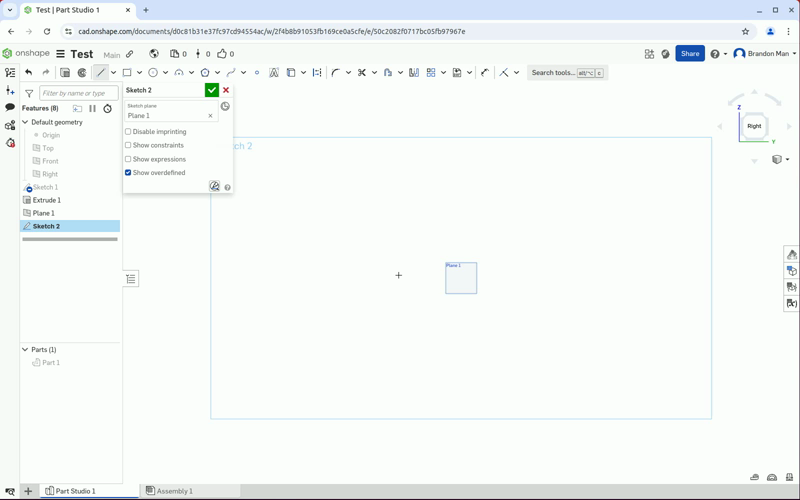
key_up(shift)
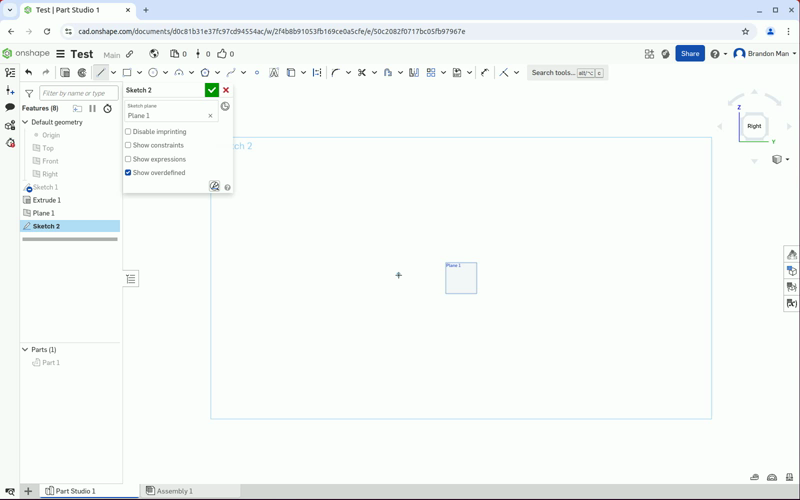
key_down(shift)
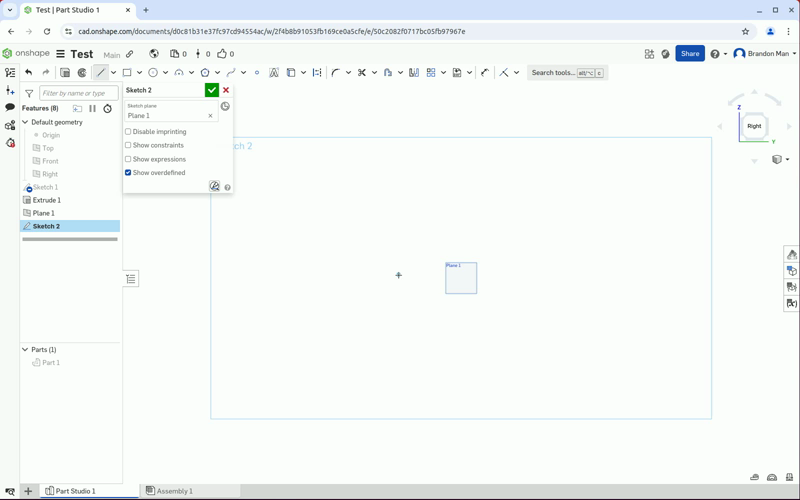
mouse_move(523, 274)
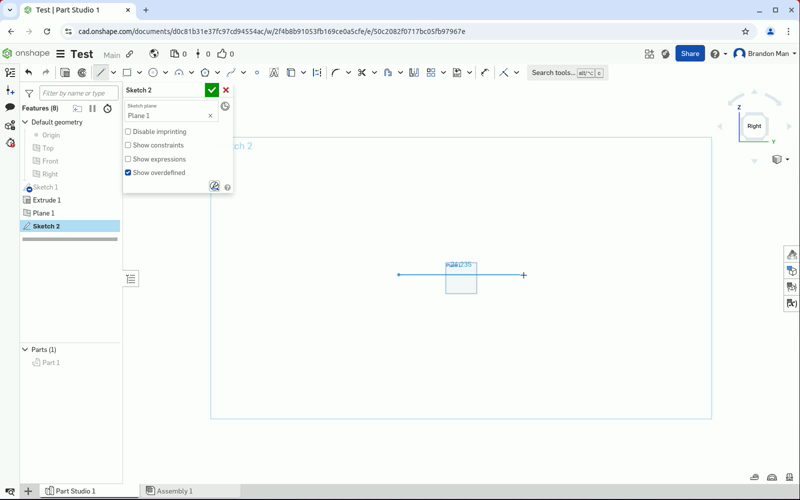
click(523, 274)
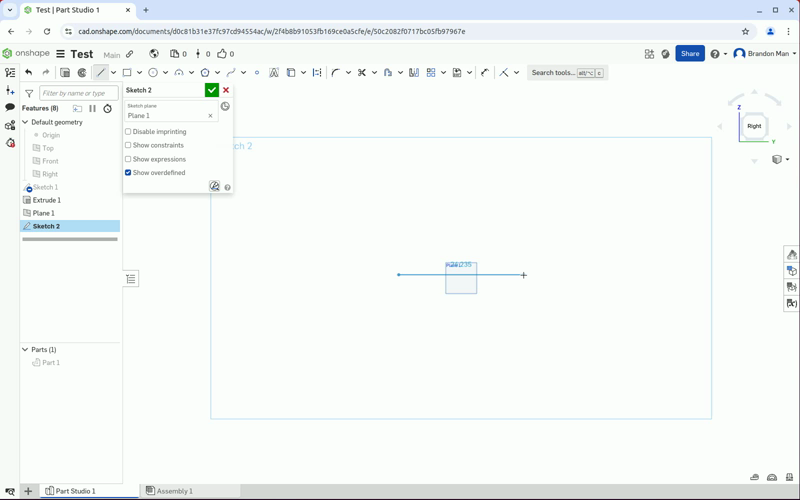
key_up(shift)
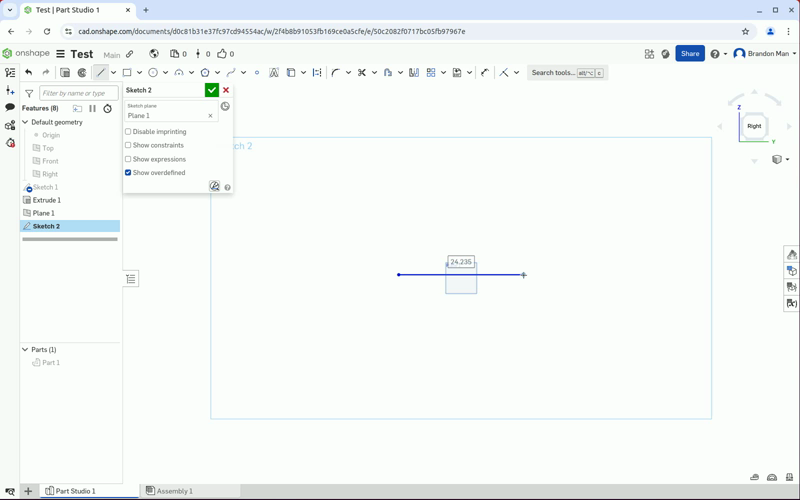
key_down(shift)
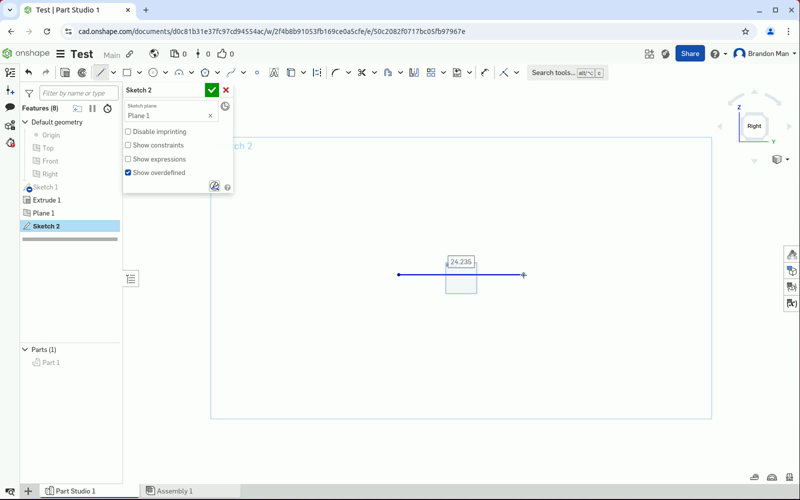
mouse_move(523, 177)
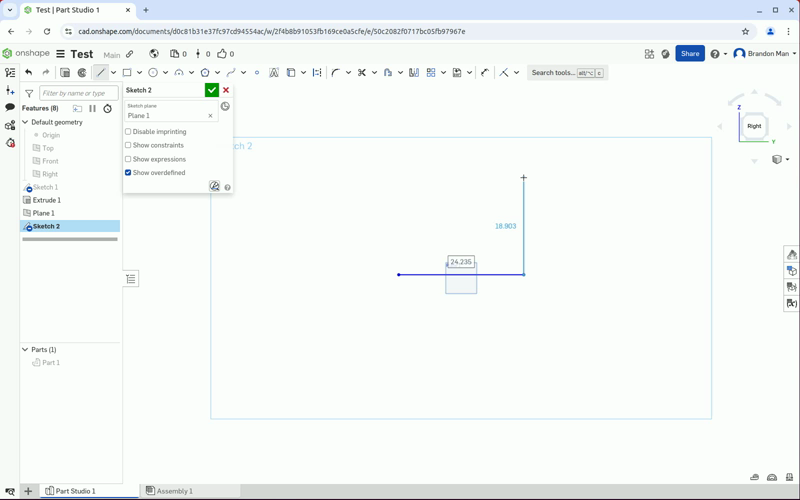
click(523, 177)
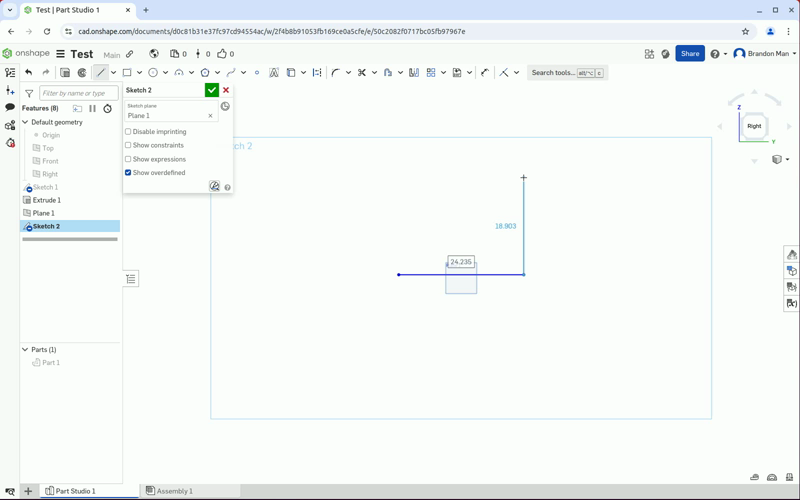
key_up(shift)
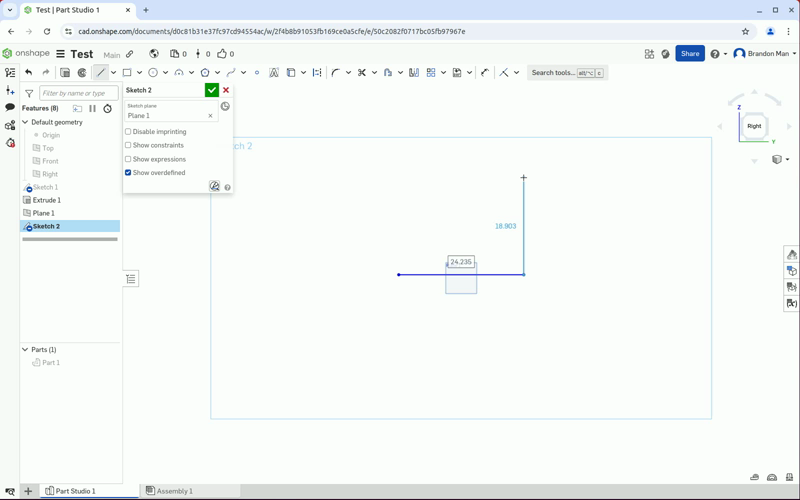
key_down(shift)
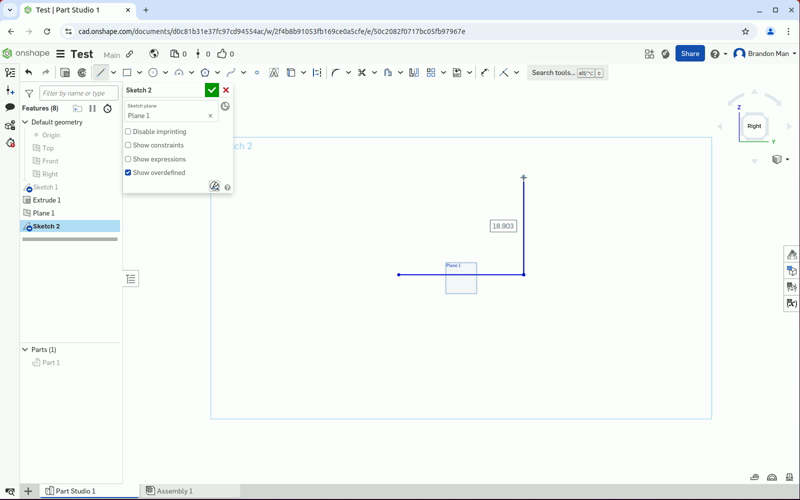
mouse_move(398, 177)
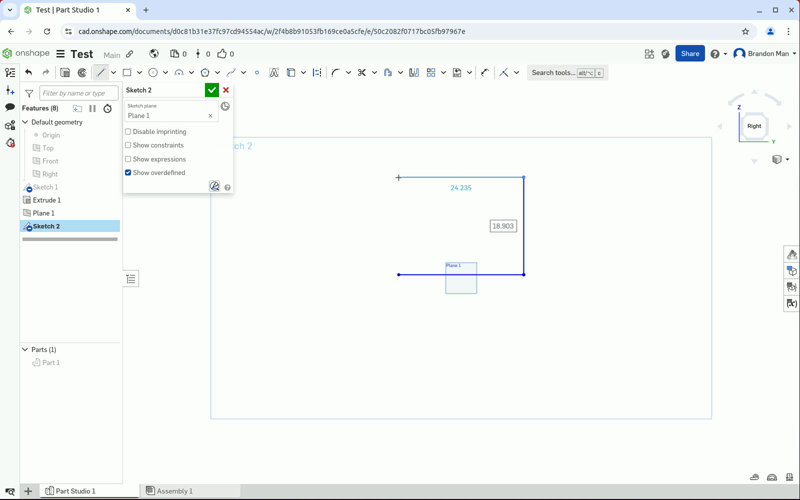
click(398, 177)
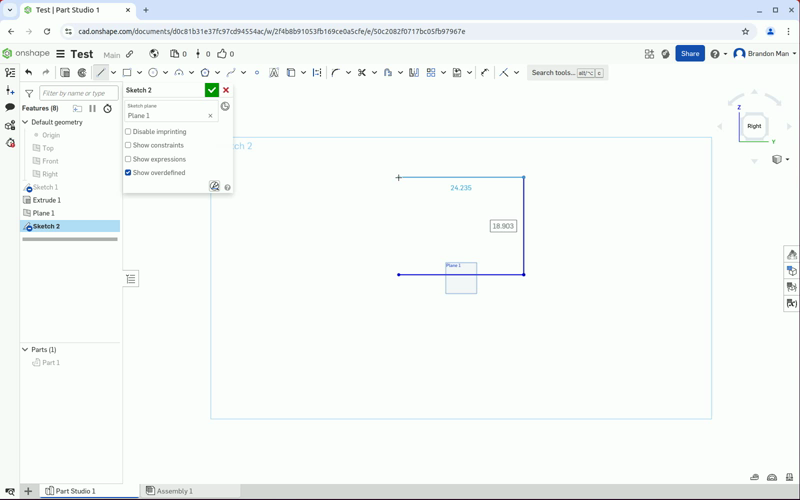
key_up(shift)
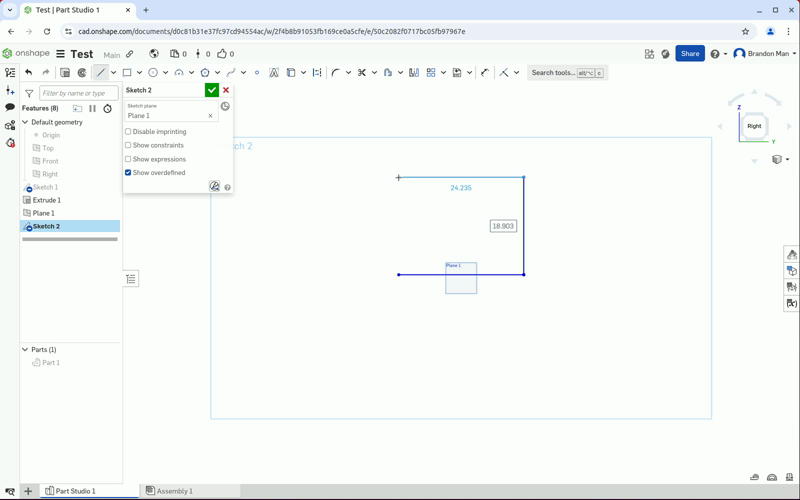
key_down(shift)
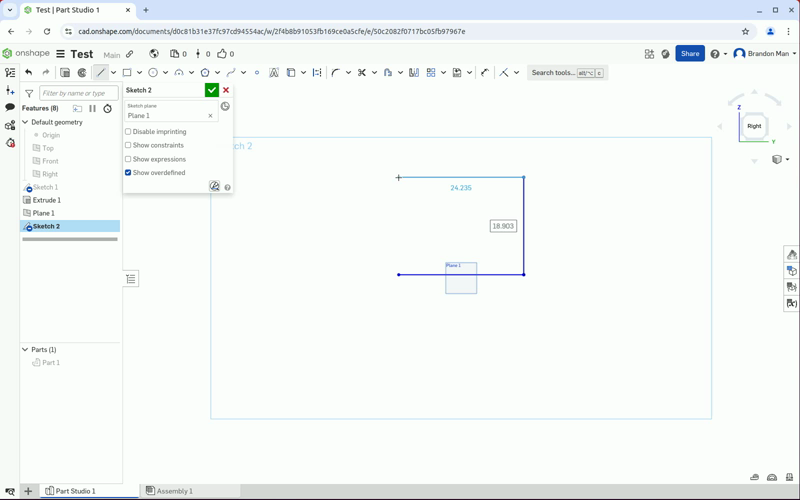
mouse_move(398, 274)
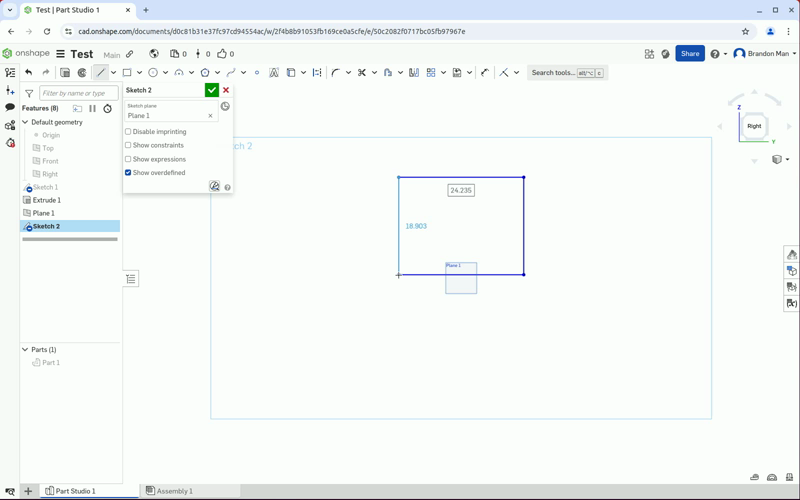
key_up(shift)
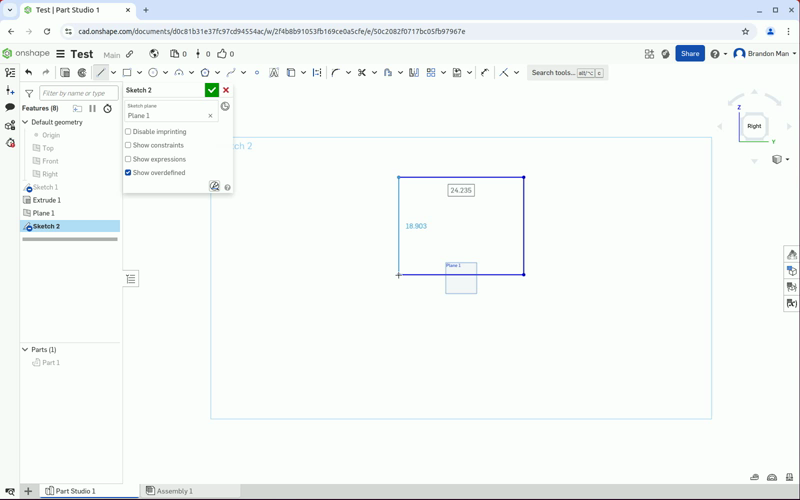
click(398, 274)
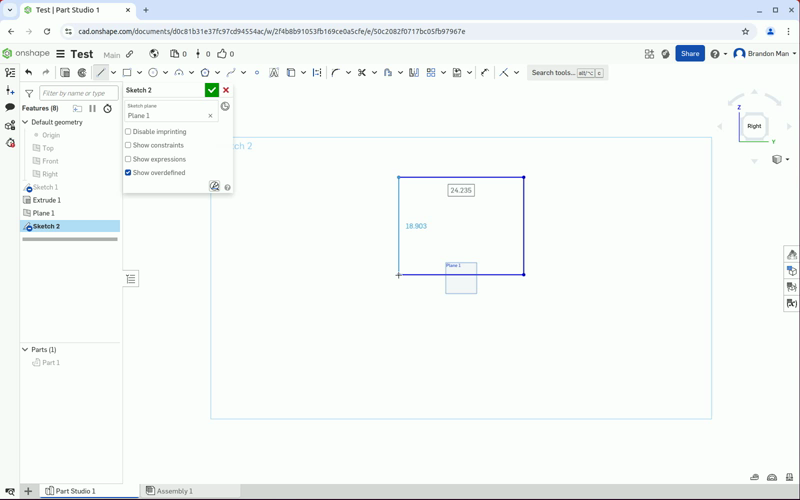
key(esc)
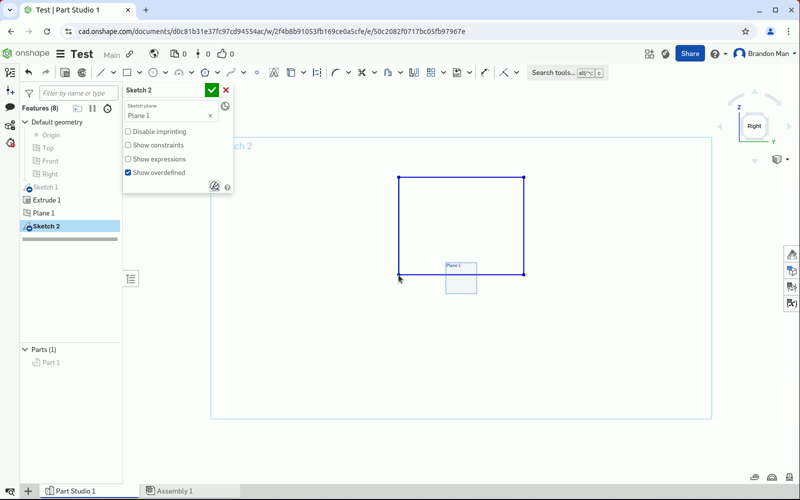
mouse_move(440, 242)
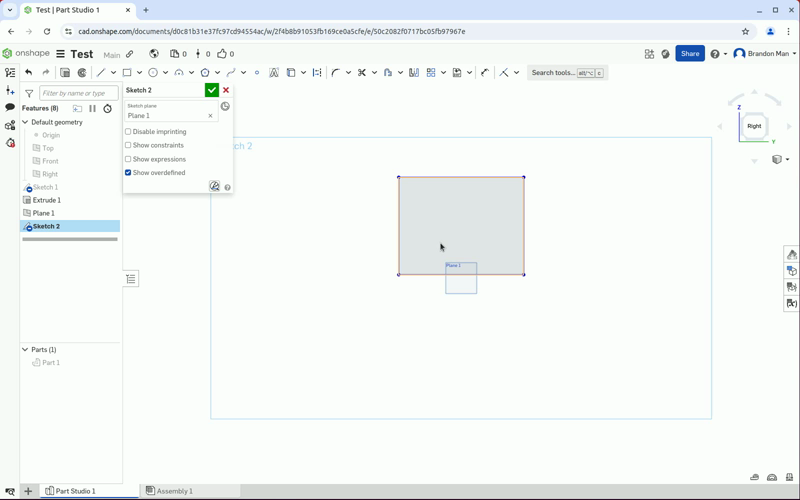
click(440, 242)
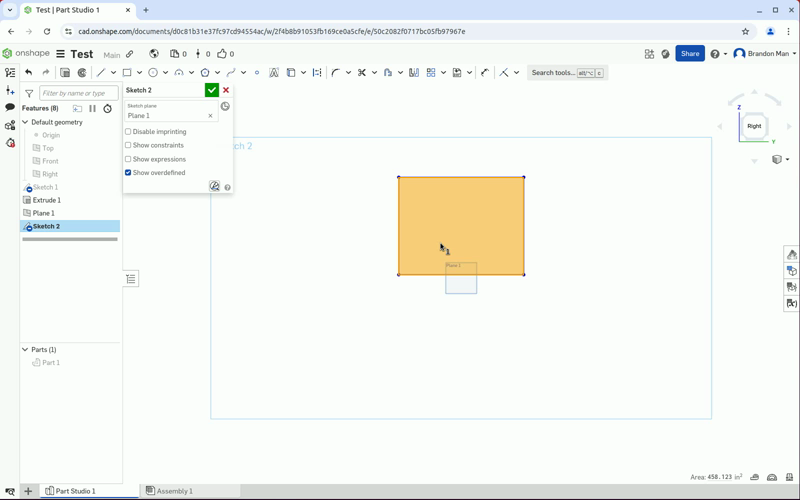
mouse_move(73, 352)
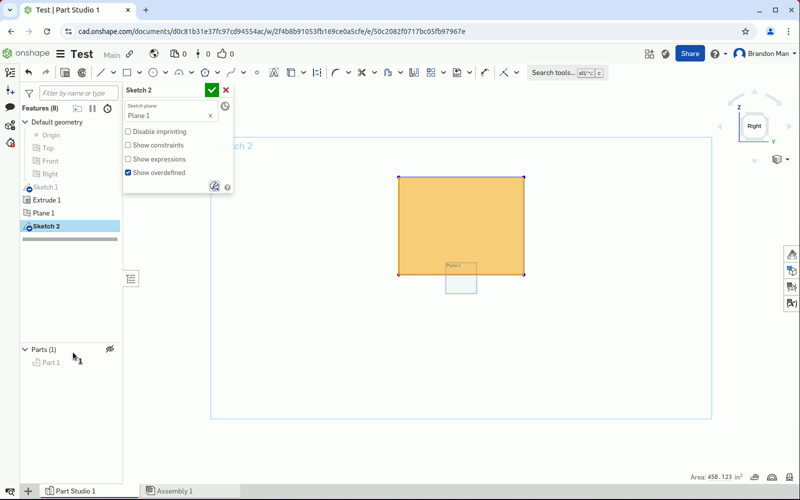
key(shift+y)
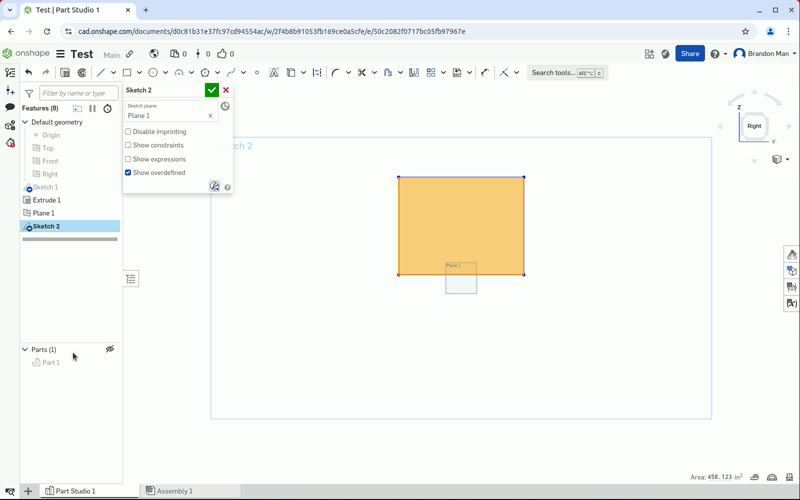
key(shift+e)
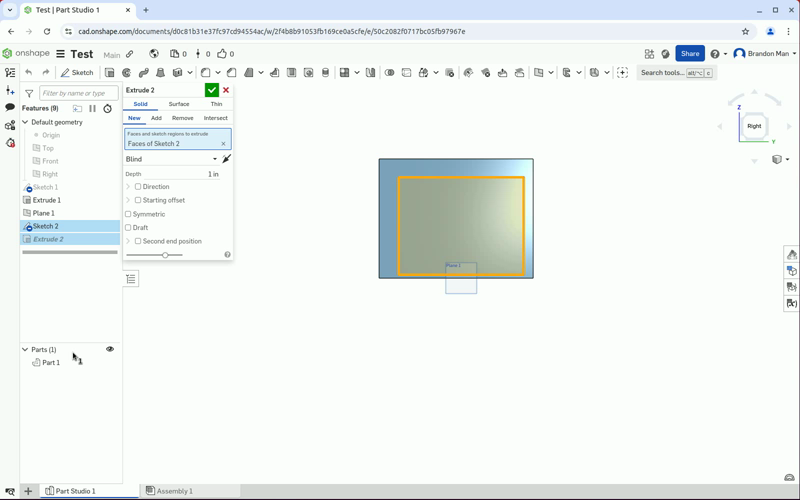
mouse_move(143, 106)
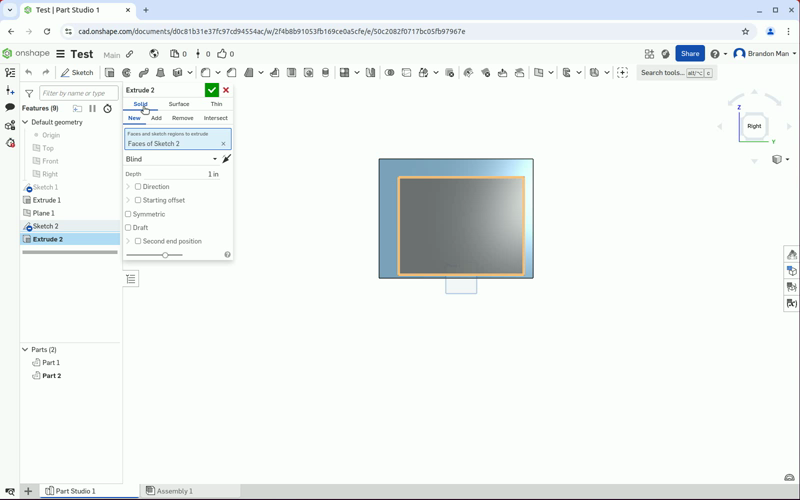
click(143, 106)
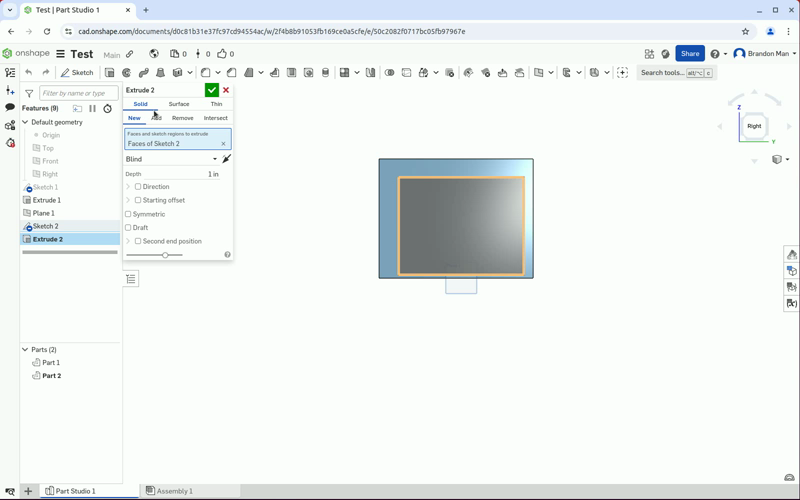
mouse_move(186, 120)
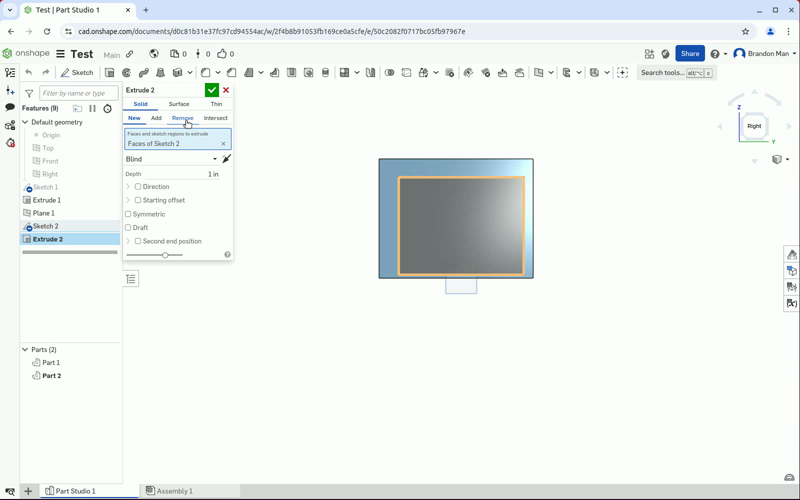
click(186, 120)
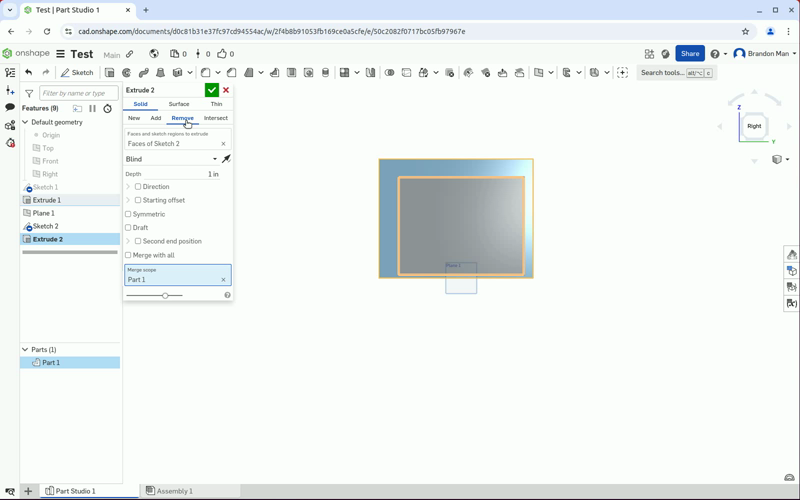
key(tab, 4)
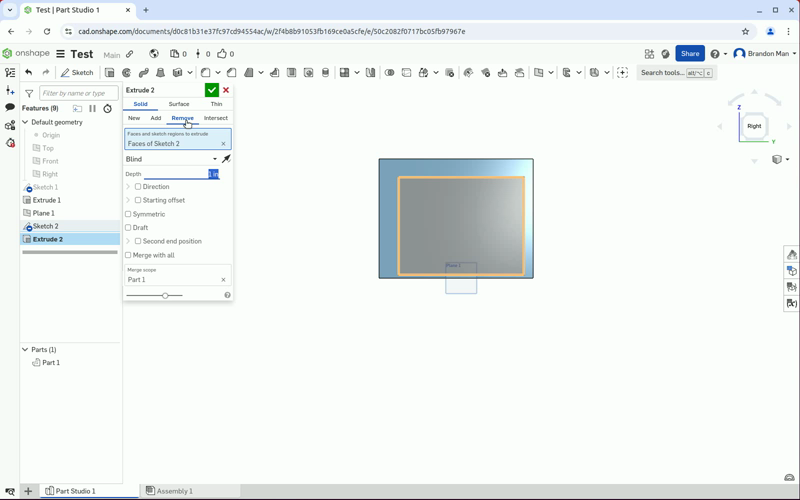
text(5.055)
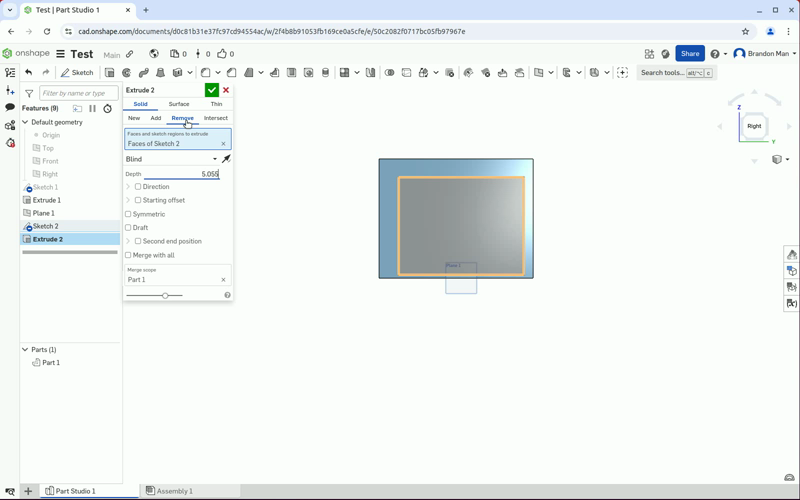
key(tab, 6)
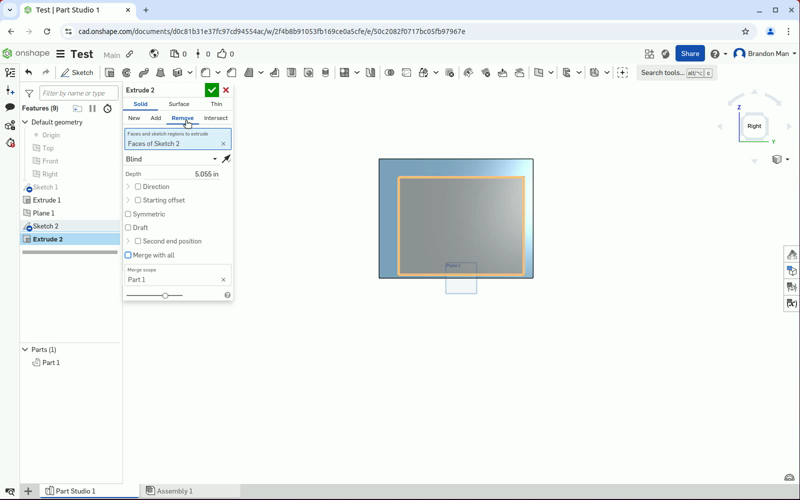
key(space)
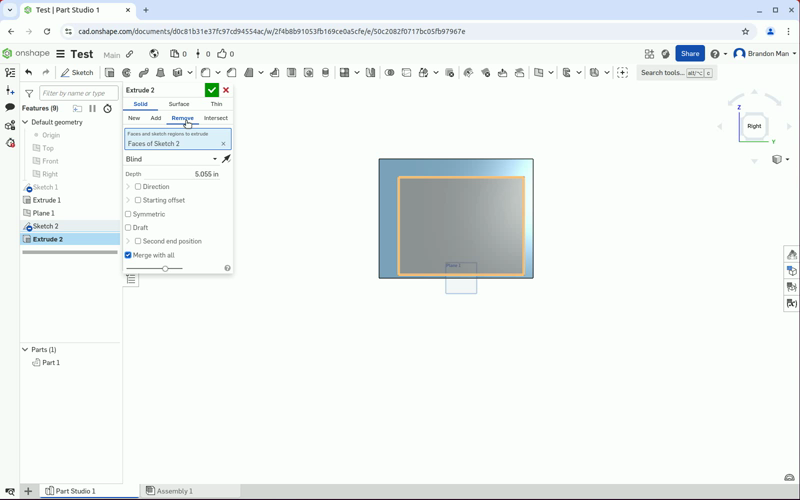
key(enter)
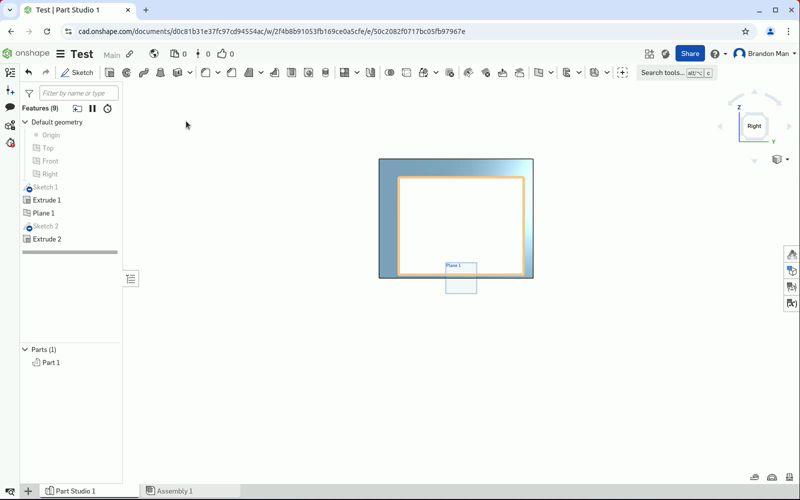
key(shift+h)
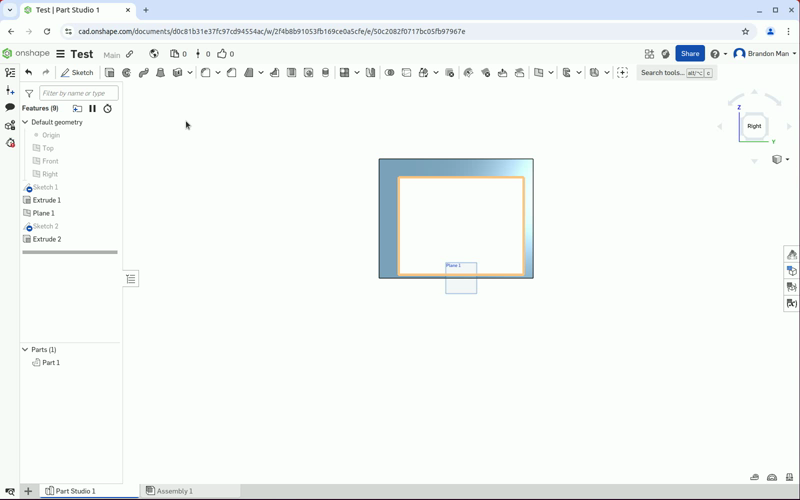
key(shift+h)
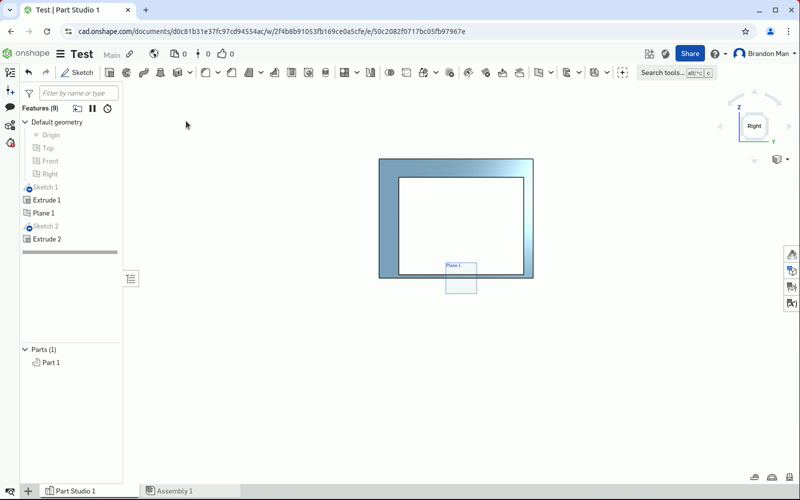
mouse_move(73, 189)
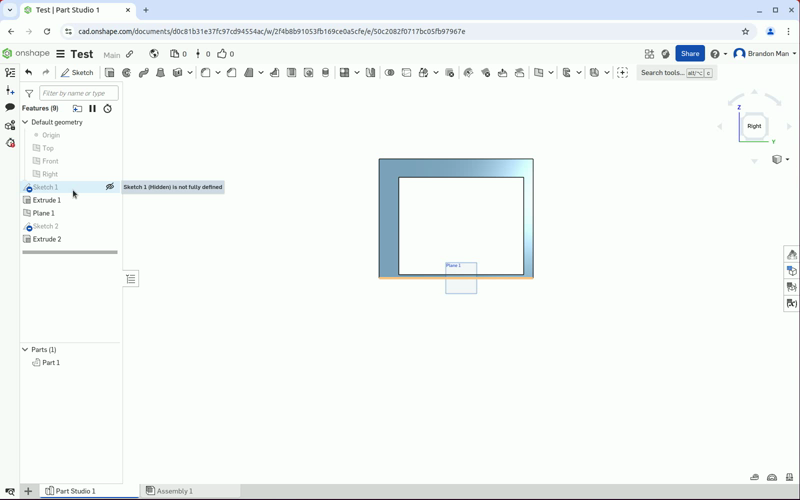
click(73, 189)
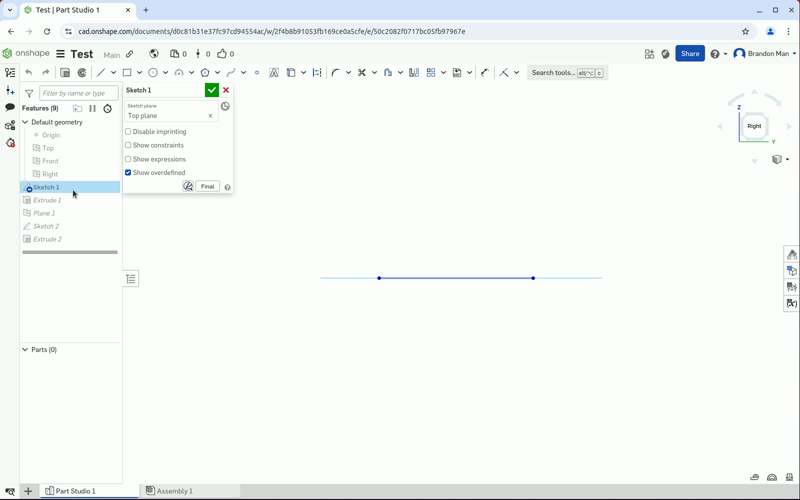
mouse_move(229, 92)
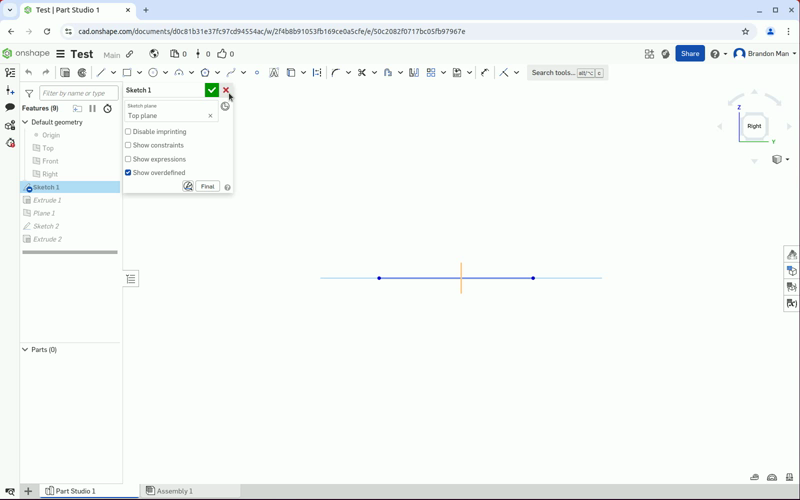
click(229, 92)
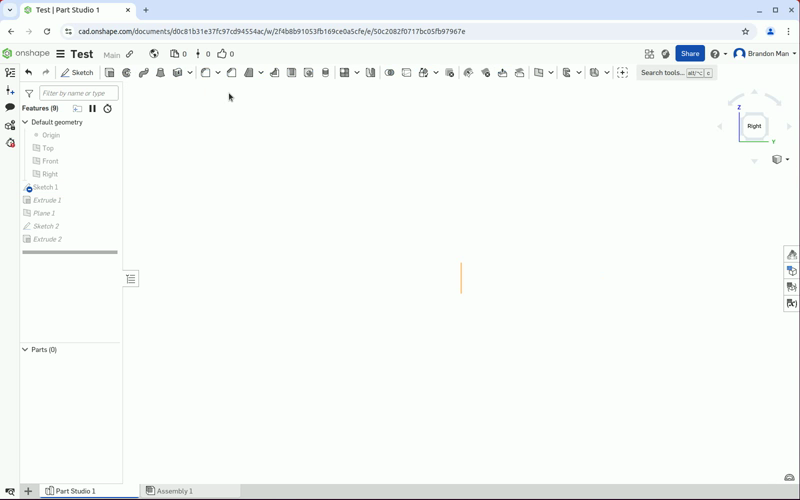
key(shift+s)
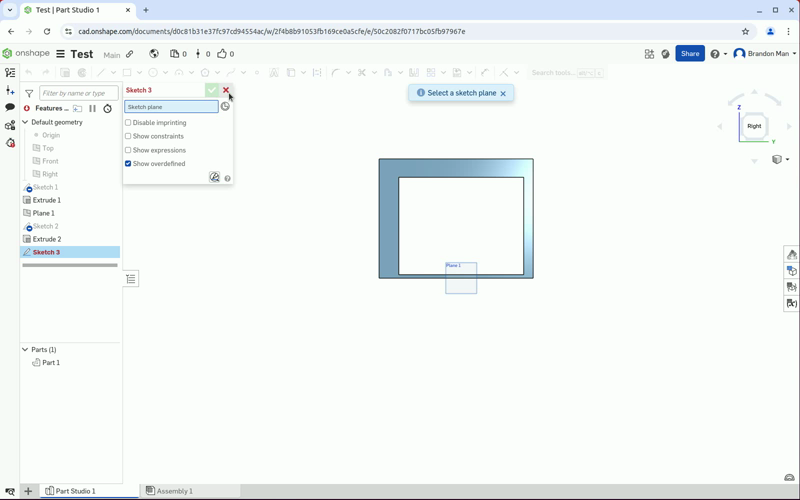
mouse_move(73, 215)
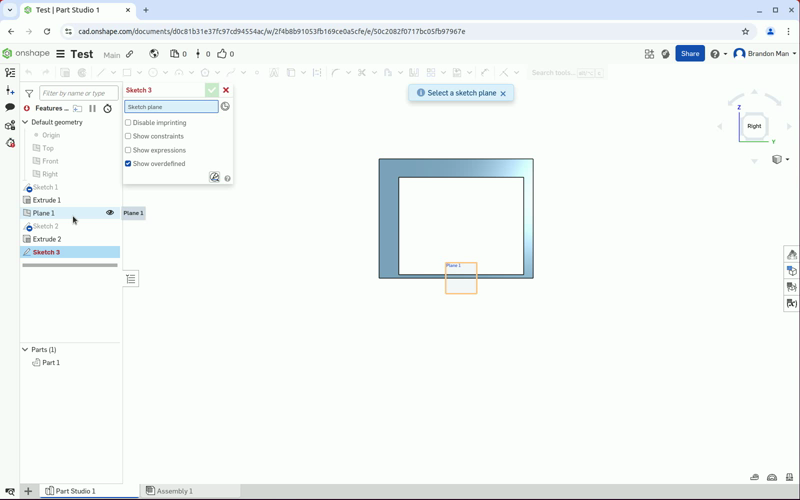
click(73, 215)
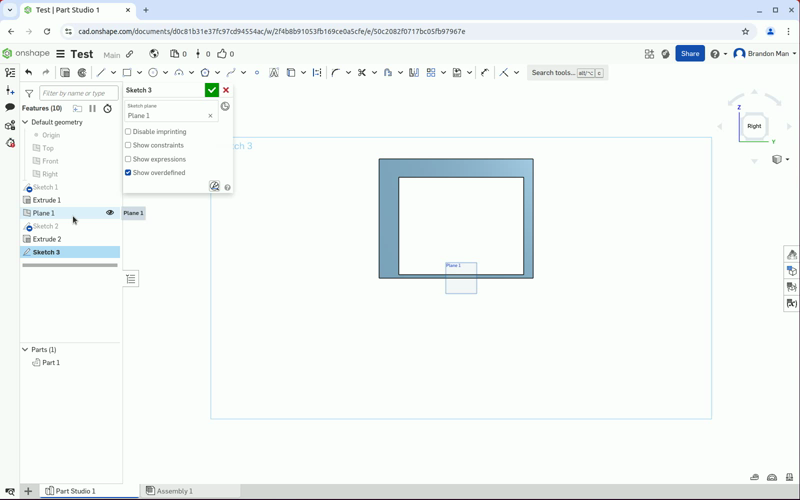
mouse_move(73, 352)
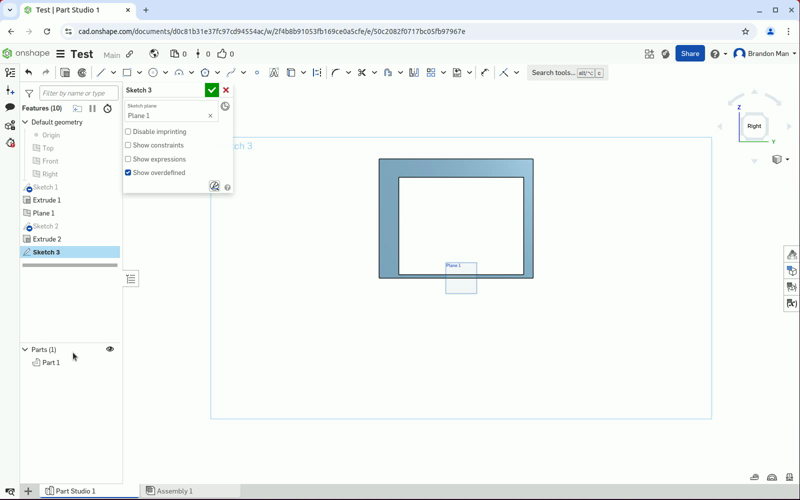
key(y)
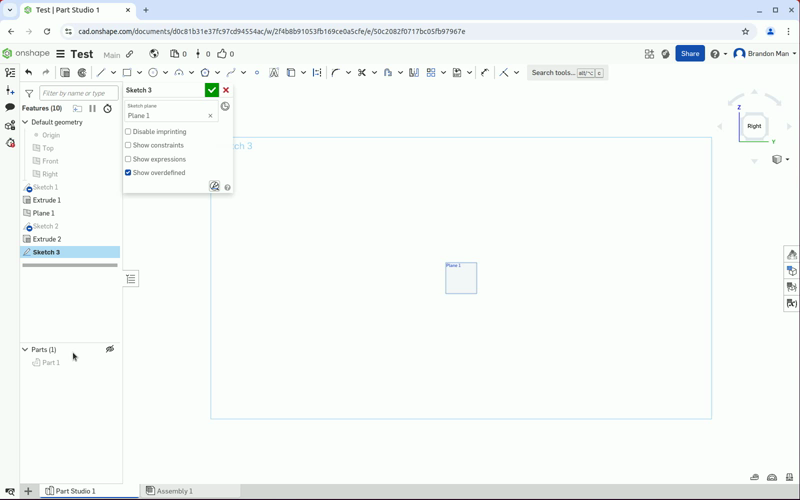
key(l)
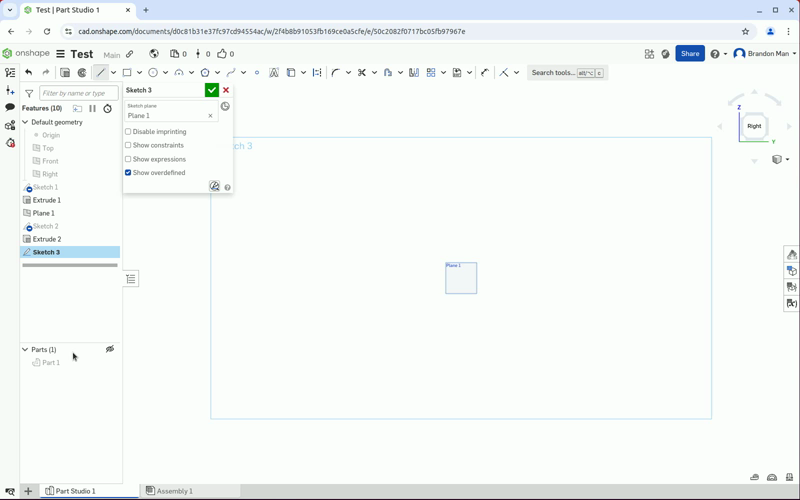
key_down(shift)
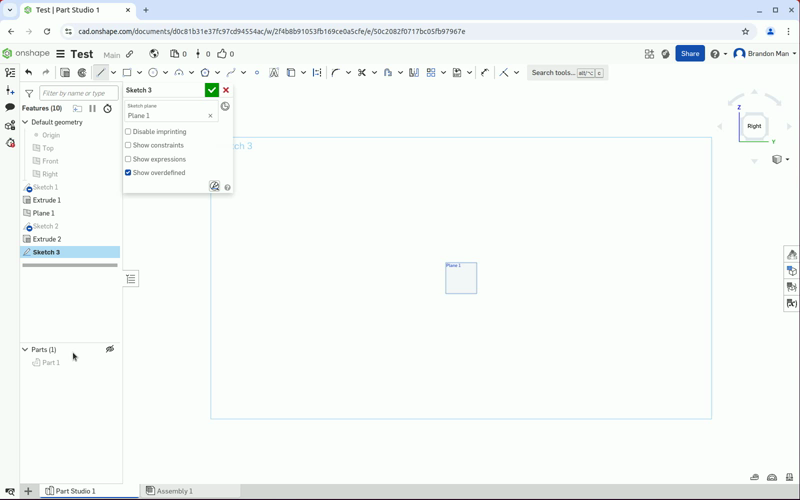
mouse_move(404, 171)
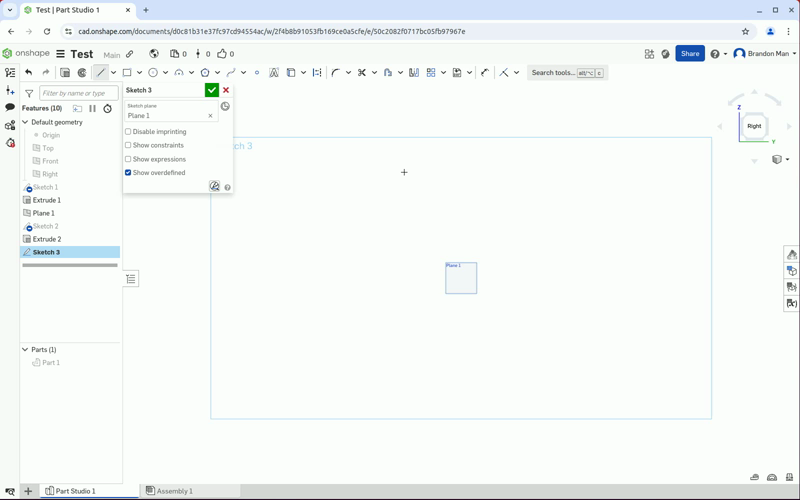
click(404, 171)
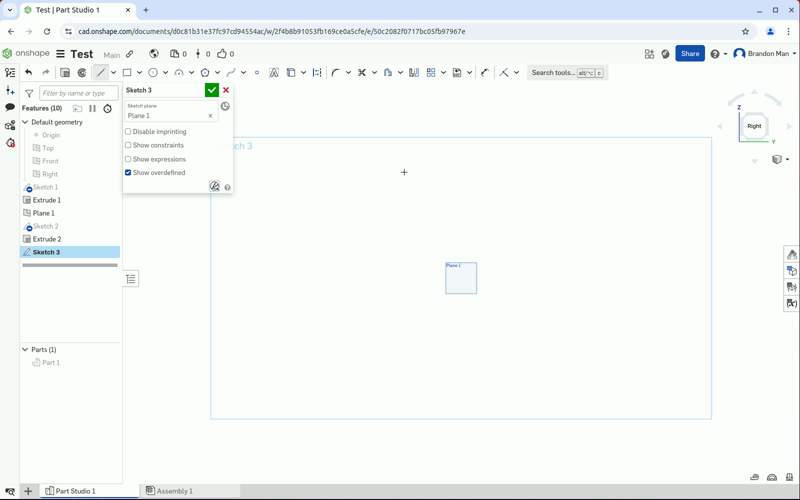
key_up(shift)
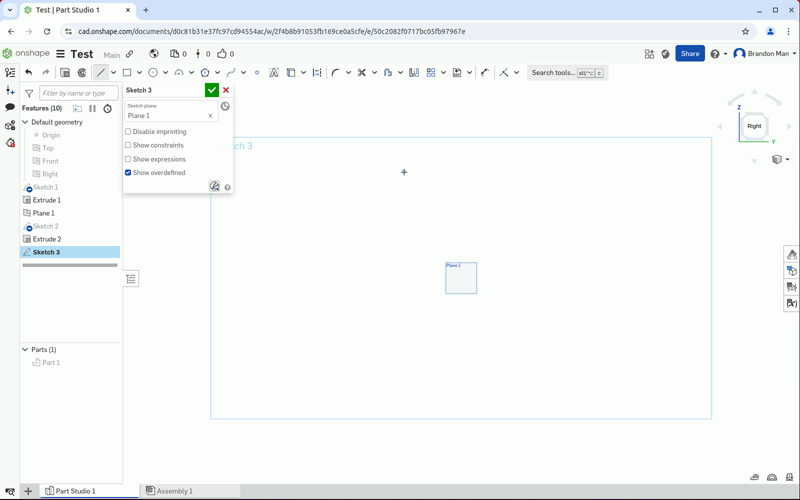
key_down(shift)
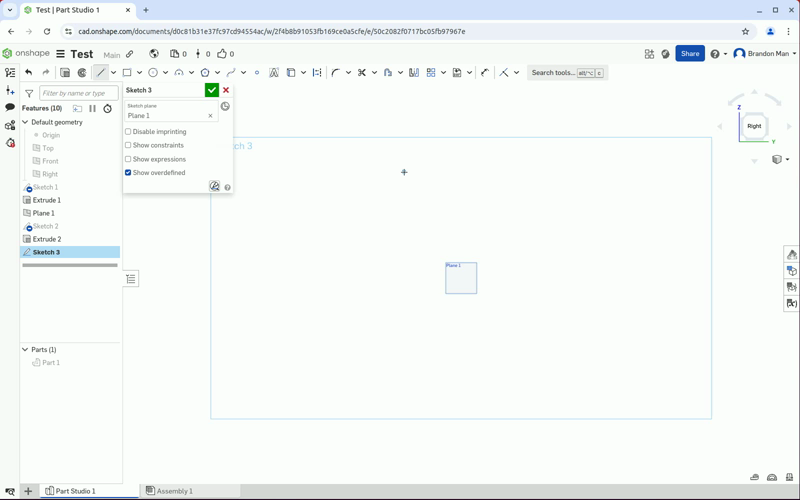
mouse_move(434, 171)
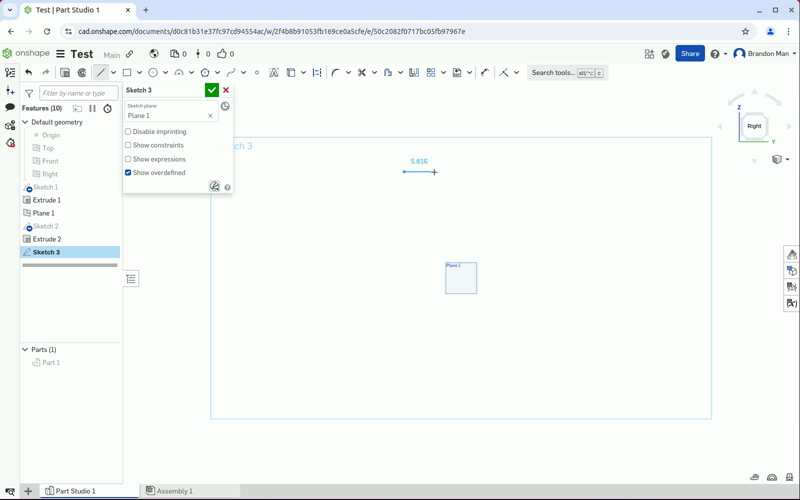
mouse_move(404, 170)
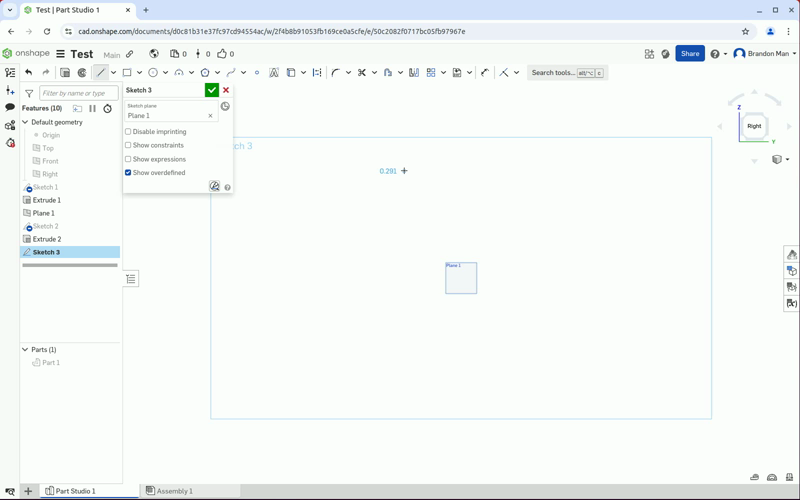
scroll(6)
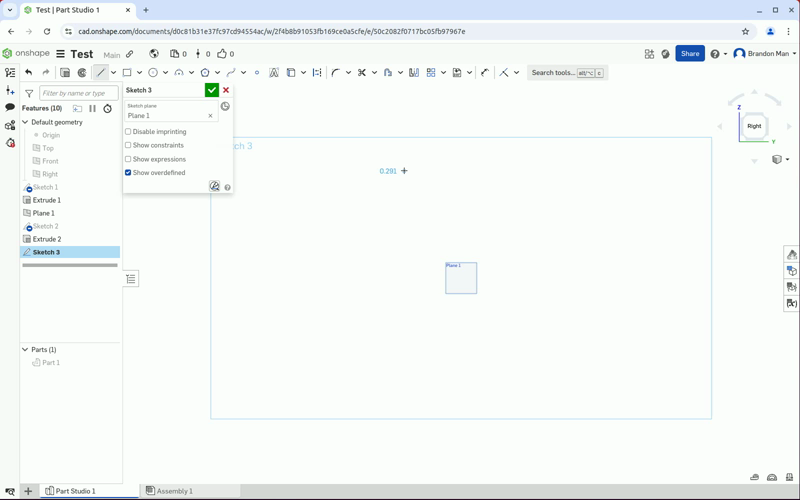
scroll(6)
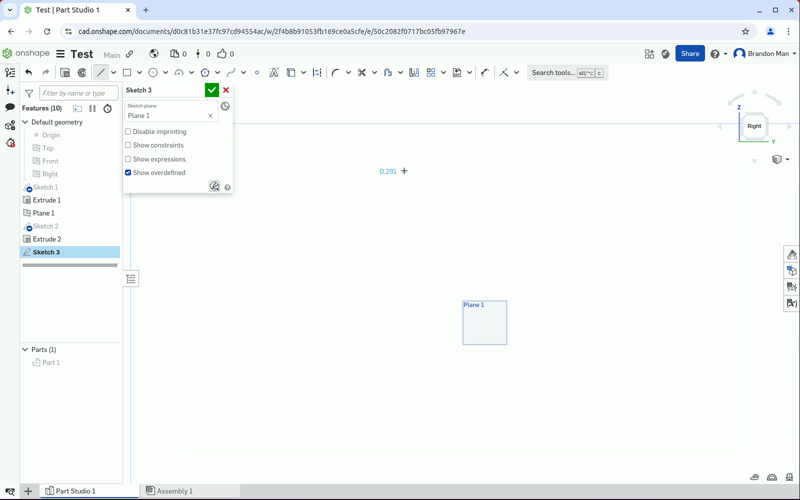
scroll(6)
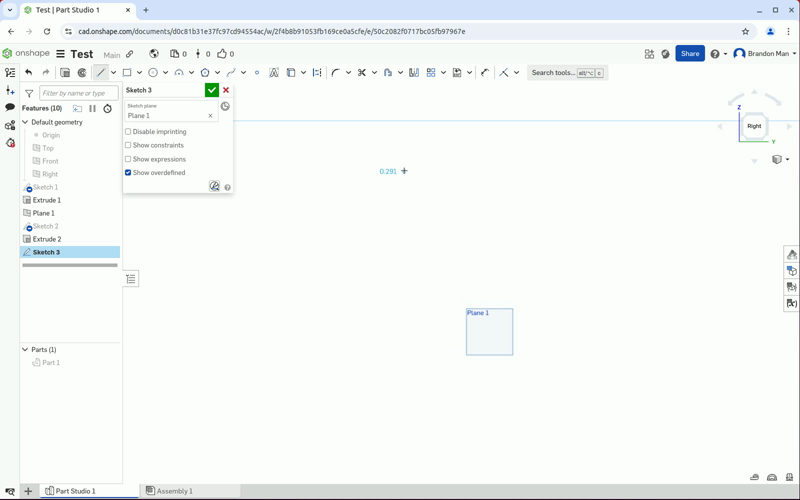
scroll(6)
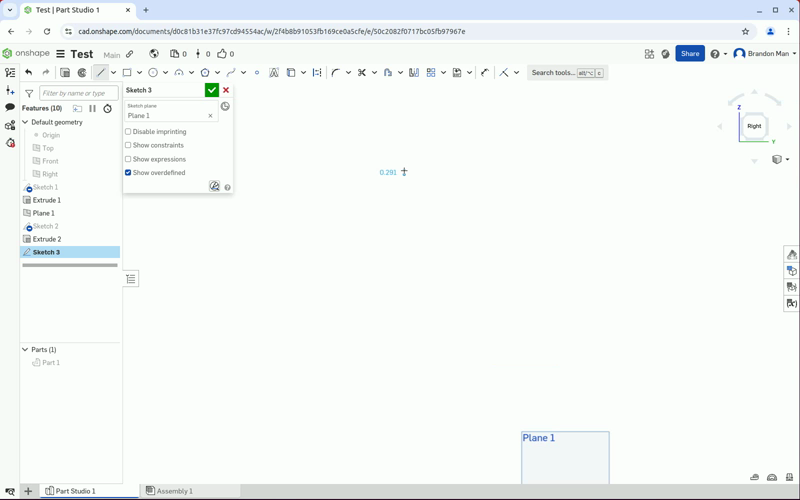
scroll(6)
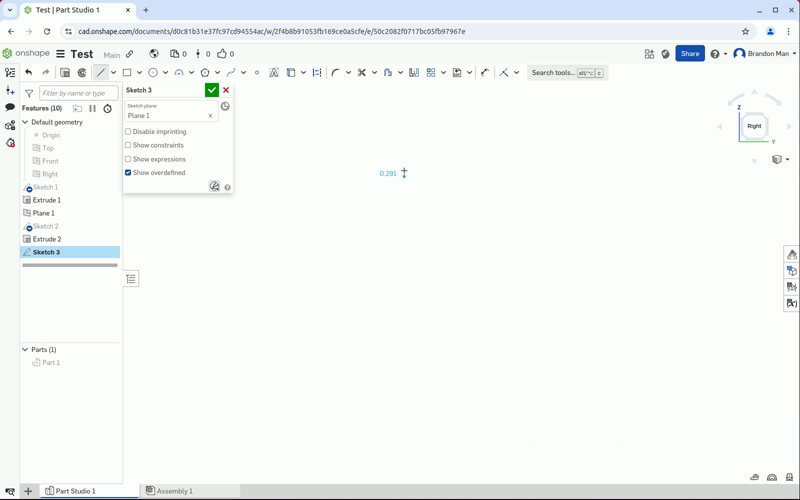
scroll(6)
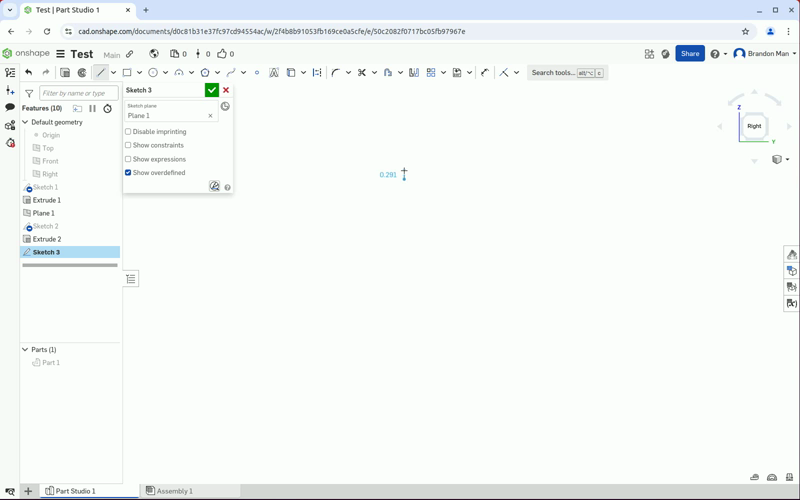
scroll(6)
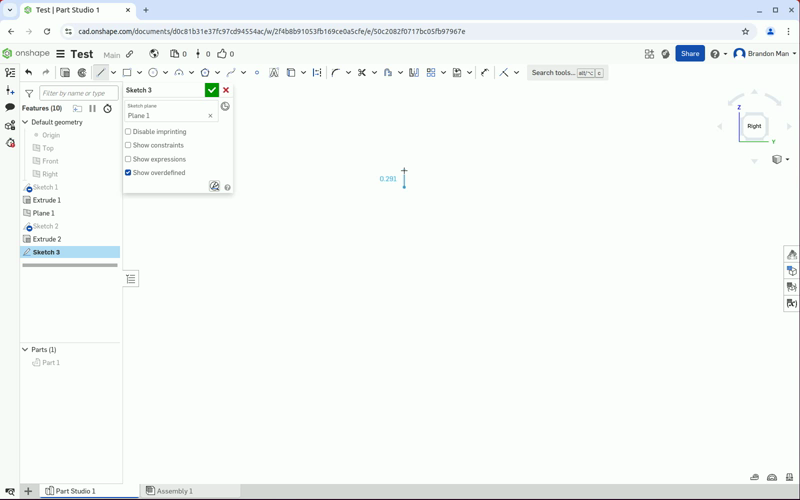
click(404, 170)
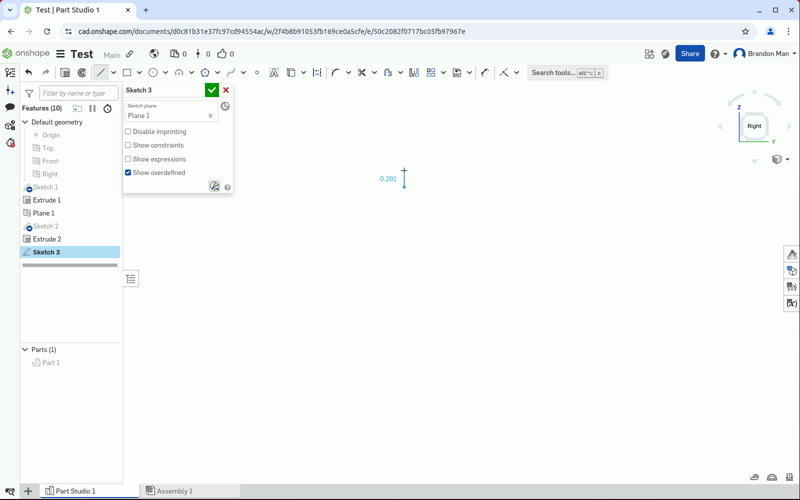
scroll(-6)
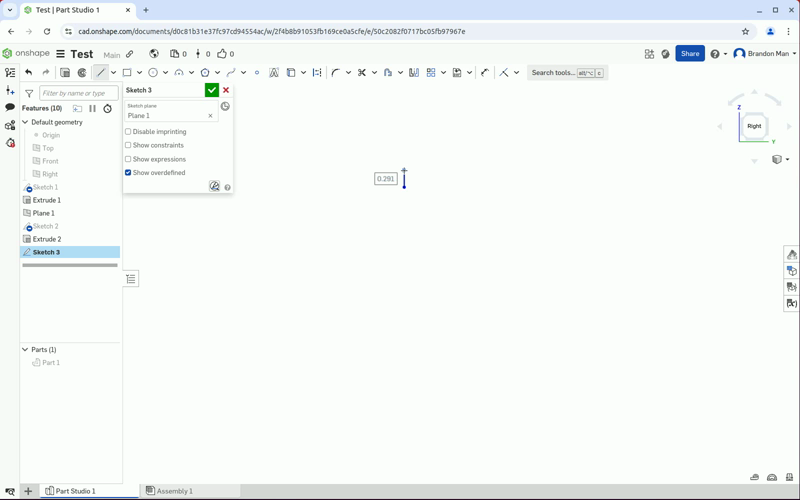
scroll(-6)
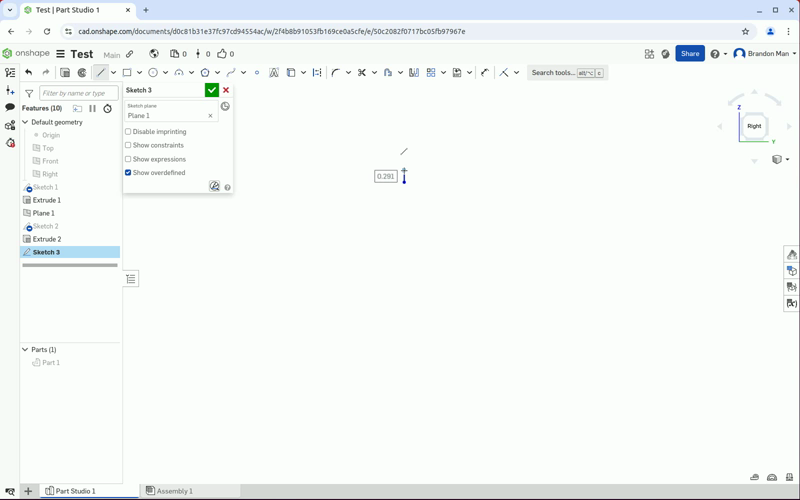
scroll(-6)
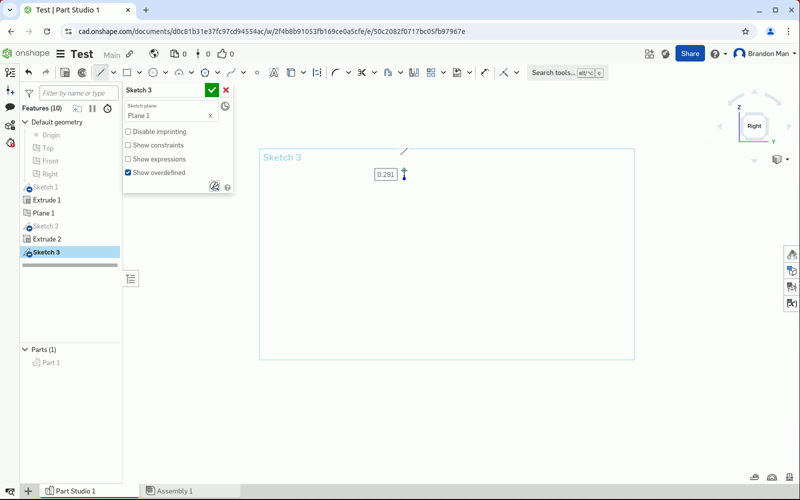
scroll(-6)
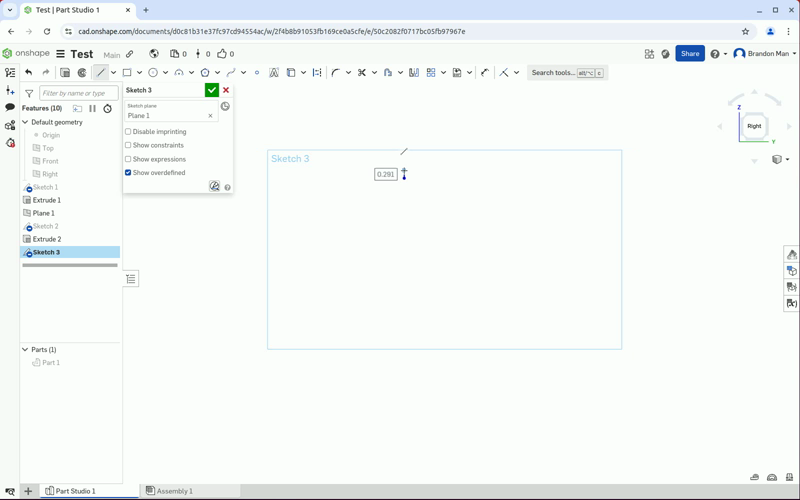
scroll(-6)
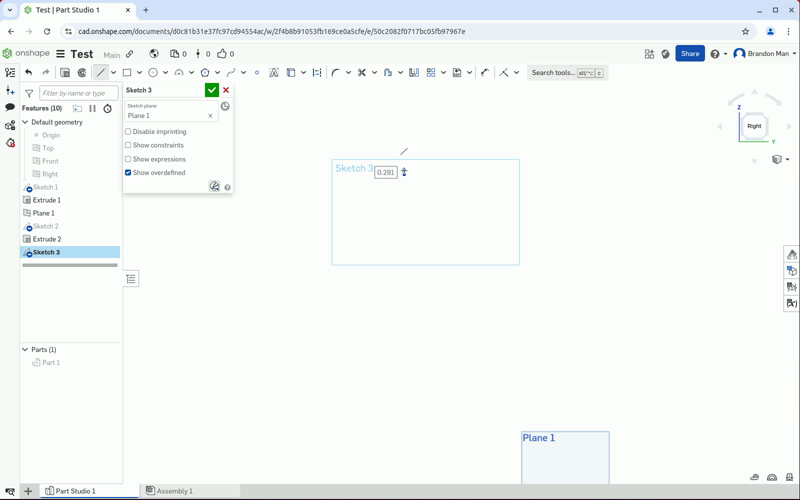
scroll(-6)
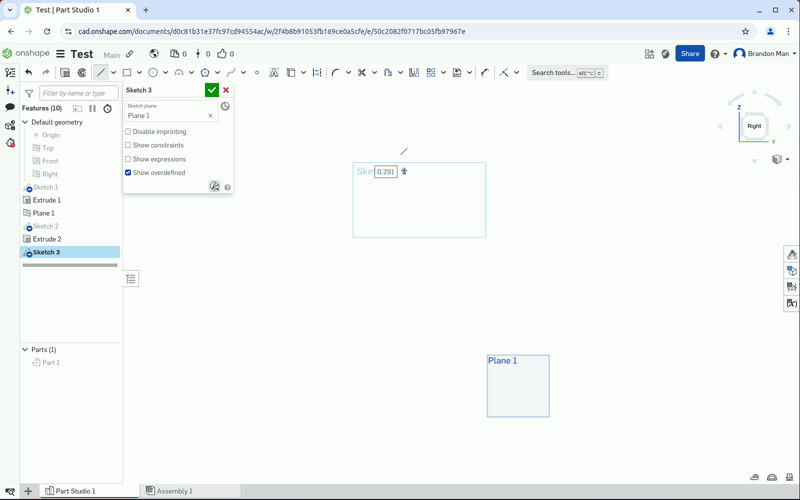
scroll(-6)
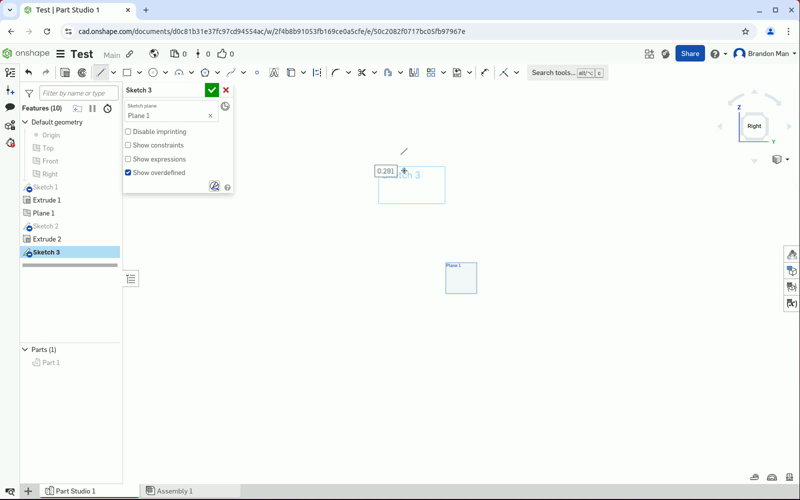
key_up(shift)
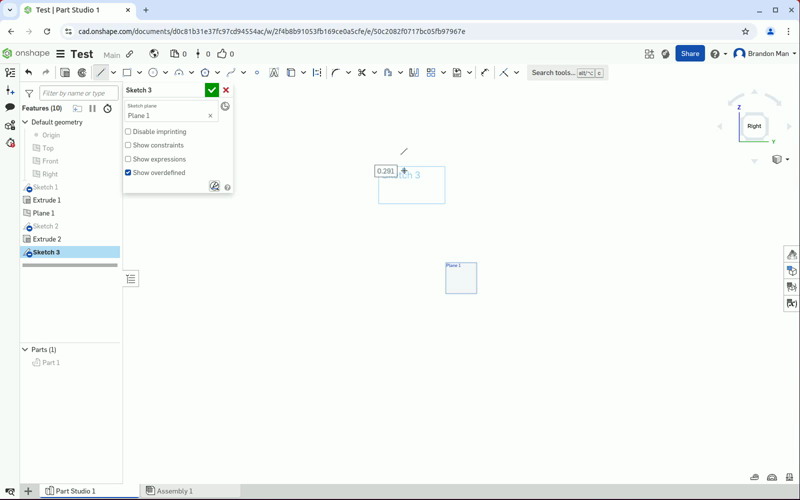
key_down(shift)
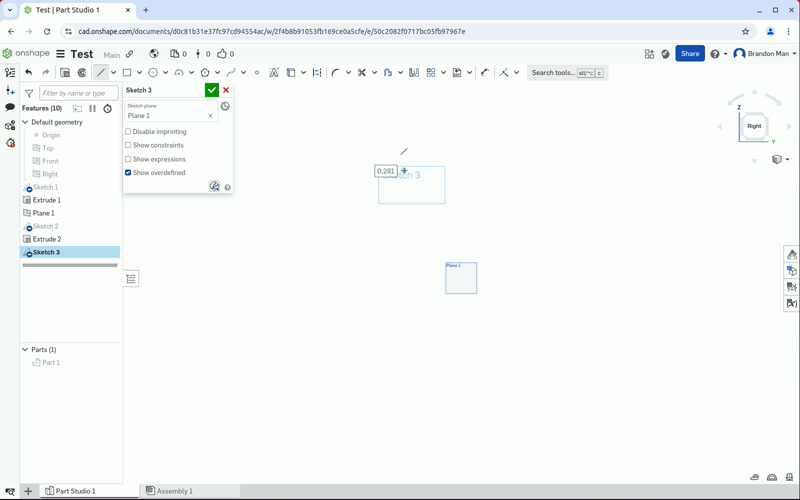
mouse_move(522, 170)
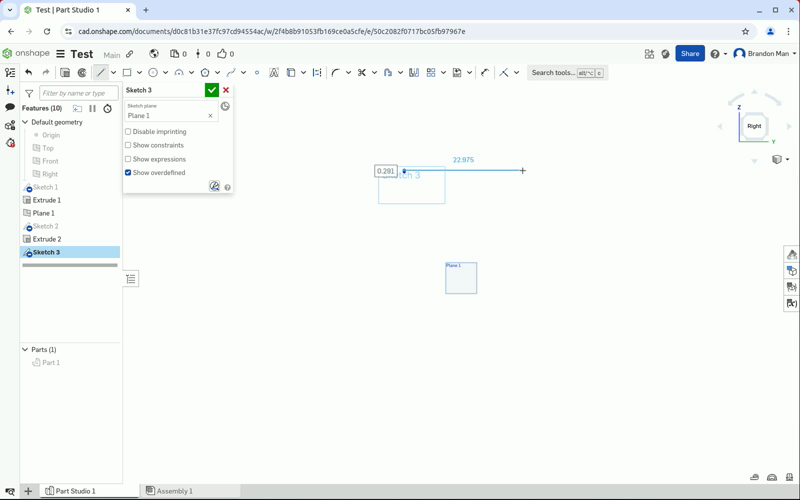
click(522, 170)
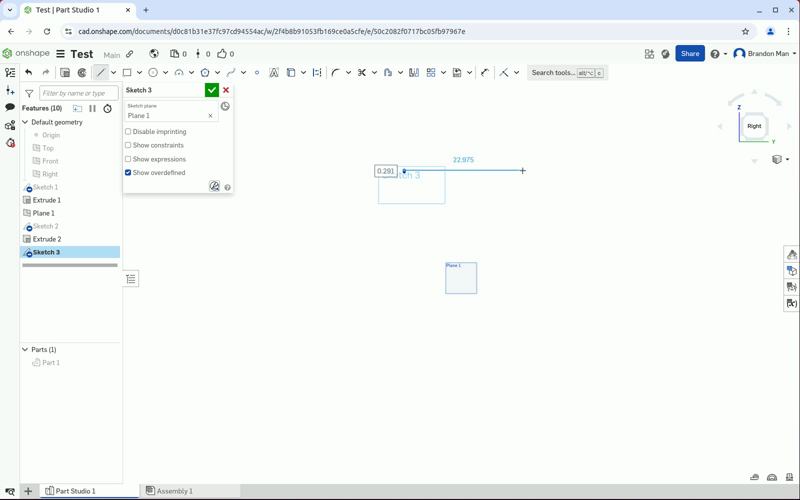
key_up(shift)
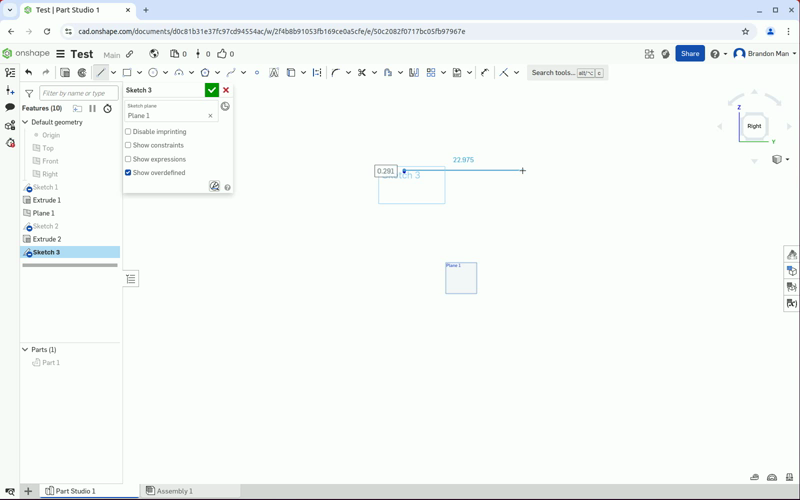
key_down(shift)
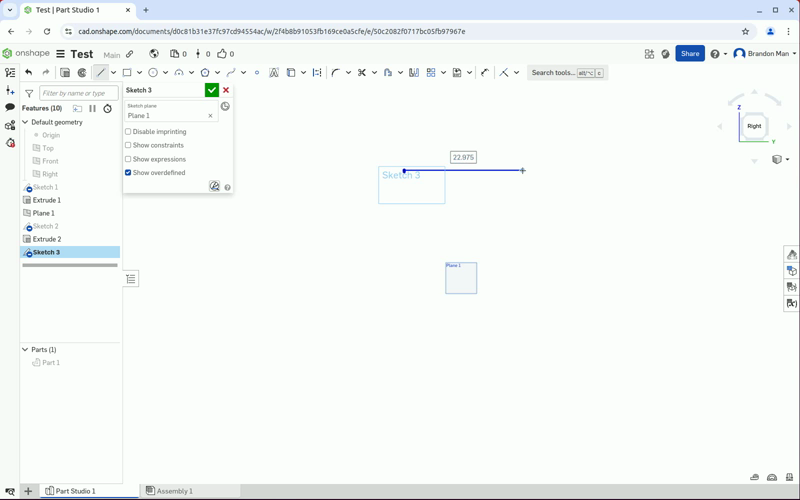
mouse_move(552, 170)
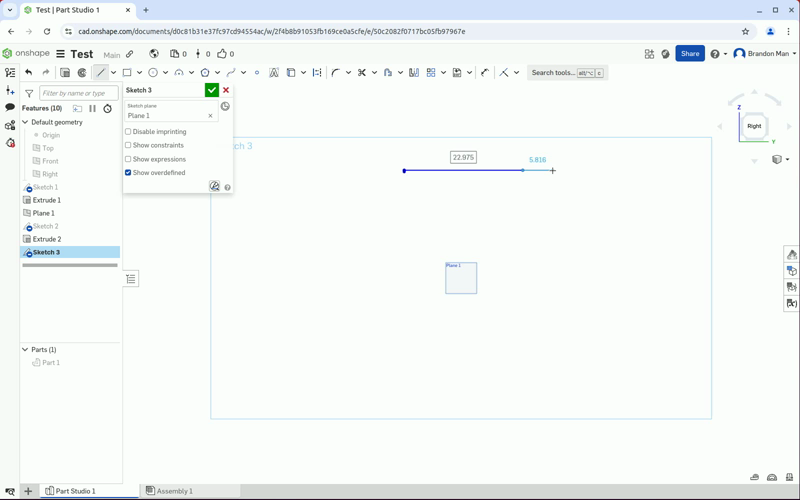
mouse_move(525, 170)
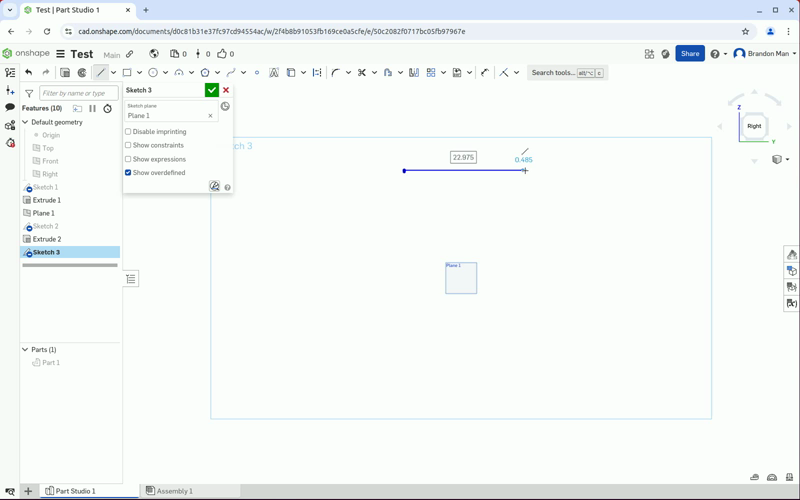
scroll(6)
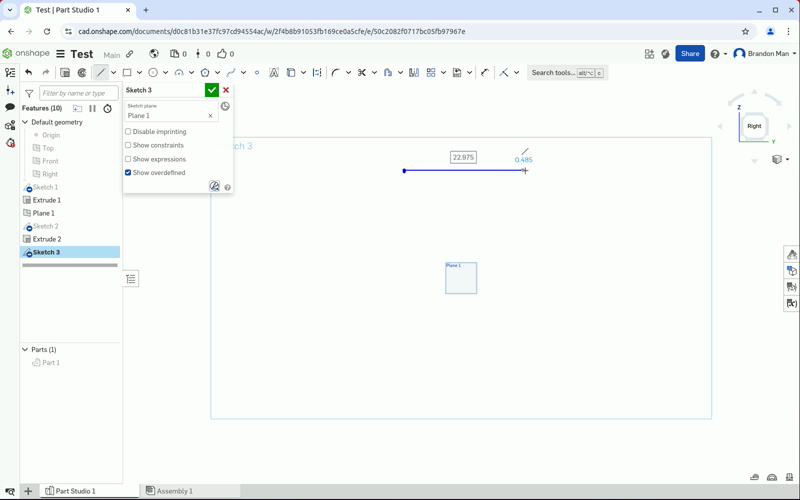
scroll(6)
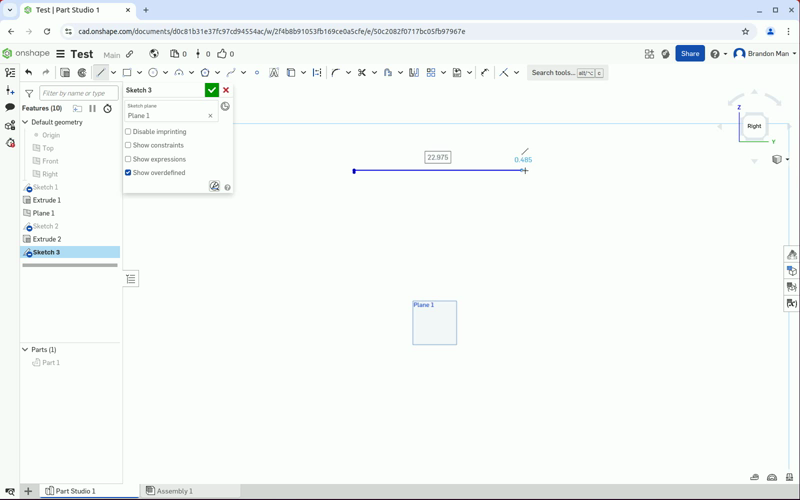
scroll(6)
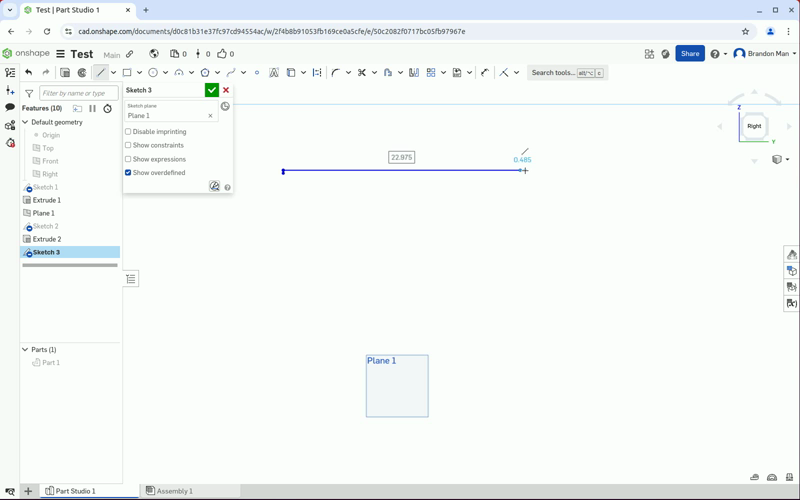
scroll(6)
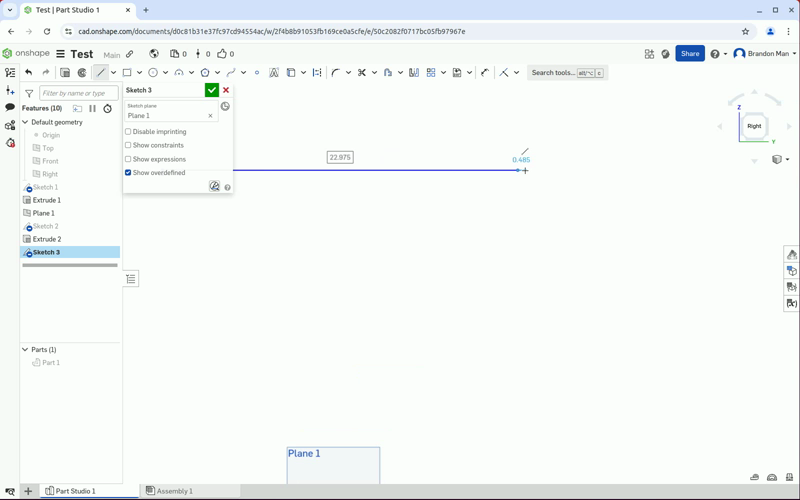
scroll(6)
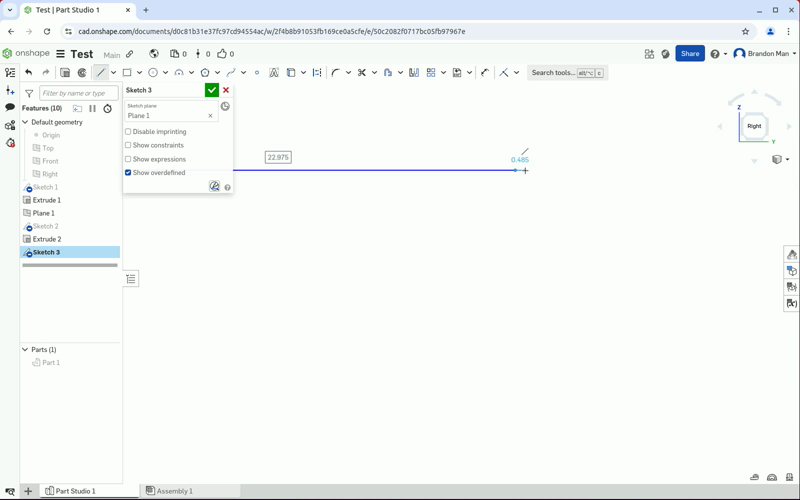
scroll(6)
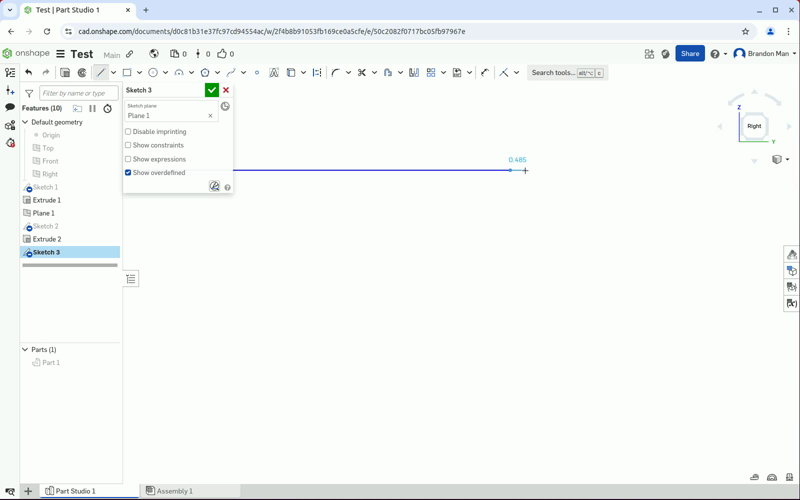
scroll(6)
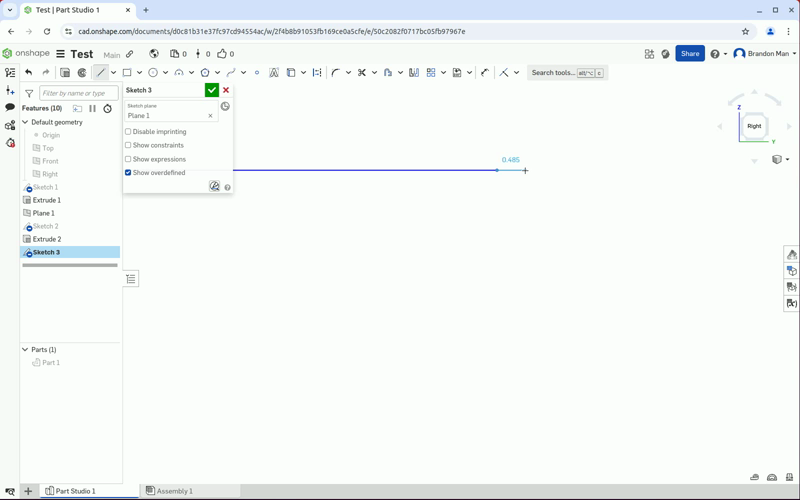
click(525, 170)
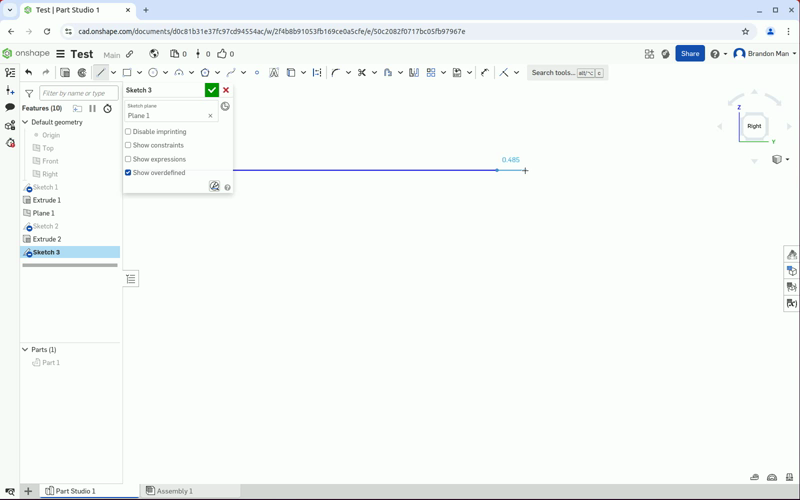
scroll(-6)
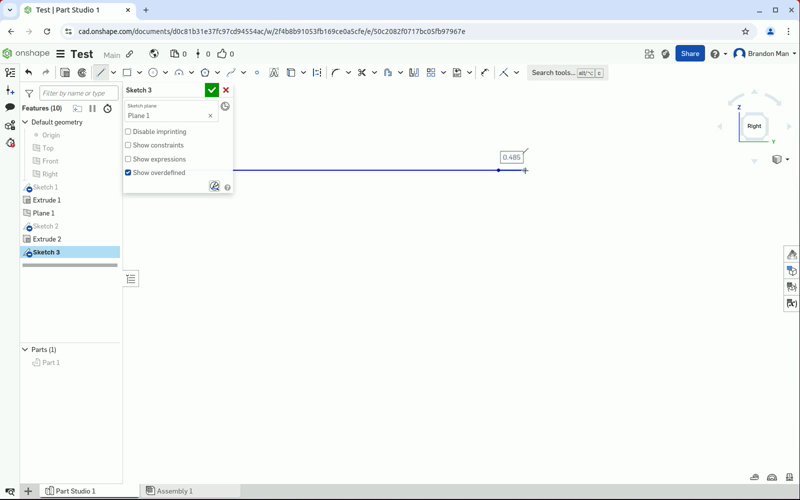
scroll(-6)
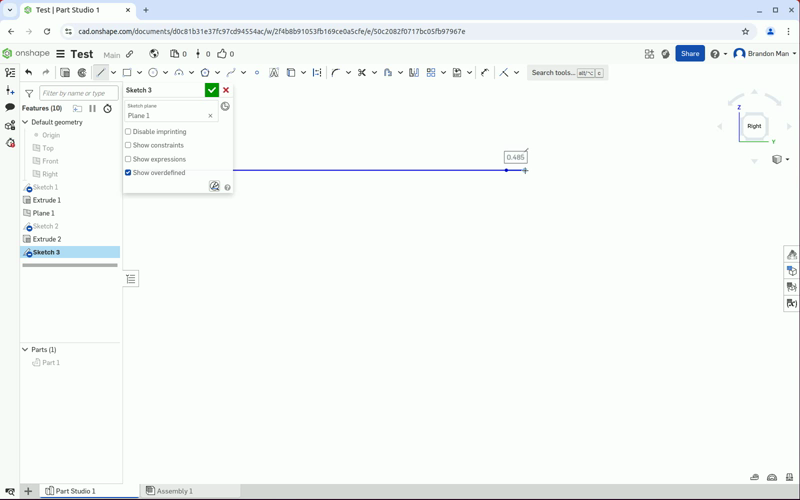
scroll(-6)
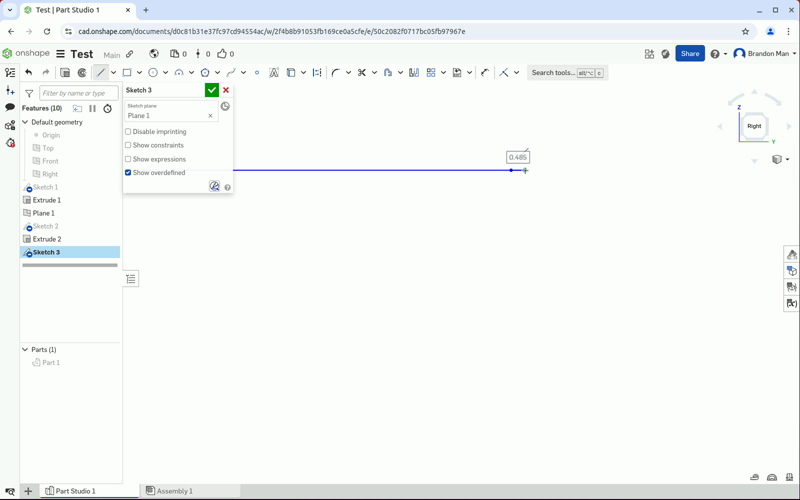
scroll(-6)
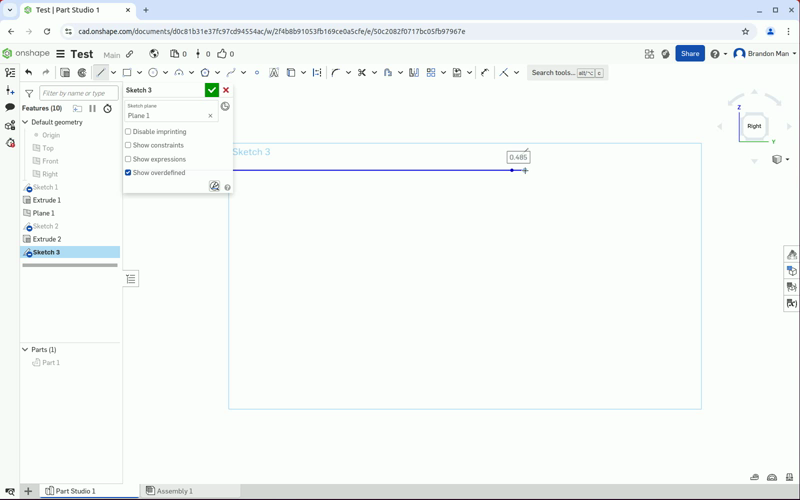
scroll(-6)
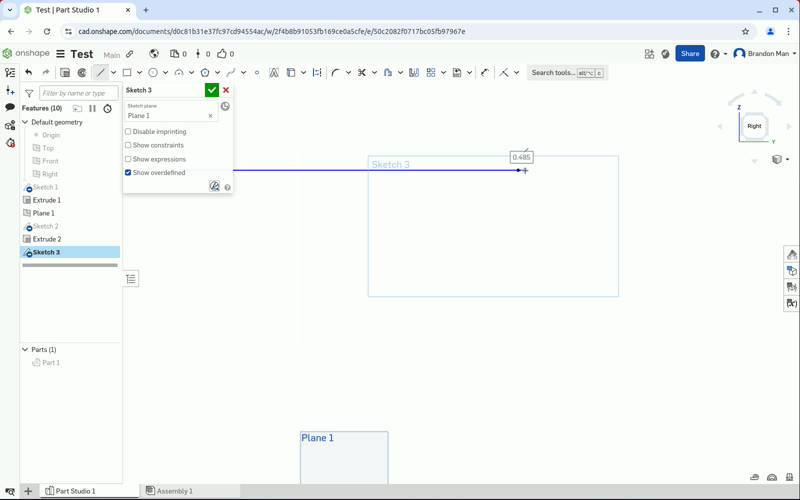
scroll(-6)
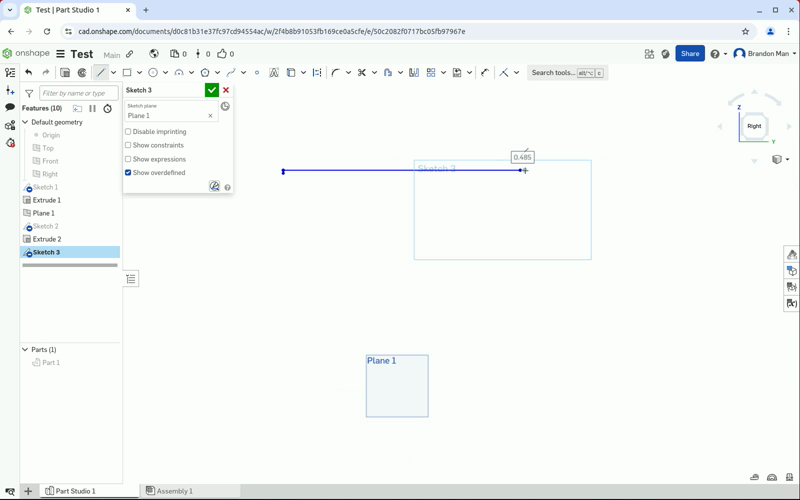
scroll(-6)
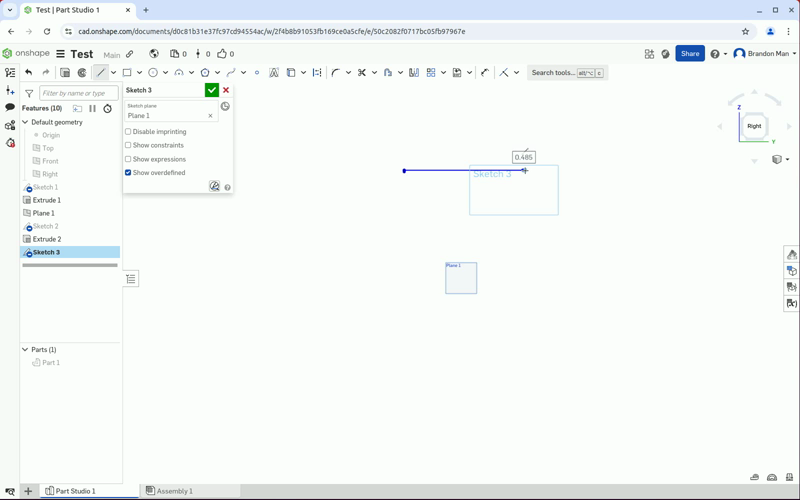
key_up(shift)
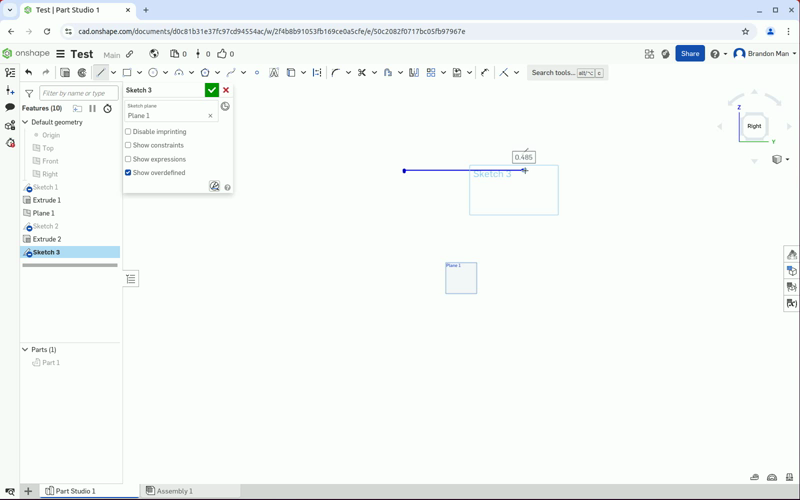
key_down(shift)
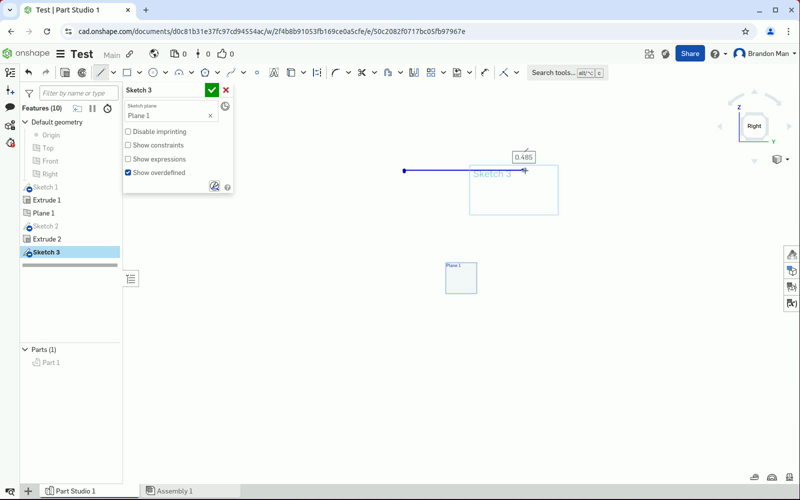
mouse_move(555, 170)
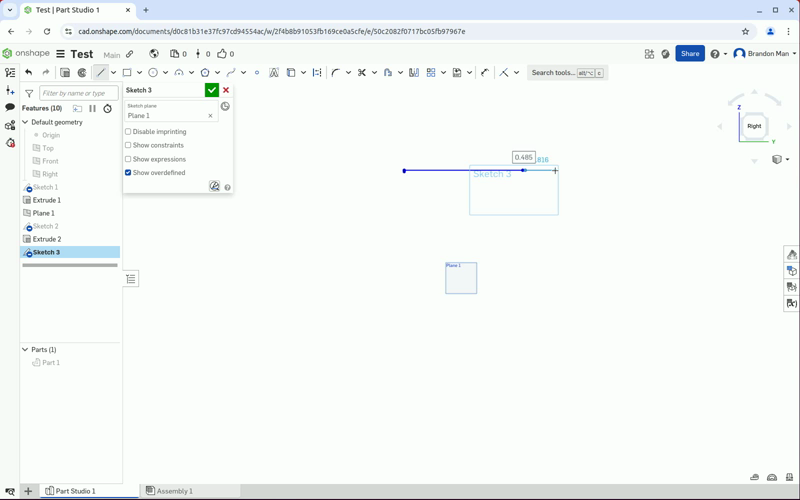
mouse_move(525, 171)
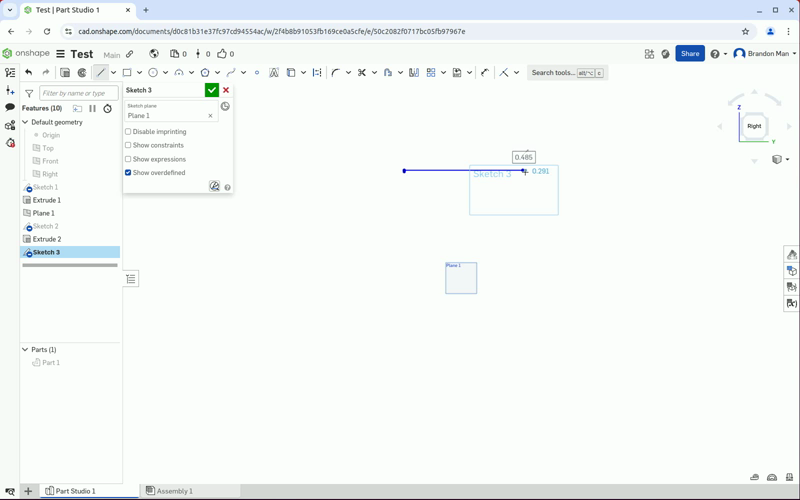
scroll(6)
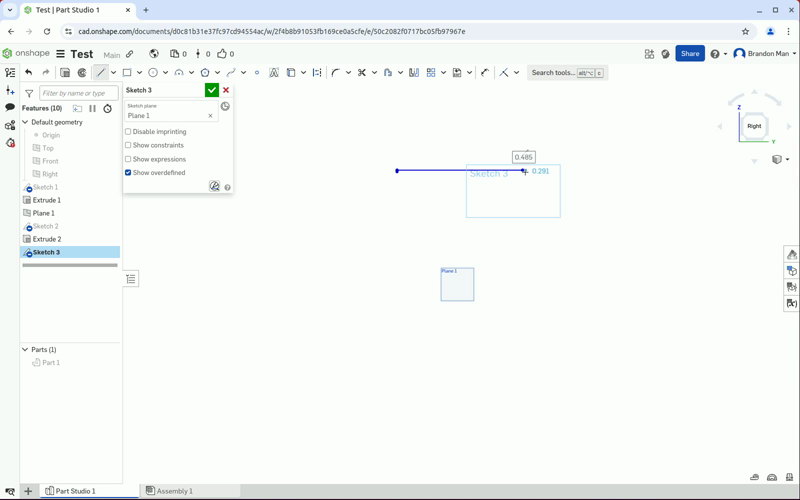
scroll(6)
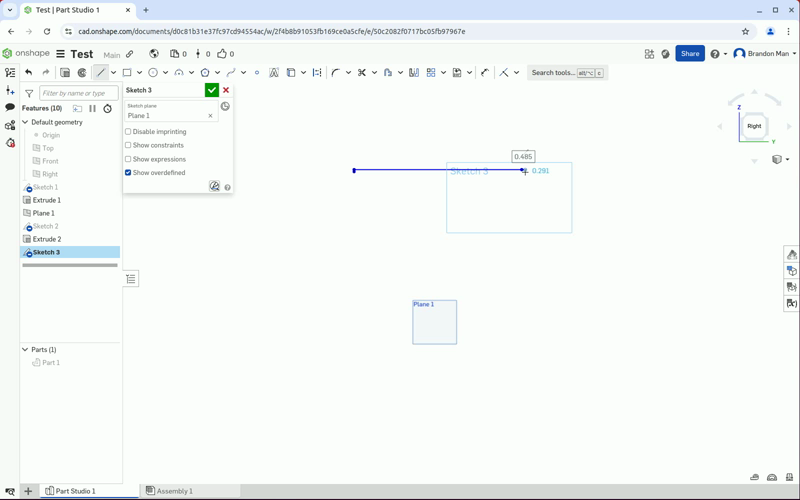
scroll(6)
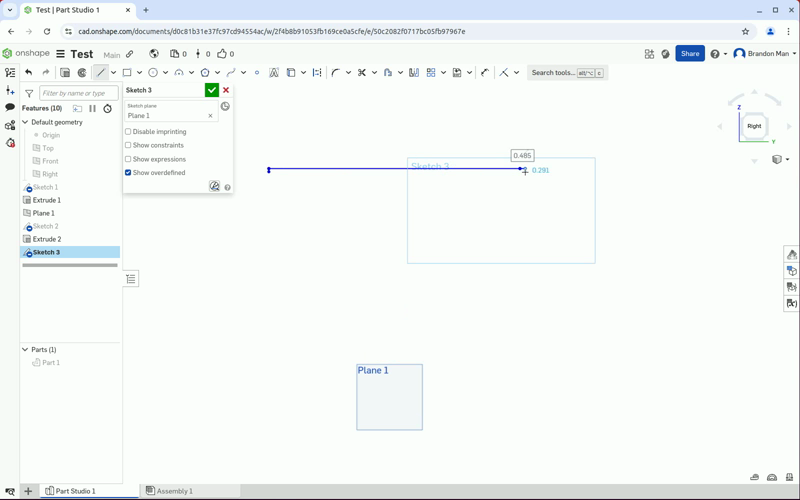
scroll(6)
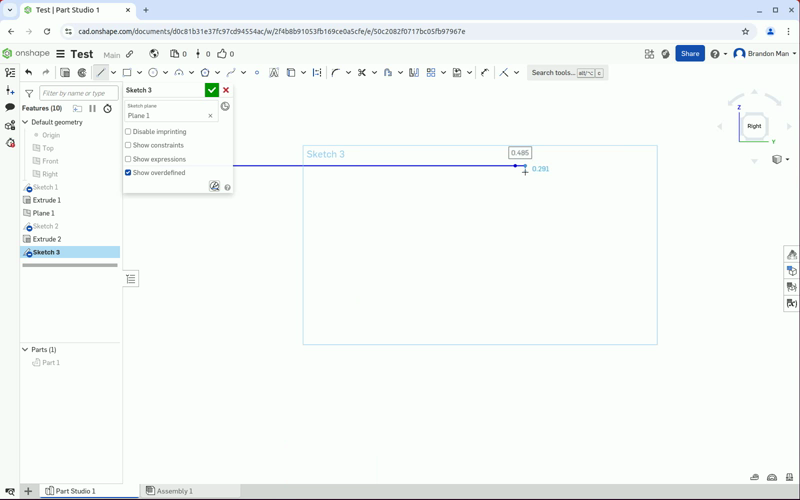
scroll(6)
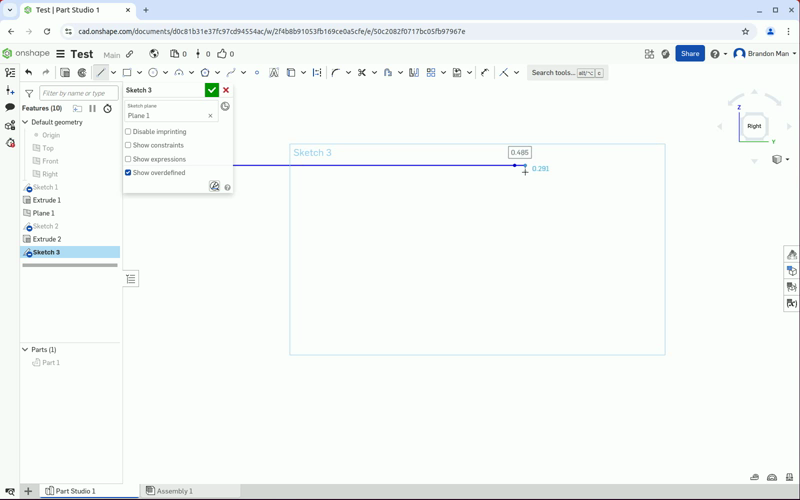
scroll(6)
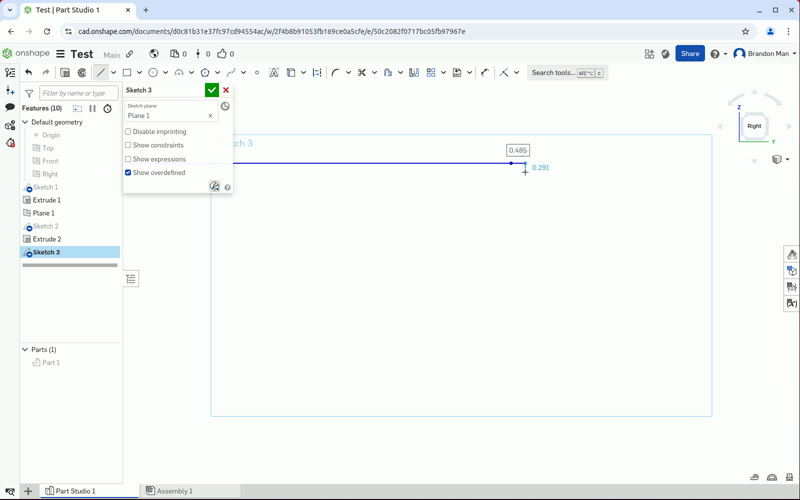
scroll(6)
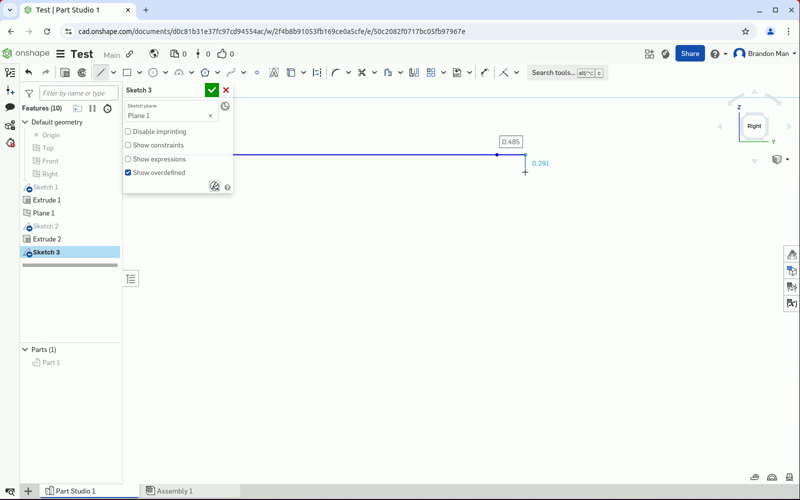
click(525, 171)
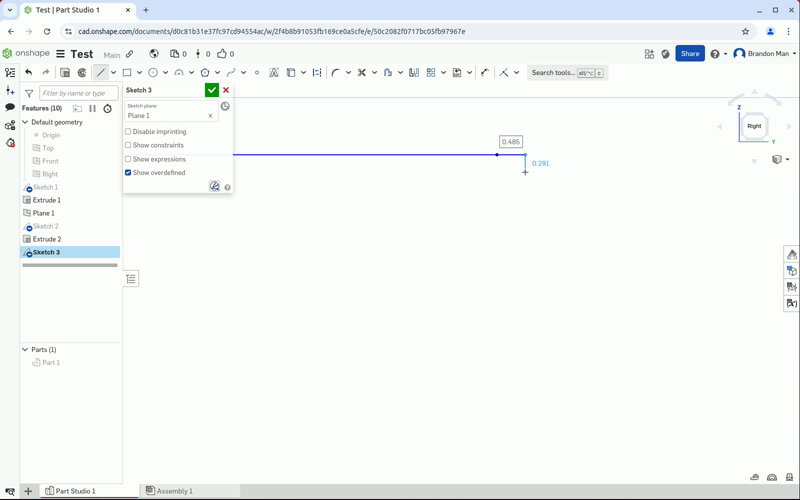
scroll(-6)
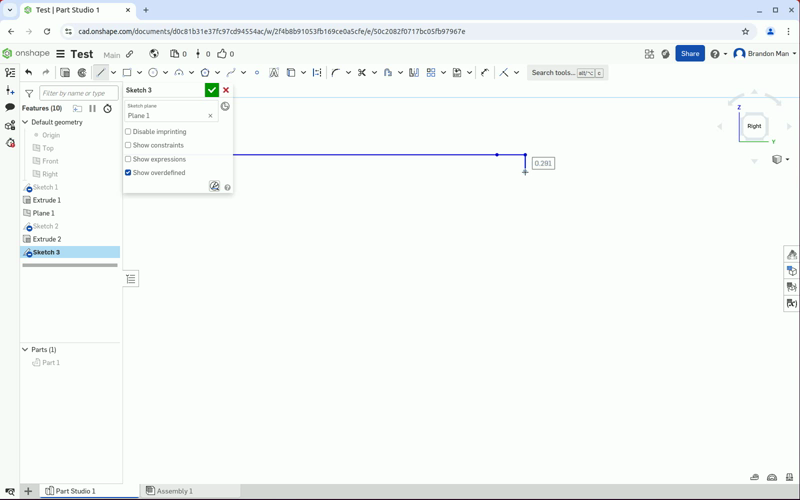
scroll(-6)
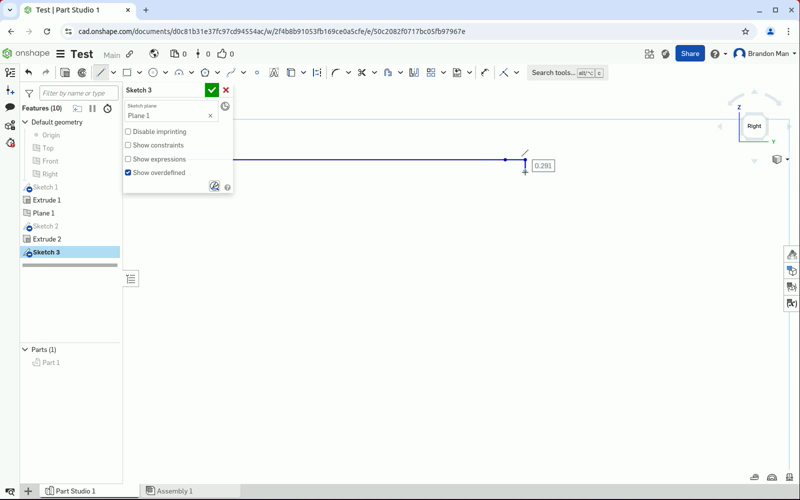
scroll(-6)
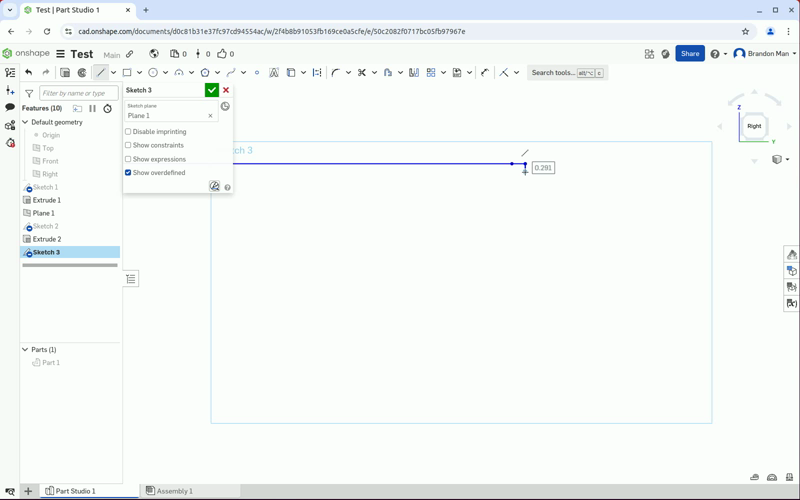
scroll(-6)
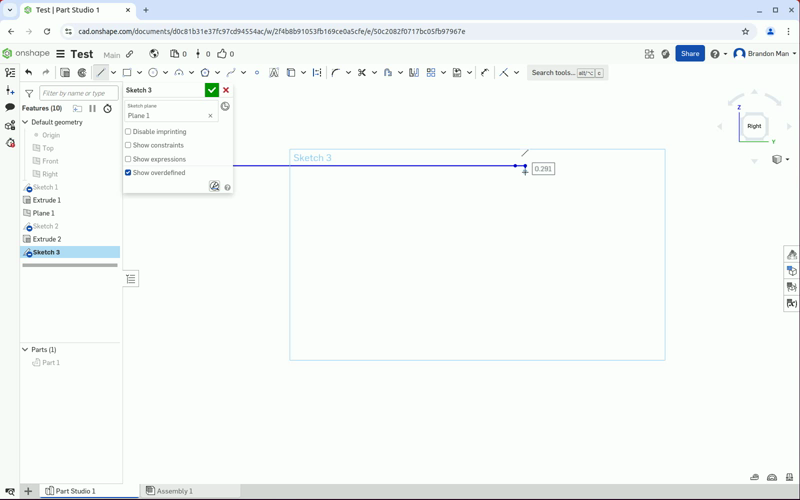
scroll(-6)
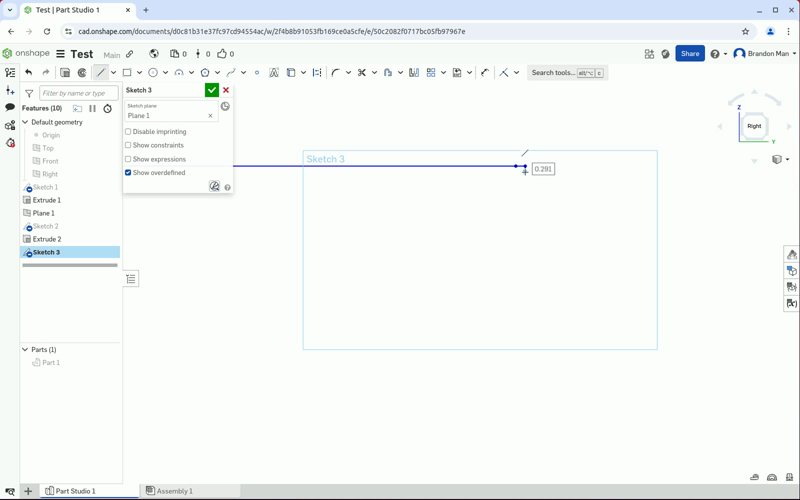
scroll(-6)
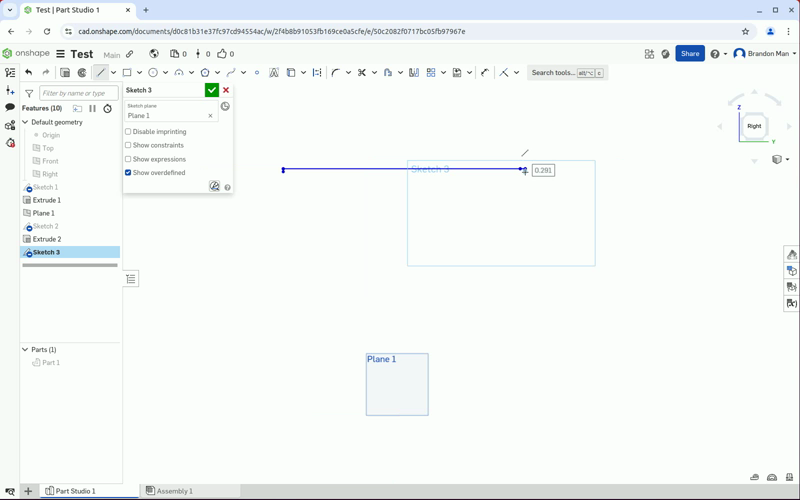
scroll(-6)
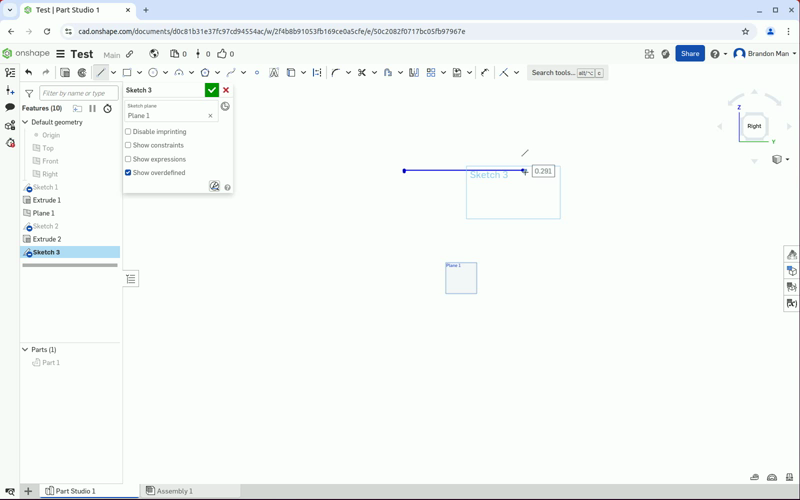
key_up(shift)
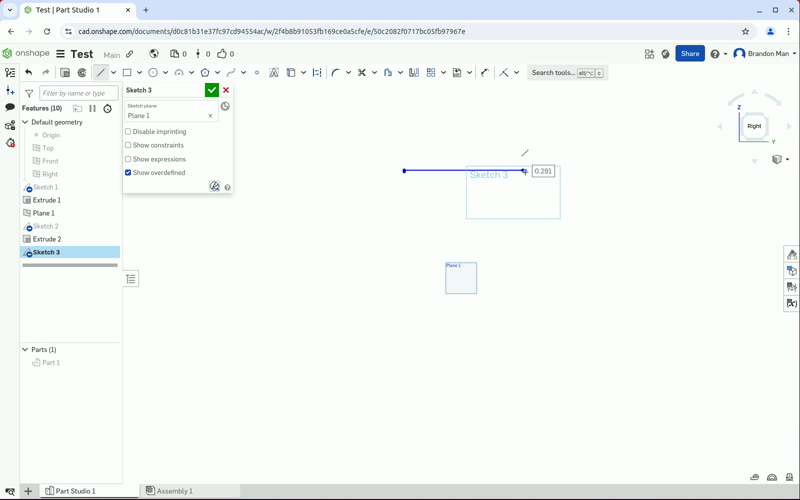
key_down(shift)
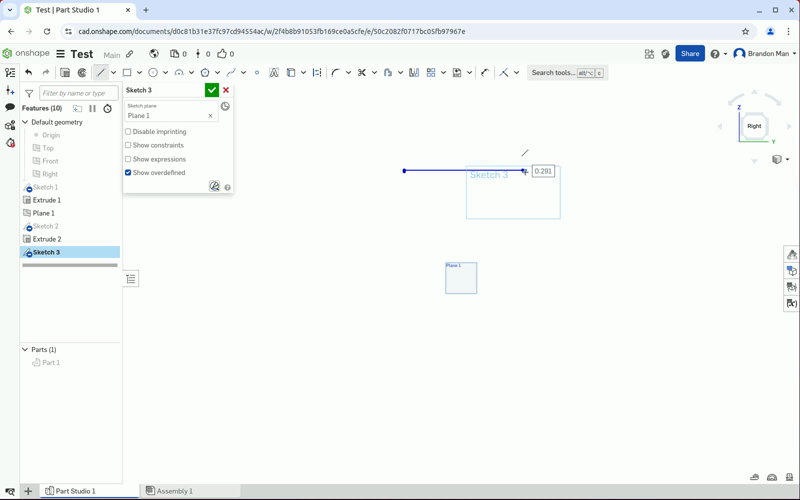
mouse_move(555, 171)
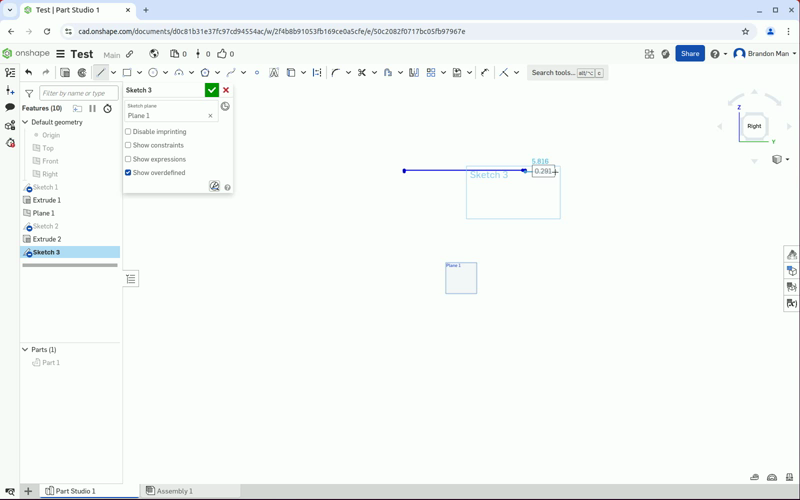
mouse_move(522, 171)
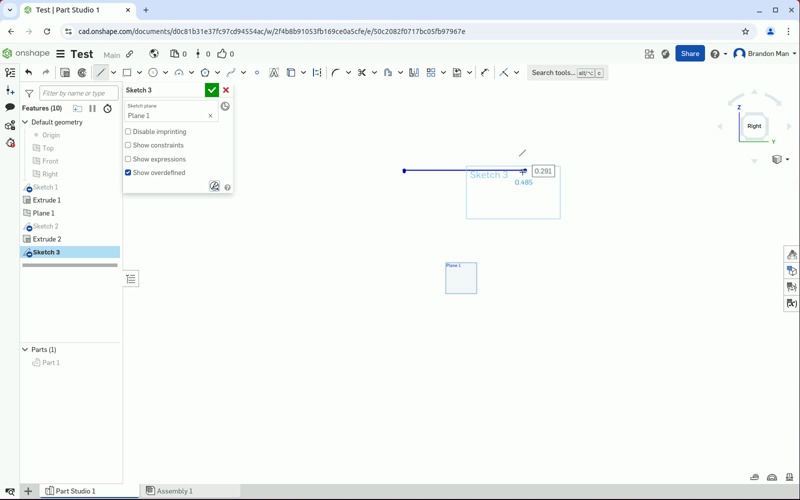
scroll(6)
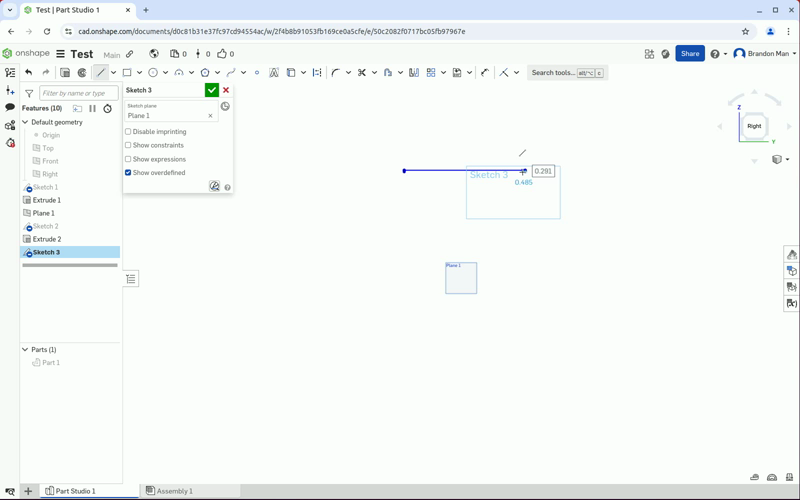
scroll(6)
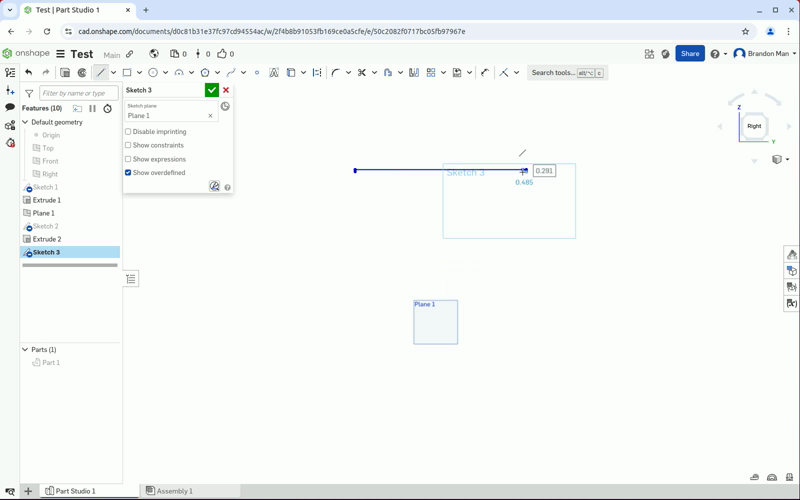
scroll(6)
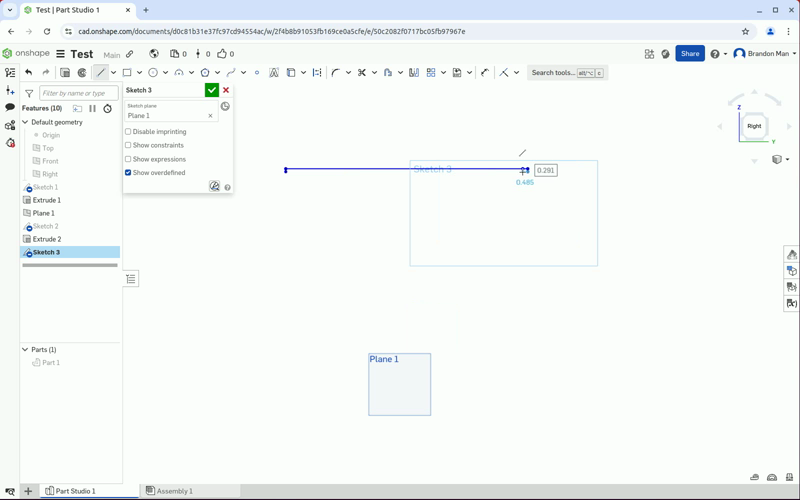
scroll(6)
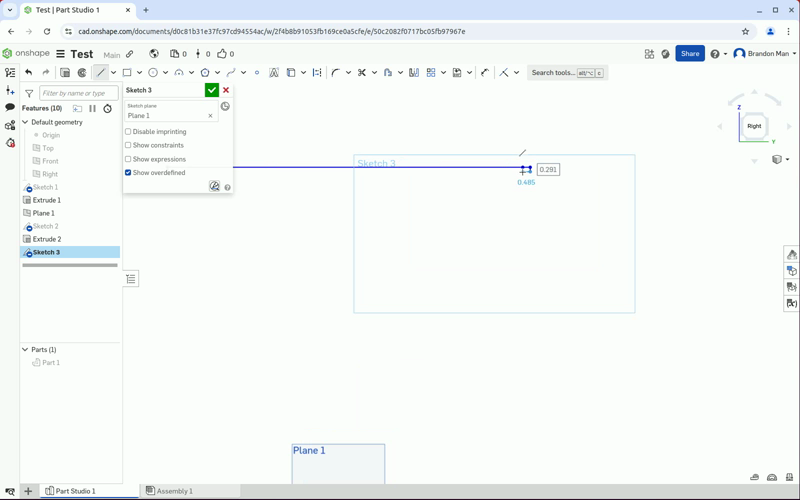
scroll(6)
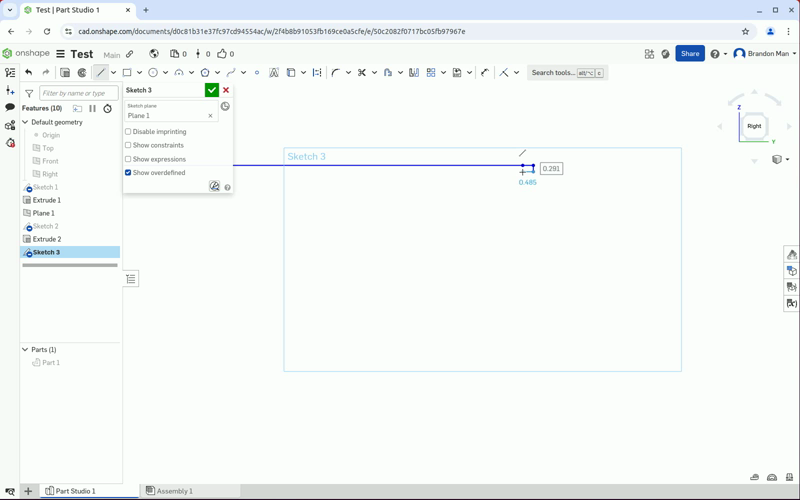
scroll(6)
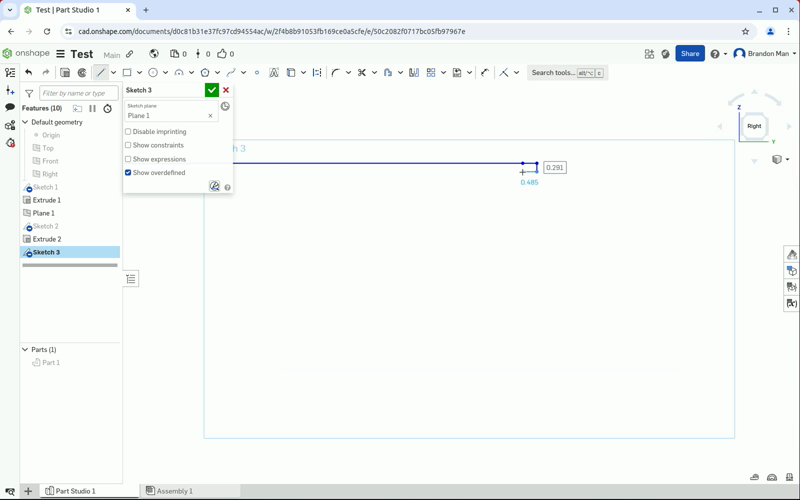
scroll(6)
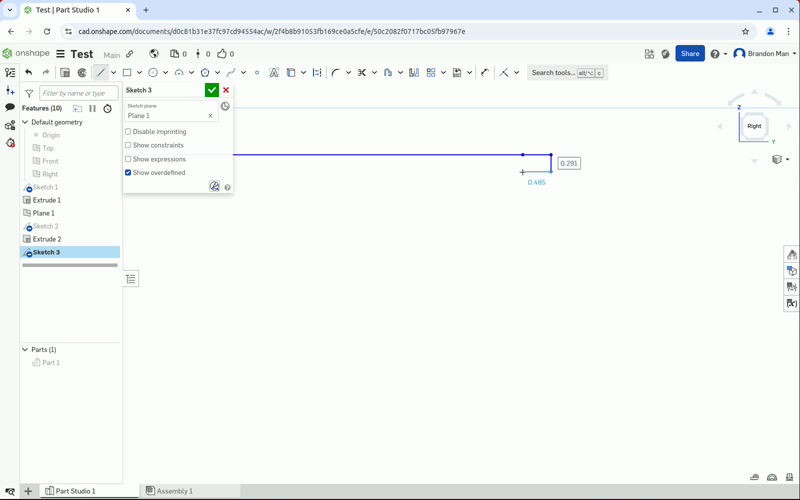
click(522, 171)
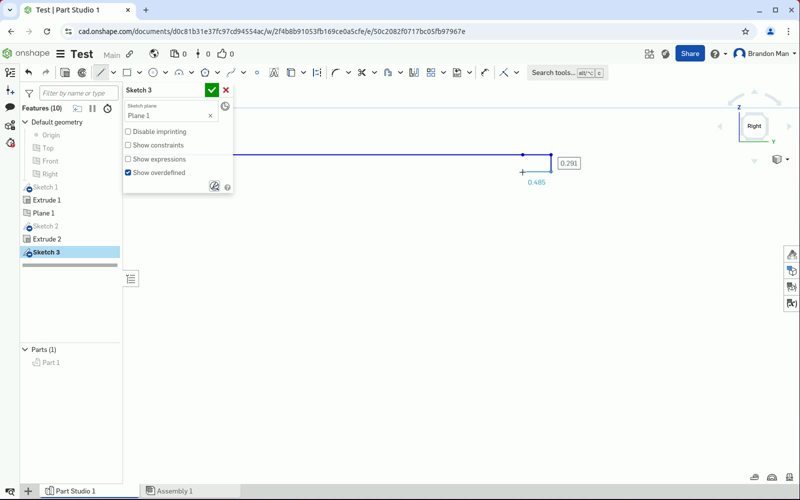
scroll(-6)
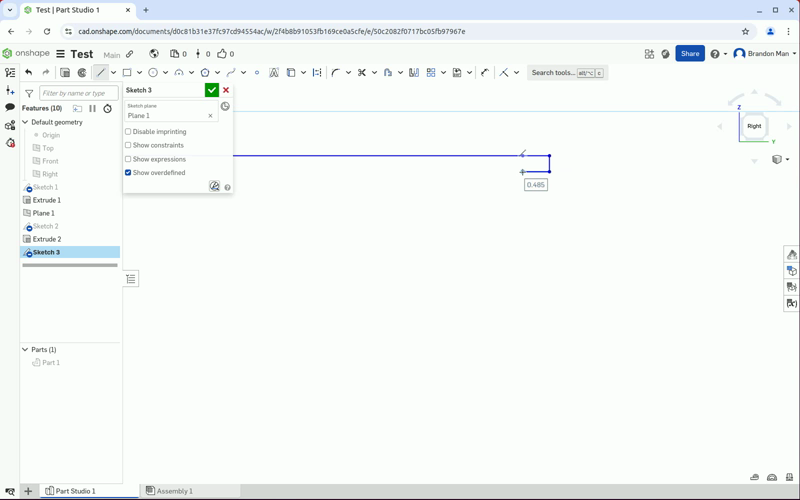
scroll(-6)
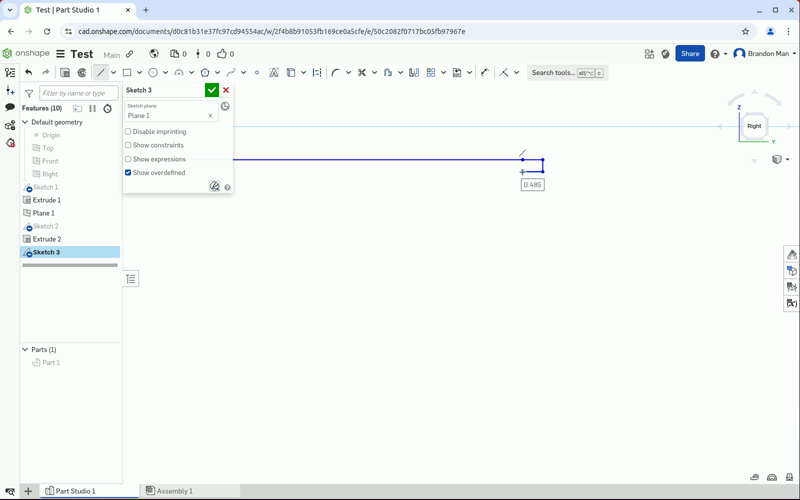
scroll(-6)
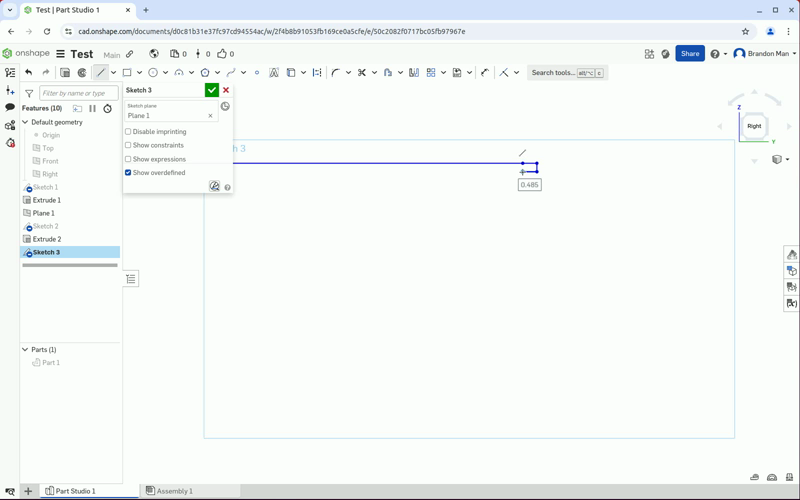
scroll(-6)
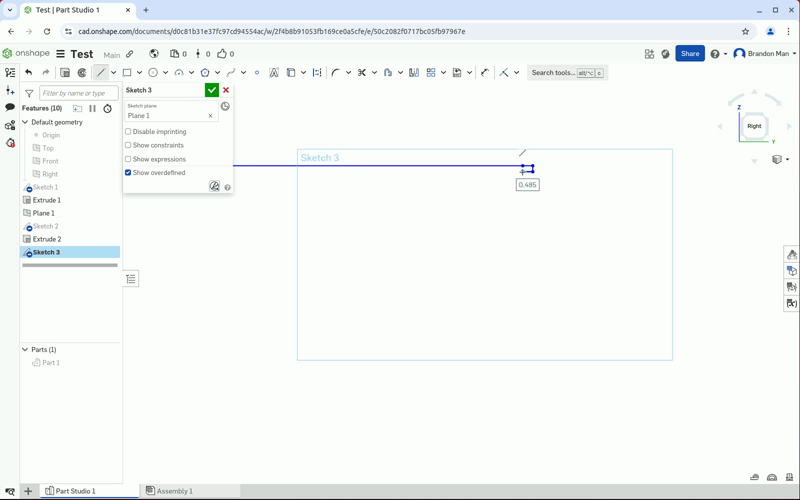
scroll(-6)
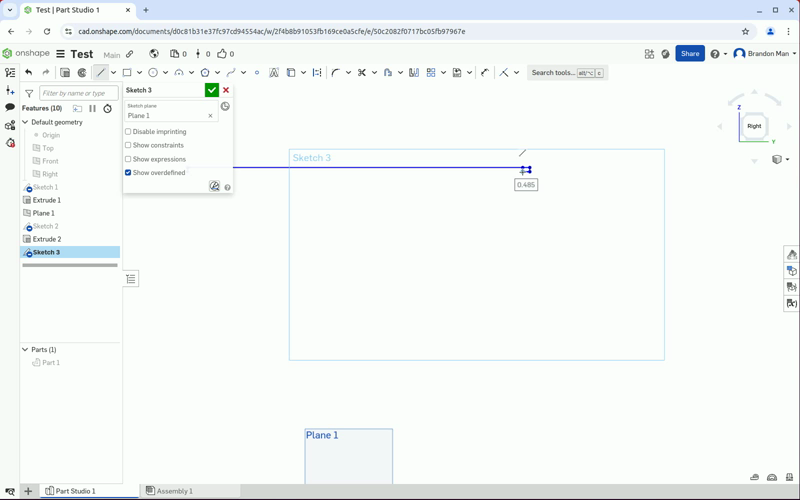
scroll(-6)
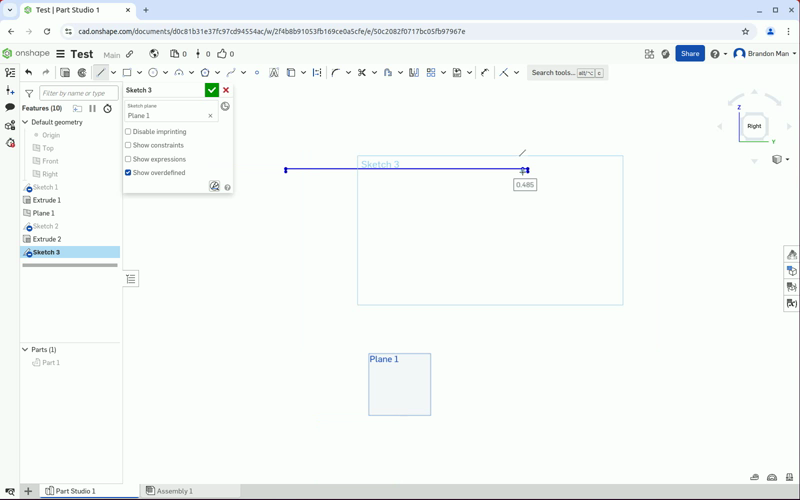
scroll(-6)
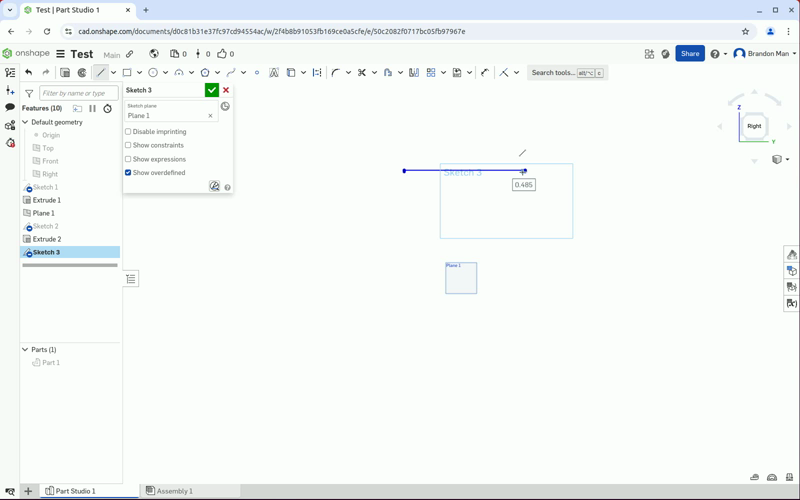
key_up(shift)
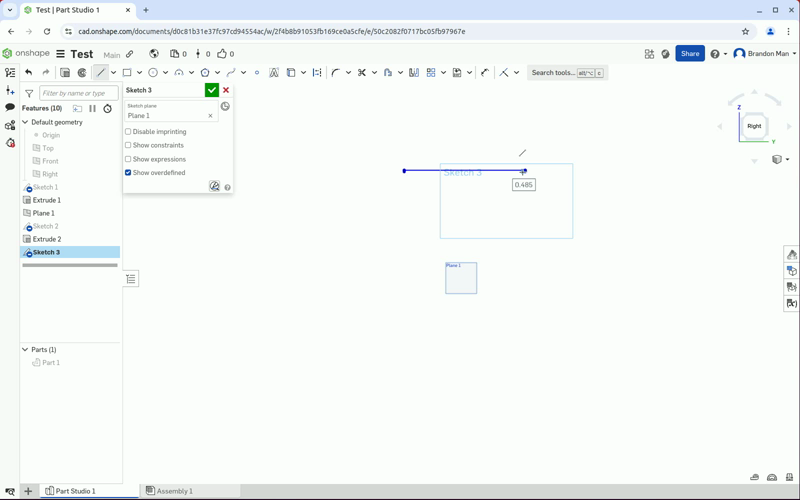
key_down(shift)
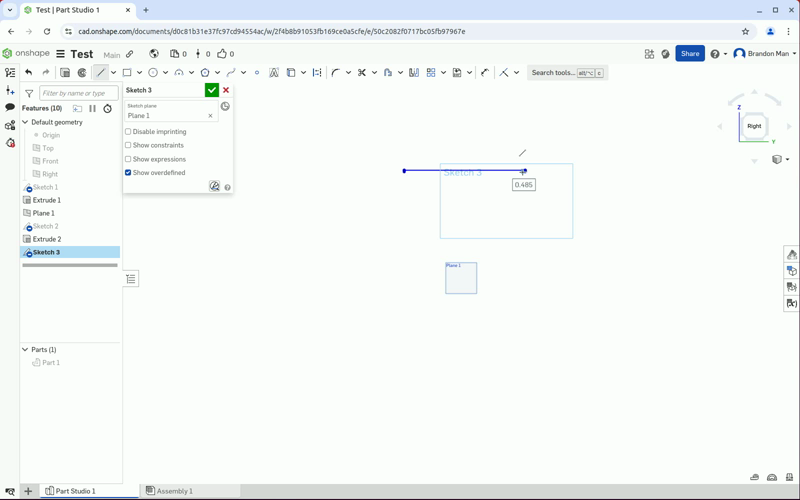
mouse_move(404, 171)
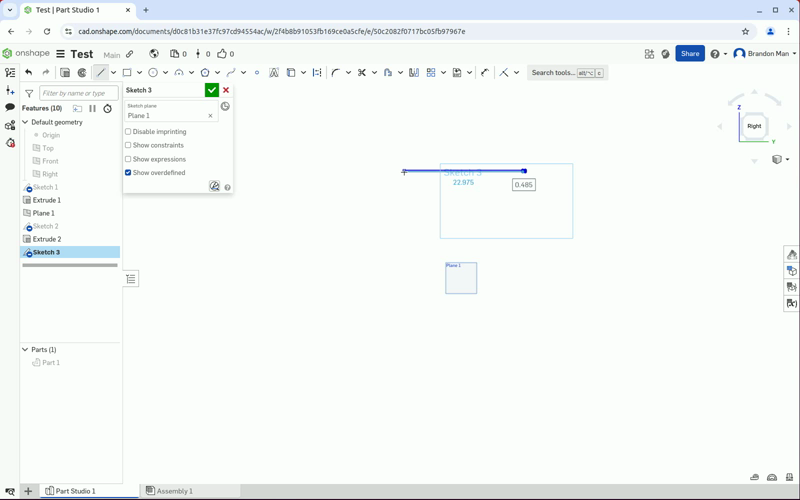
scroll(6)
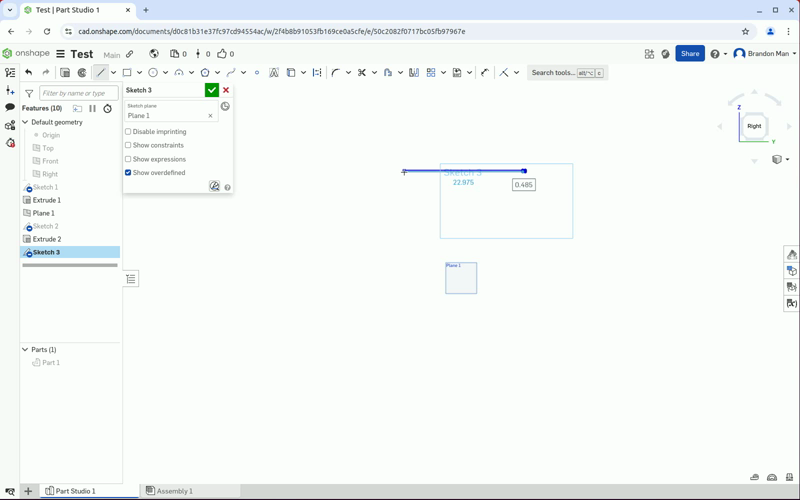
scroll(6)
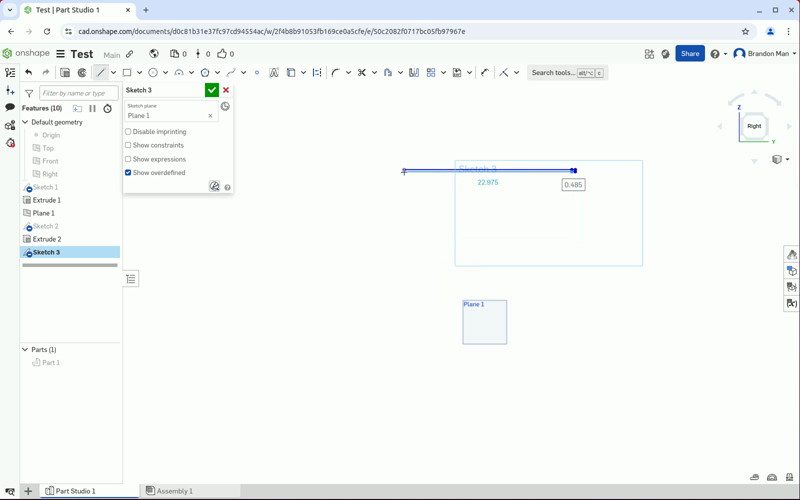
scroll(6)
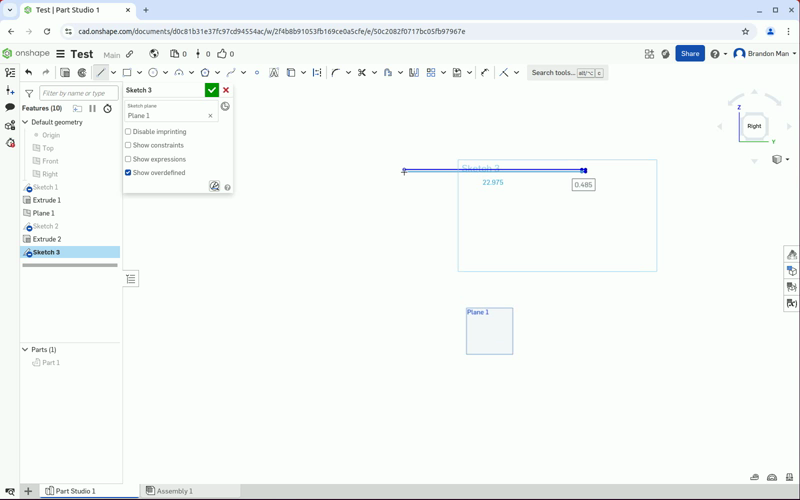
scroll(6)
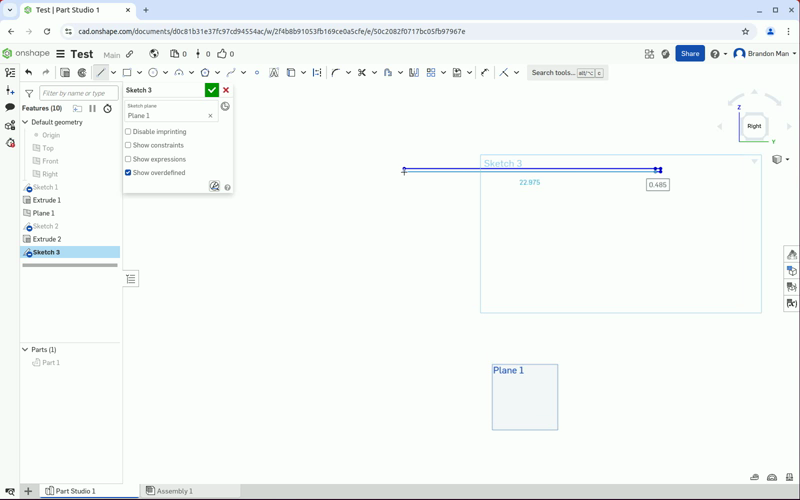
scroll(6)
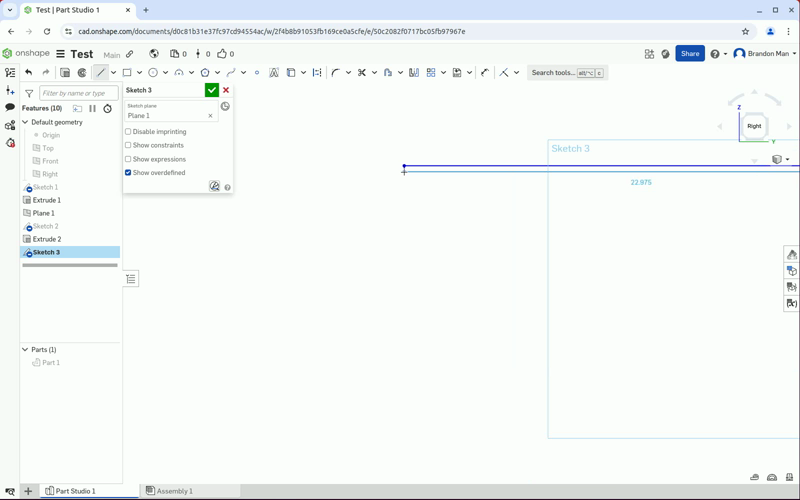
scroll(6)
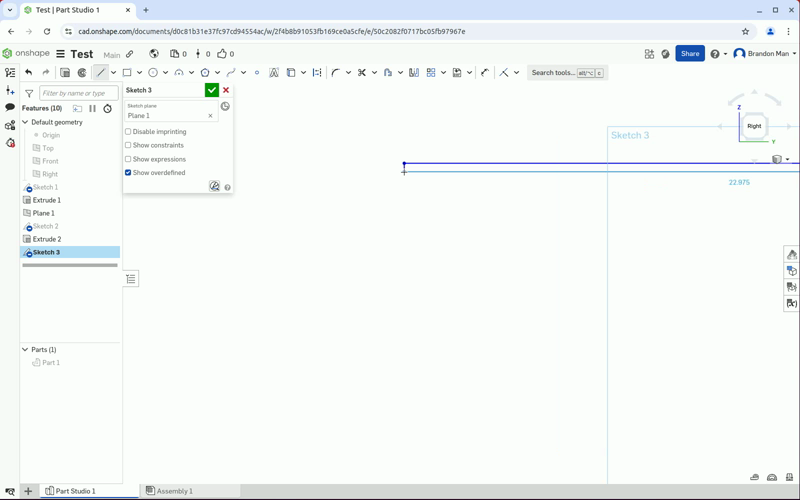
scroll(6)
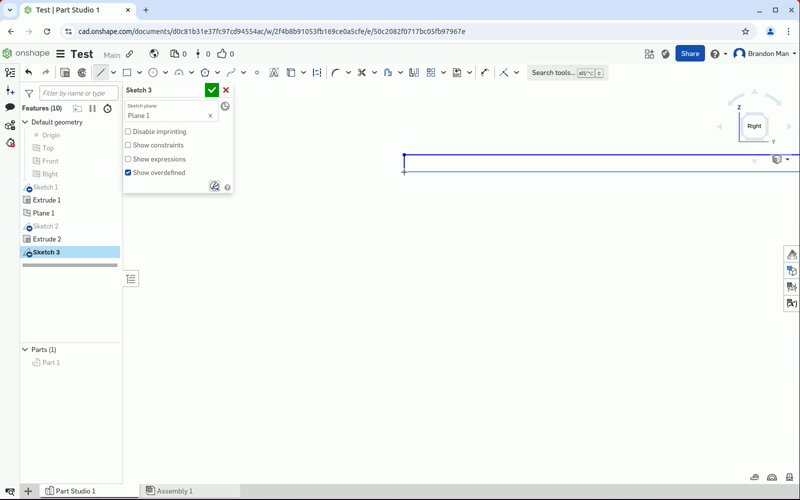
click(404, 171)
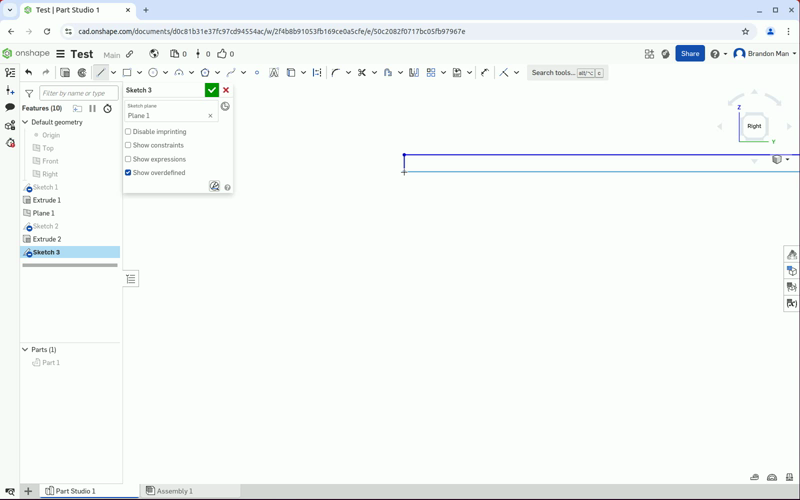
scroll(-6)
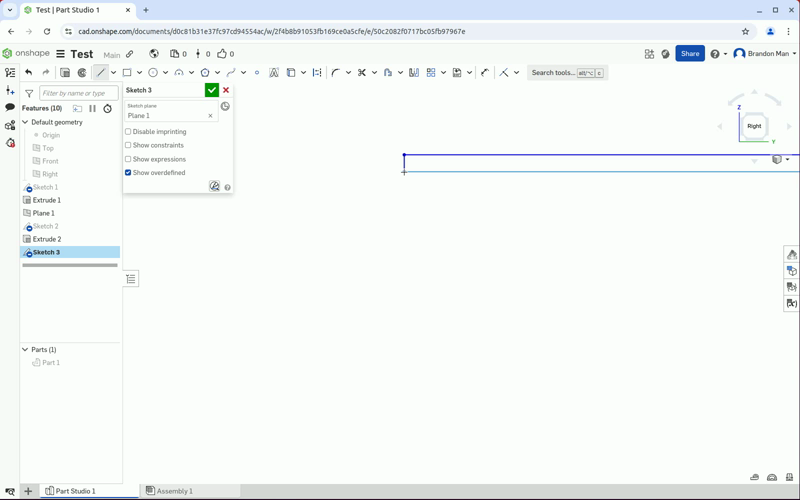
scroll(-6)
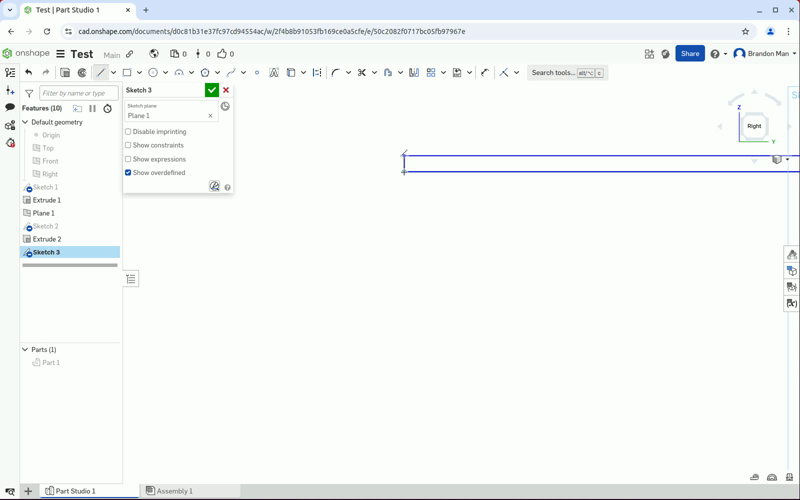
scroll(-6)
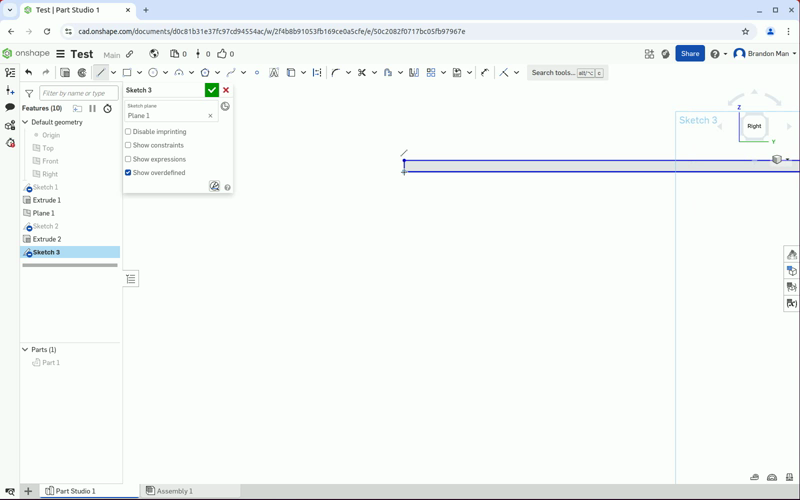
scroll(-6)
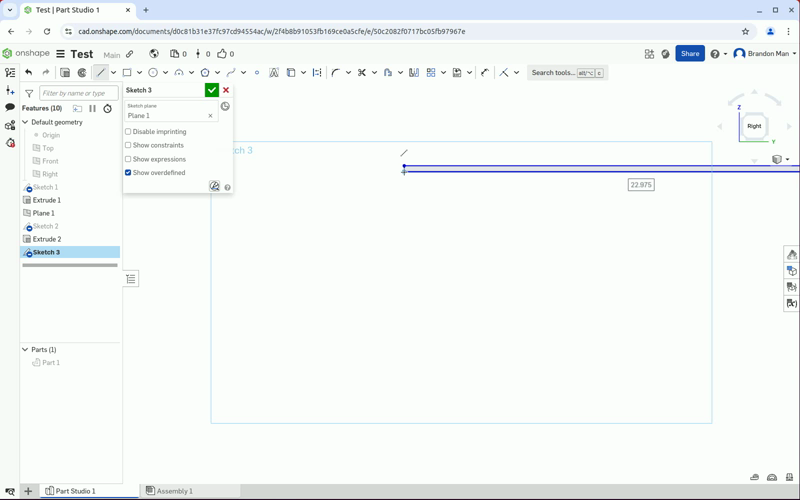
scroll(-6)
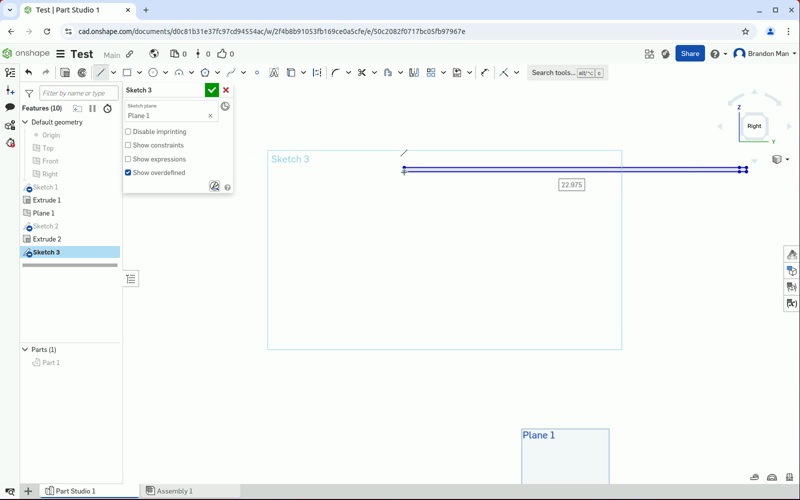
scroll(-6)
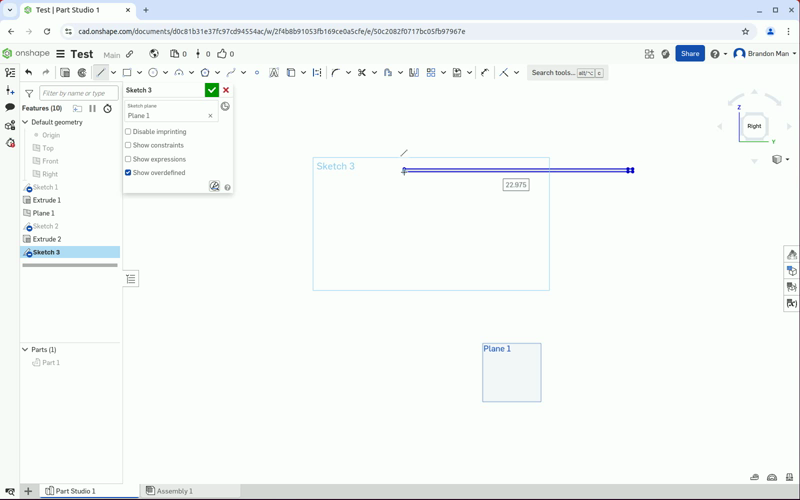
scroll(-6)
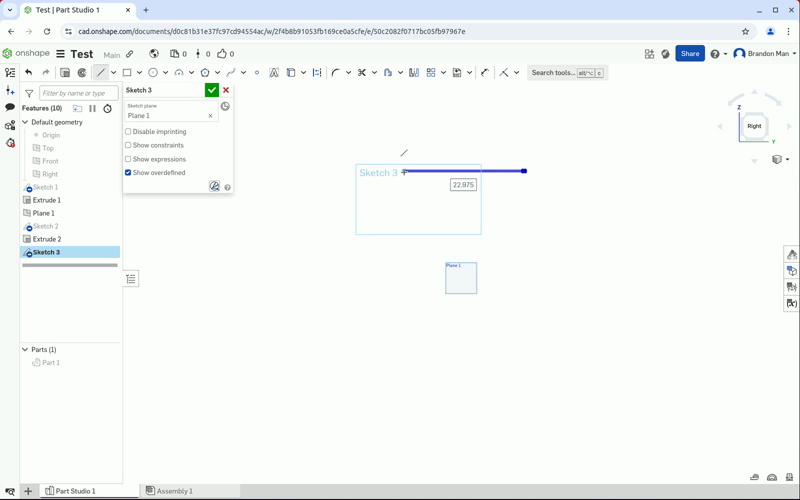
key_up(shift)
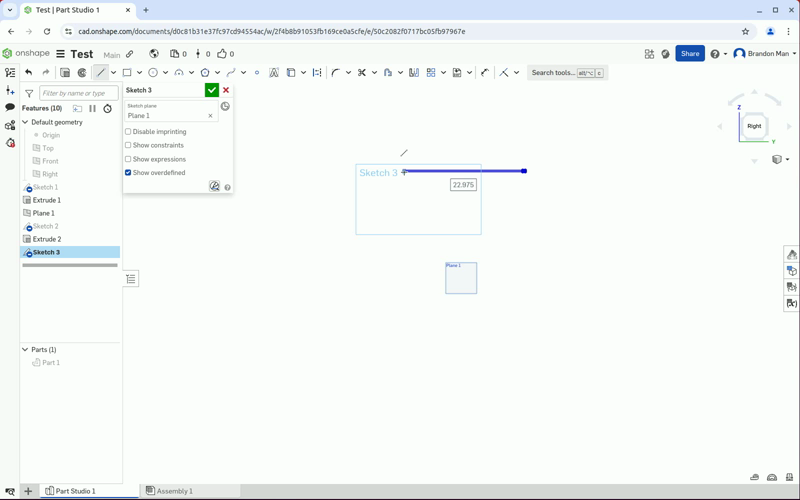
key(esc)
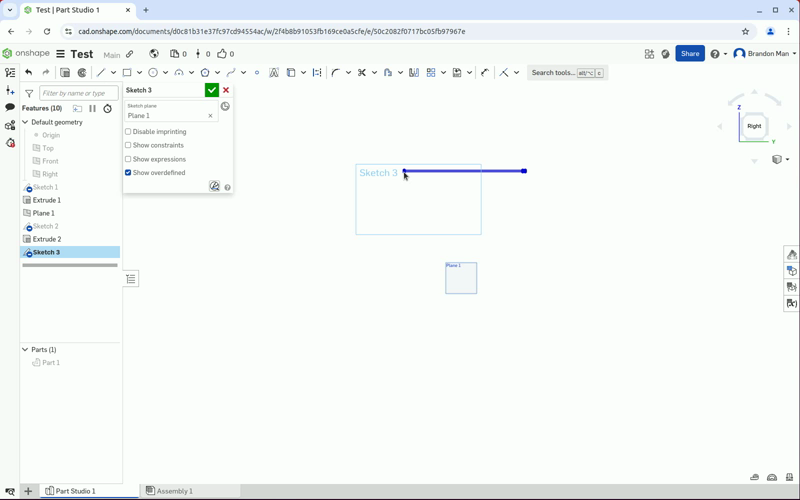
mouse_move(431, 171)
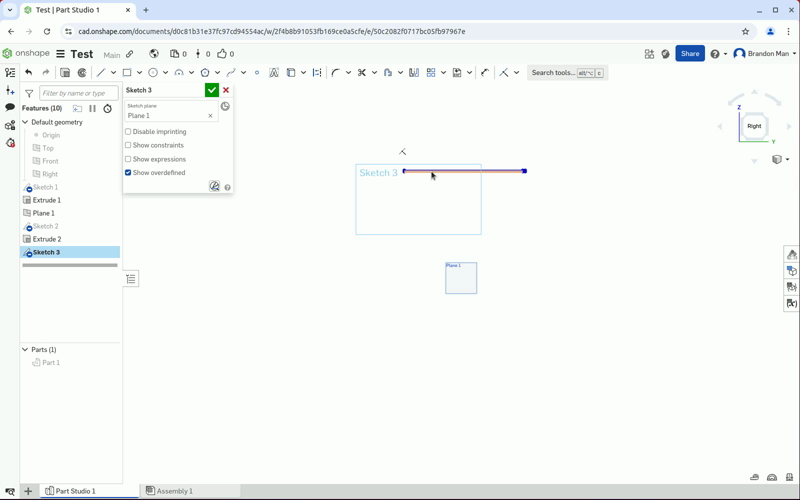
scroll(6)
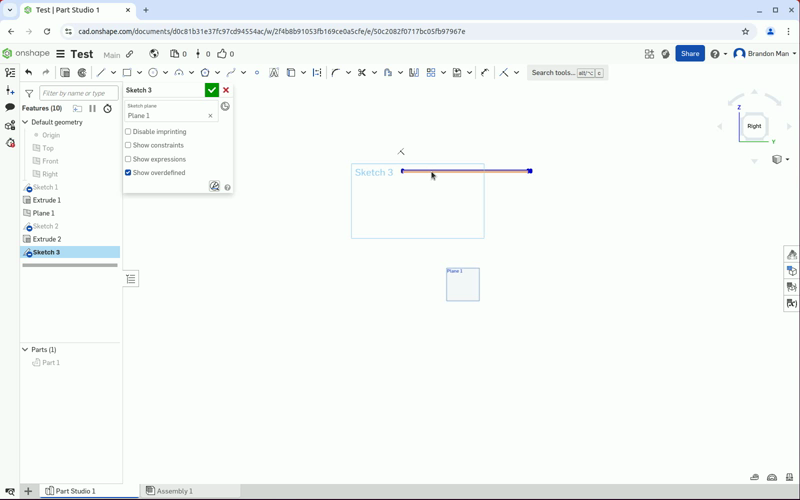
scroll(6)
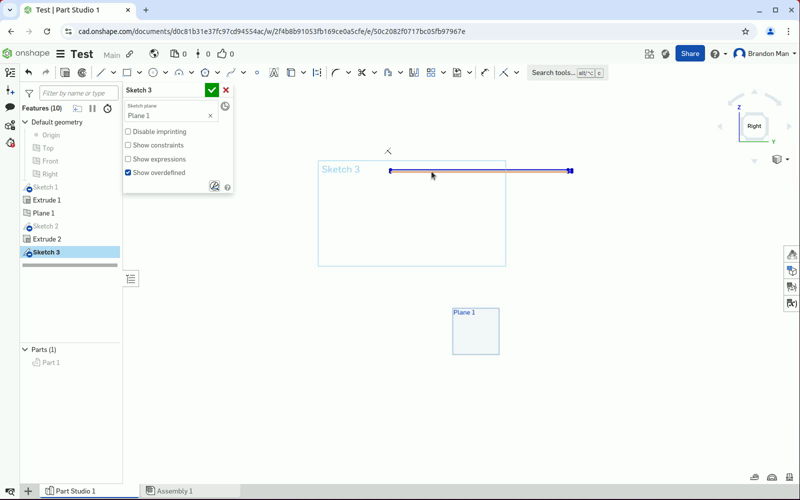
scroll(6)
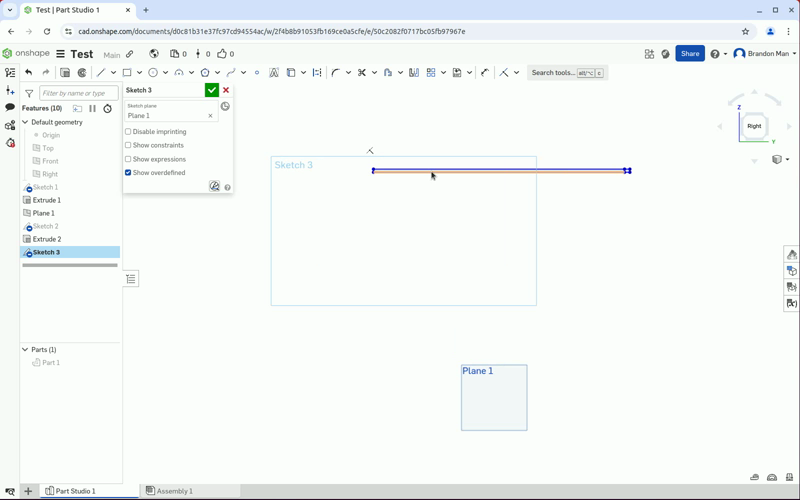
scroll(6)
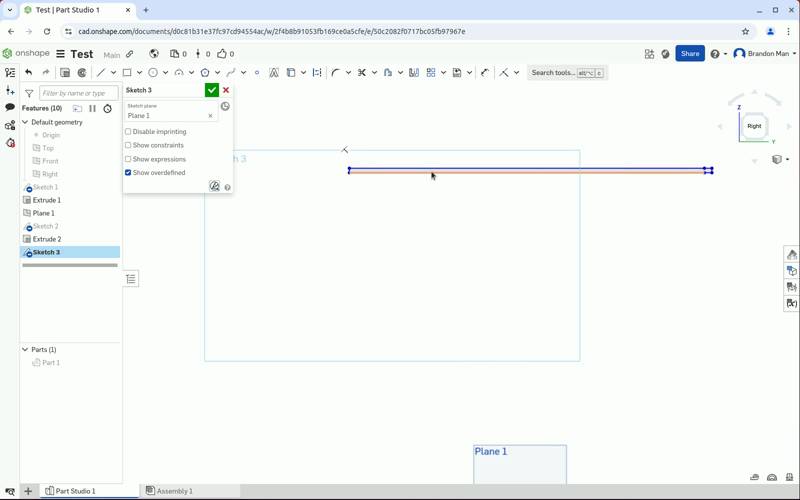
scroll(6)
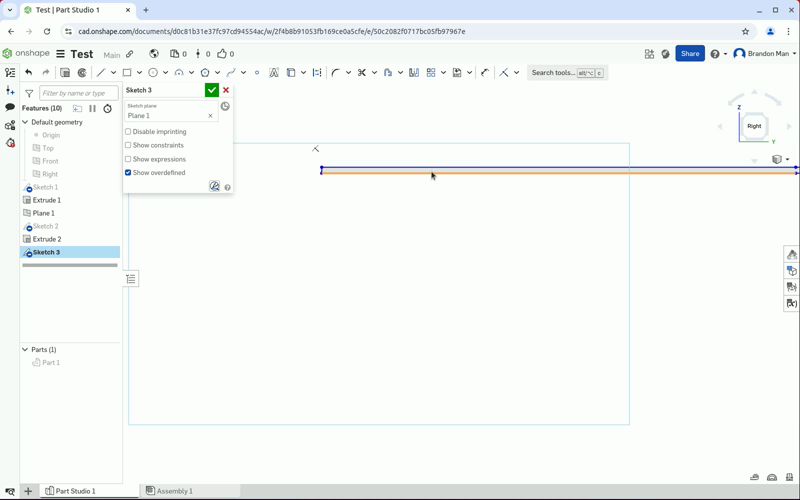
scroll(6)
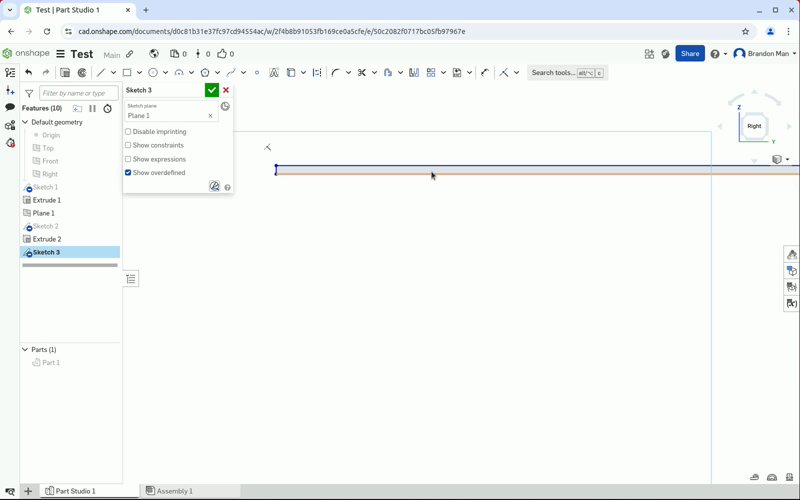
scroll(6)
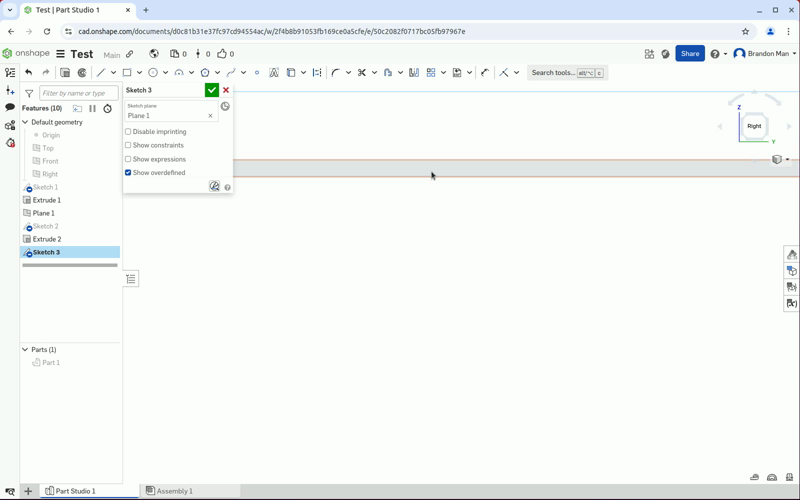
click(431, 171)
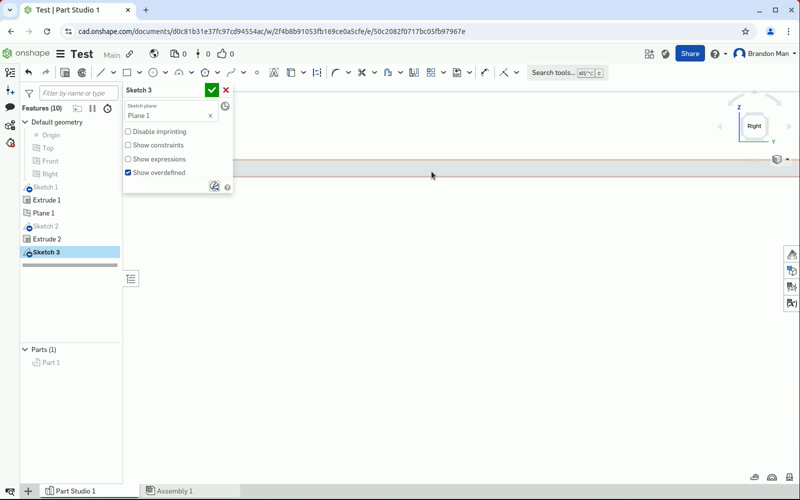
scroll(-6)
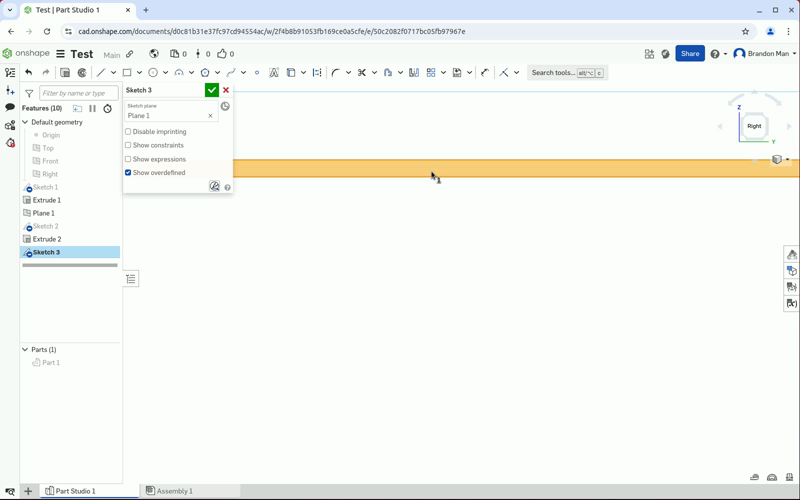
scroll(-6)
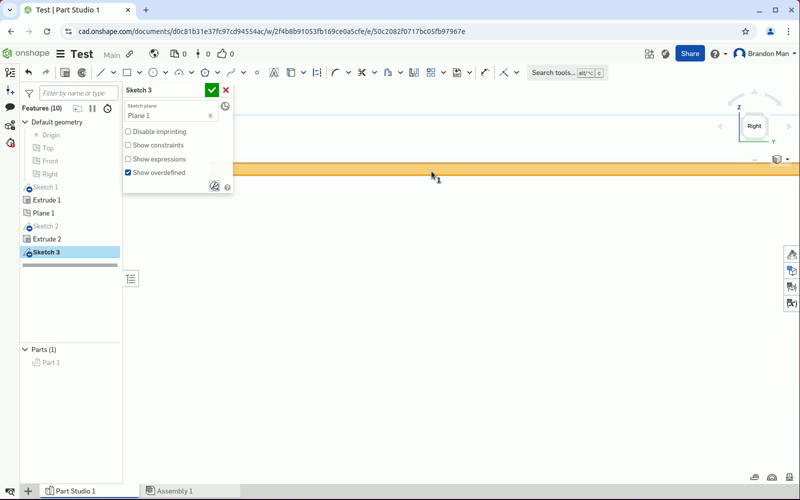
scroll(-6)
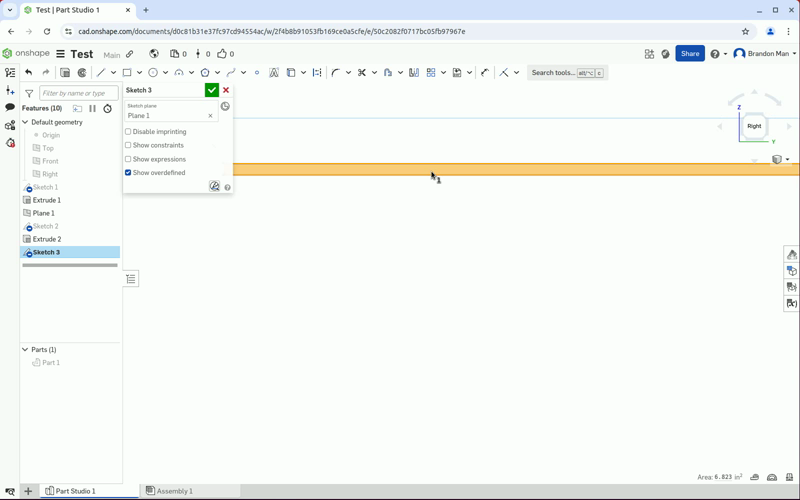
scroll(-6)
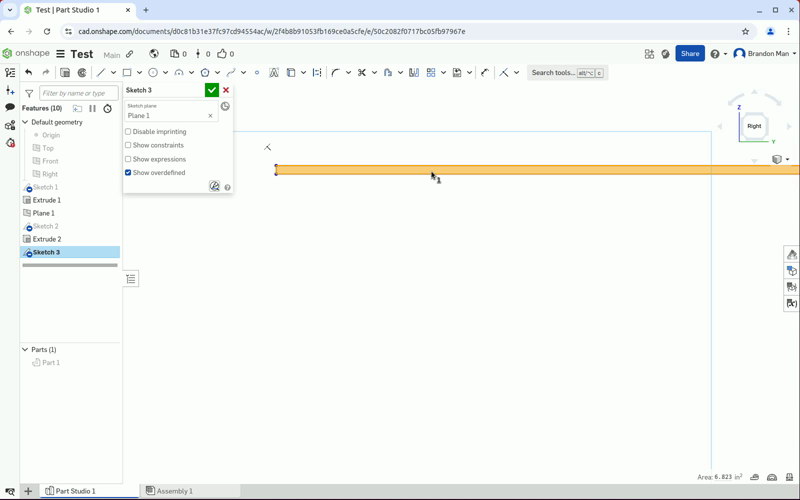
scroll(-6)
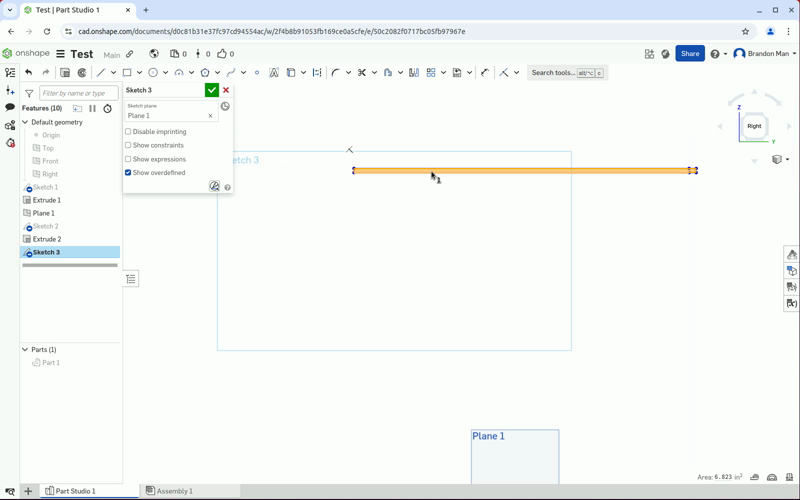
scroll(-6)
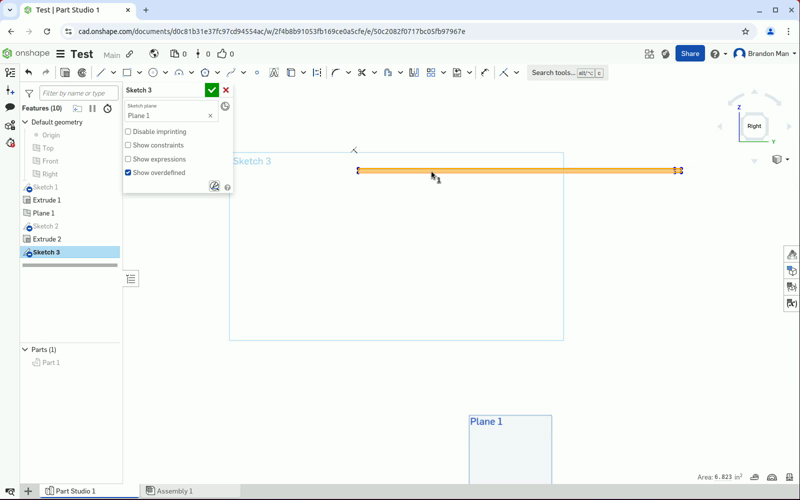
scroll(-6)
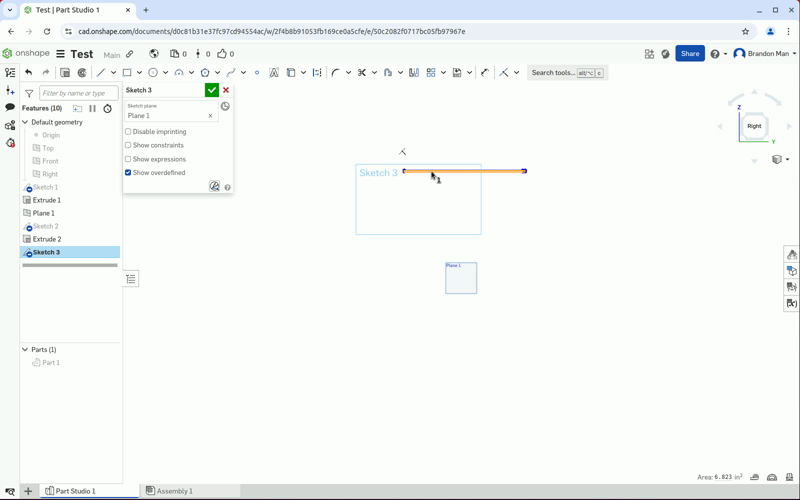
mouse_move(73, 352)
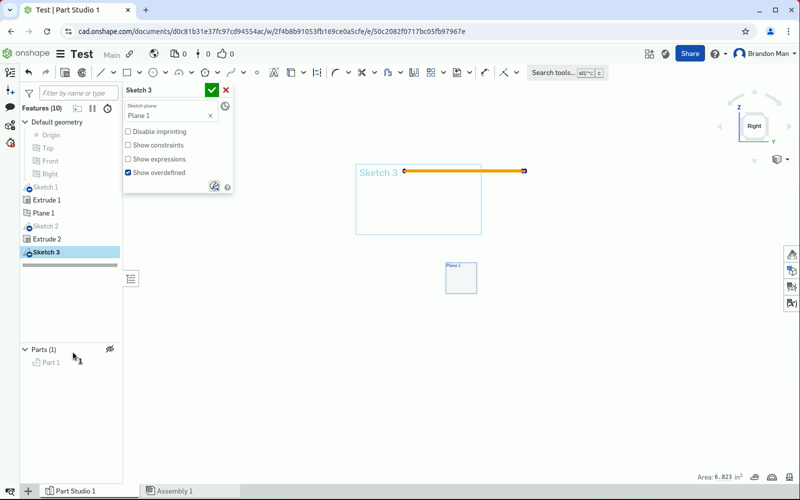
key(shift+y)
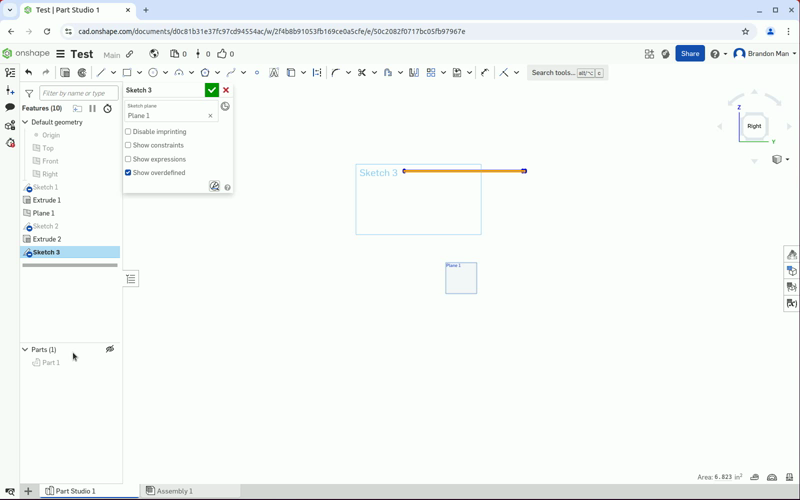
key(shift+e)
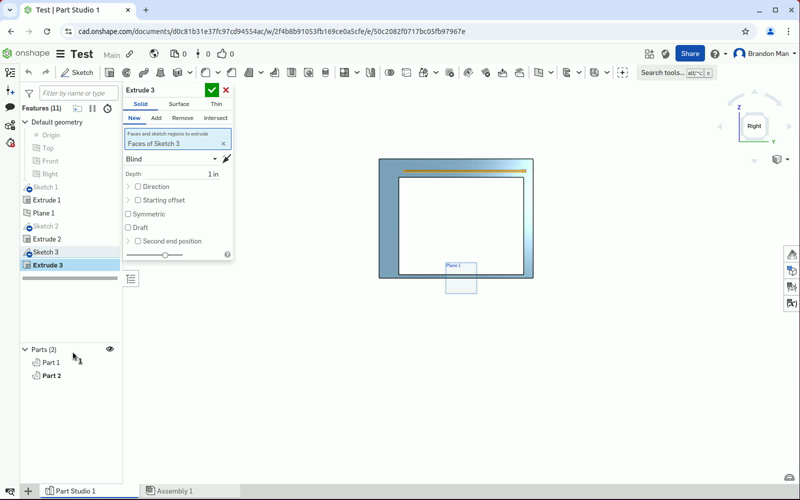
mouse_move(143, 106)
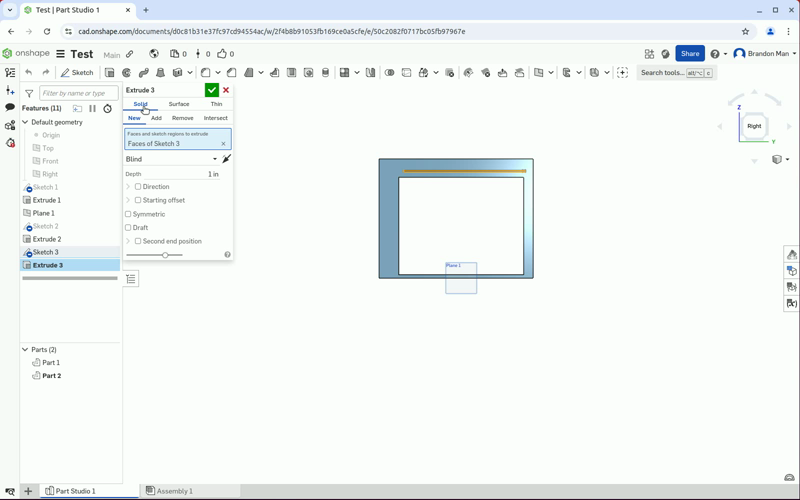
click(143, 106)
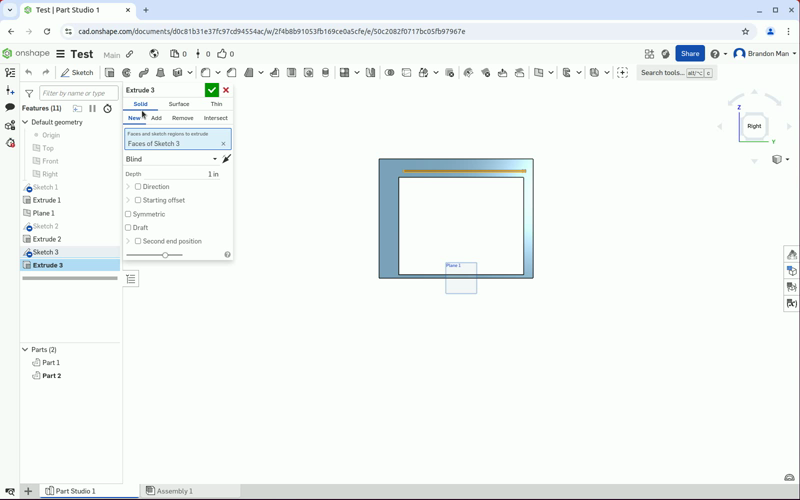
mouse_move(137, 120)
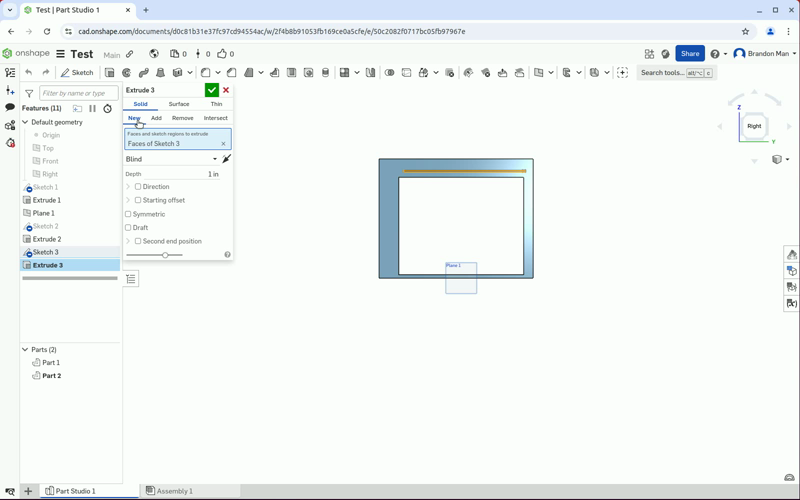
click(137, 120)
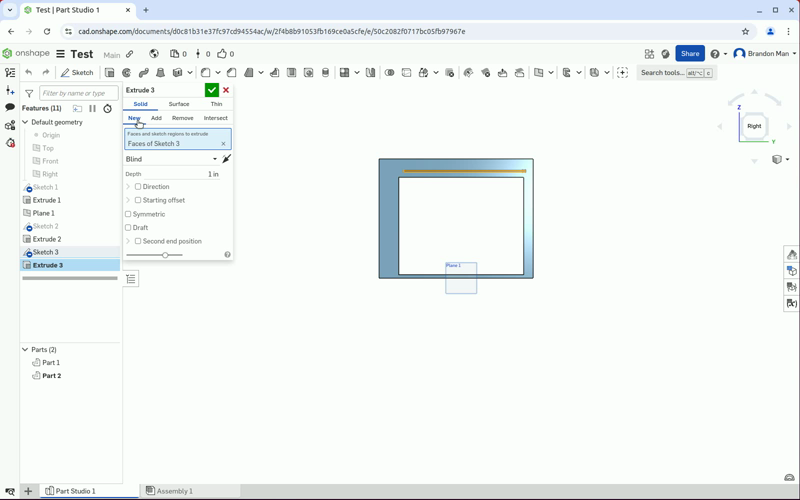
key(tab, 4)
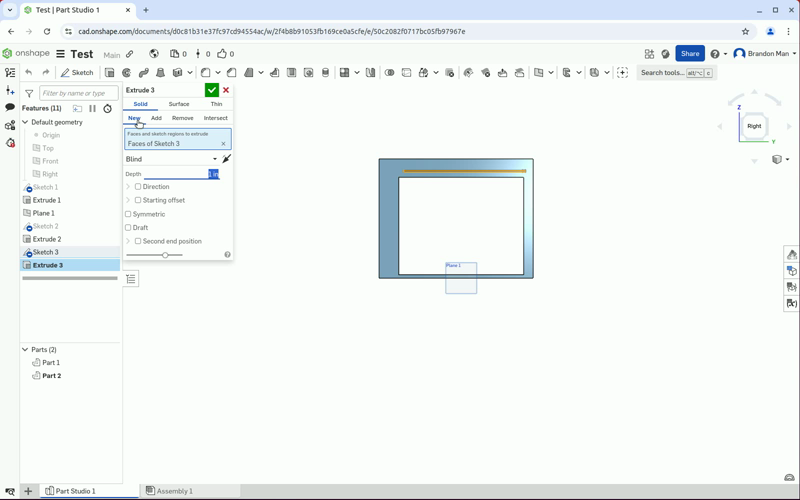
text(2.648)
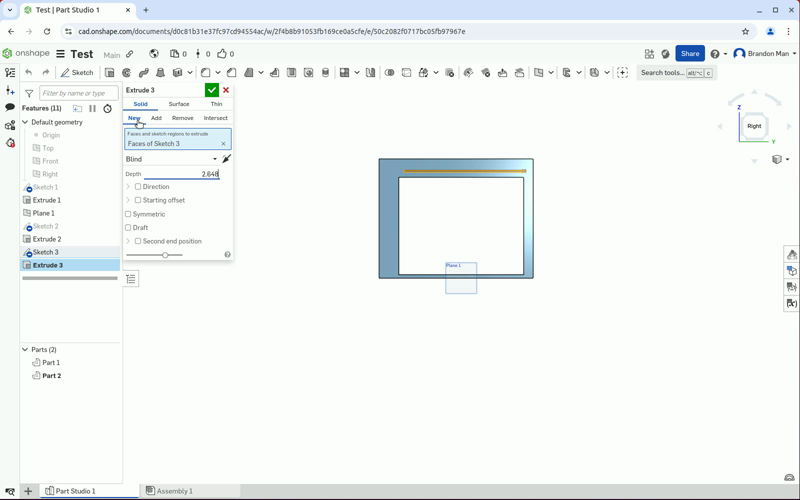
key(enter)
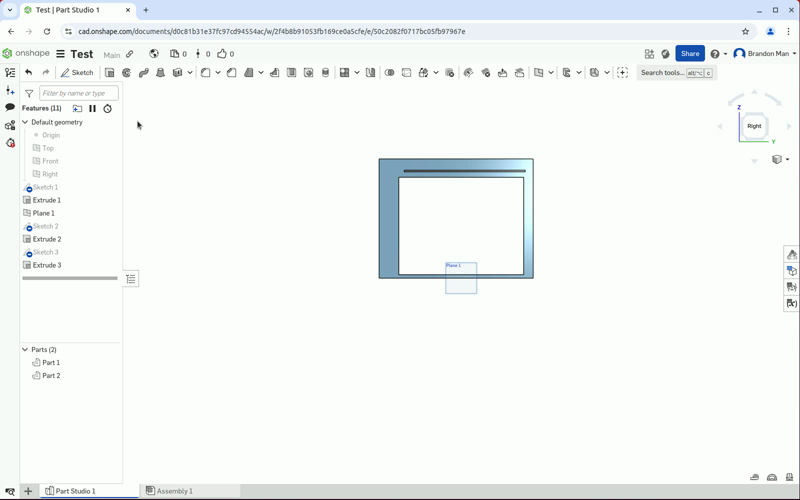
key(shift+h)
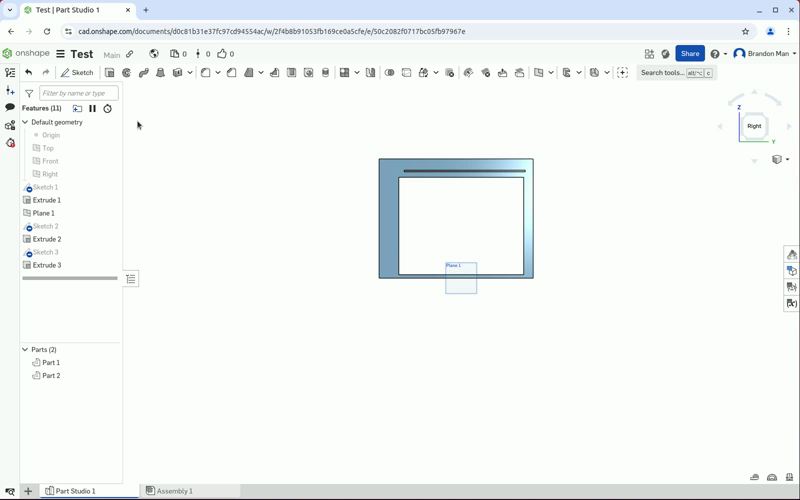
key(shift+h)
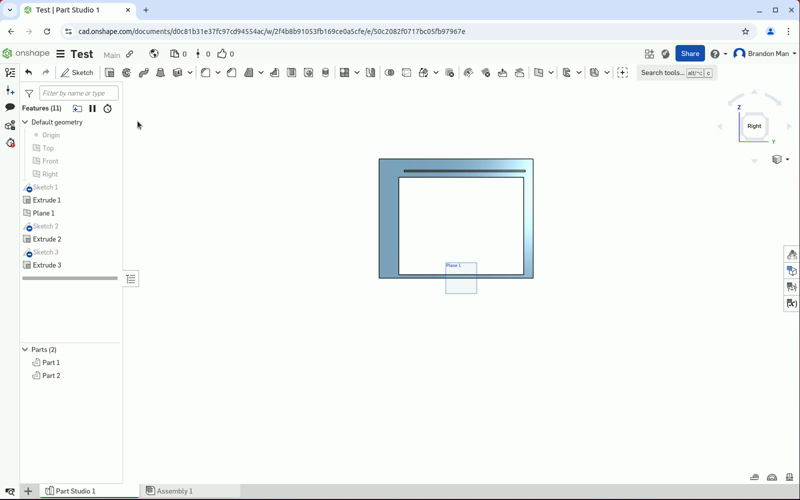
mouse_move(73, 189)
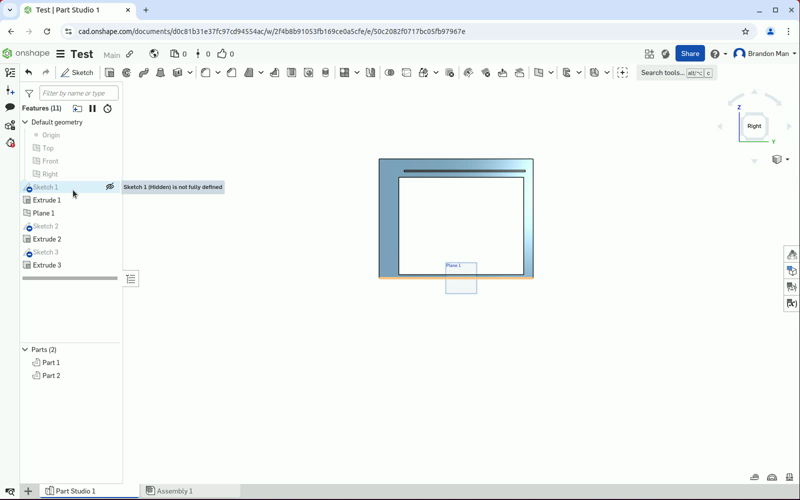
click(73, 189)
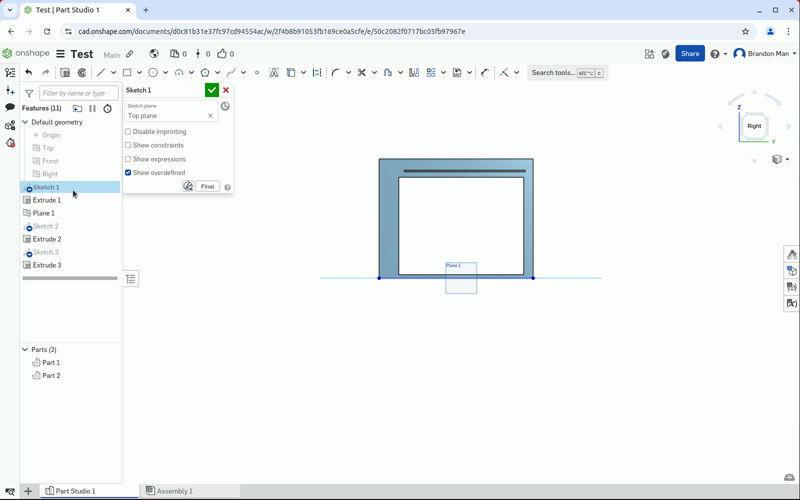
mouse_move(229, 92)
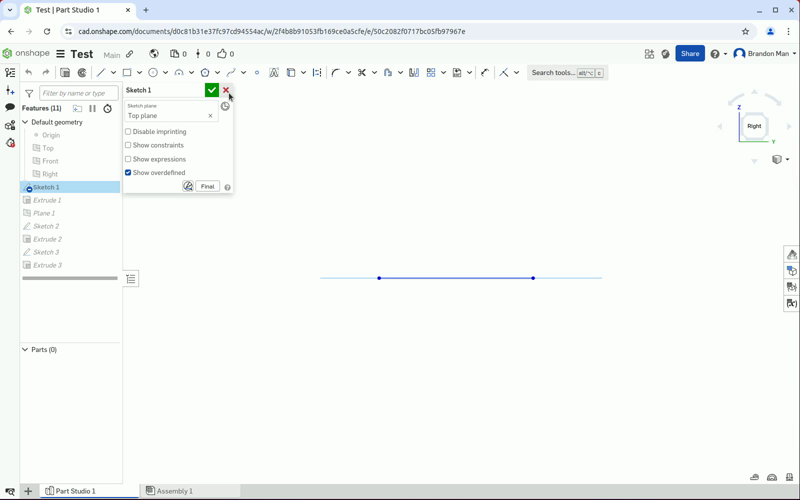
click(229, 92)
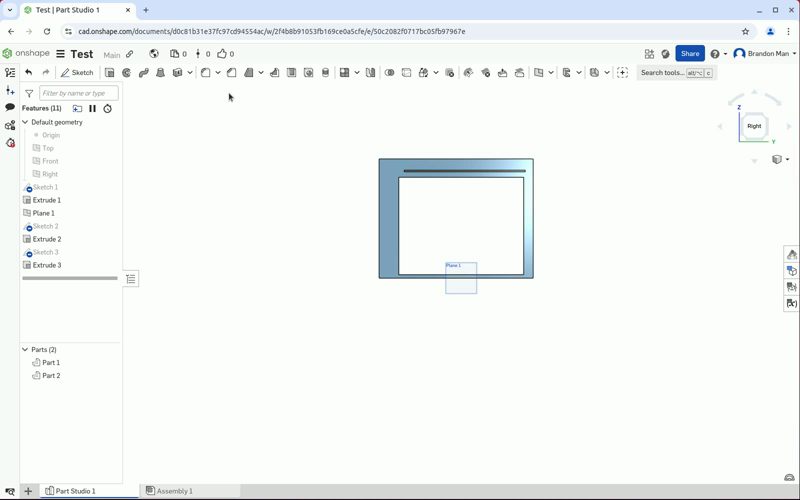
mouse_move(73, 352)
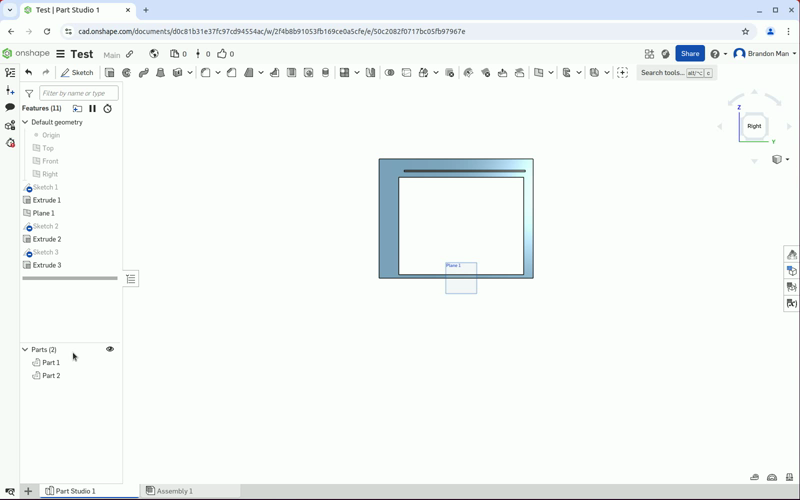
key(y)
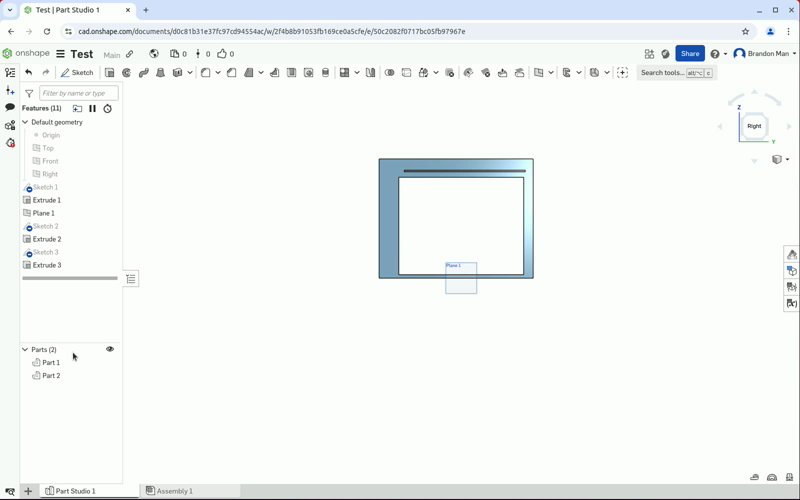
key(shift+p)
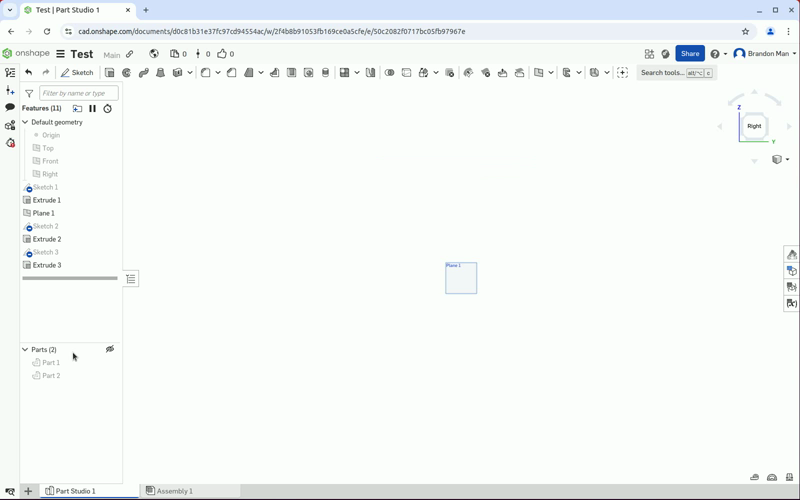
key(space)
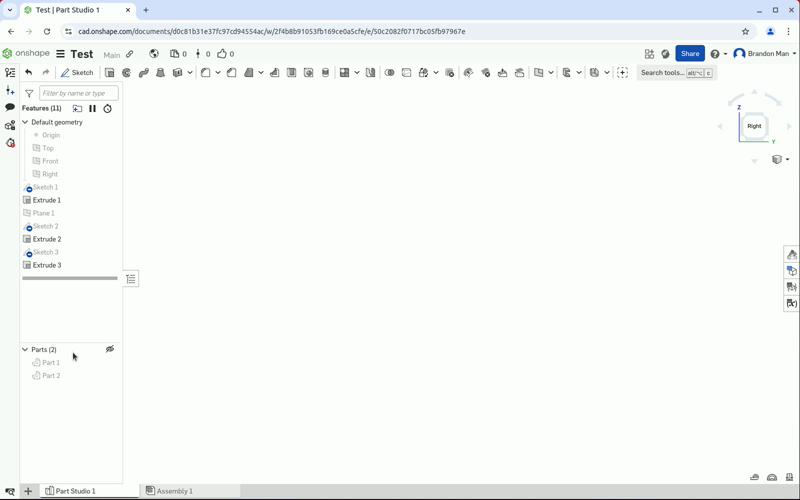
key_down(shift)
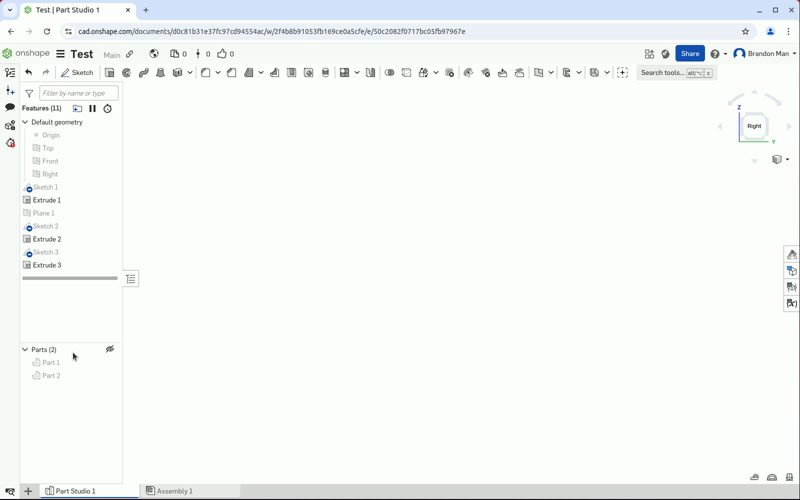
key(right)
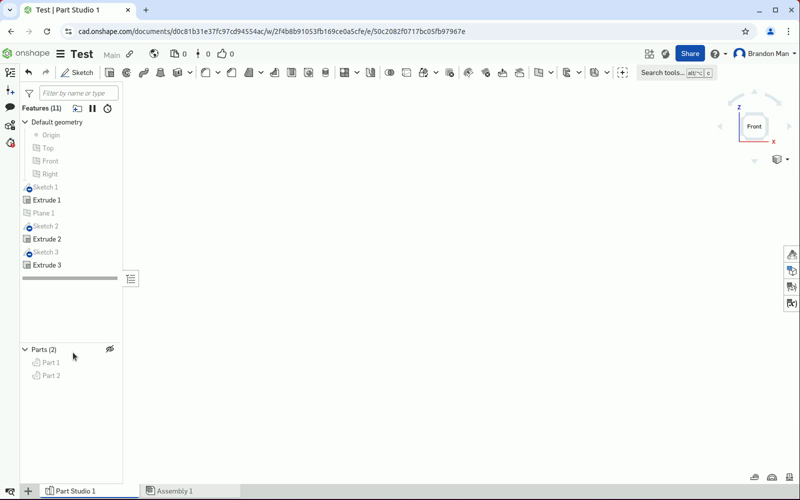
key_up(shift)
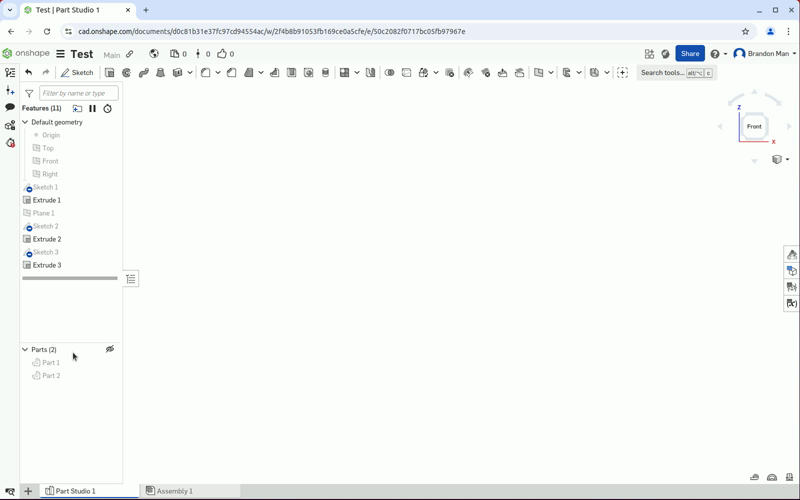
key(space)
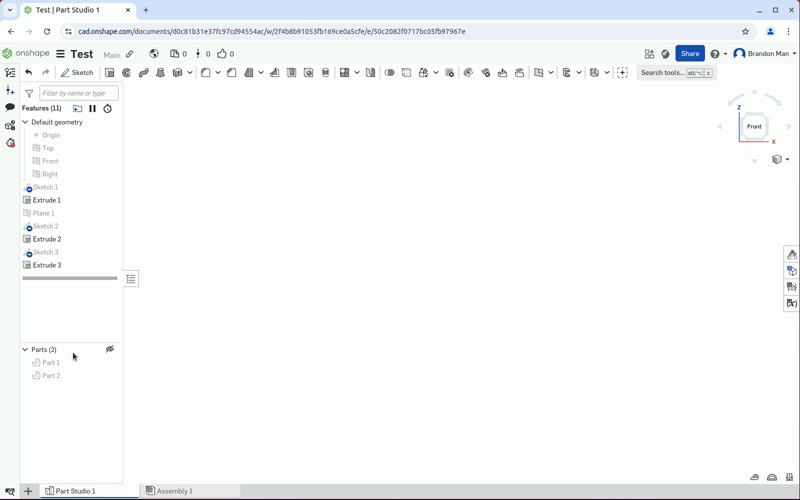
key_down(shift)
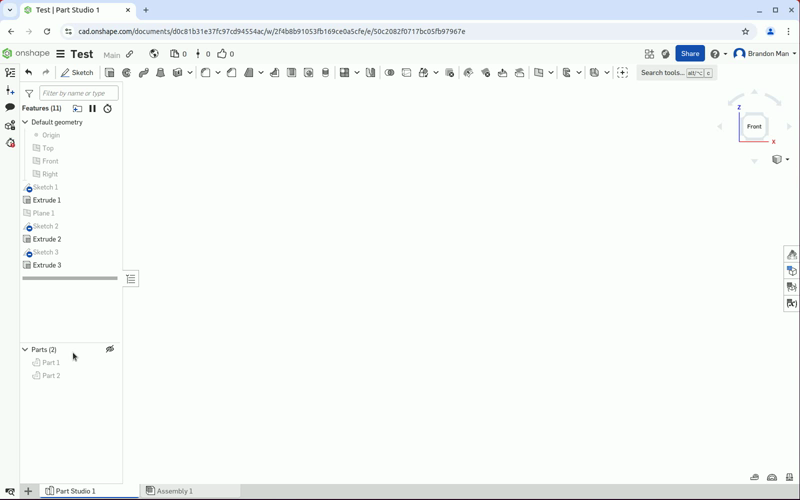
key(down)
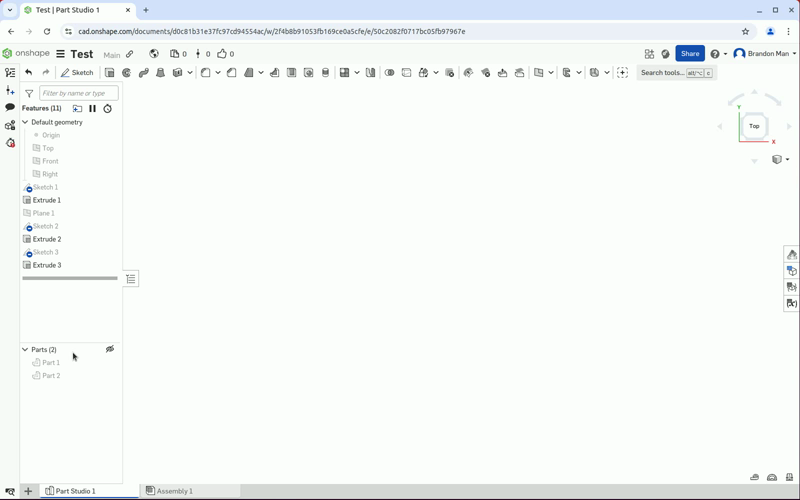
key_up(shift)
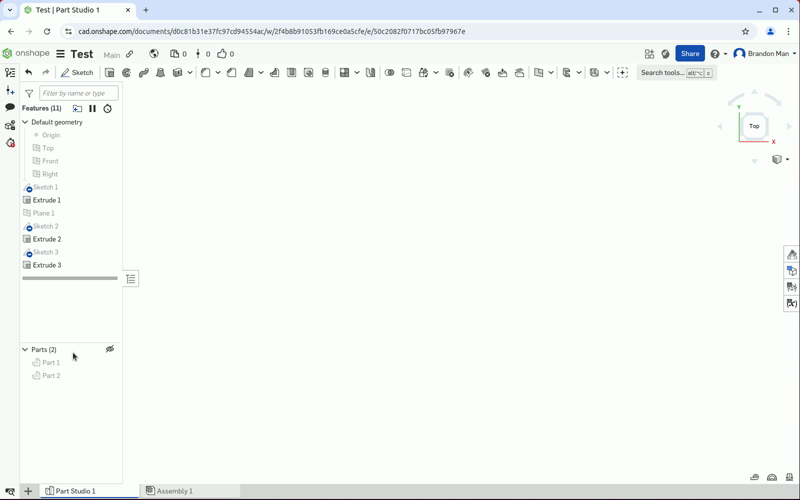
mouse_move(73, 352)
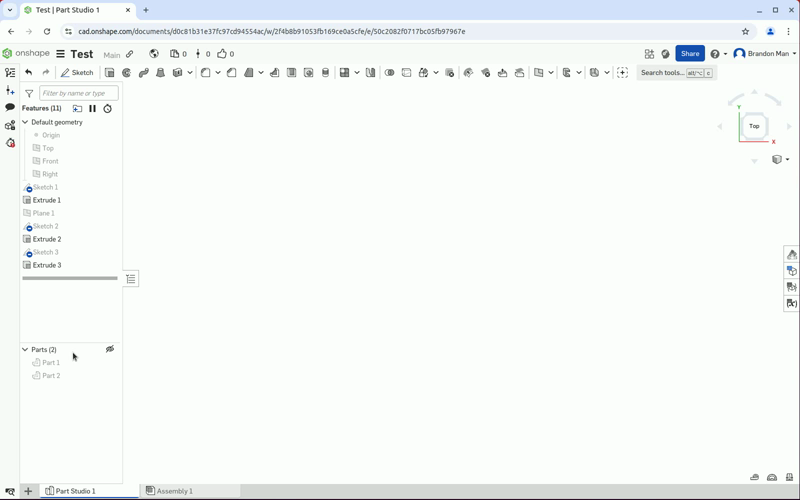
key(shift+y)
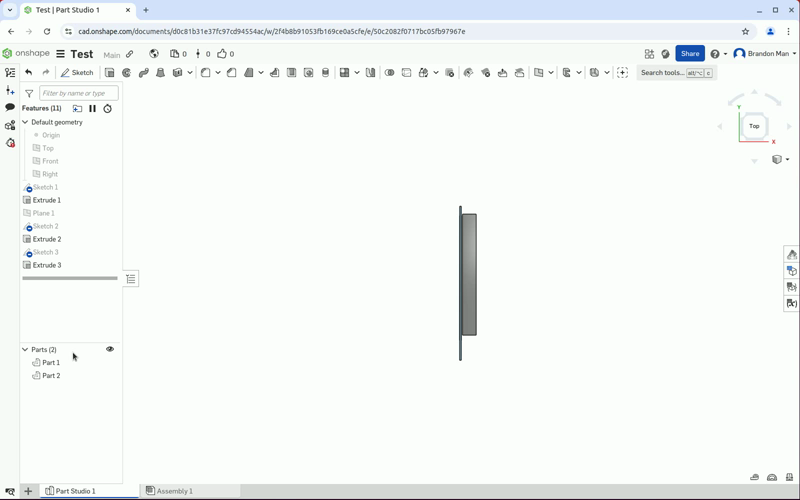
mouse_move(541, 75)
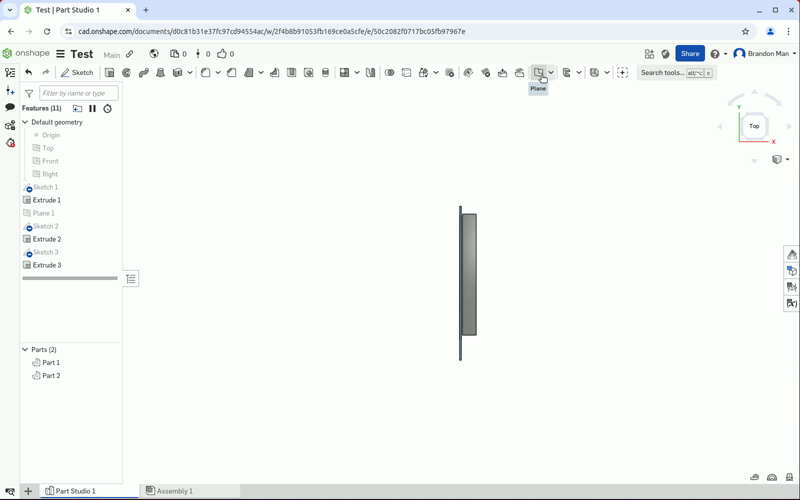
click(541, 75)
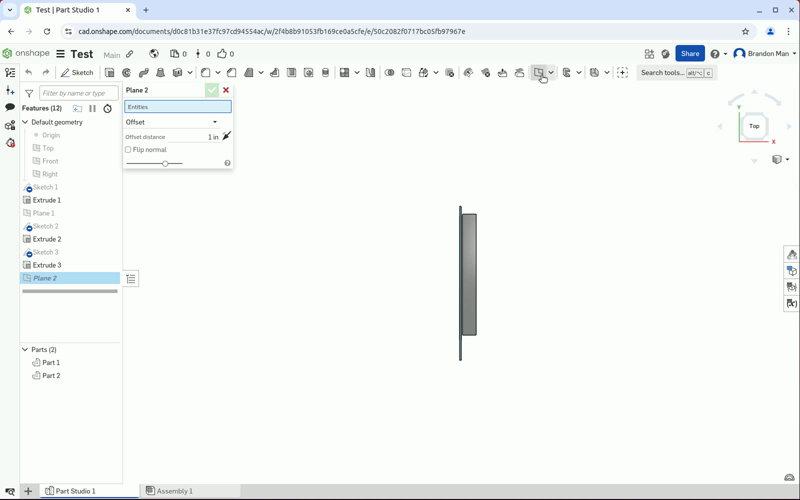
mouse_move(73, 150)
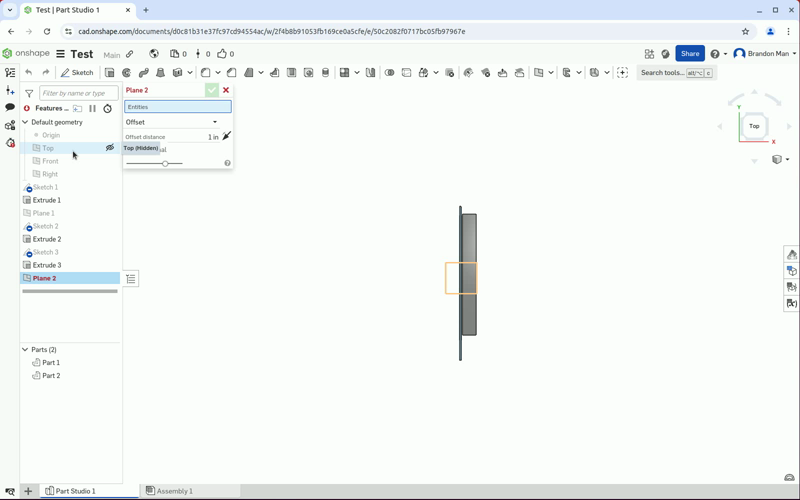
click(73, 150)
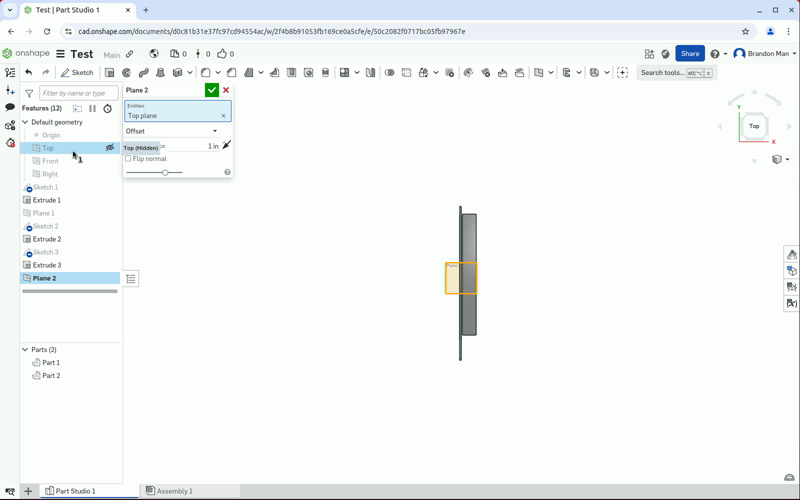
key(tab, 2)
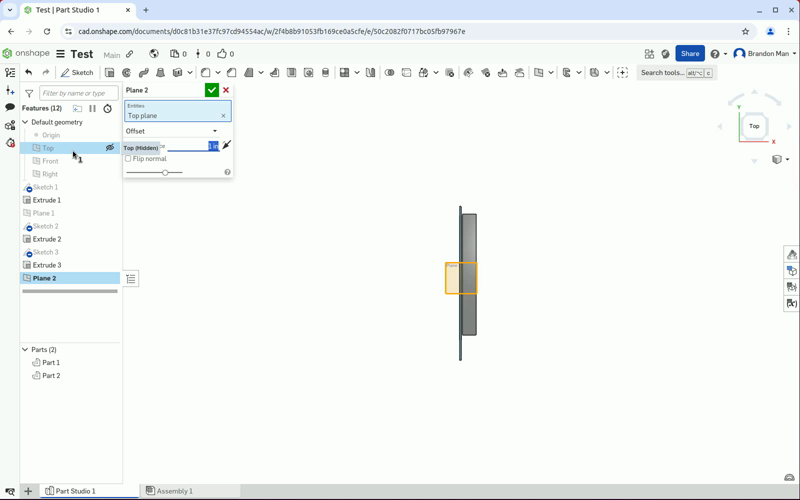
text(23.108)
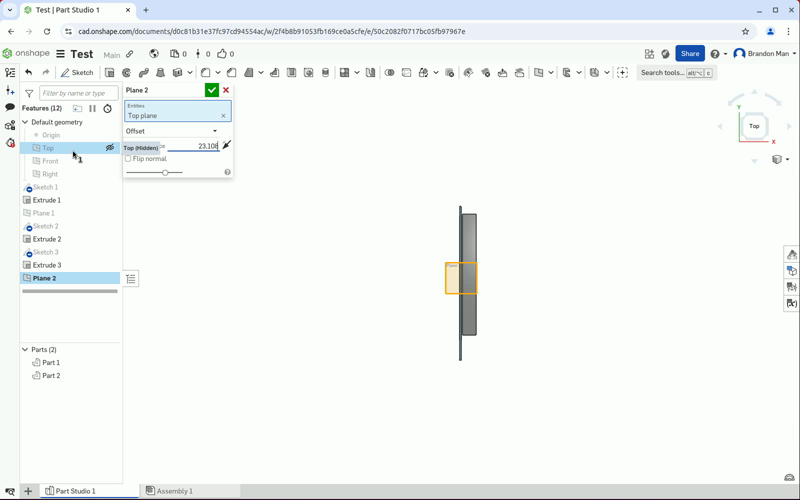
key(enter, 2)
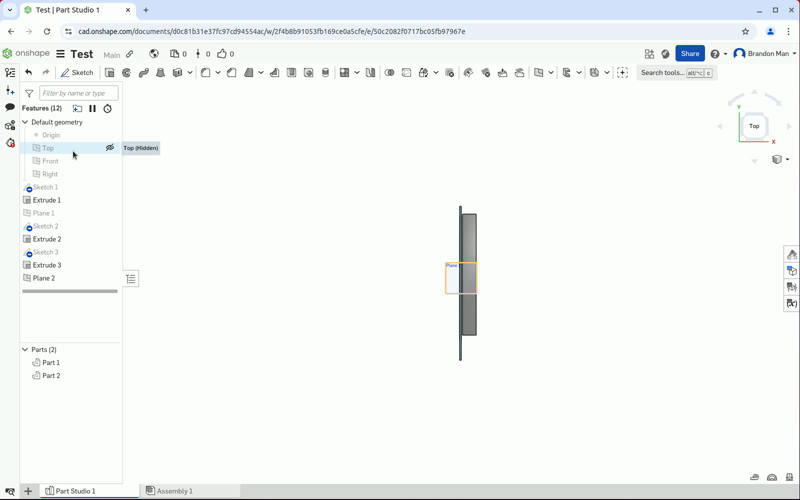
key(shift+s)
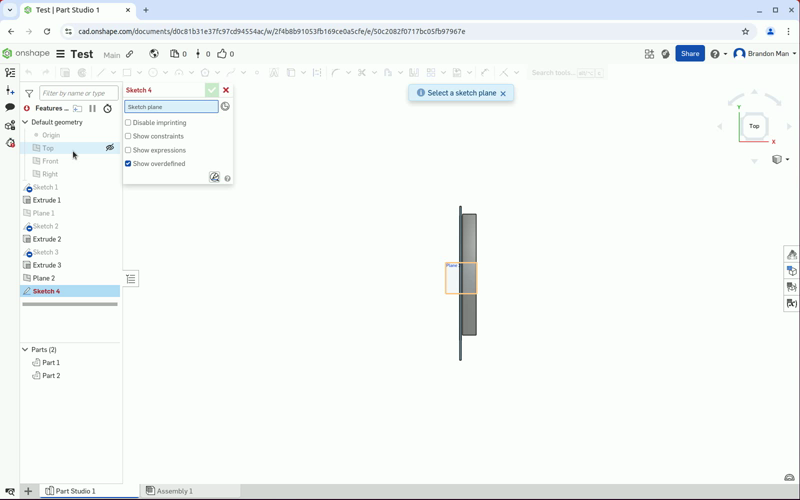
mouse_move(73, 280)
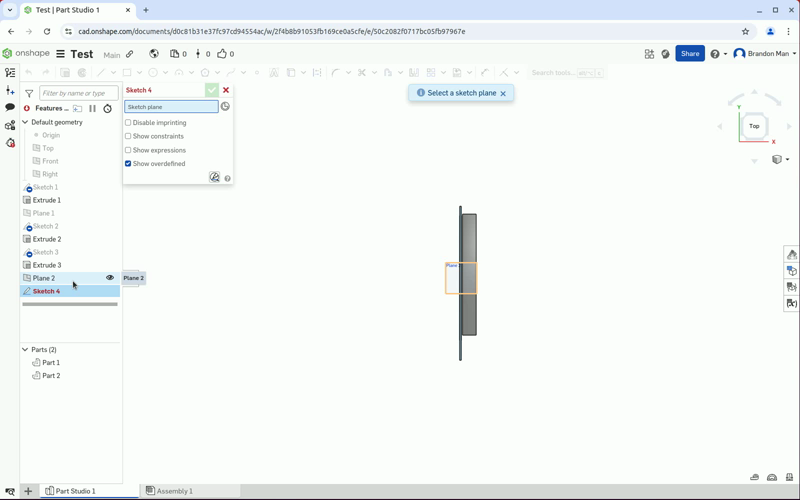
click(73, 280)
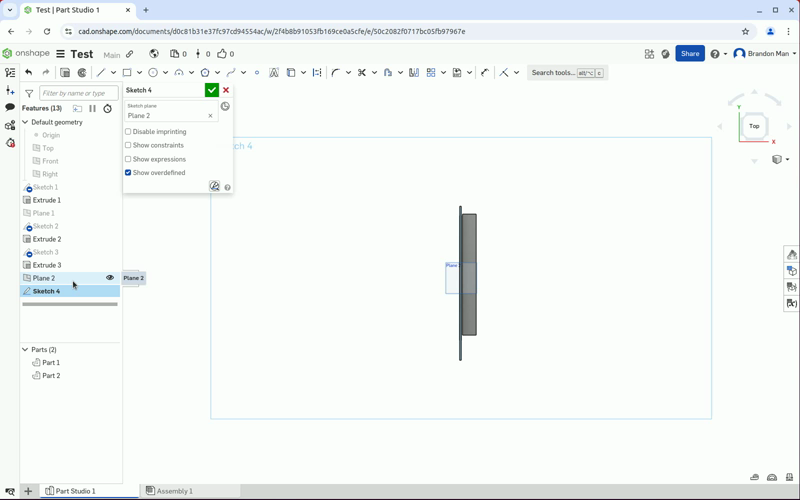
mouse_move(73, 352)
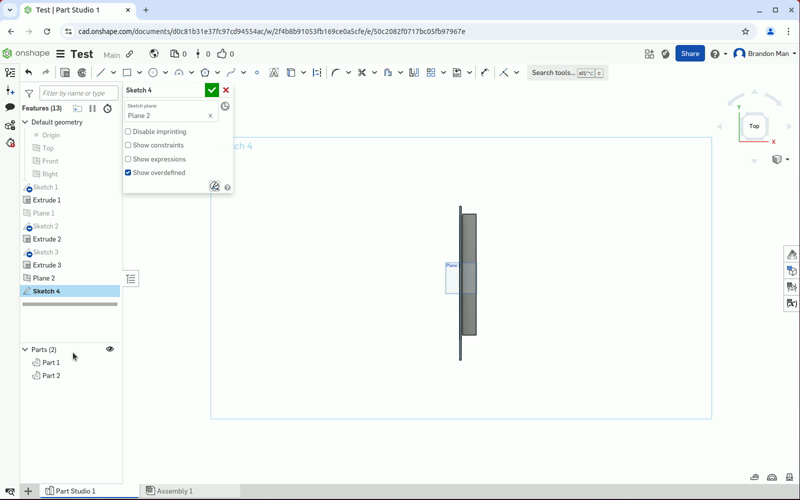
key(y)
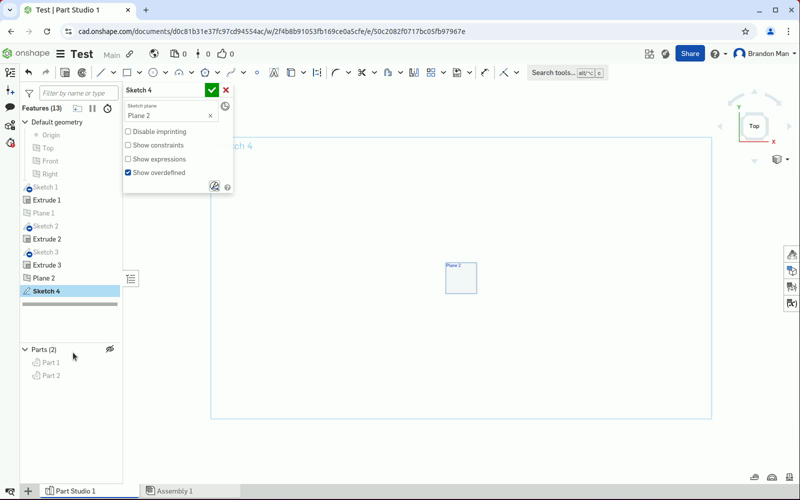
key(l)
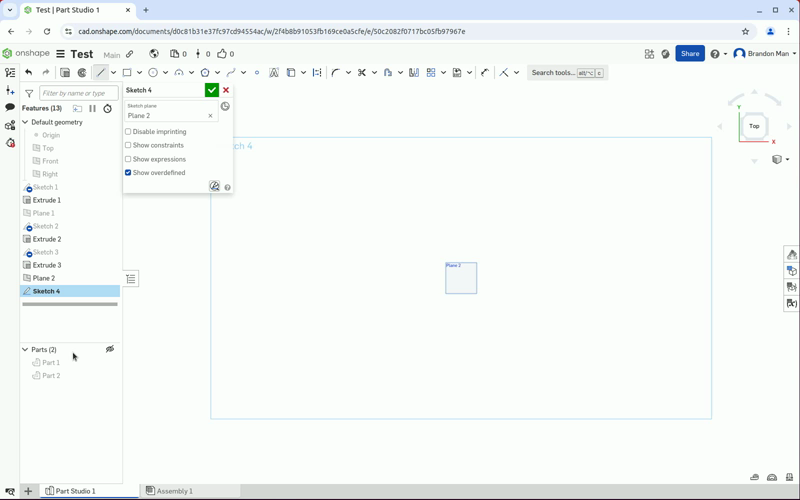
key_down(shift)
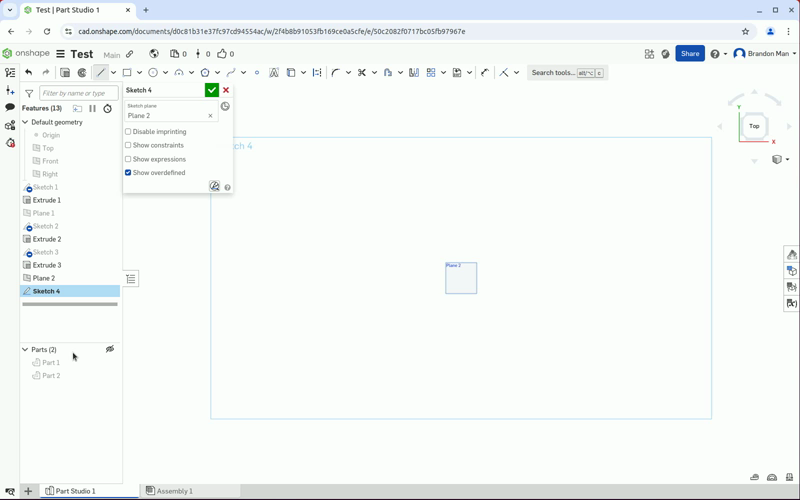
mouse_move(461, 218)
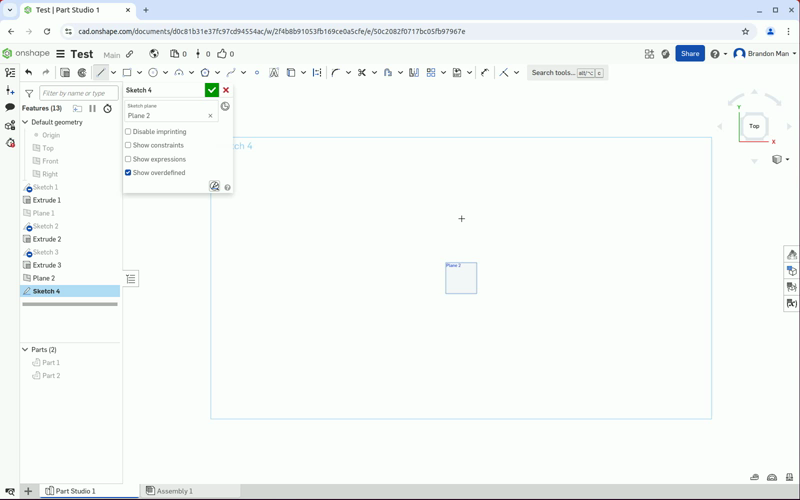
click(461, 218)
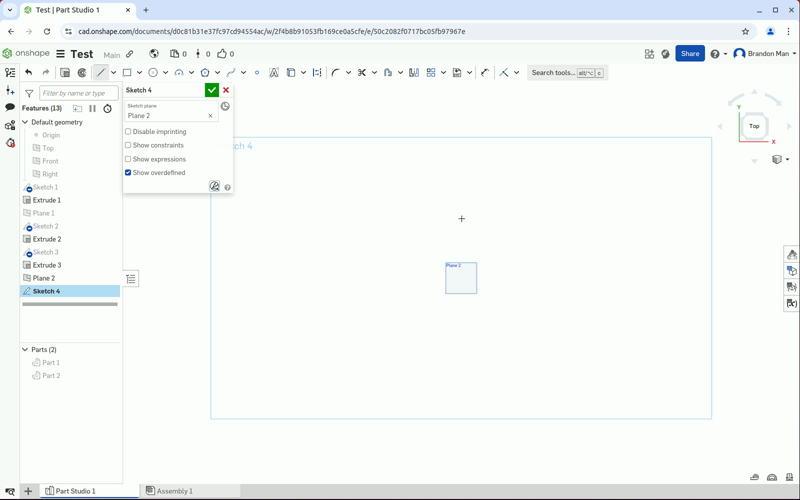
key_up(shift)
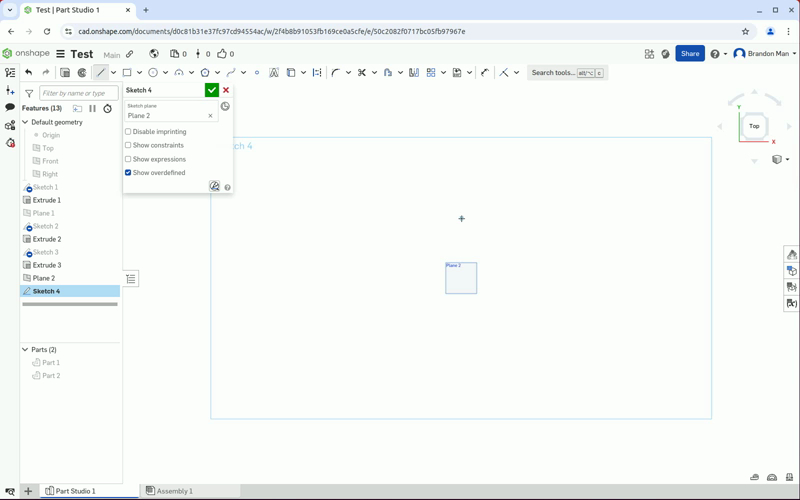
key_down(shift)
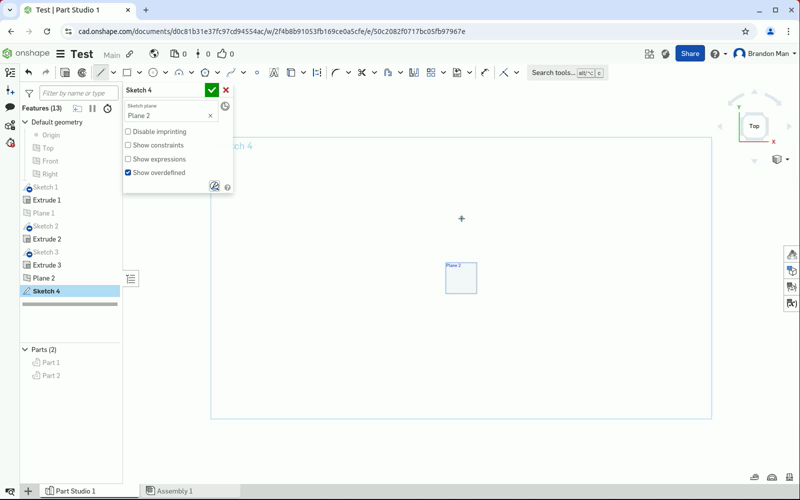
mouse_move(492, 218)
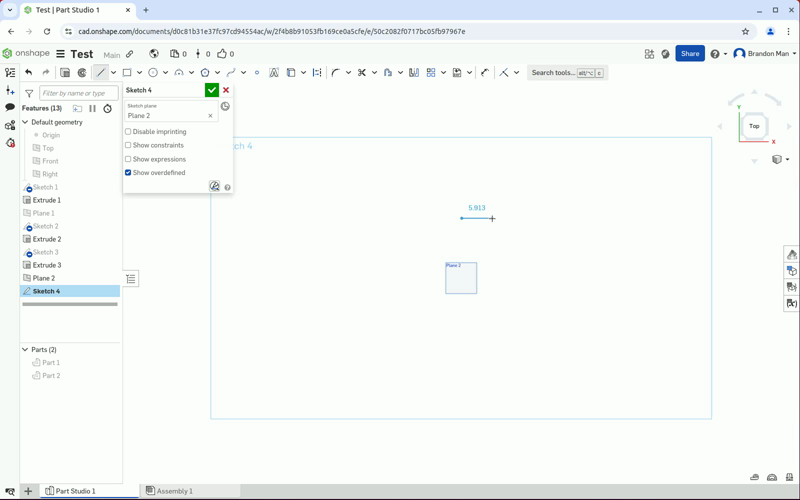
mouse_move(475, 223)
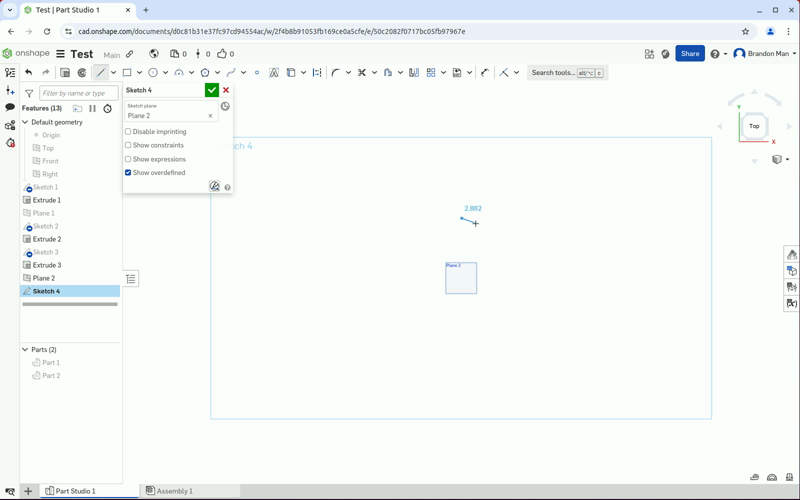
click(475, 223)
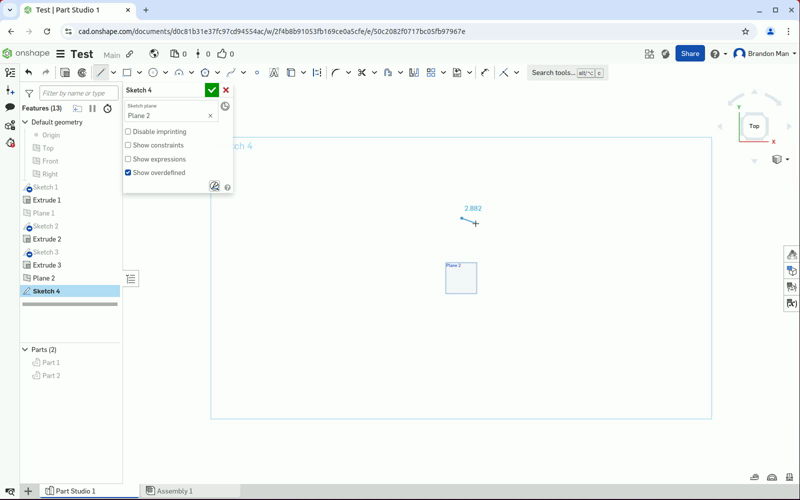
key_up(shift)
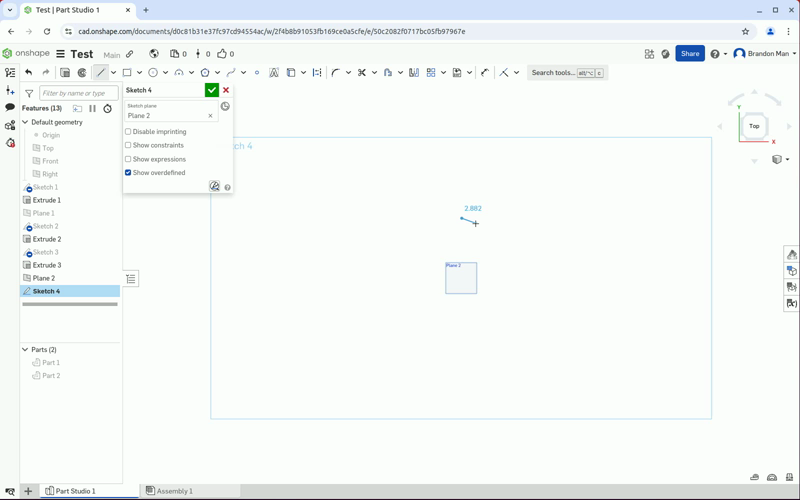
key_down(shift)
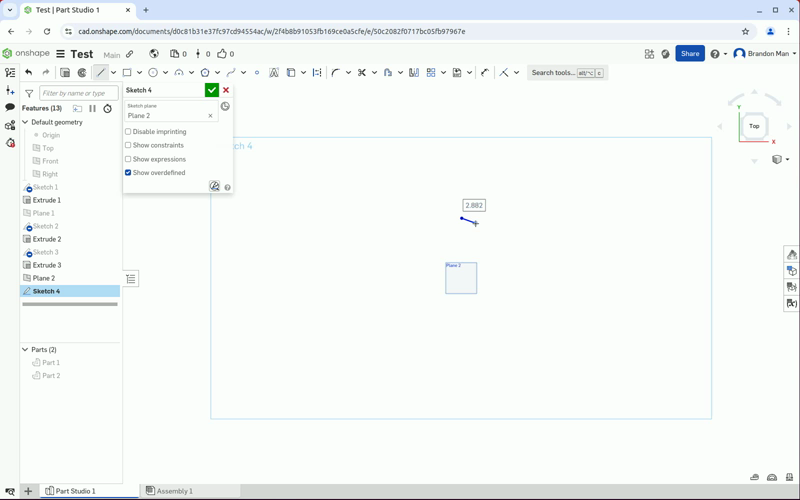
mouse_move(505, 223)
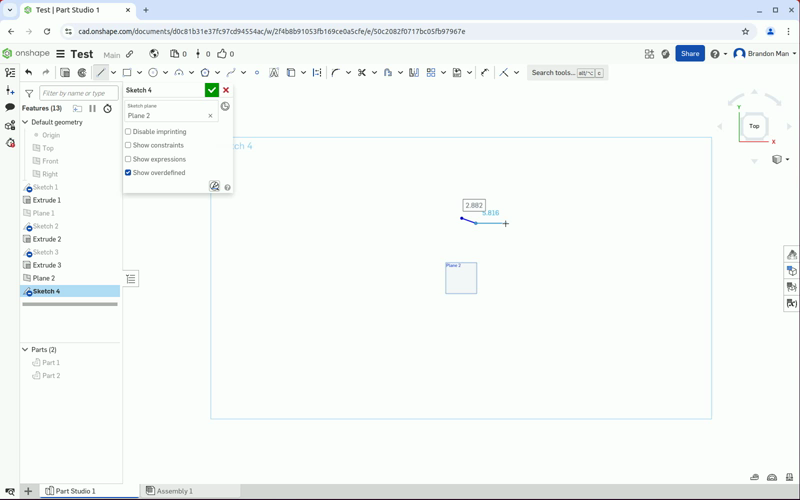
mouse_move(475, 218)
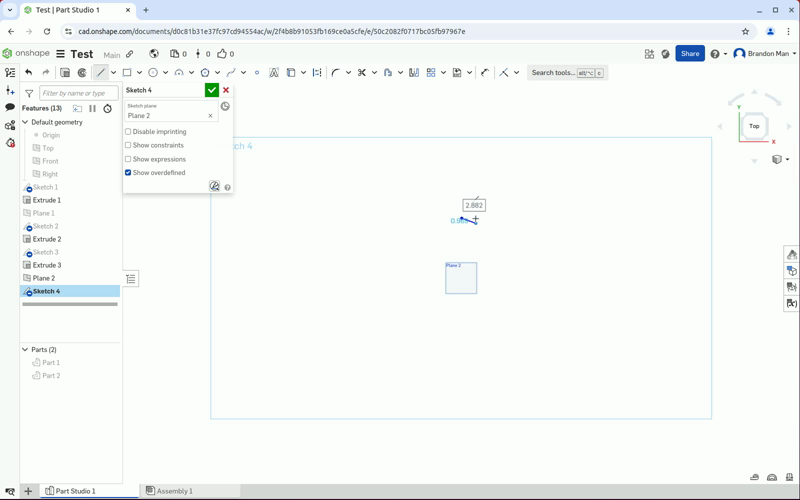
scroll(6)
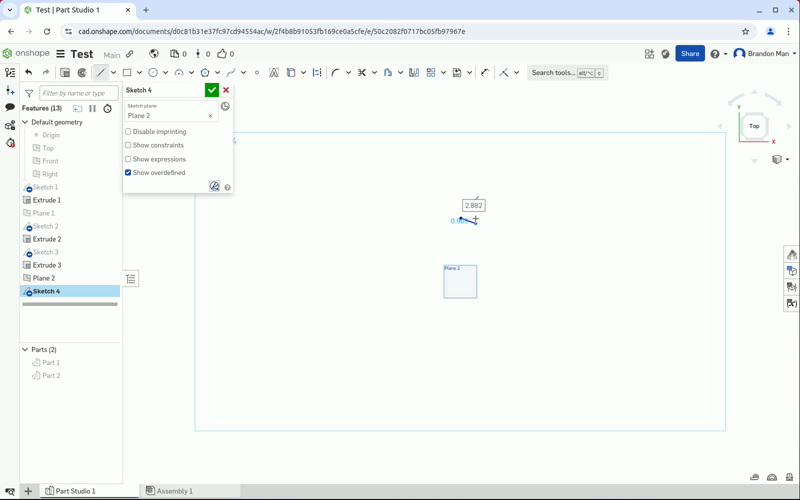
scroll(6)
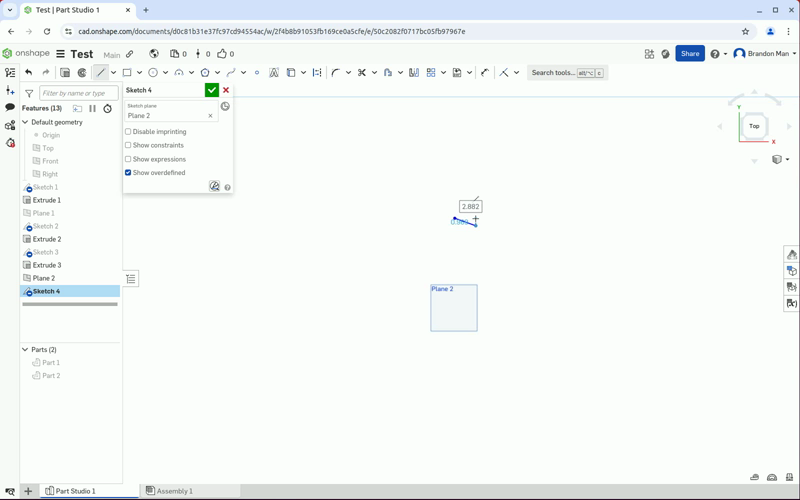
scroll(6)
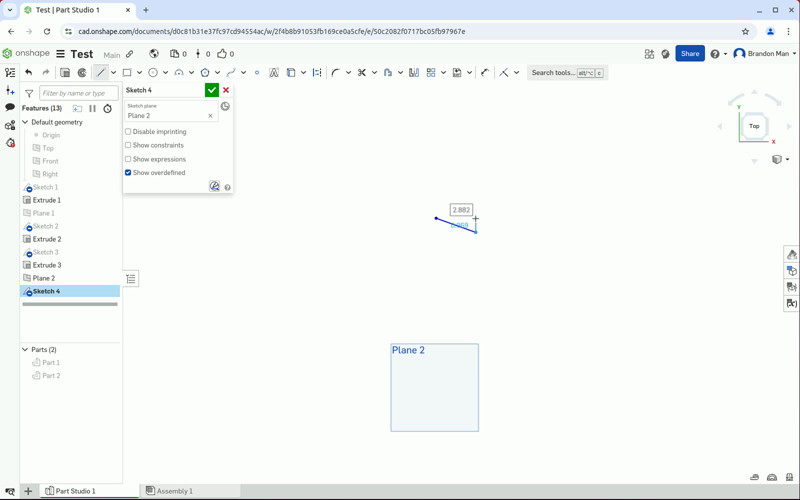
scroll(6)
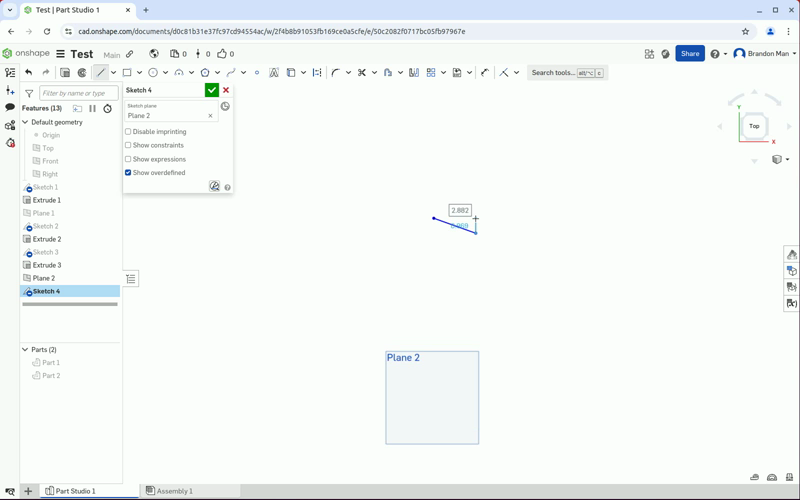
scroll(6)
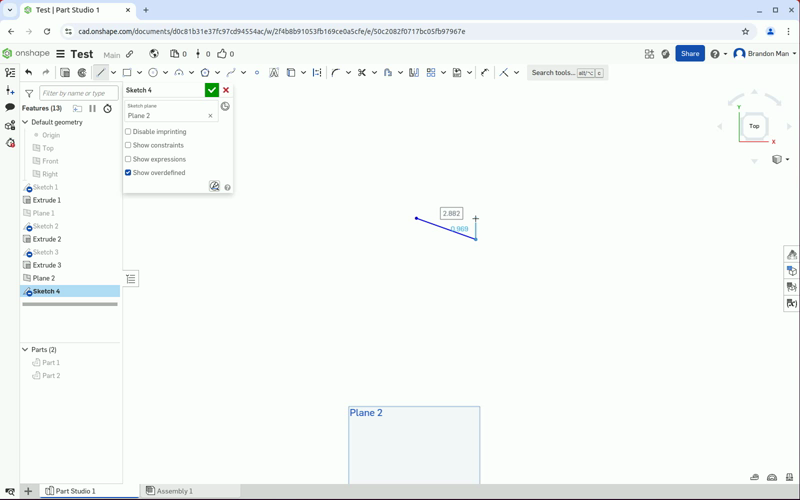
scroll(6)
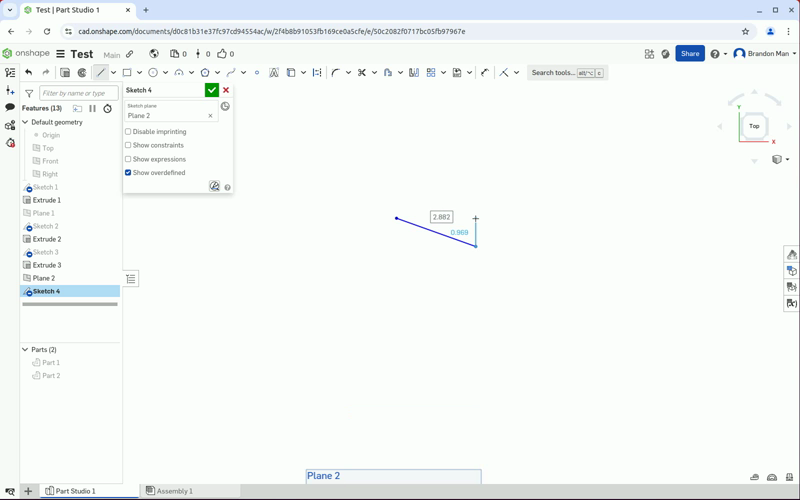
scroll(6)
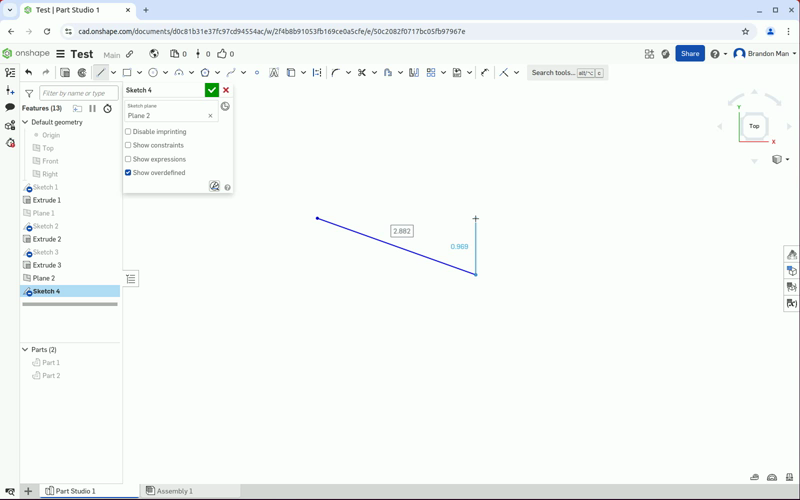
click(475, 218)
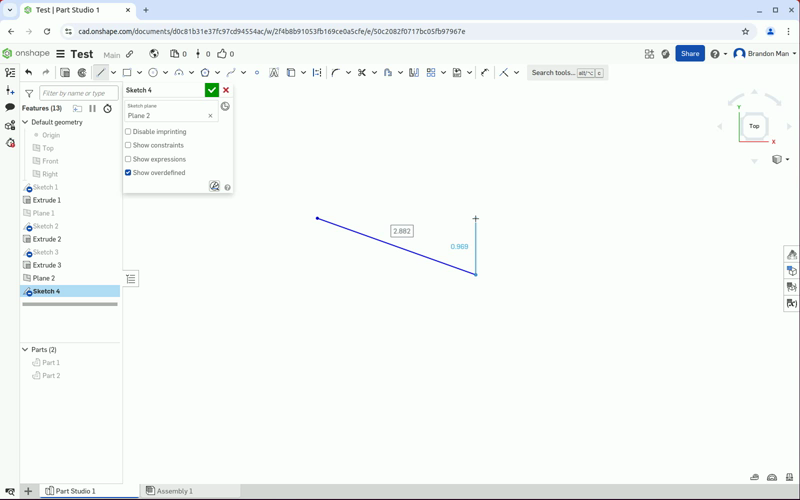
scroll(-6)
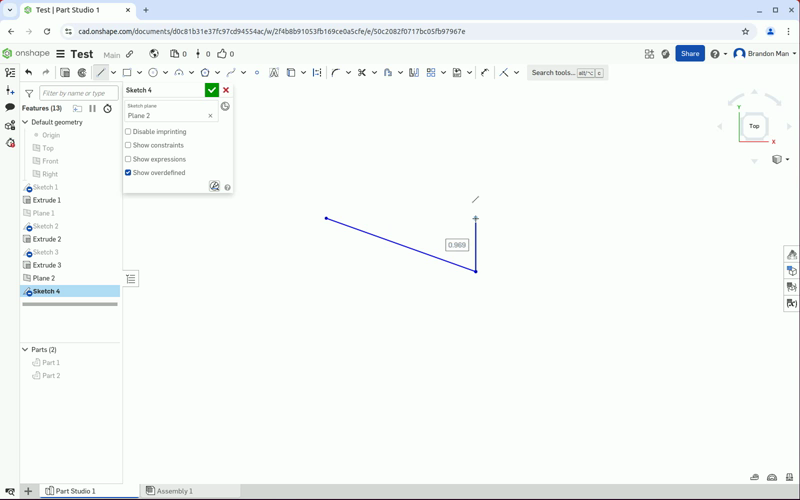
scroll(-6)
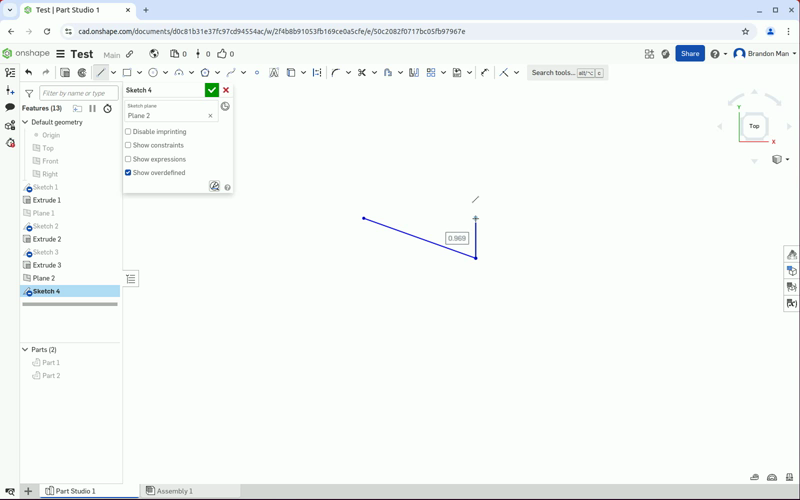
scroll(-6)
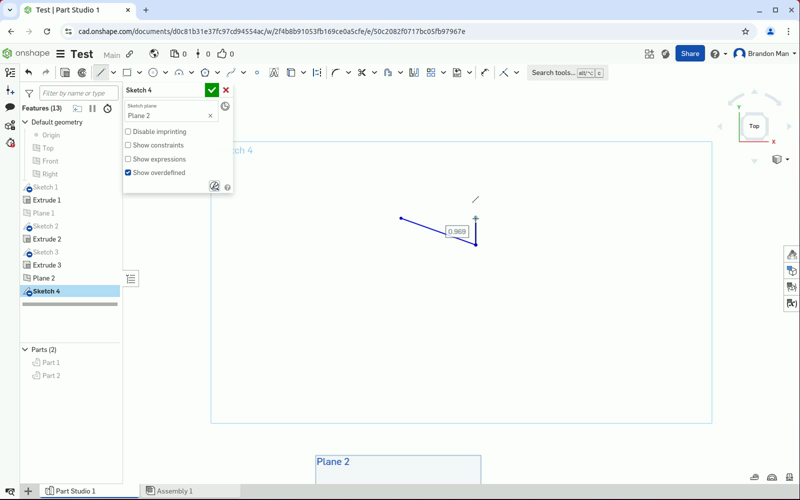
scroll(-6)
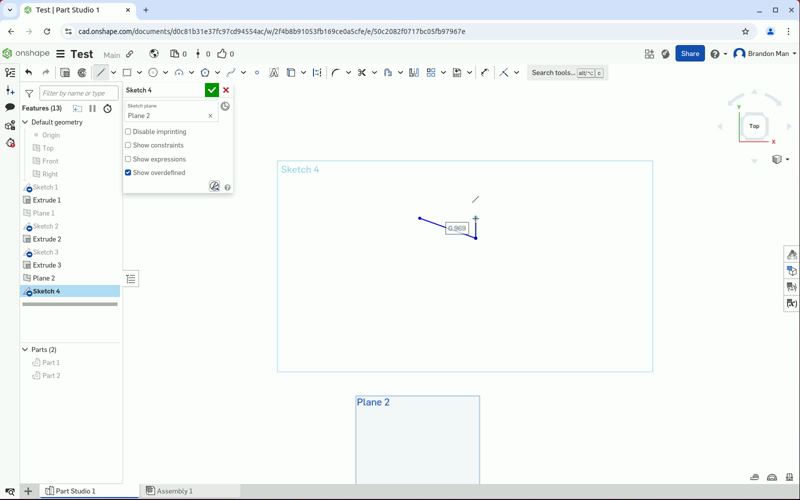
scroll(-6)
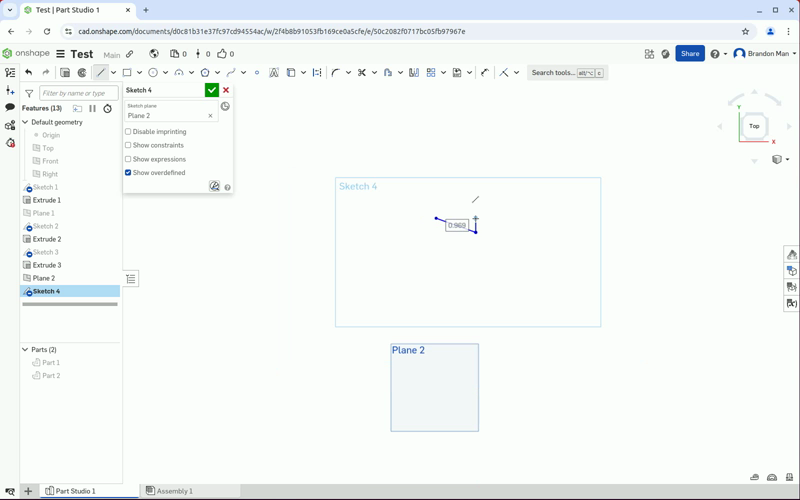
scroll(-6)
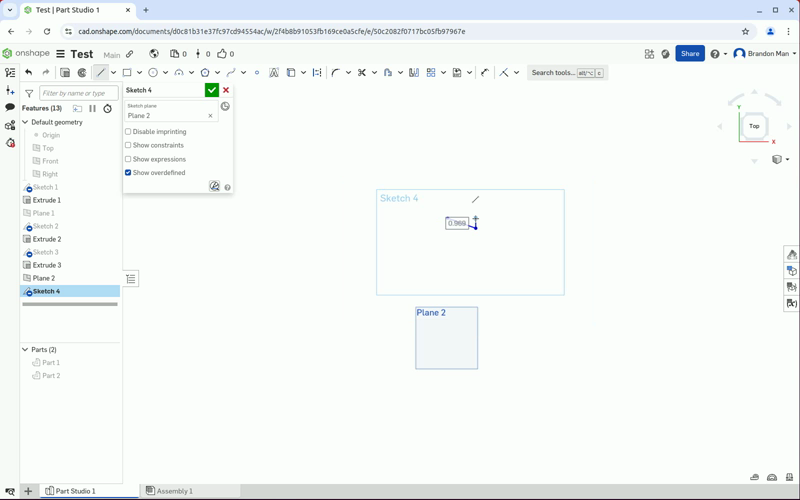
scroll(-6)
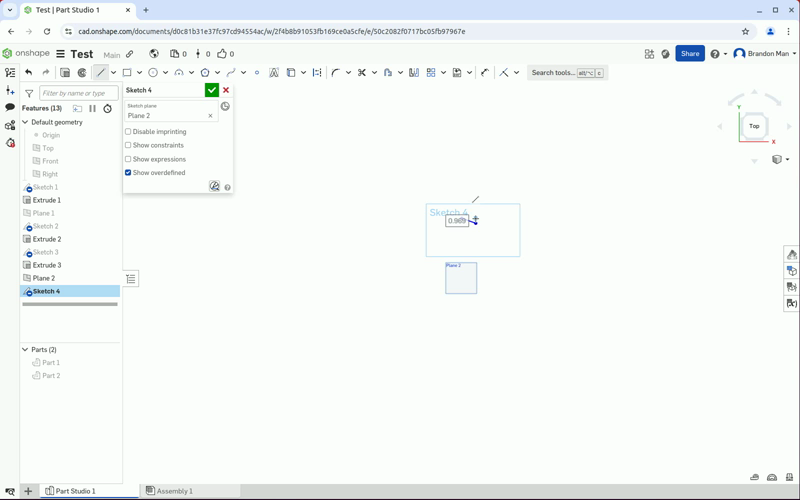
key_up(shift)
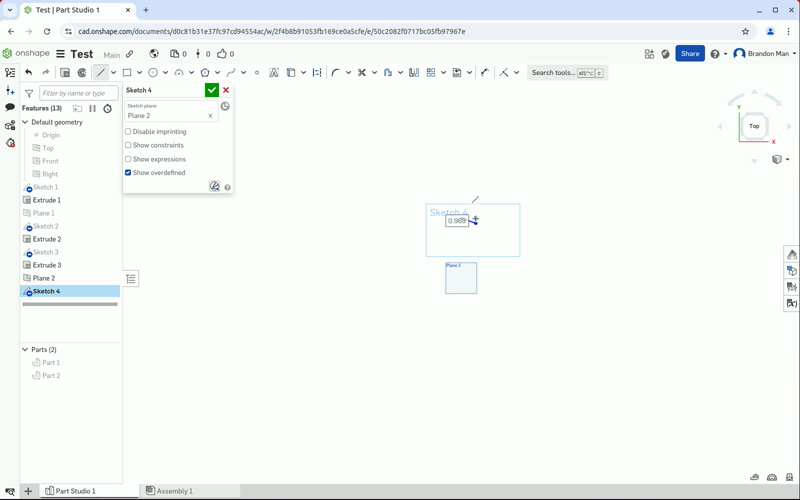
mouse_move(505, 218)
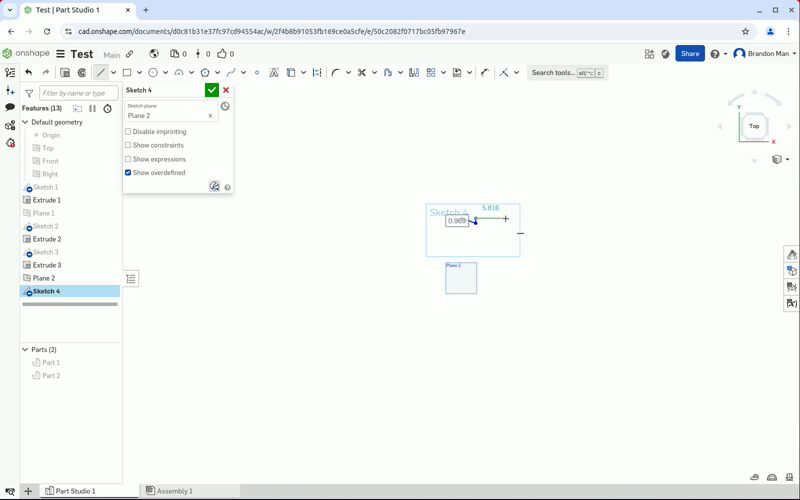
key_down(shift)
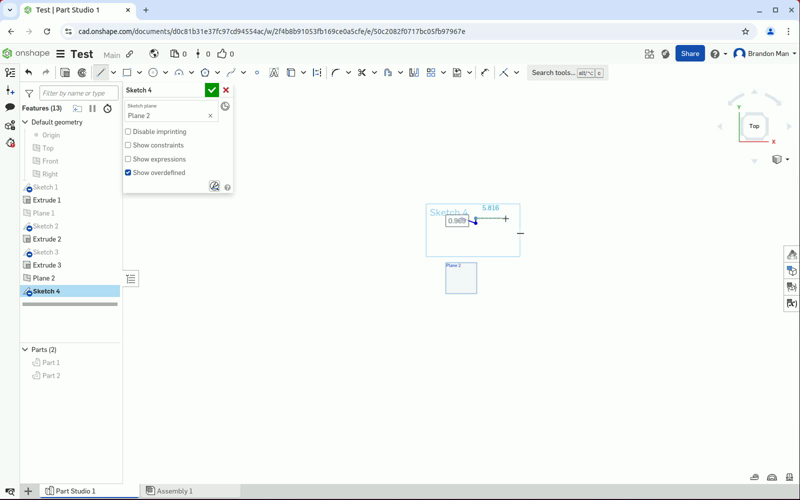
mouse_move(461, 218)
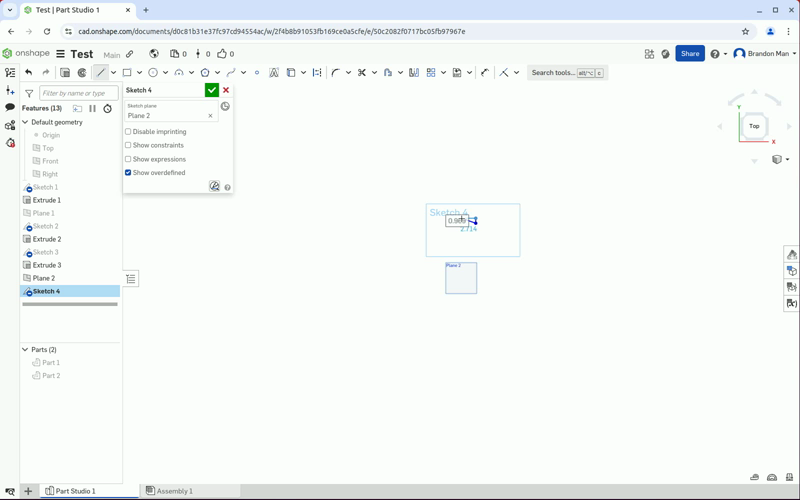
key_up(shift)
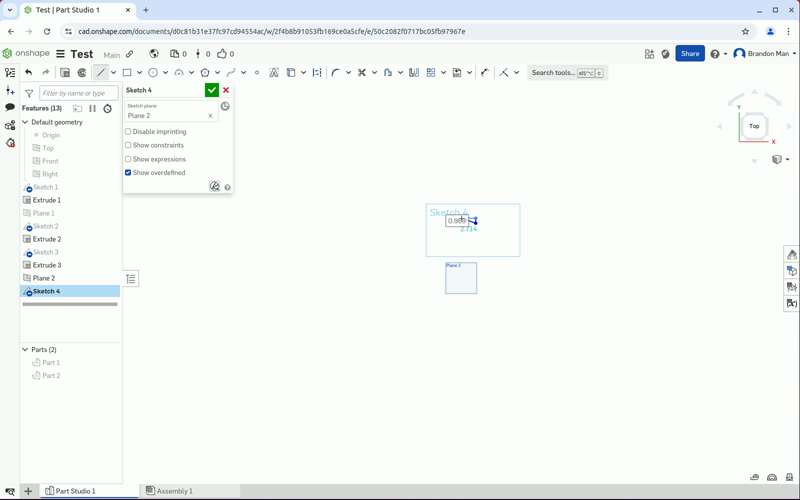
click(461, 218)
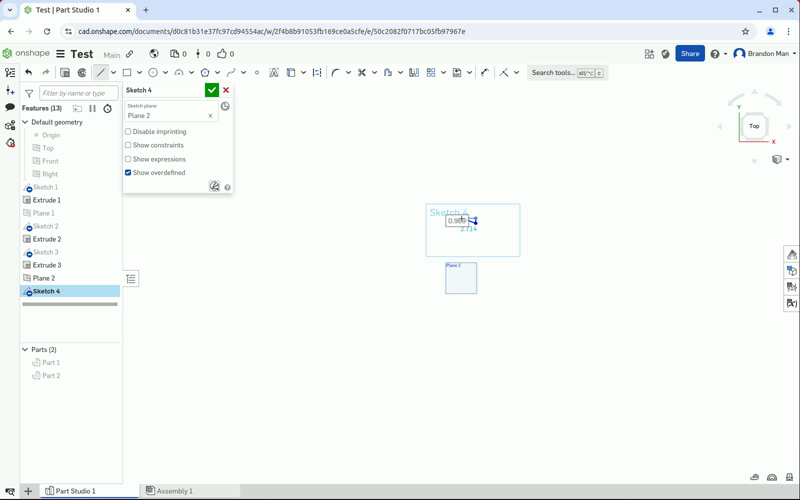
key(esc)
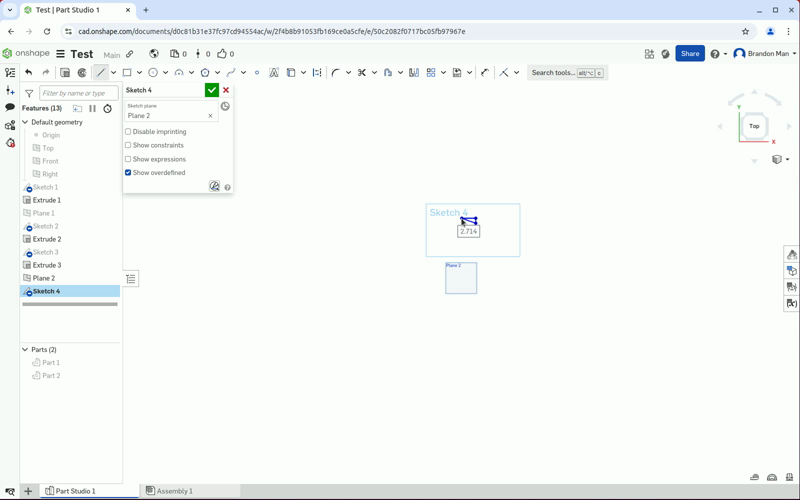
mouse_move(473, 220)
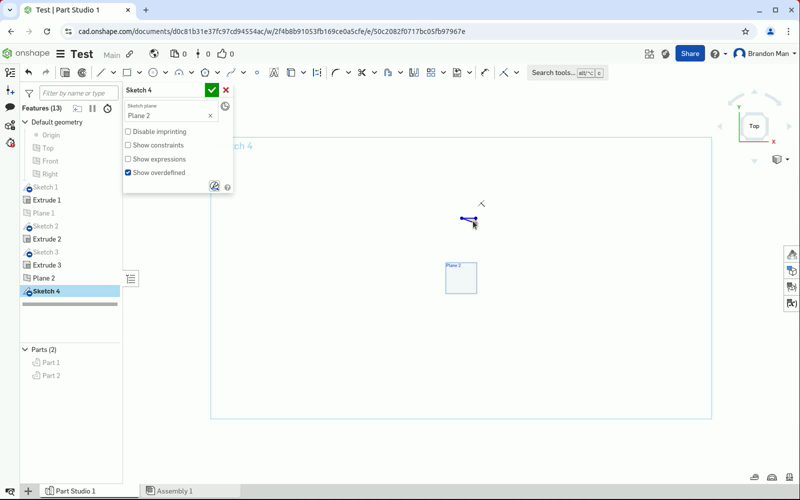
scroll(6)
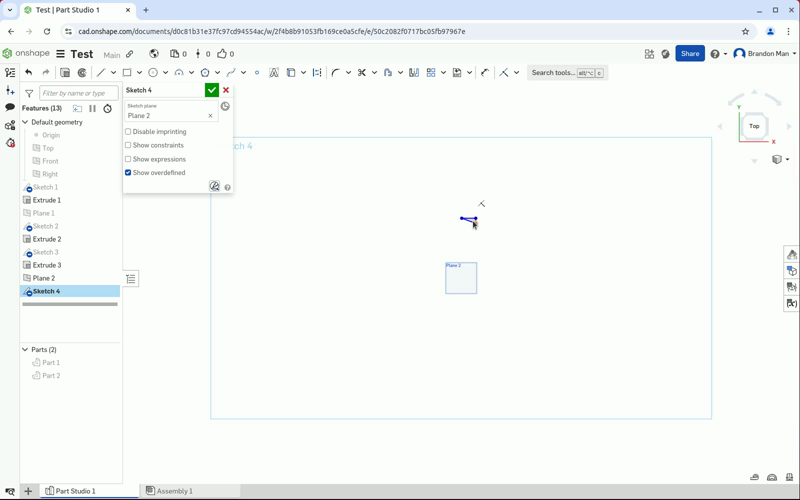
scroll(6)
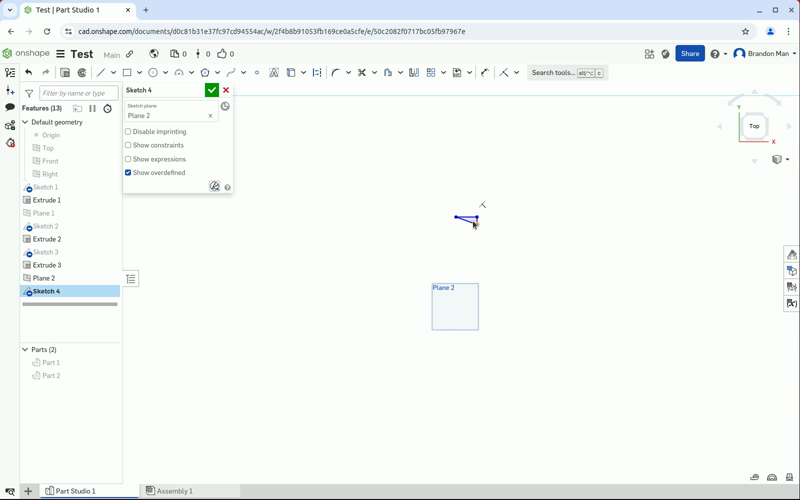
scroll(6)
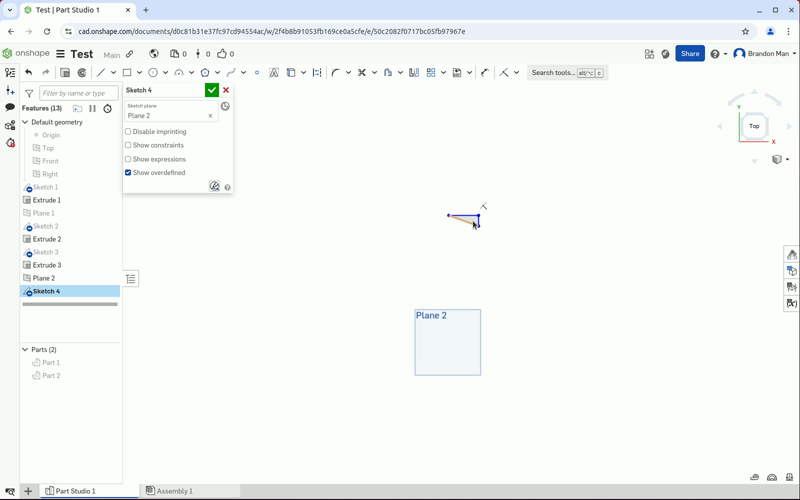
scroll(6)
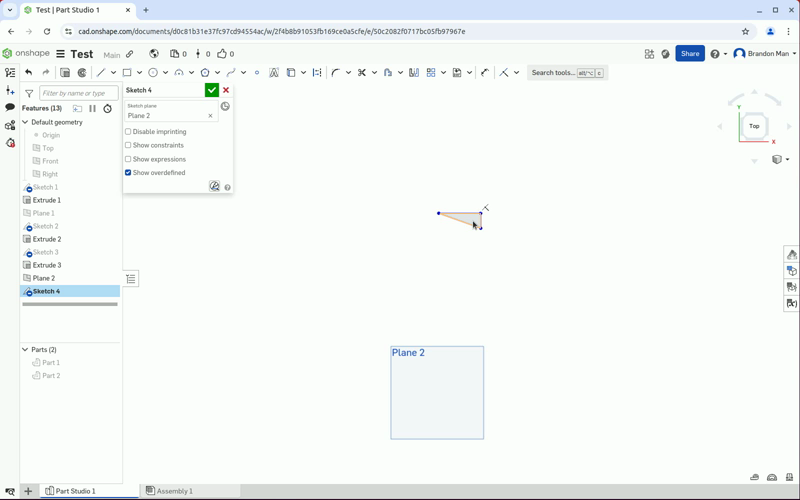
scroll(6)
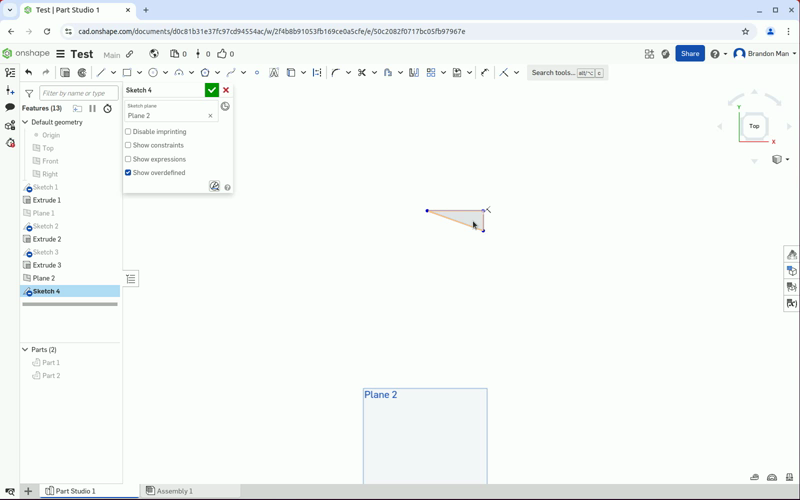
scroll(6)
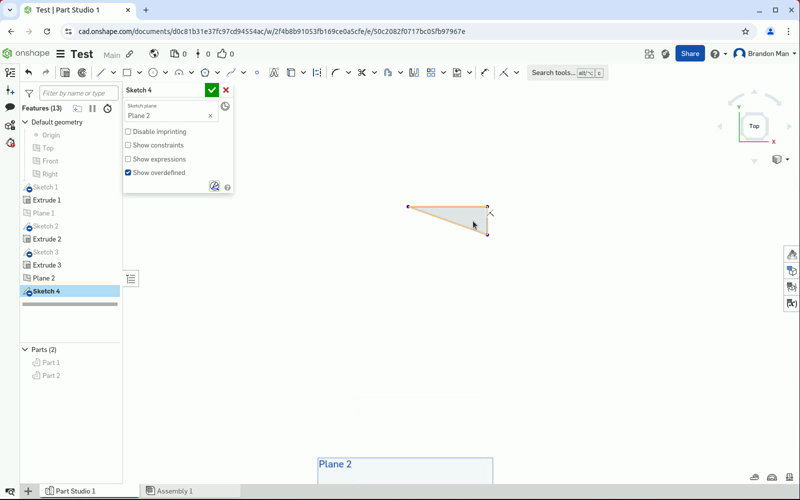
scroll(6)
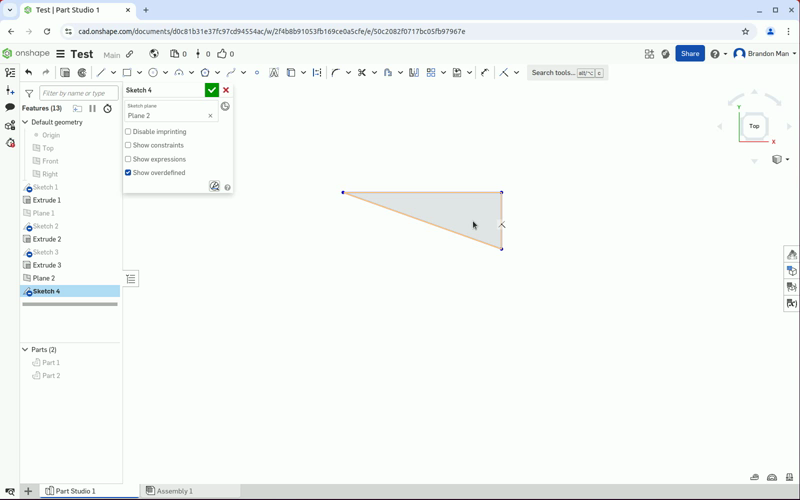
click(473, 220)
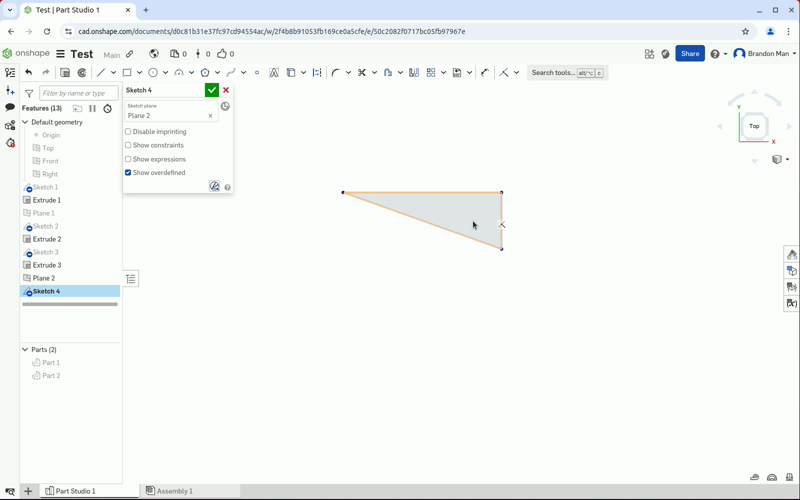
scroll(-6)
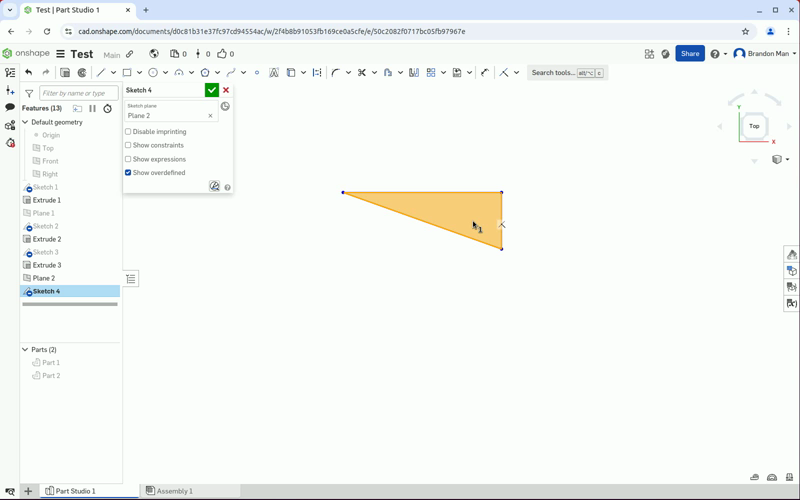
scroll(-6)
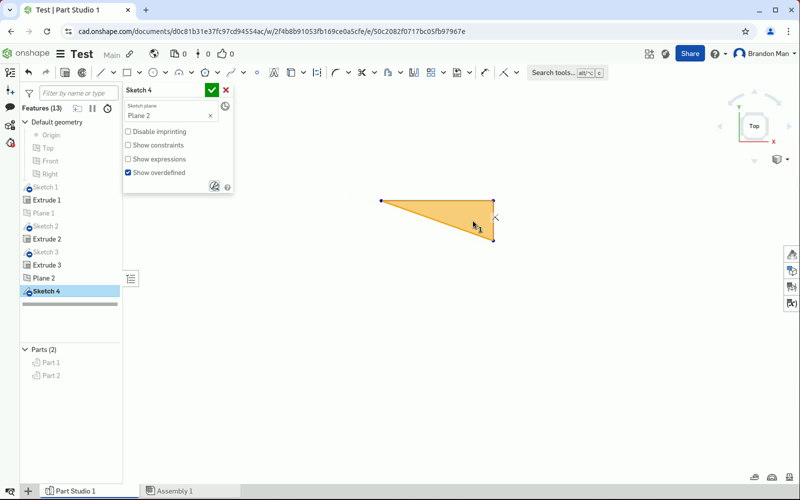
scroll(-6)
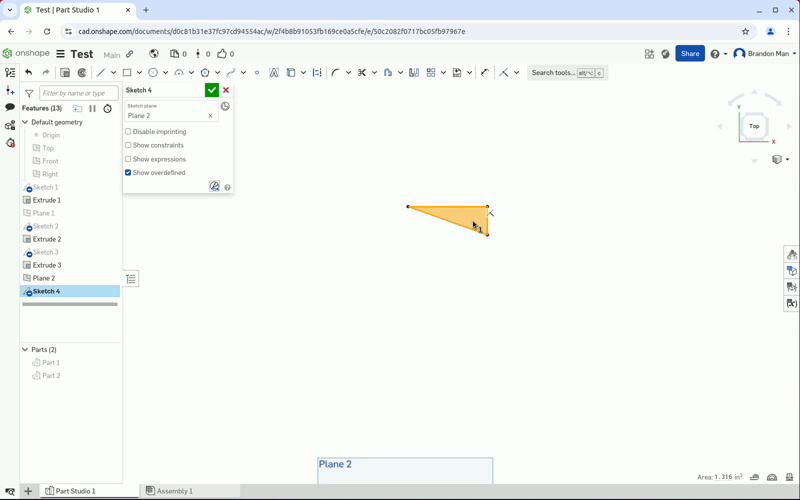
scroll(-6)
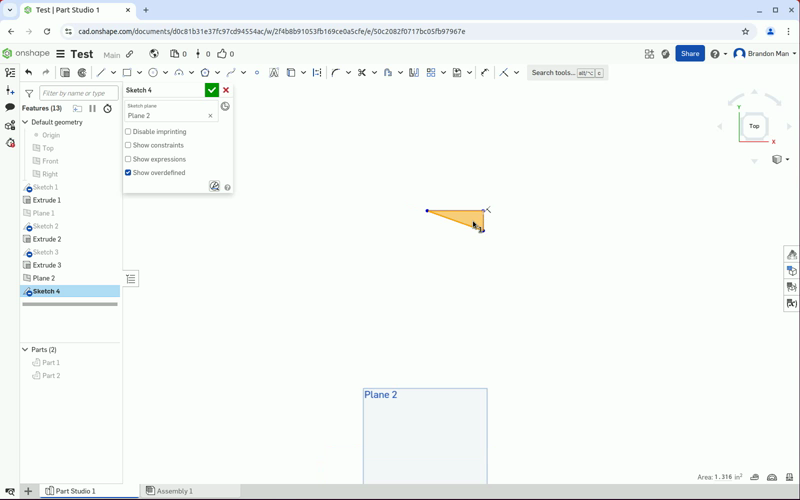
scroll(-6)
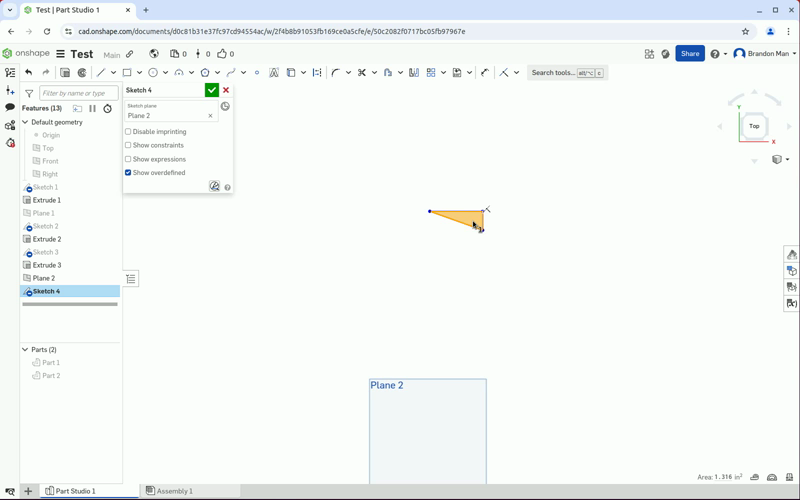
scroll(-6)
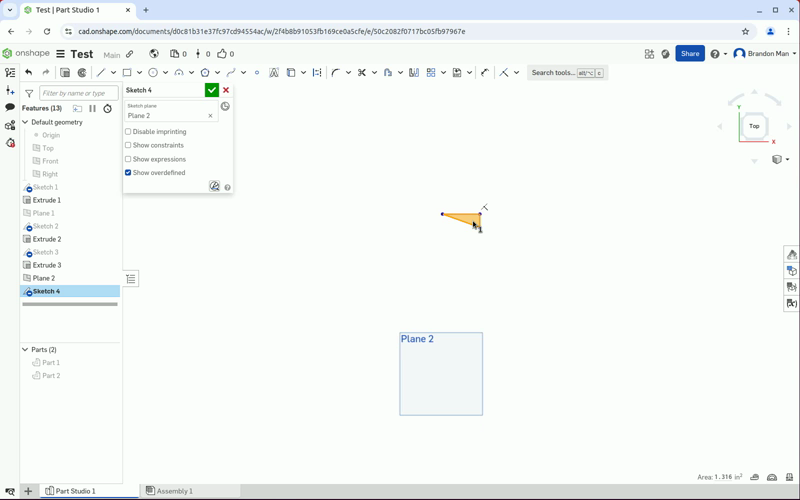
scroll(-6)
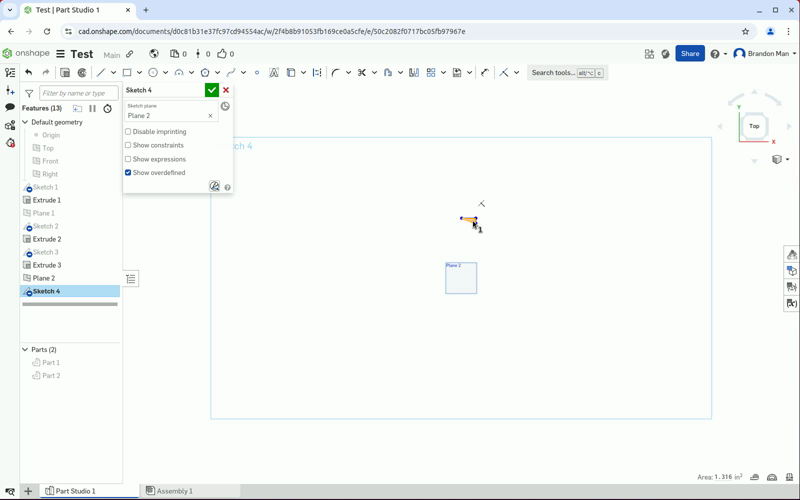
mouse_move(73, 352)
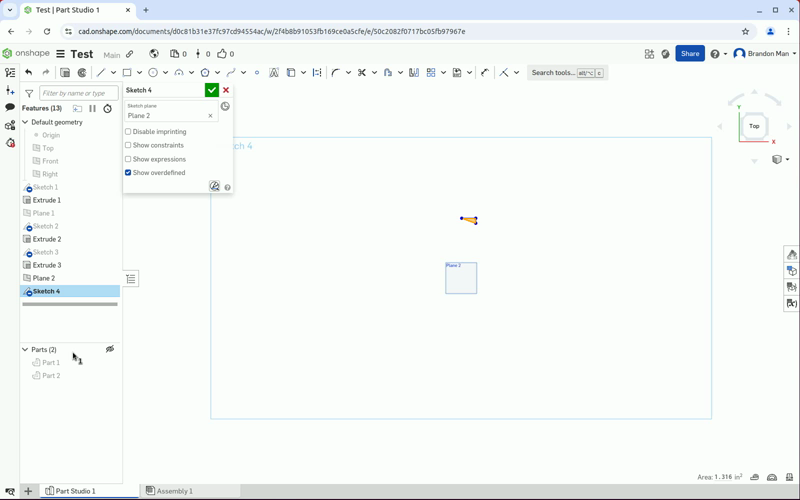
key(shift+y)
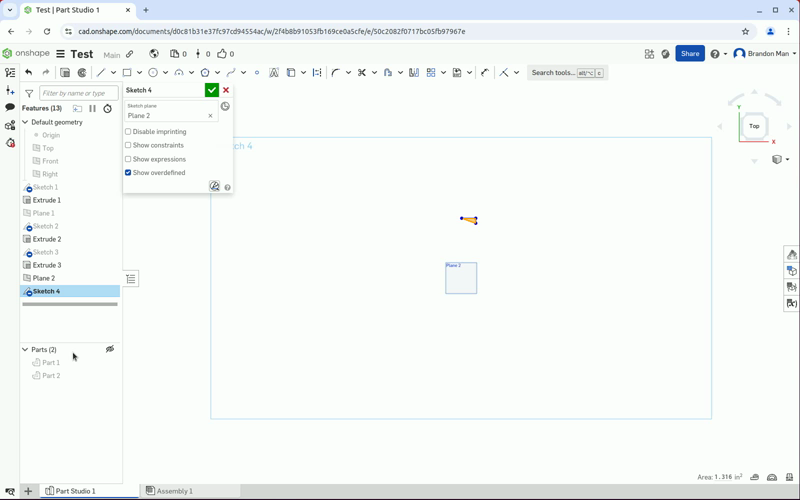
key(shift+e)
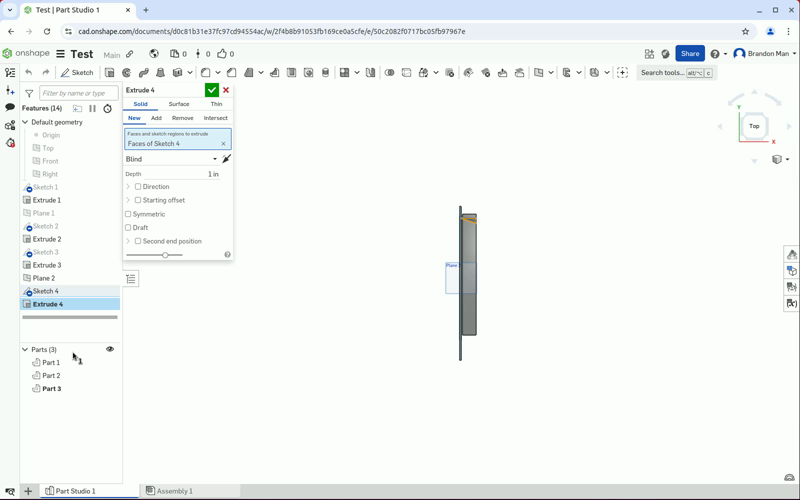
mouse_move(143, 106)
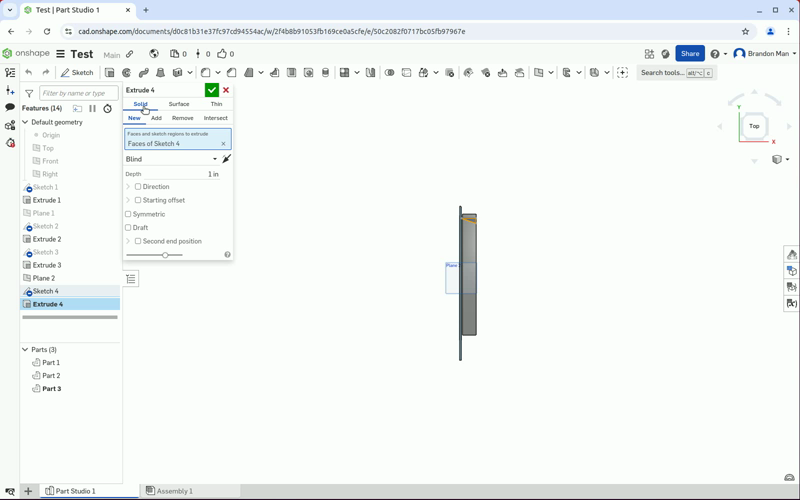
click(143, 106)
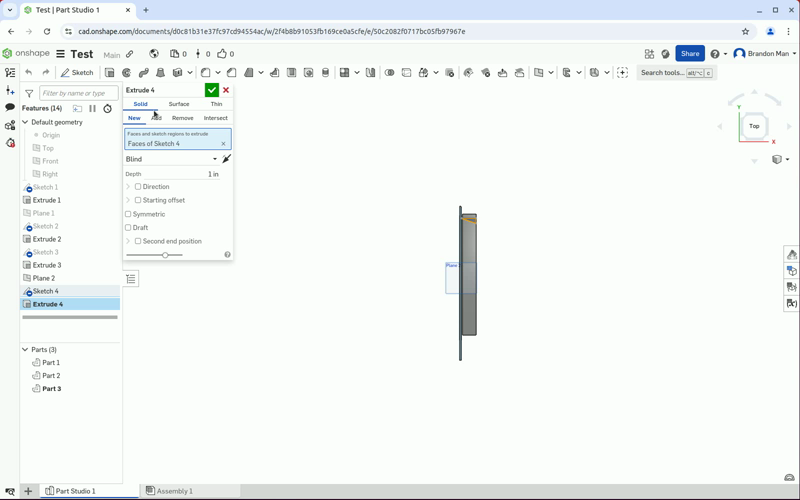
mouse_move(186, 120)
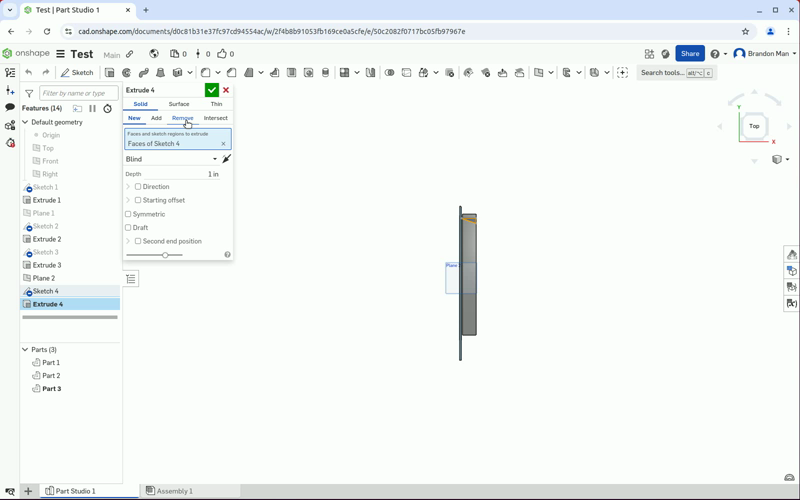
click(186, 120)
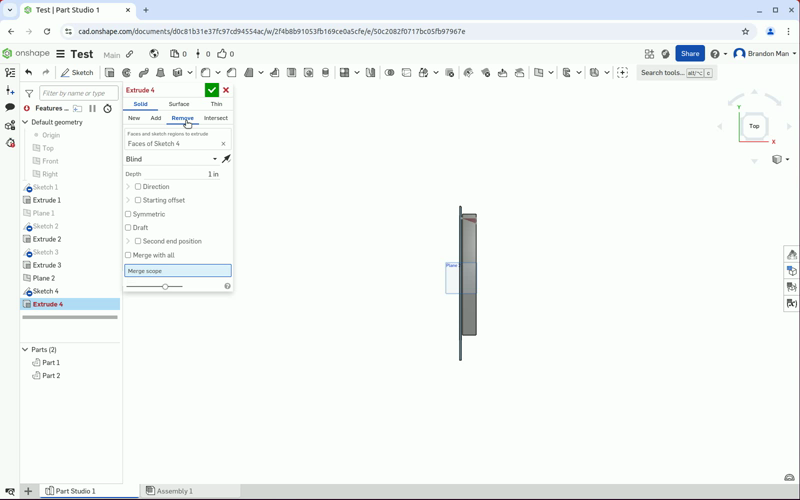
key(tab, 4)
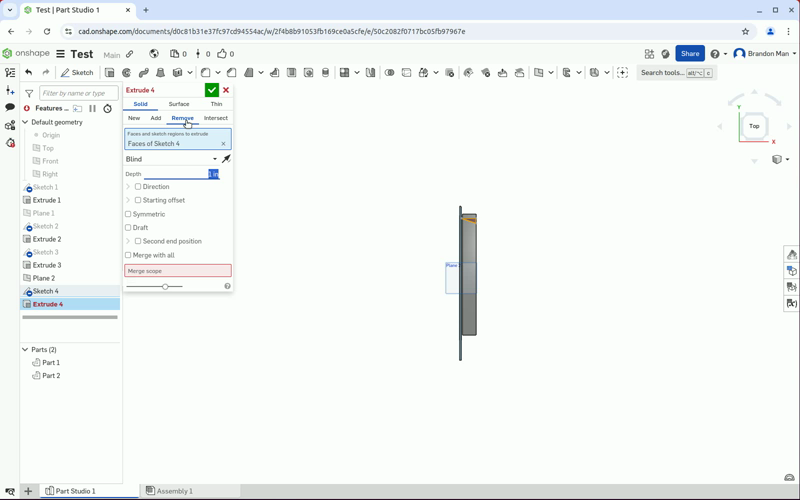
text(5.055)
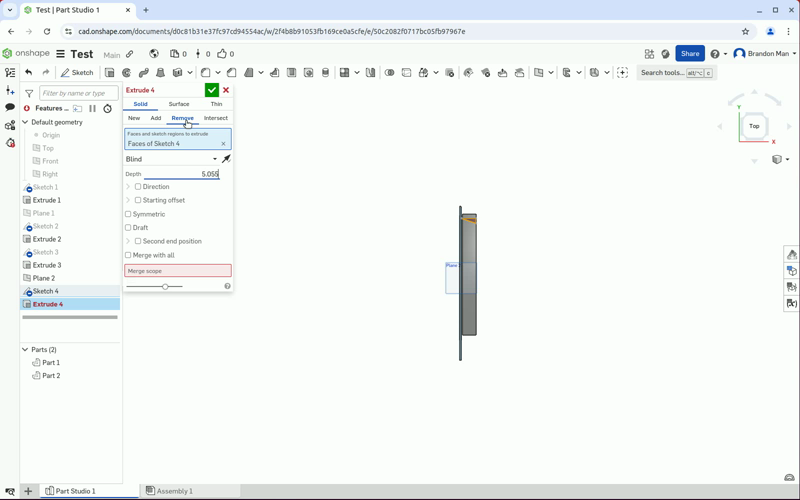
key(tab, 6)
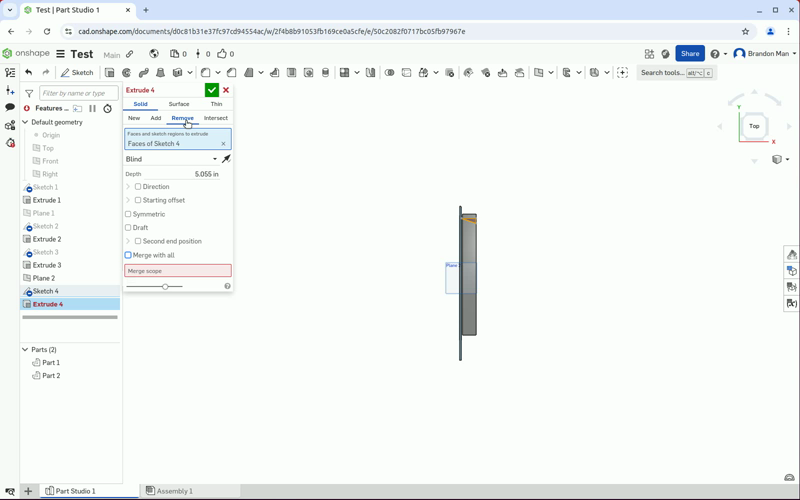
key(space)
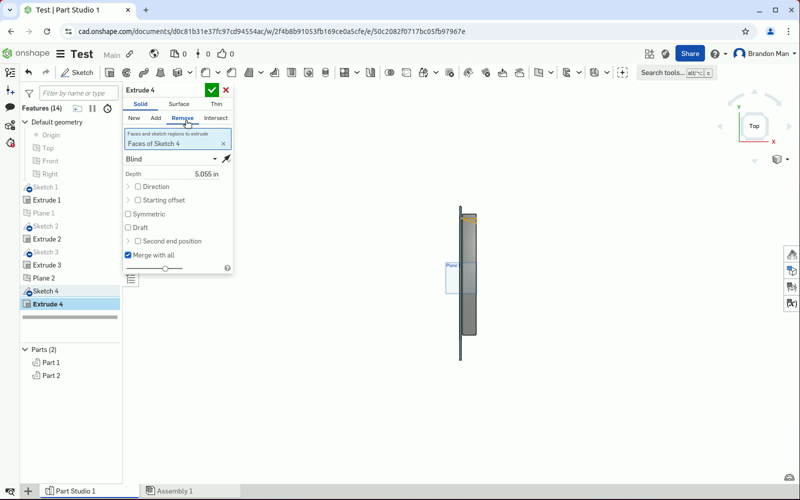
key(enter)
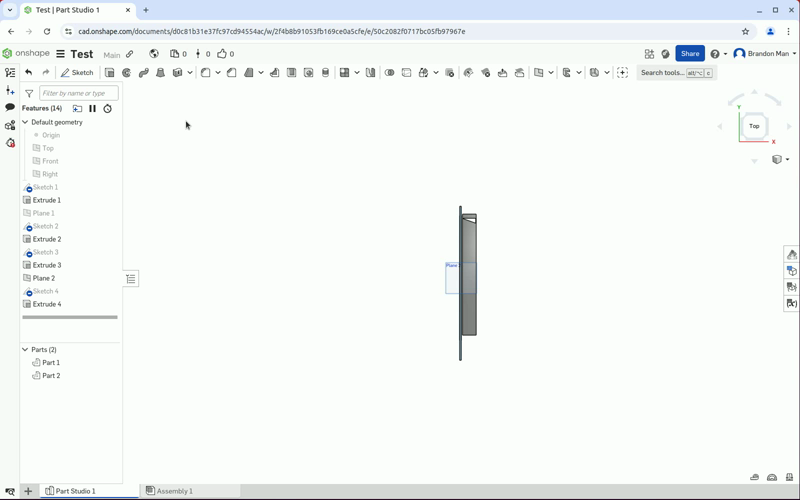
key(shift+h)
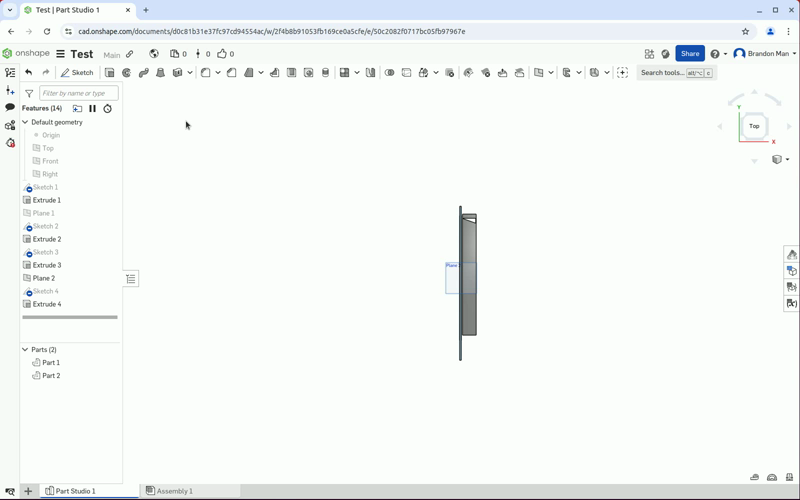
key(shift+h)
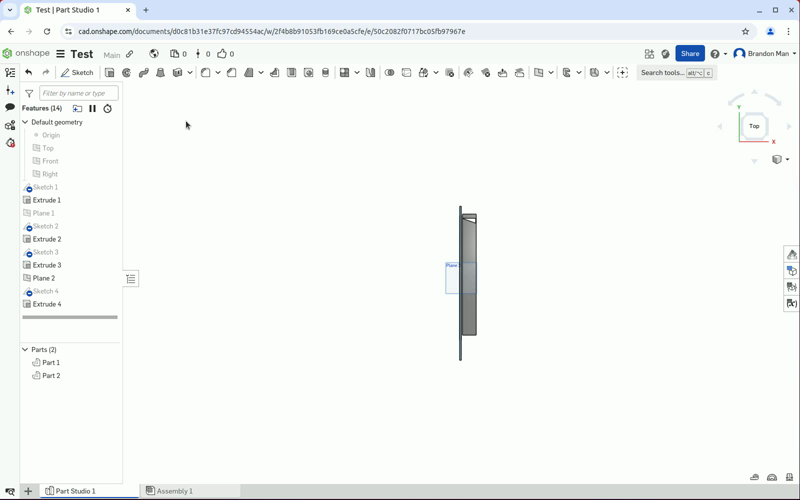
mouse_move(73, 189)
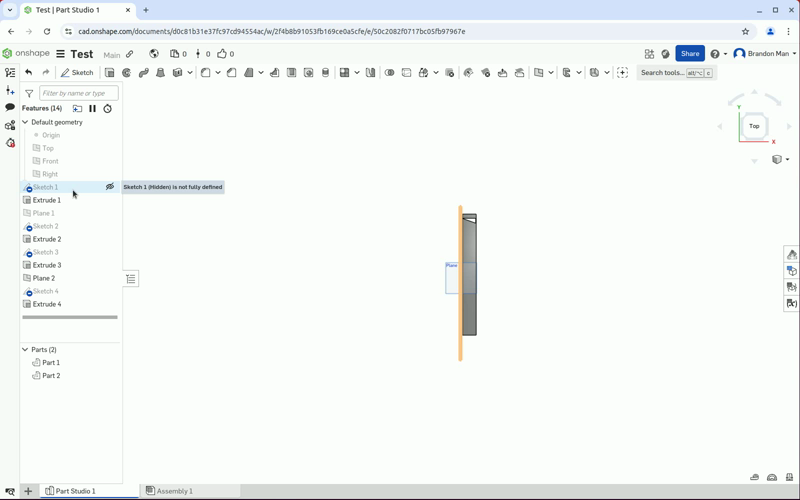
click(73, 189)
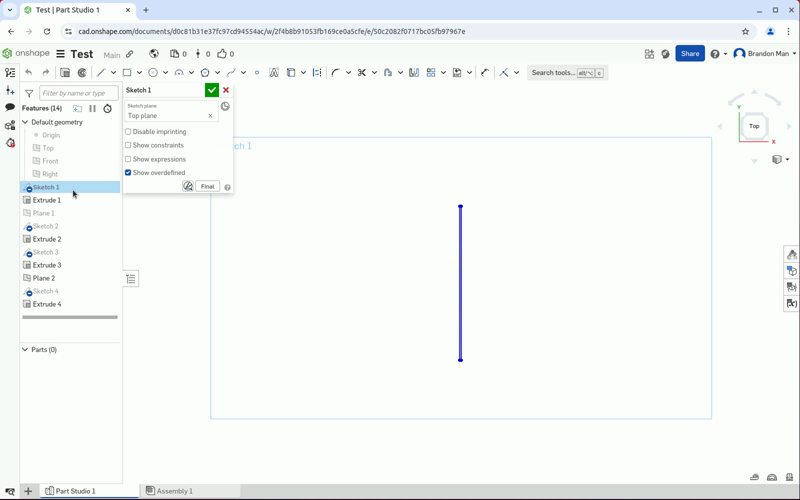
mouse_move(229, 92)
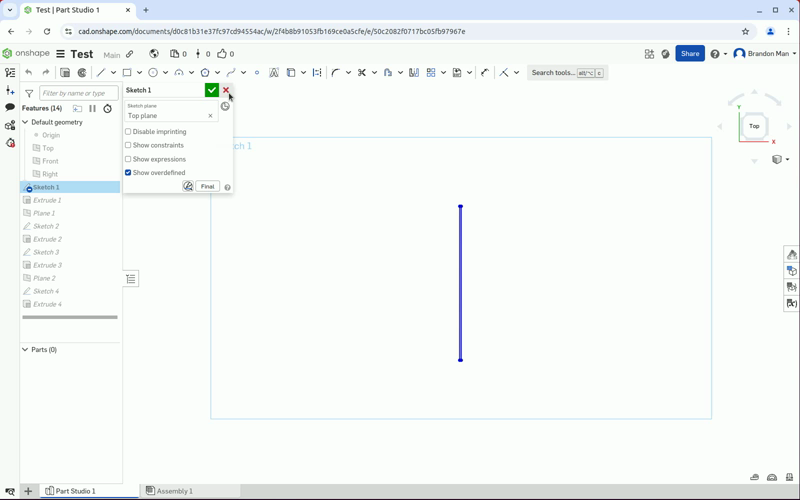
click(229, 92)
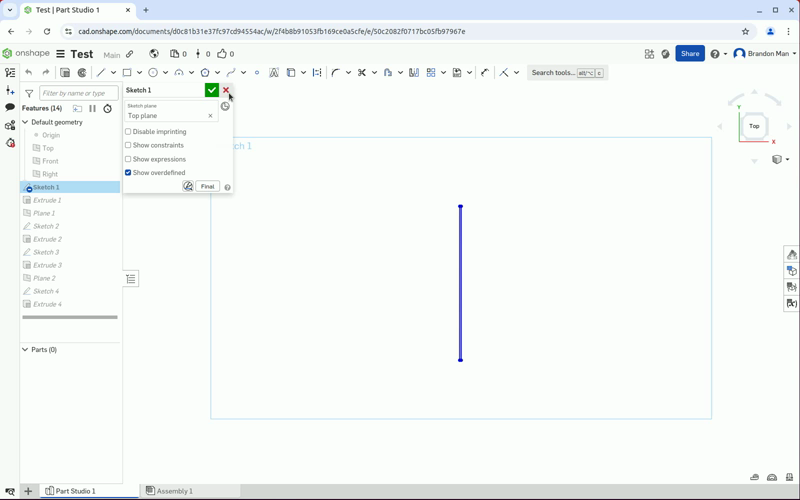
key(shift+s)
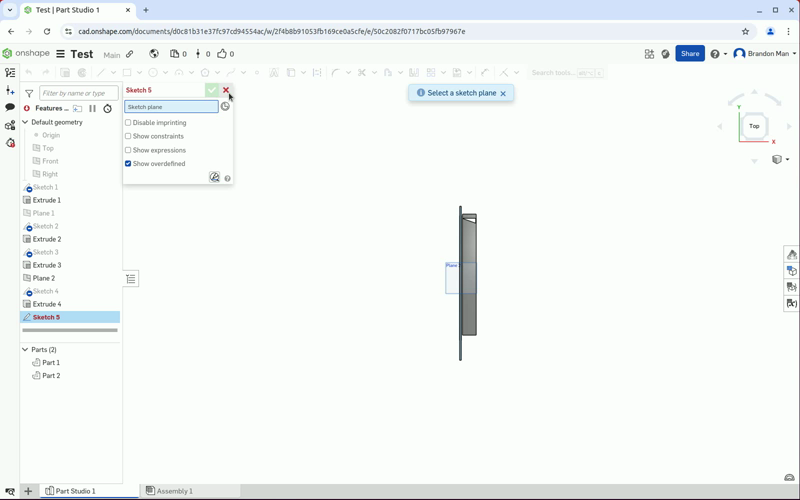
mouse_move(73, 280)
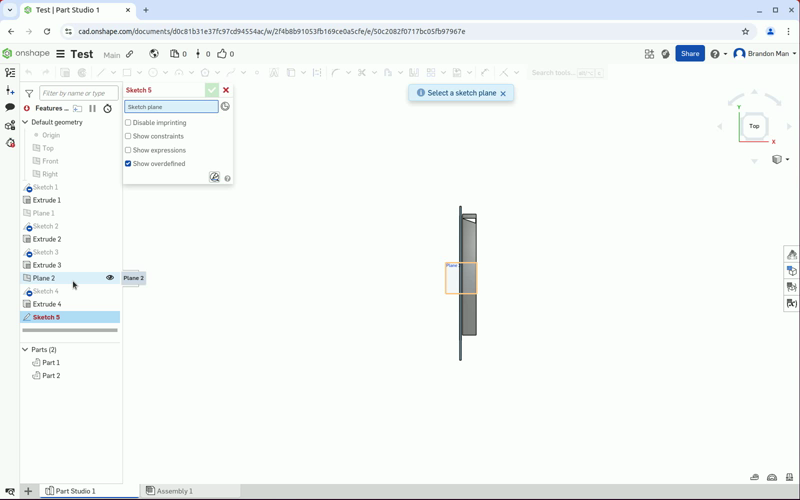
click(73, 280)
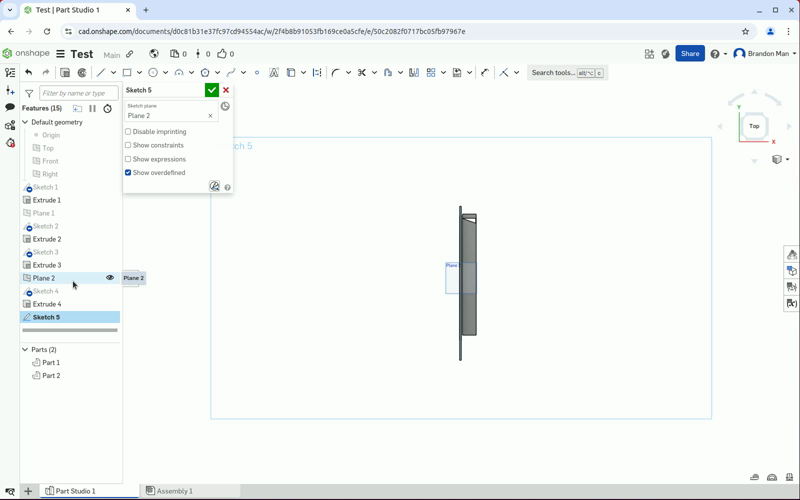
mouse_move(73, 352)
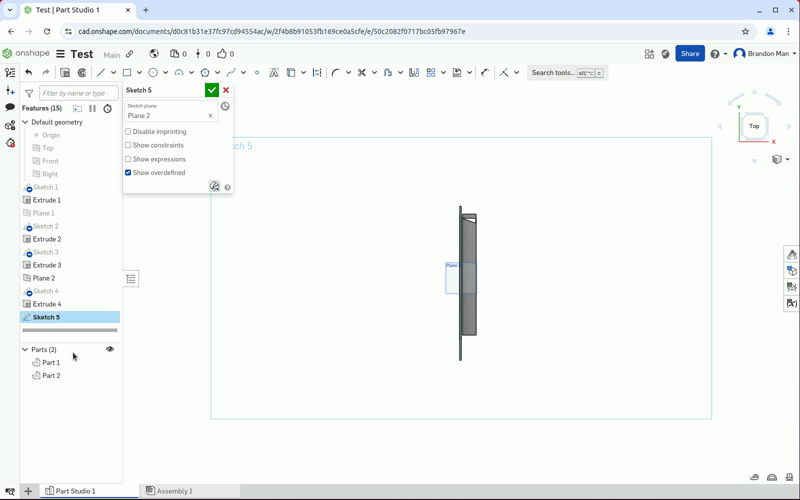
key(y)
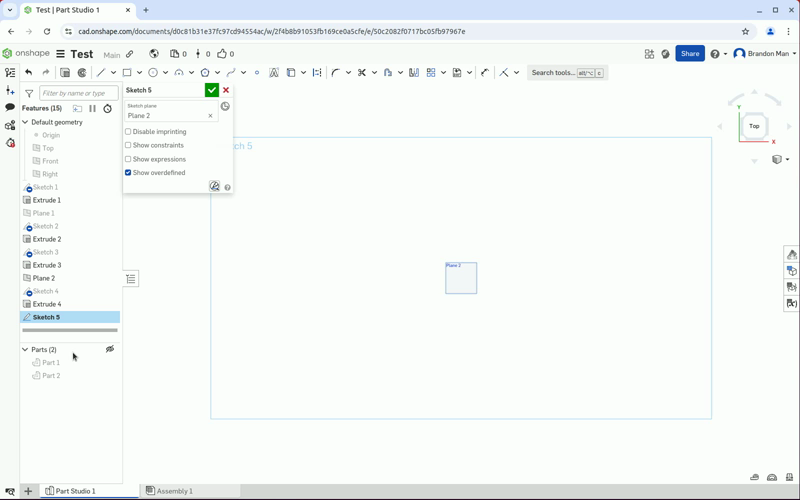
key(l)
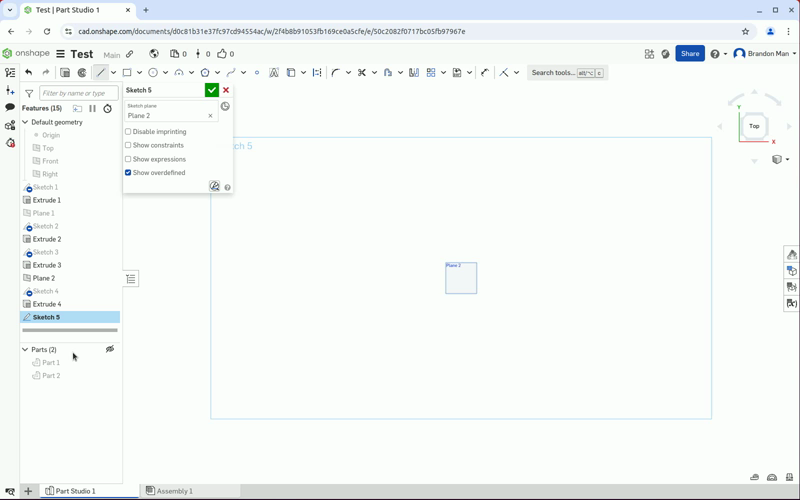
key_down(shift)
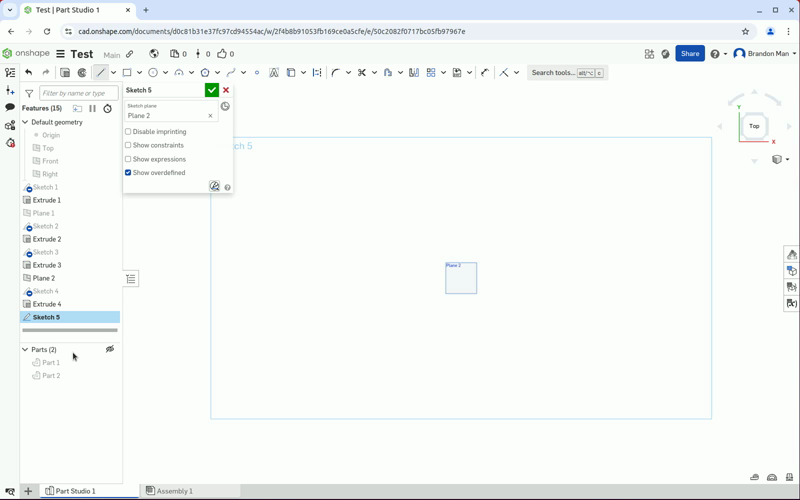
mouse_move(461, 339)
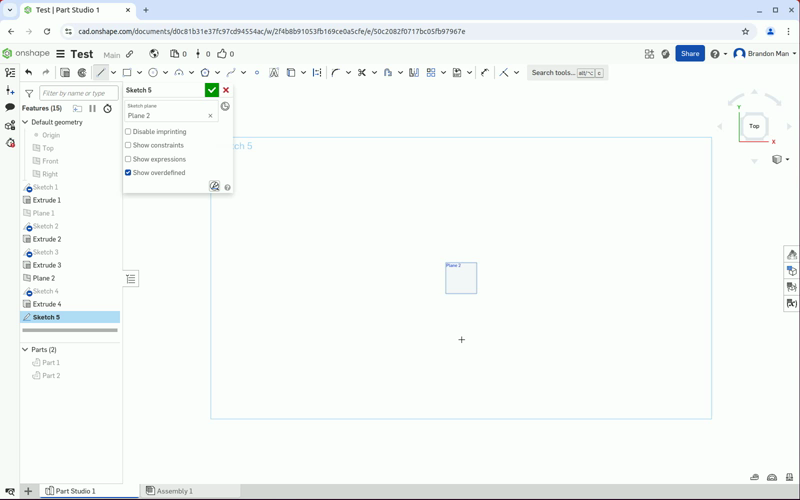
click(461, 339)
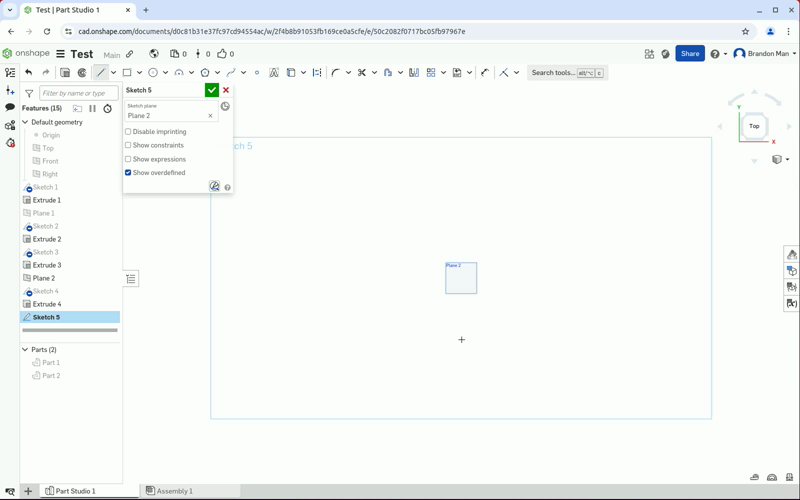
key_up(shift)
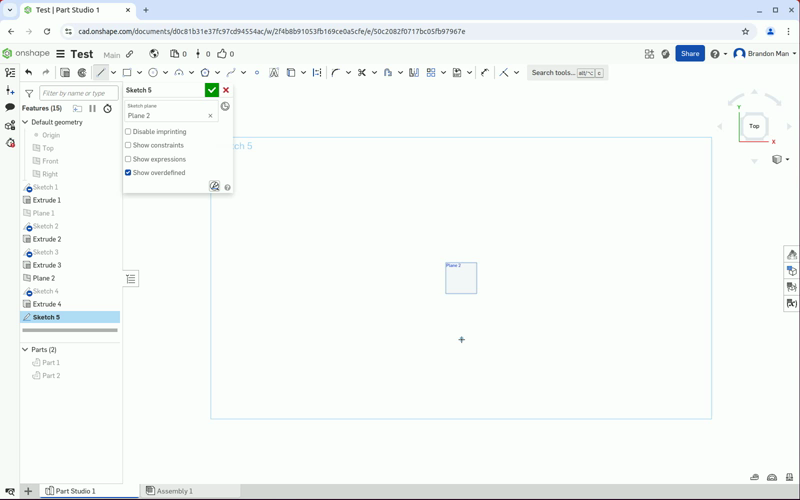
key_down(shift)
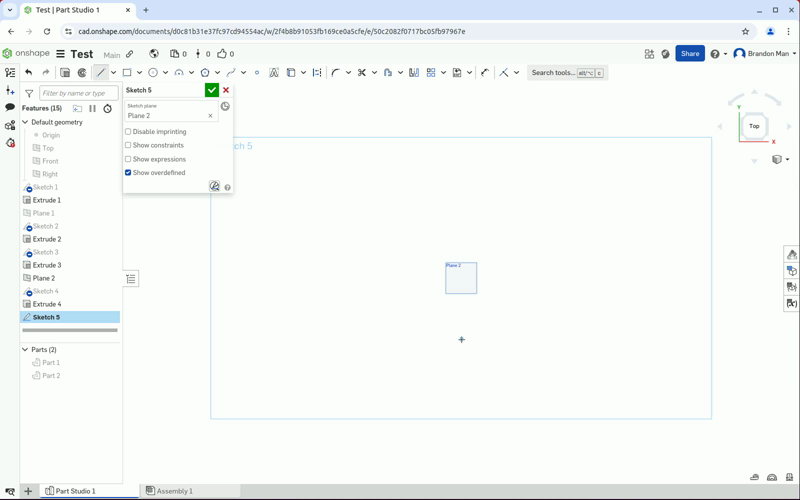
mouse_move(492, 339)
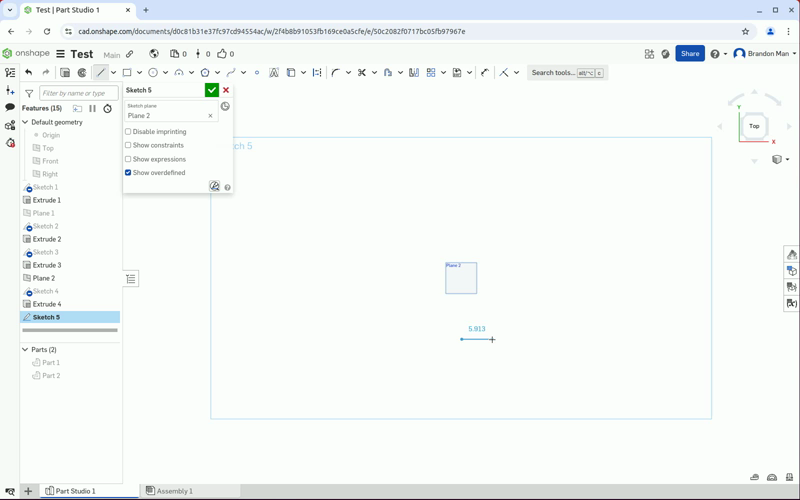
mouse_move(475, 339)
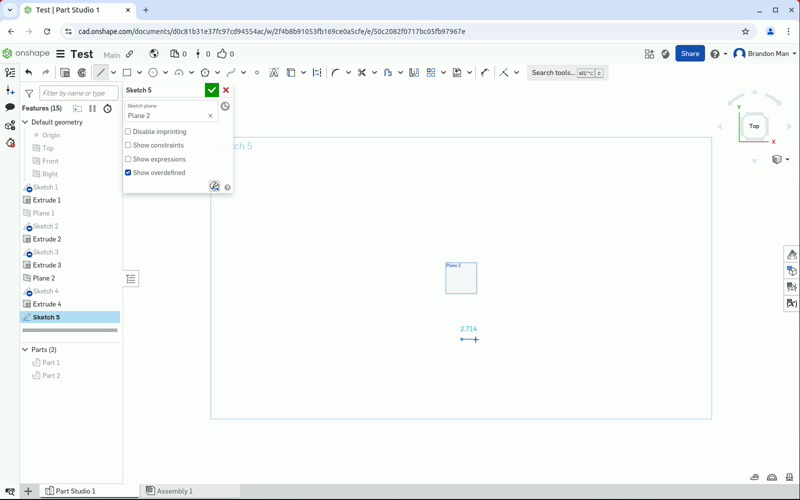
click(475, 339)
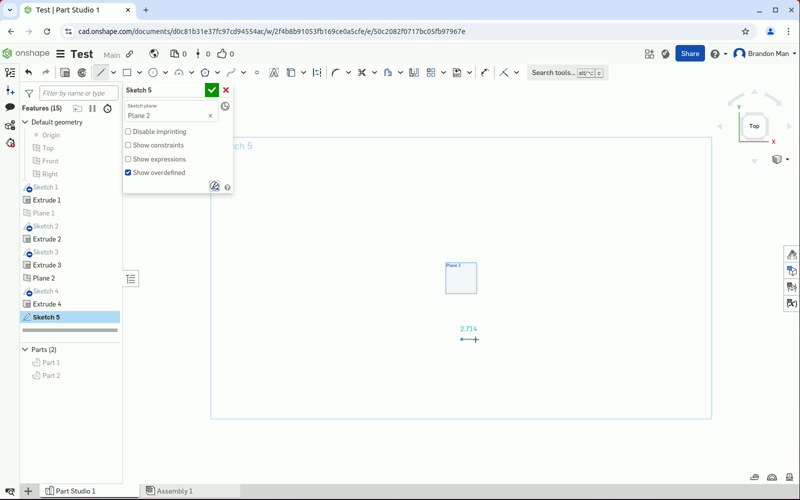
key_up(shift)
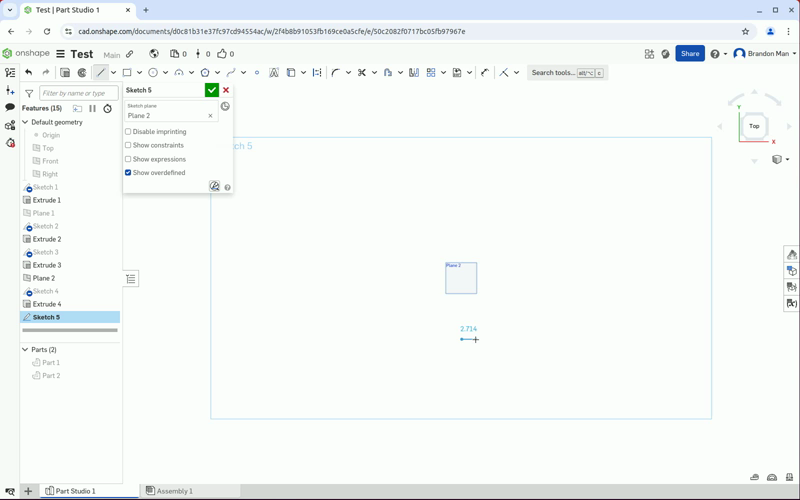
key_down(shift)
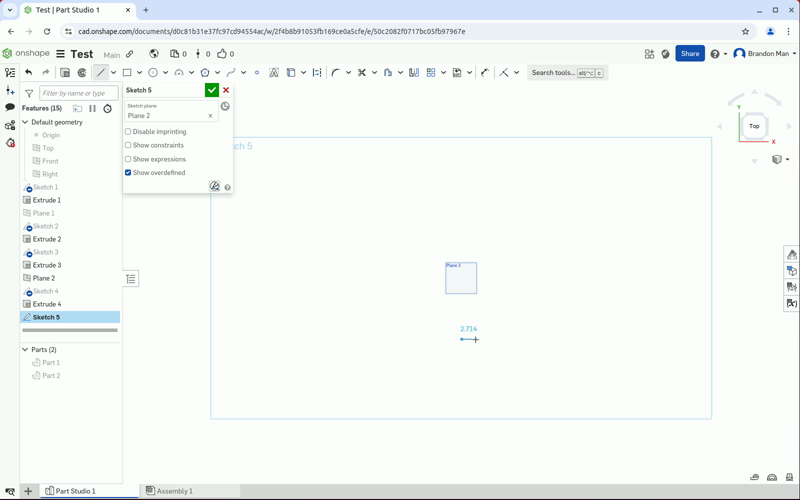
mouse_move(505, 339)
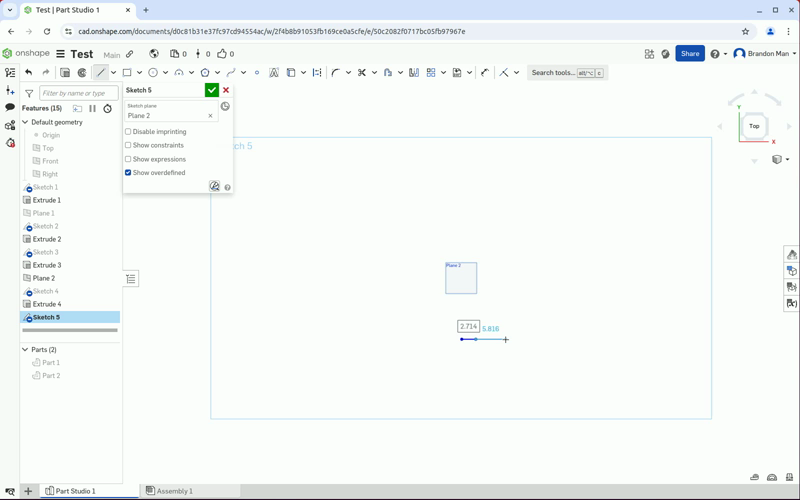
mouse_move(475, 325)
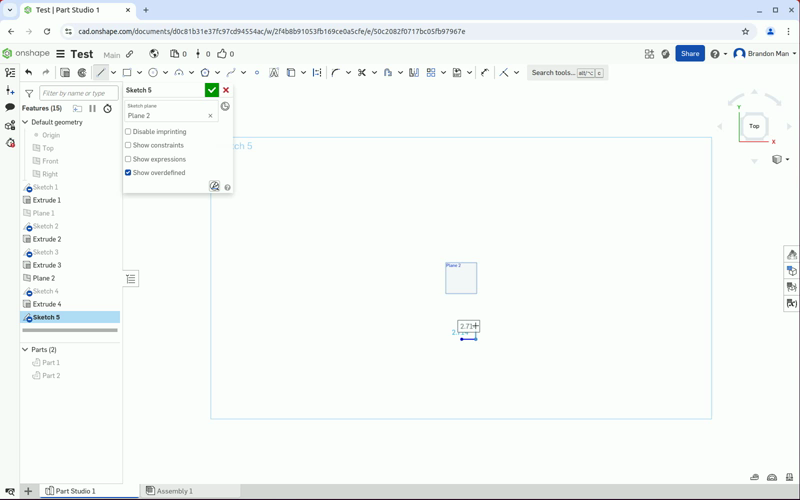
click(475, 325)
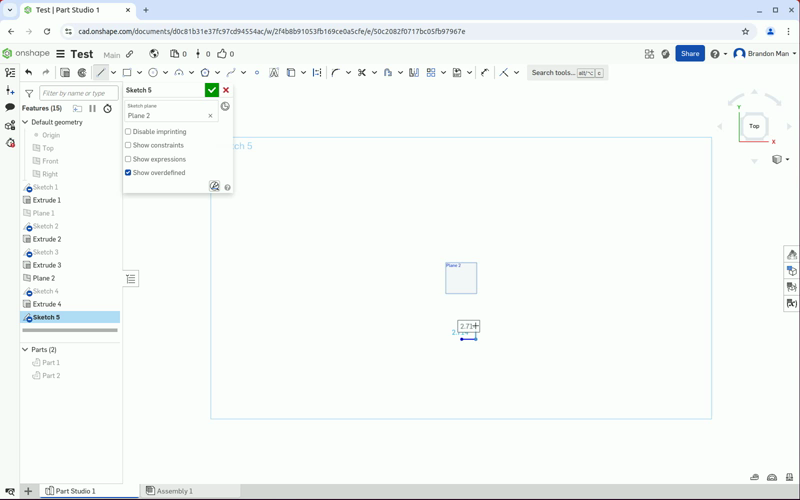
key_up(shift)
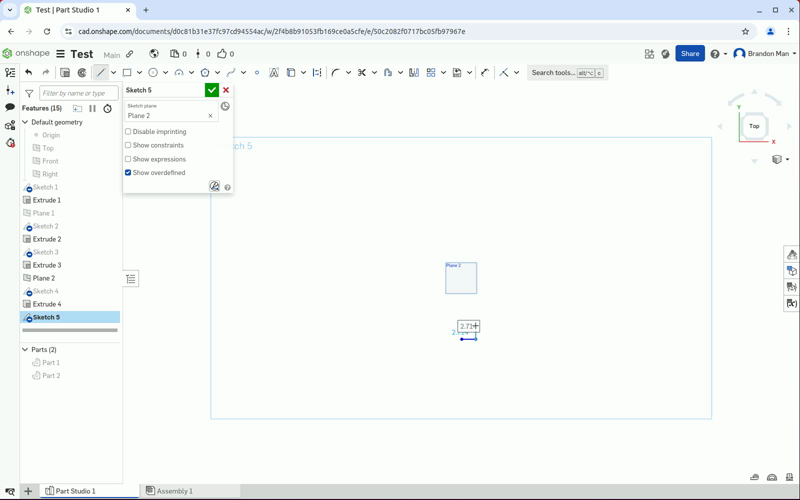
mouse_move(505, 325)
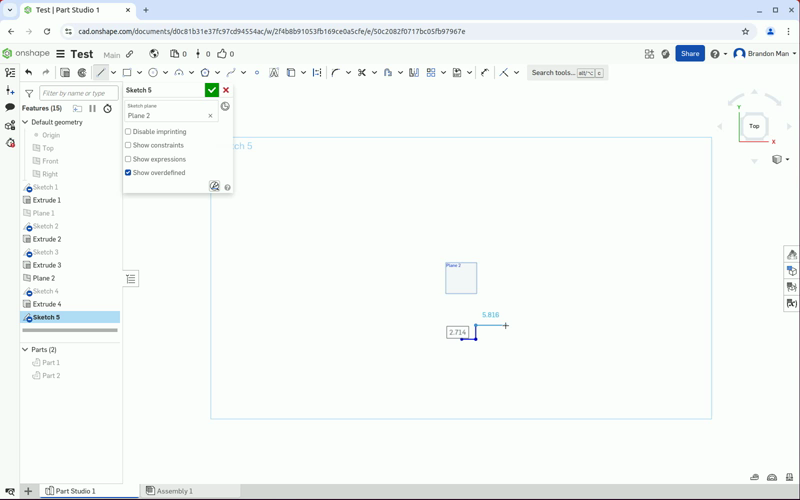
key_down(shift)
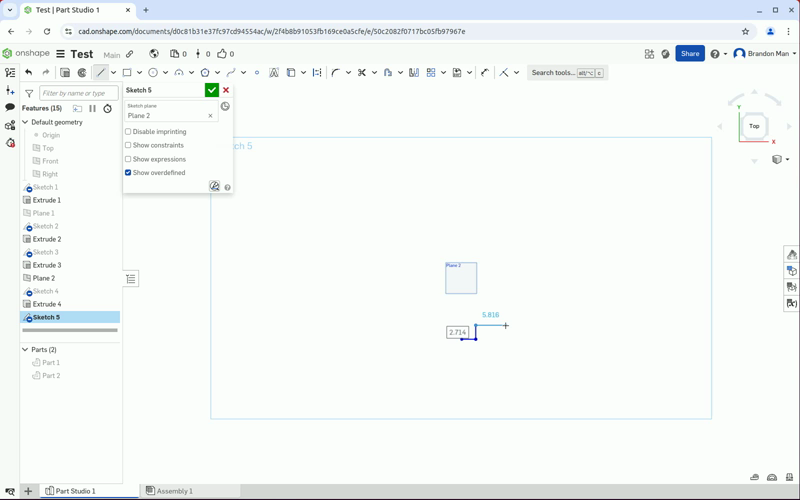
mouse_move(461, 339)
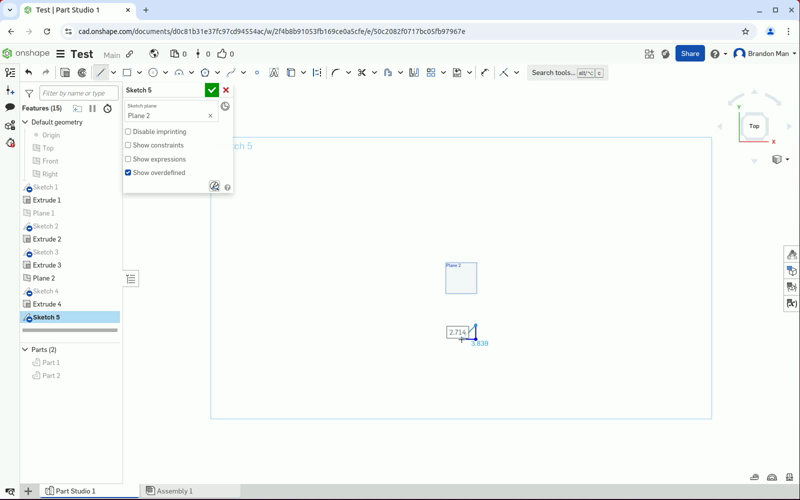
key_up(shift)
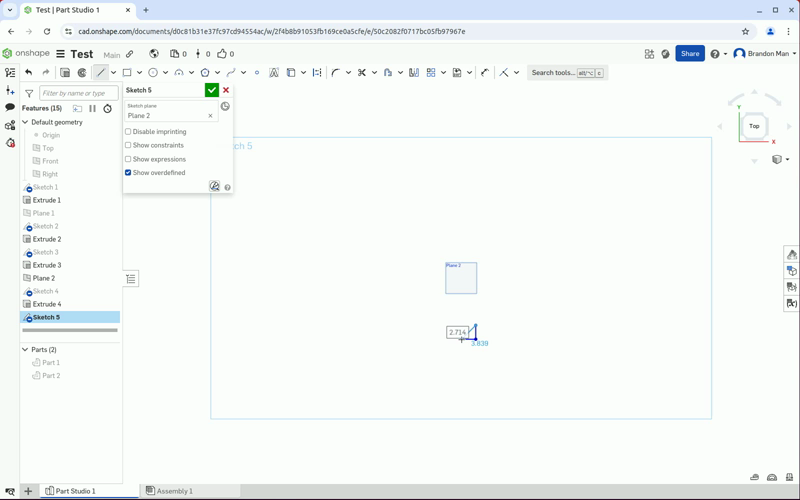
click(461, 339)
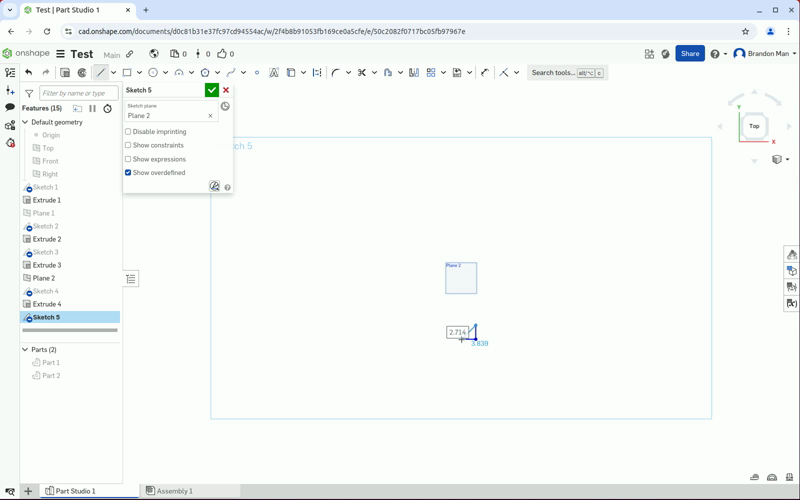
key(esc)
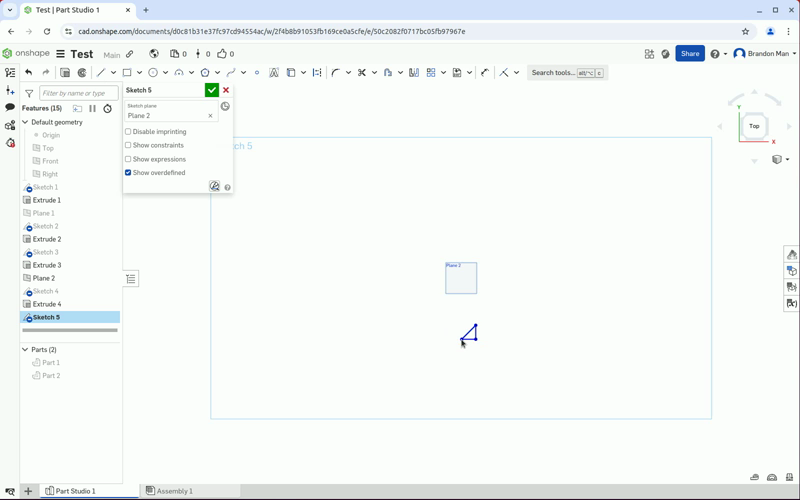
mouse_move(469, 337)
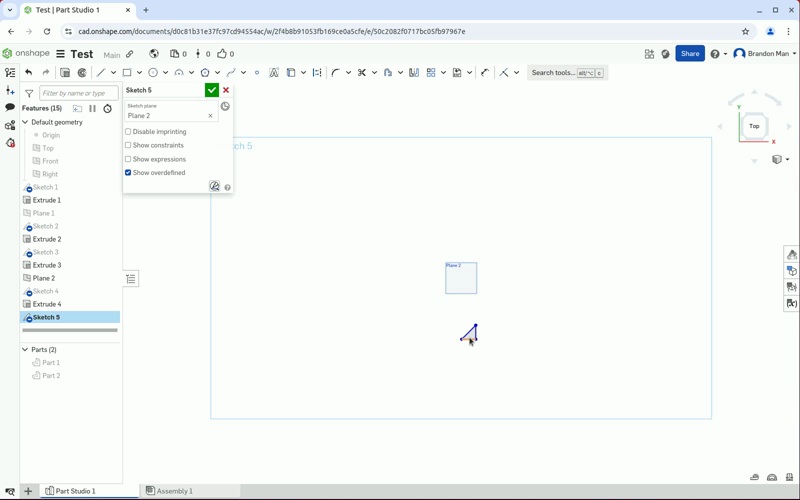
scroll(6)
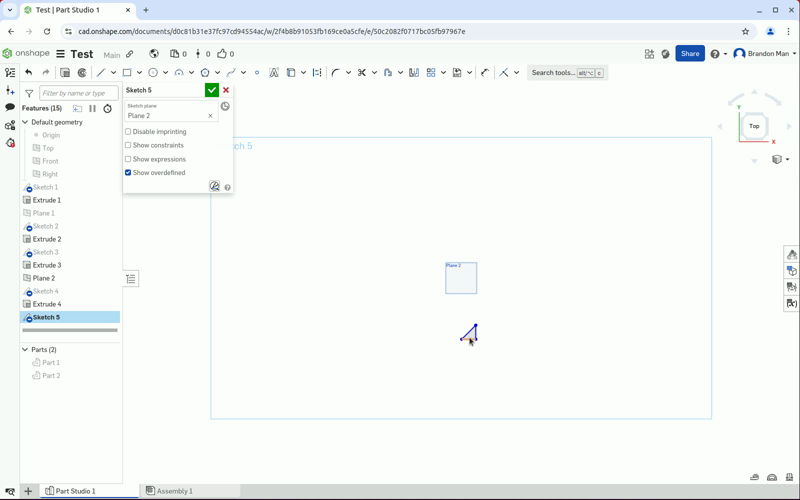
scroll(6)
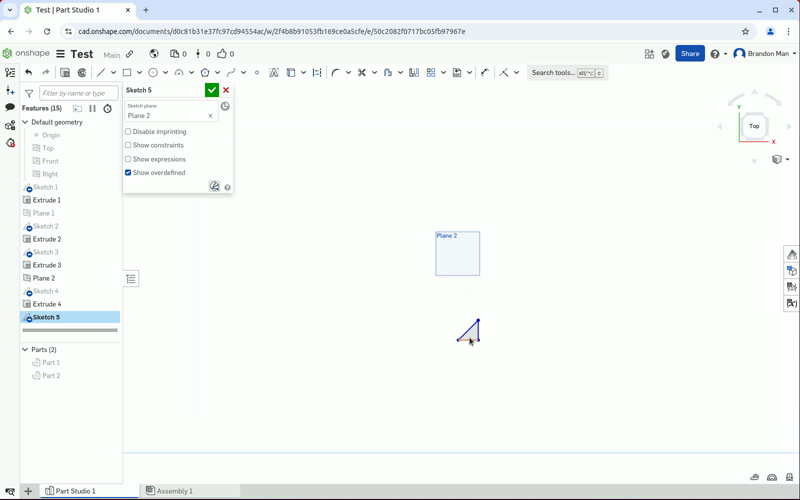
scroll(6)
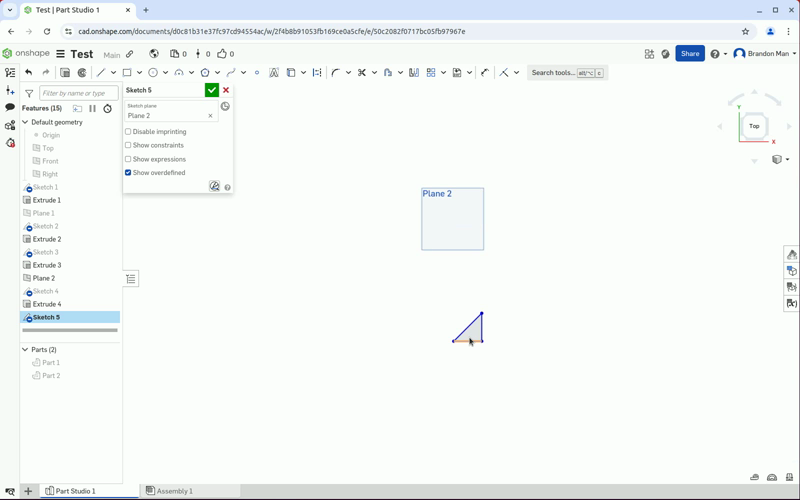
scroll(6)
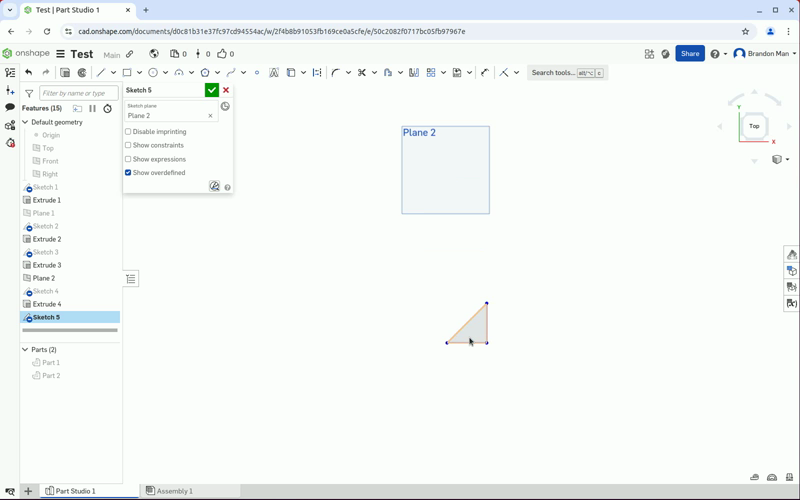
scroll(6)
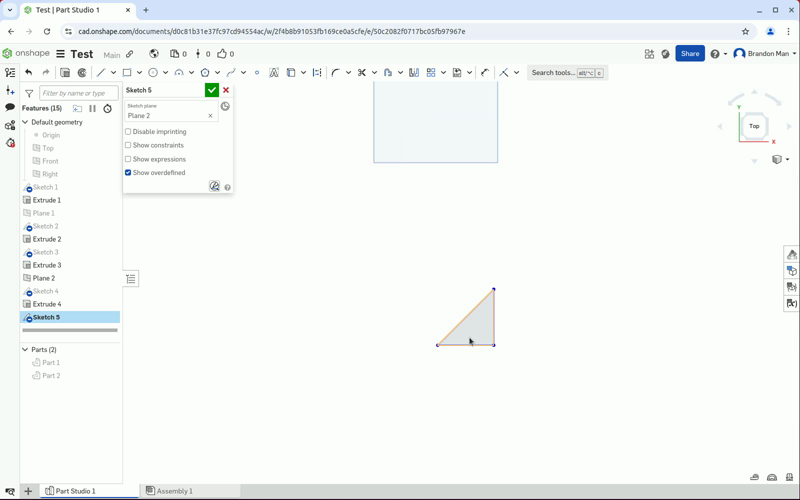
scroll(6)
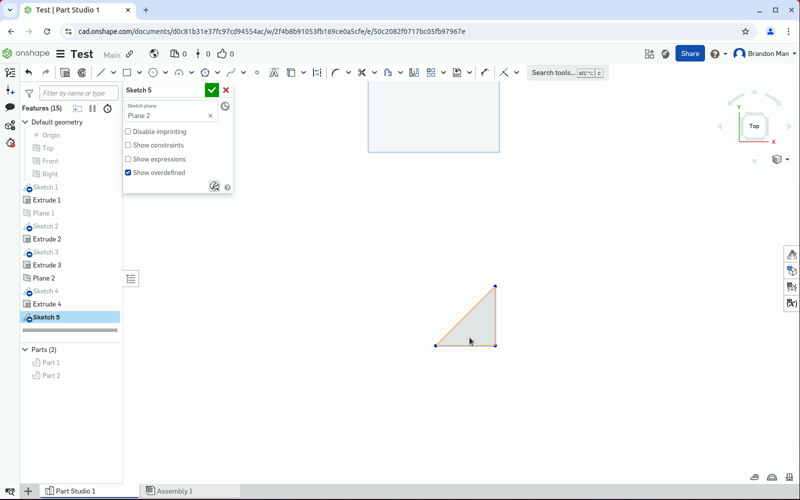
scroll(6)
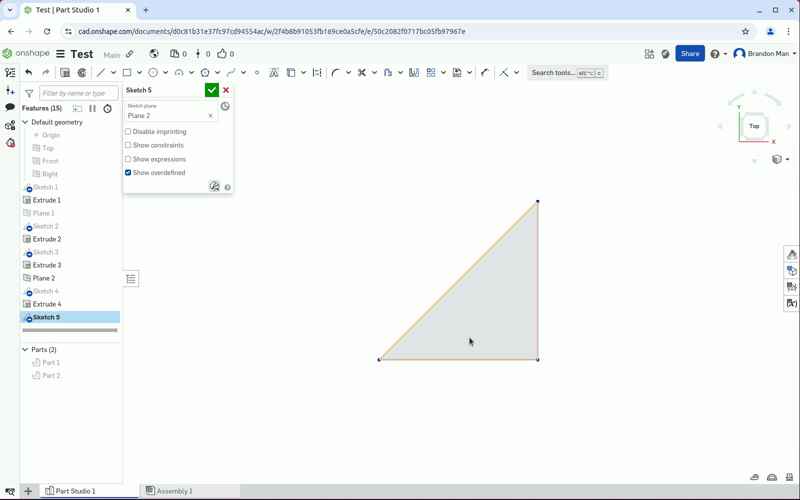
click(469, 337)
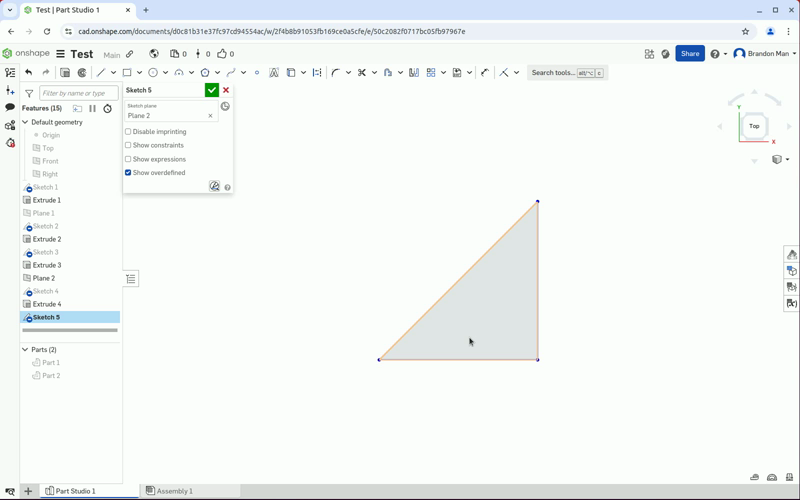
scroll(-6)
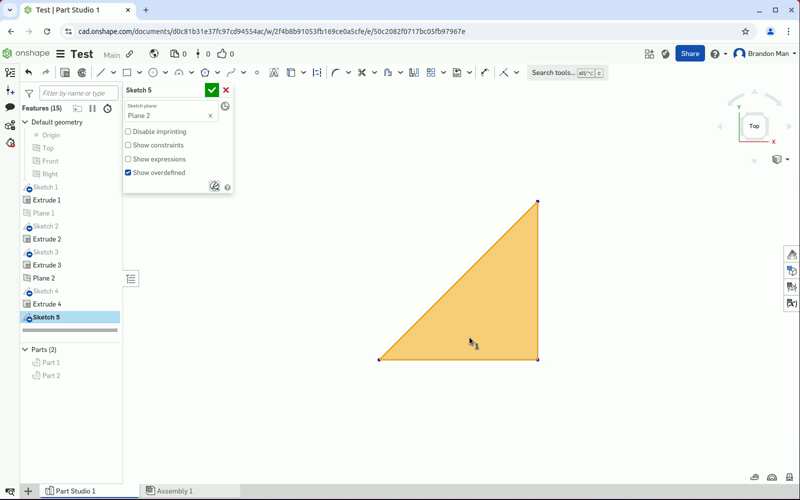
scroll(-6)
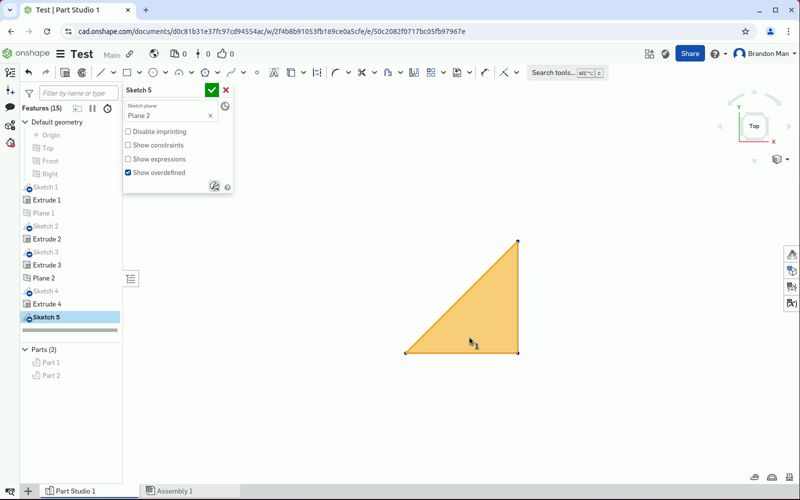
scroll(-6)
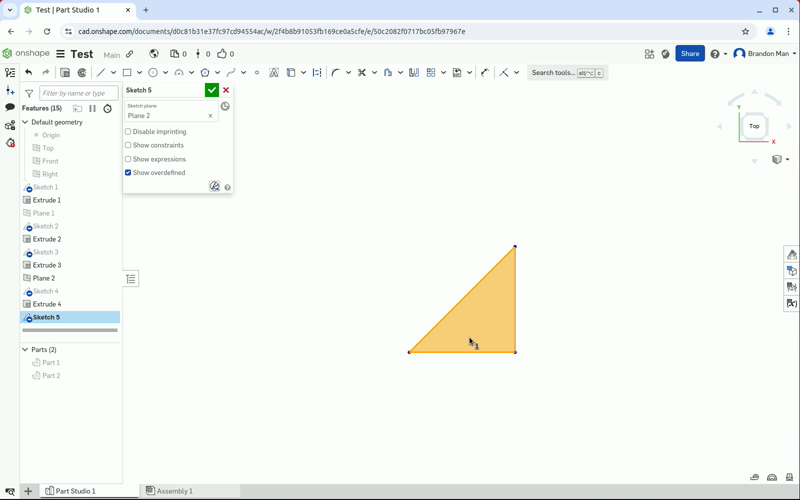
scroll(-6)
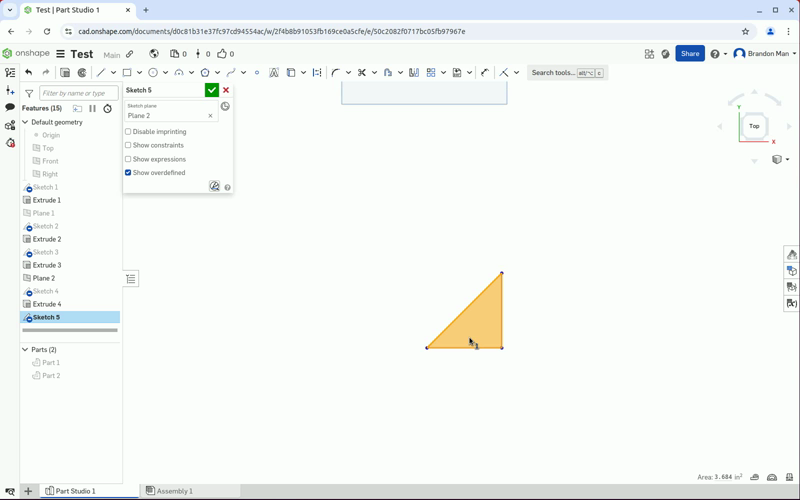
scroll(-6)
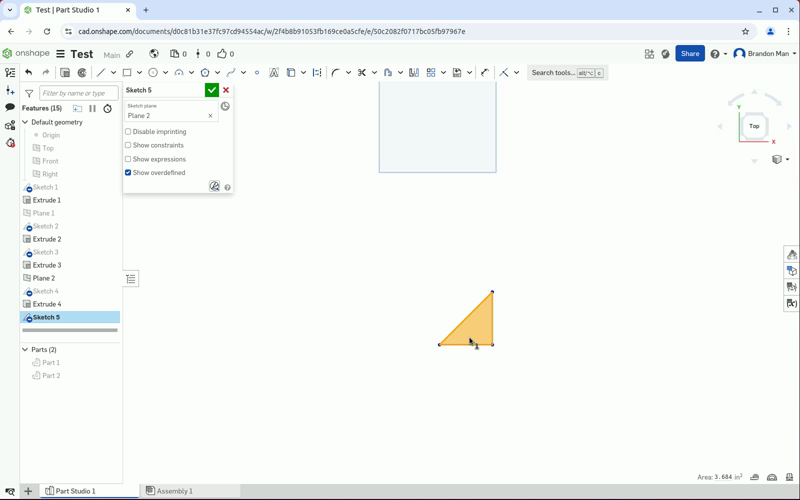
scroll(-6)
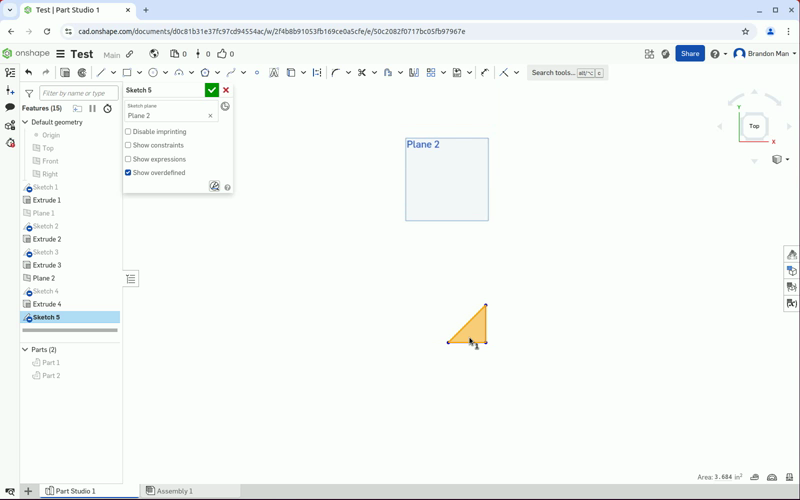
scroll(-6)
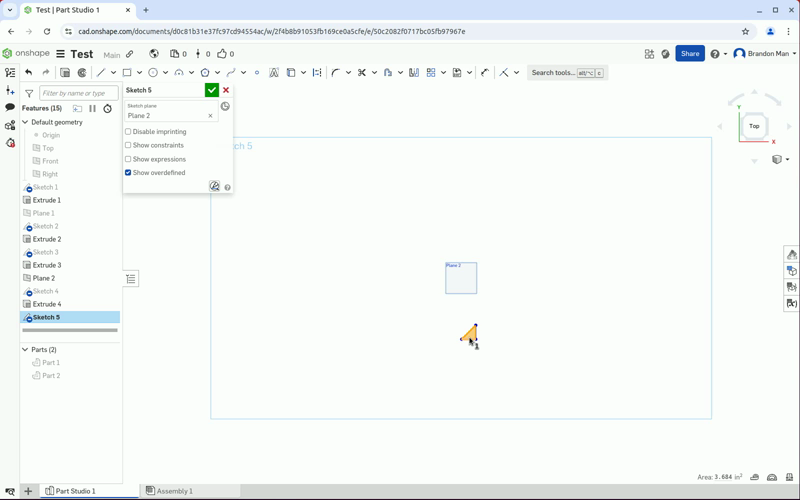
mouse_move(73, 352)
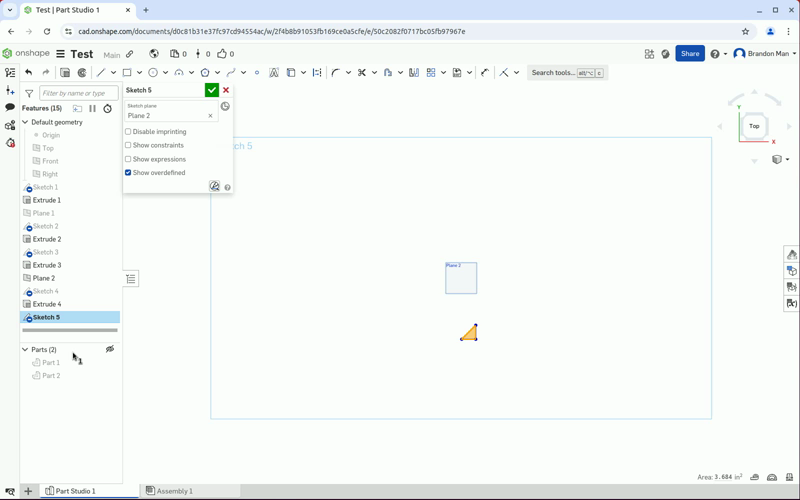
key(shift+y)
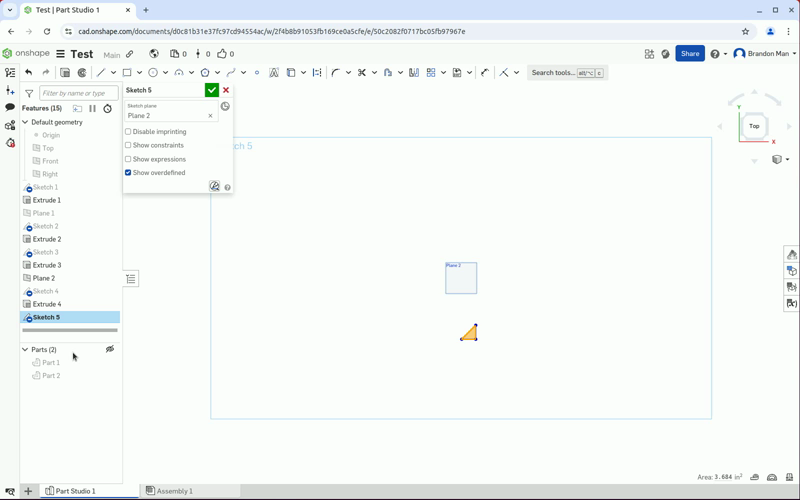
key(shift+e)
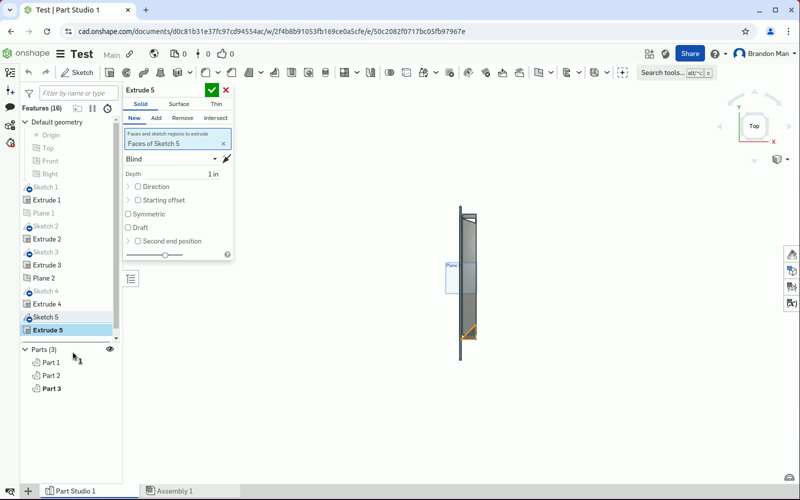
mouse_move(143, 106)
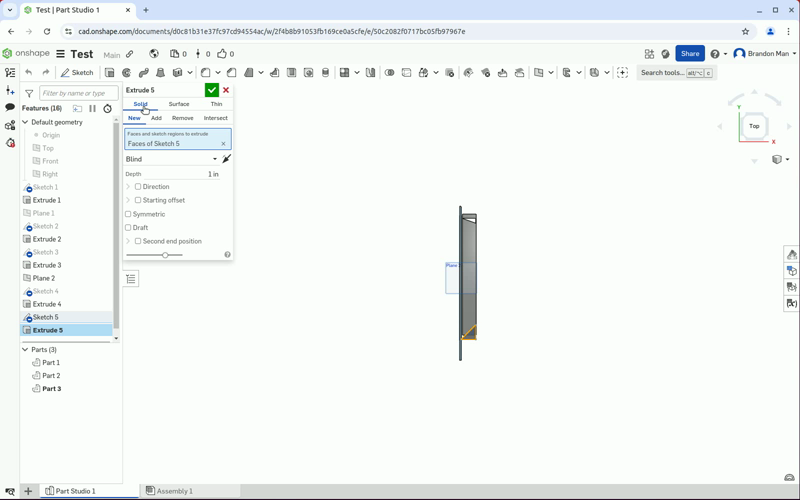
click(143, 106)
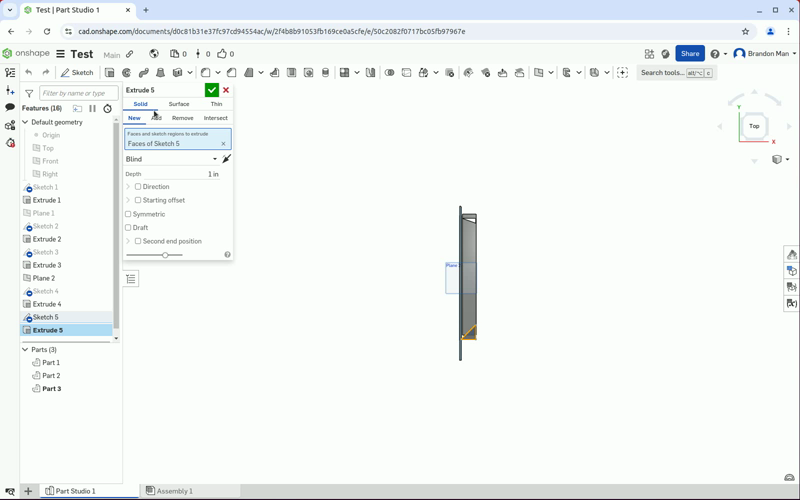
mouse_move(186, 120)
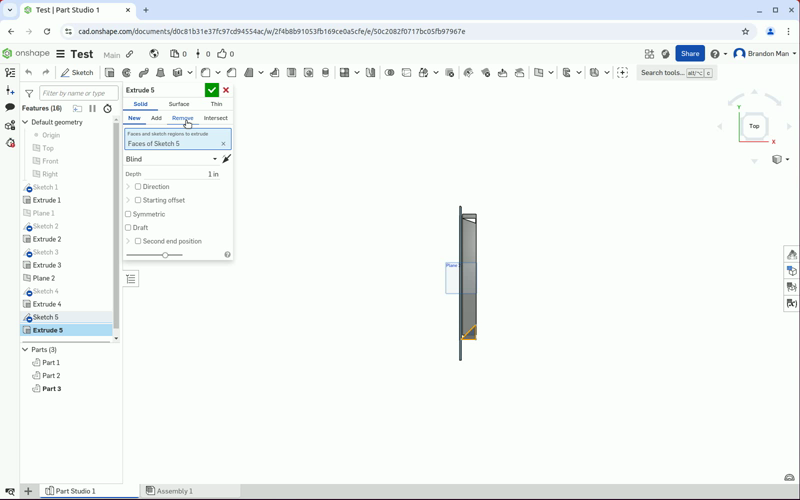
click(186, 120)
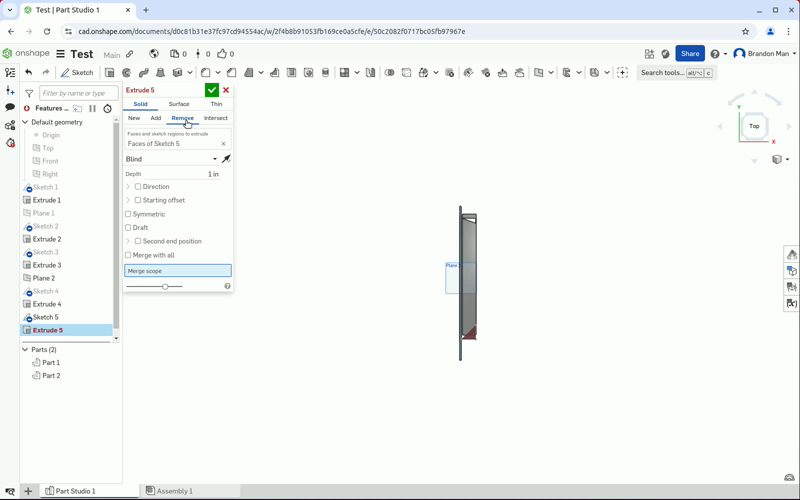
key(tab, 4)
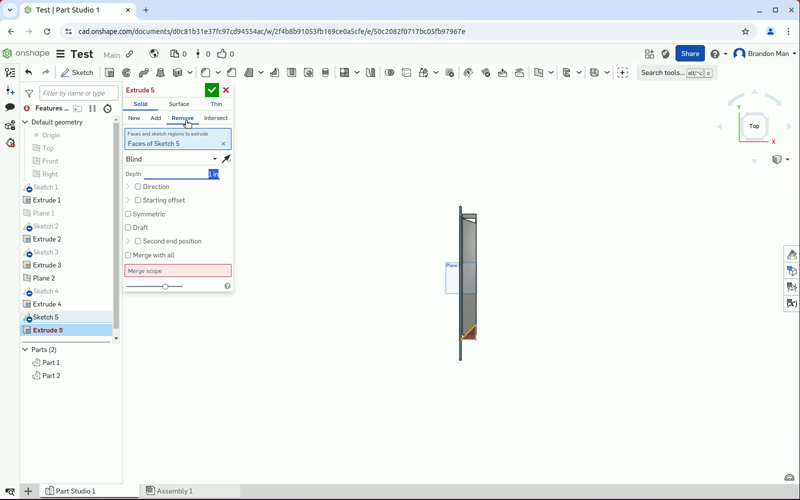
text(5.055)
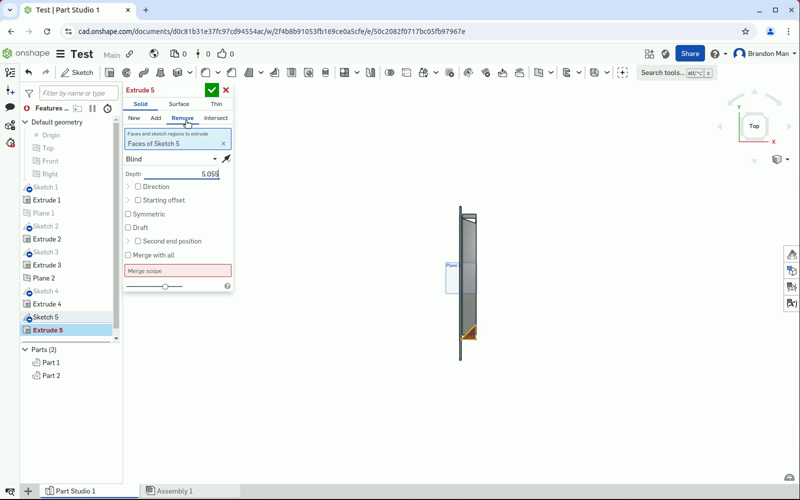
key(tab, 6)
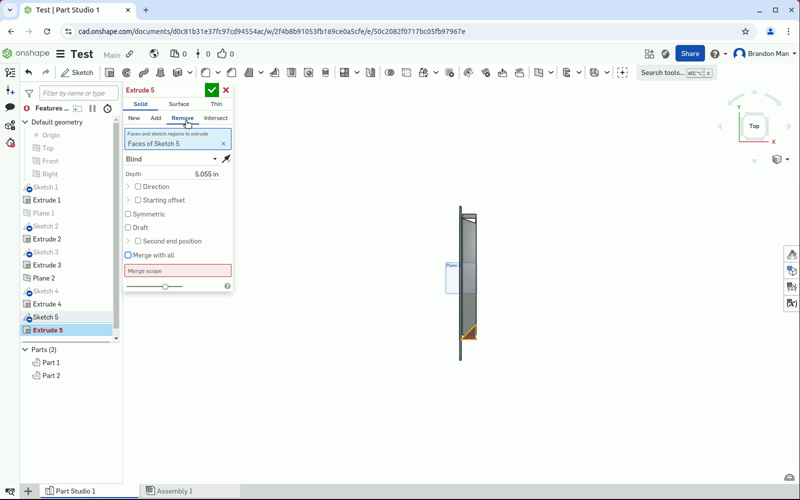
key(space)
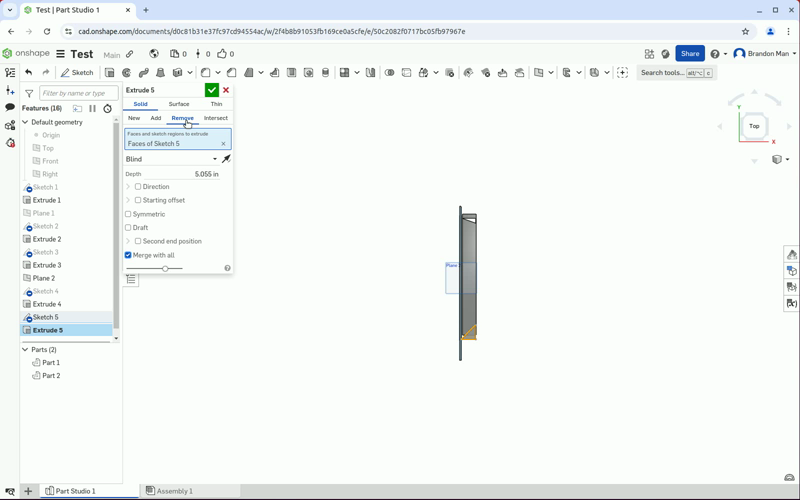
key(enter)
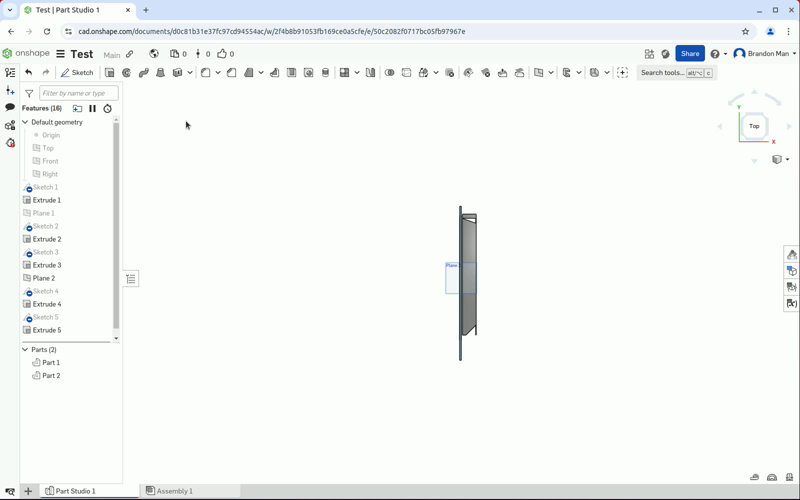
key(shift+h)
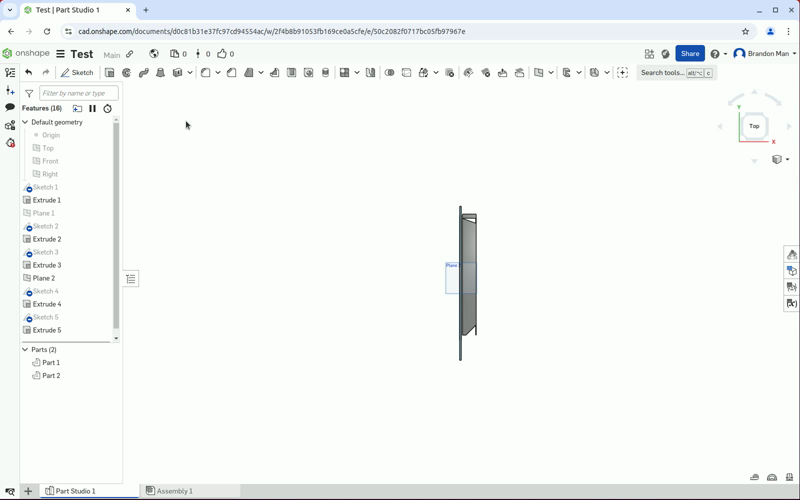
key(shift+h)
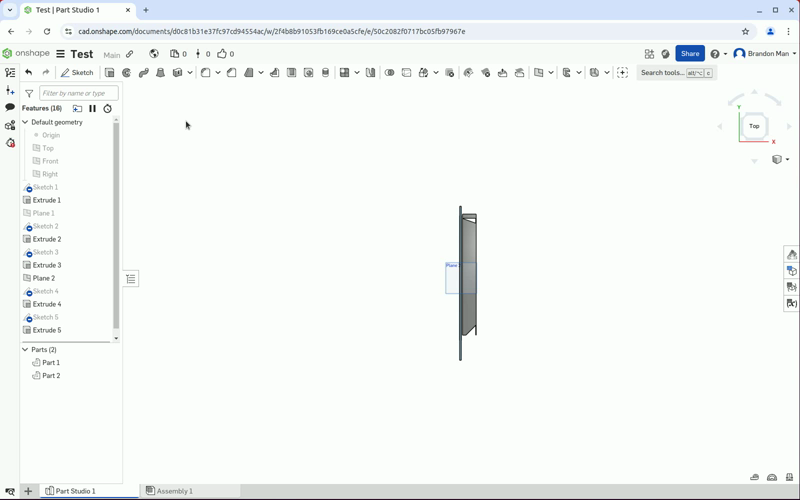
key(shift+7)
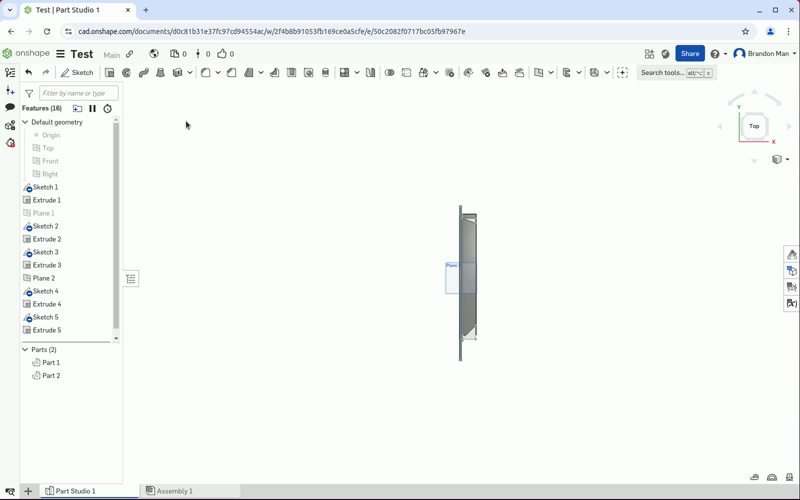
key(up, 3)
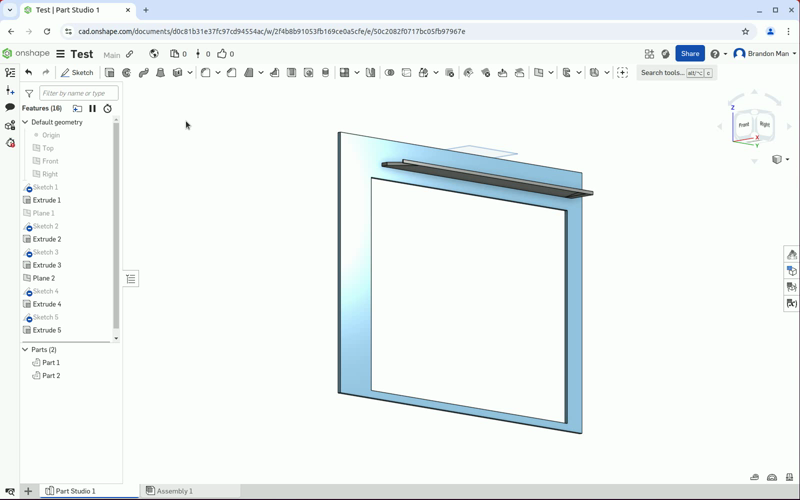
key(left, 3)
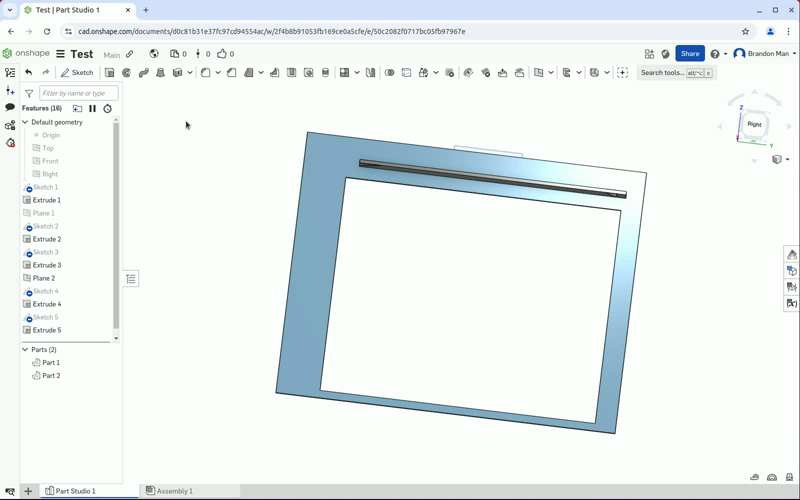
key(right, 3)
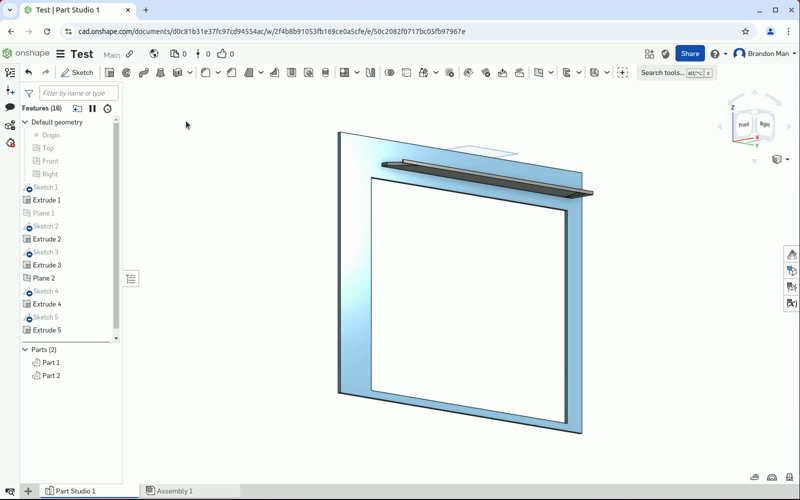
key(down, 3)
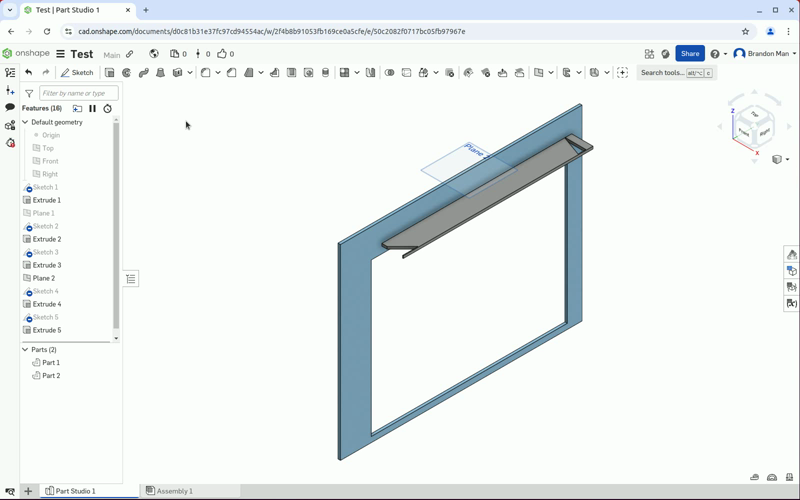
mouse_move(69, 189)
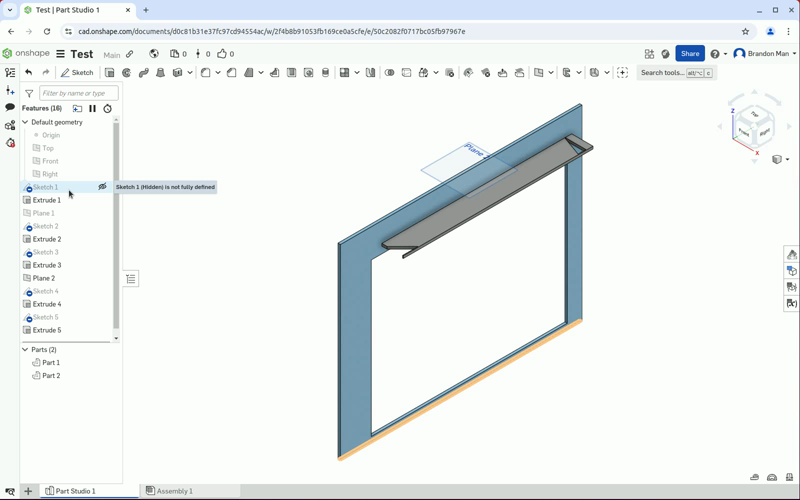
click(69, 189)